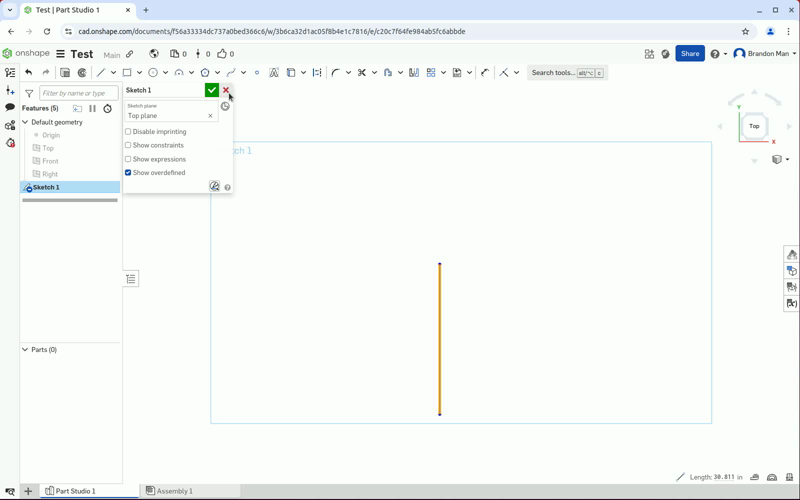
key(shift+h)
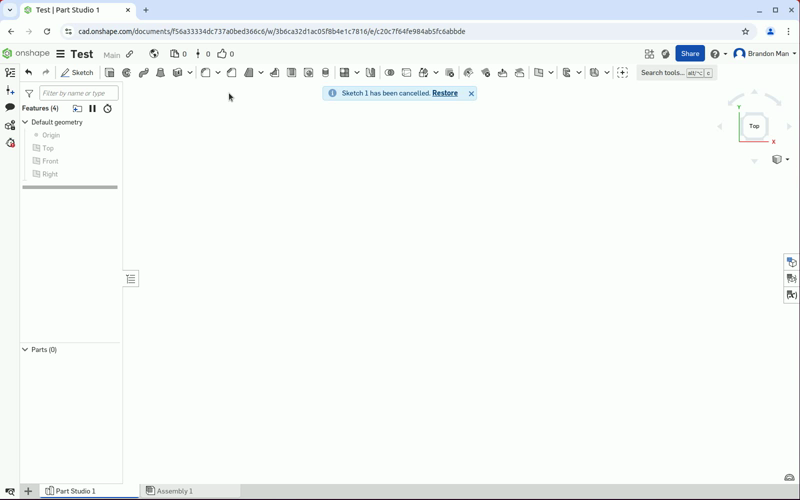
mouse_move(73, 352)
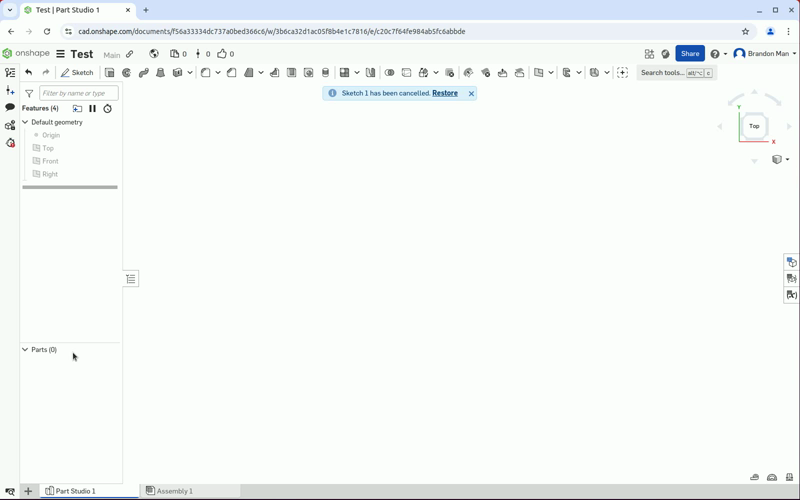
key(y)
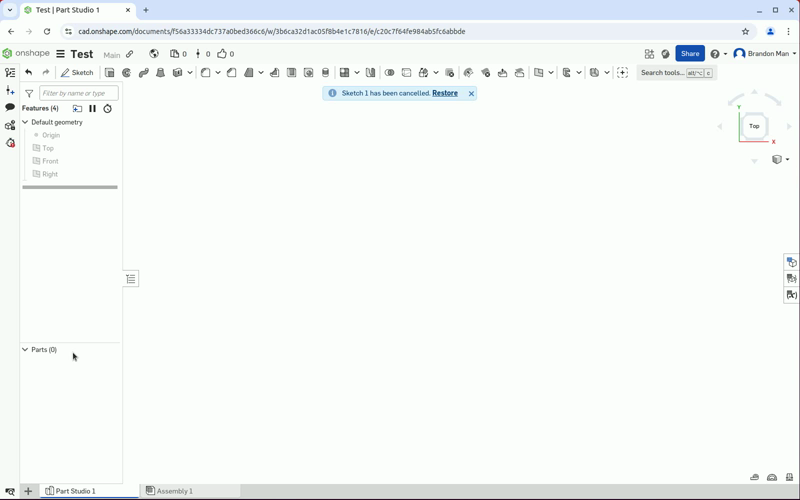
key(shift+p)
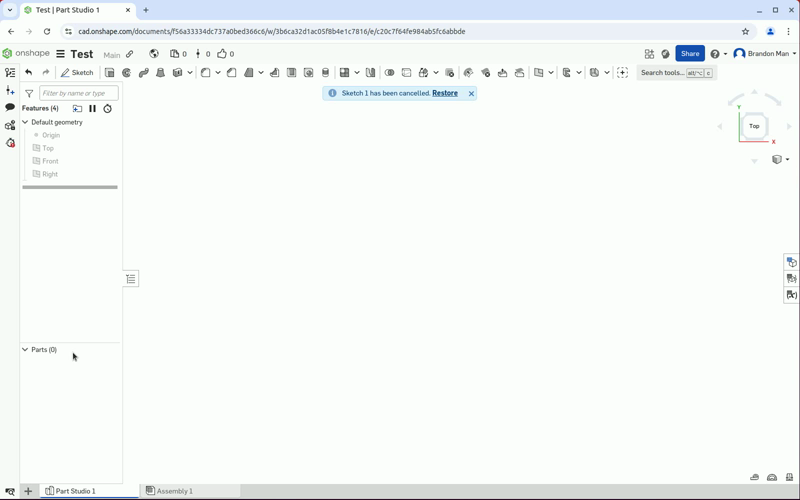
key(space)
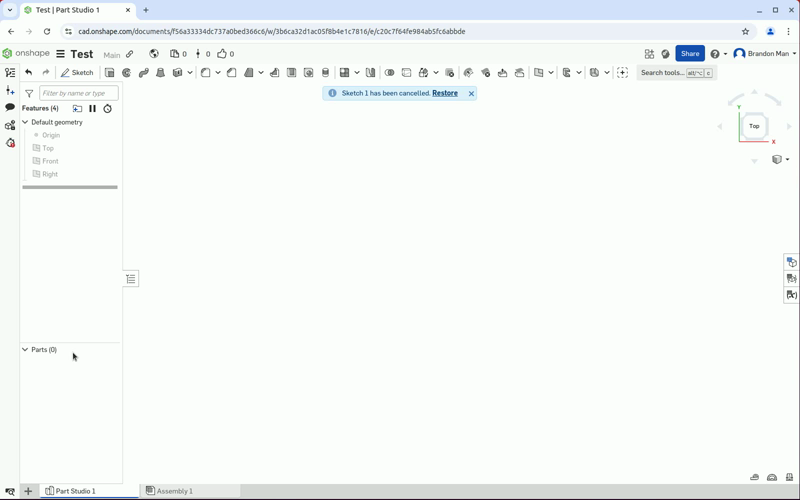
key_down(shift)
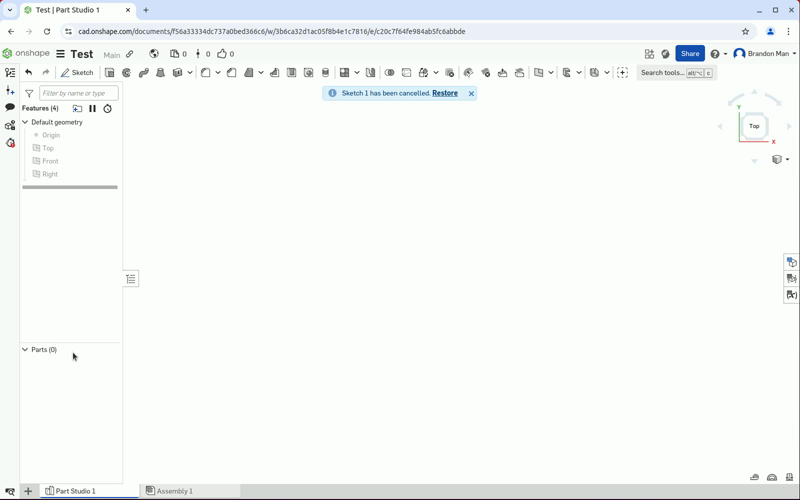
key(up)
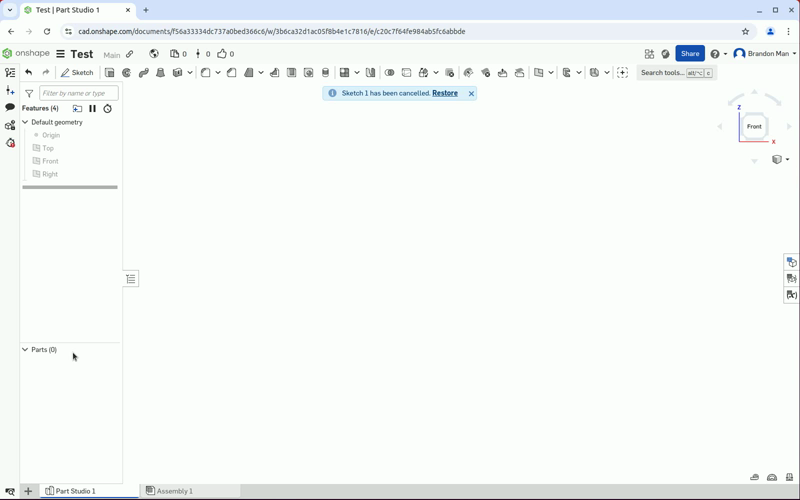
key_up(shift)
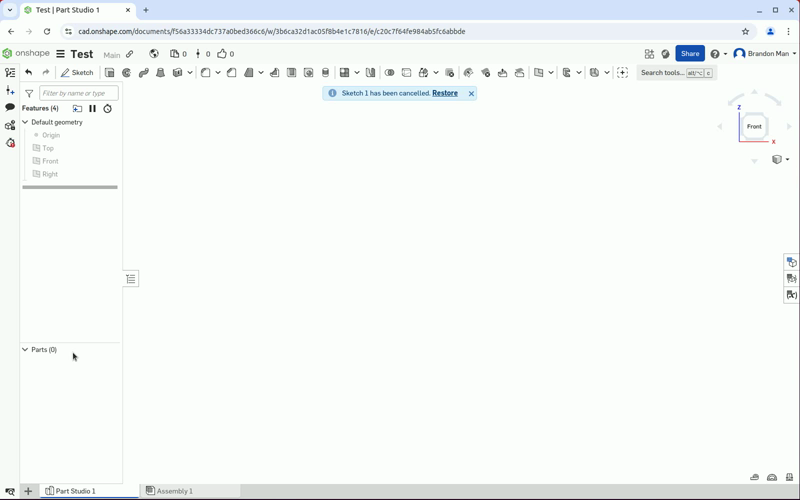
mouse_move(73, 352)
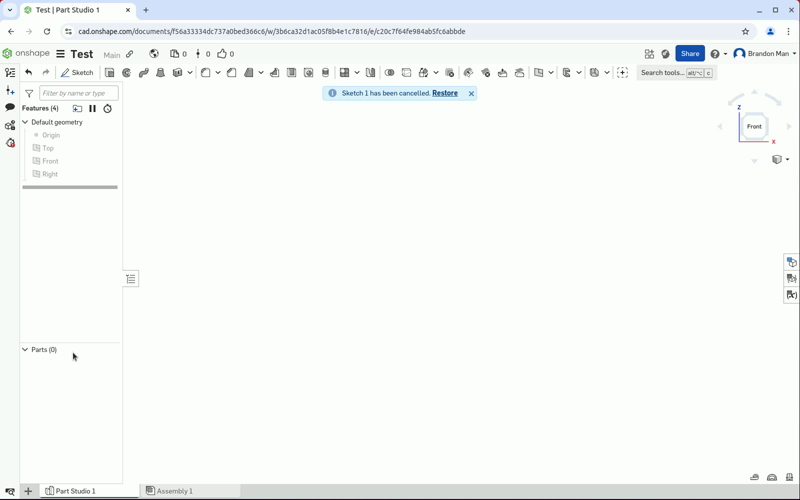
key(shift+y)
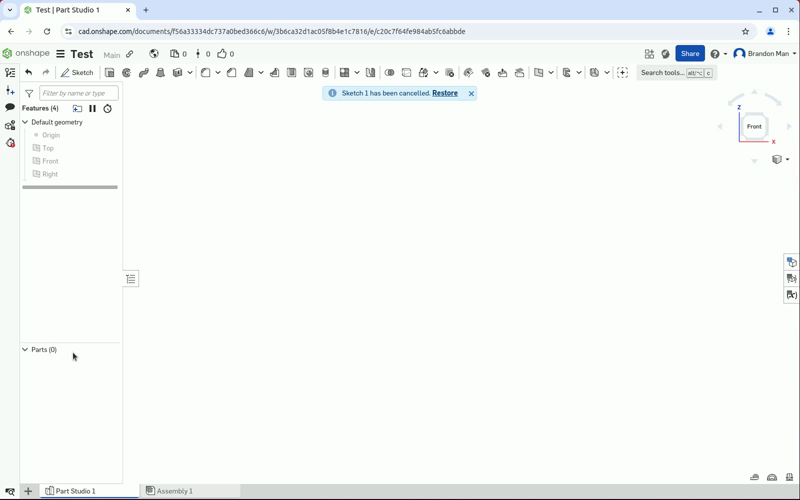
key(shift+s)
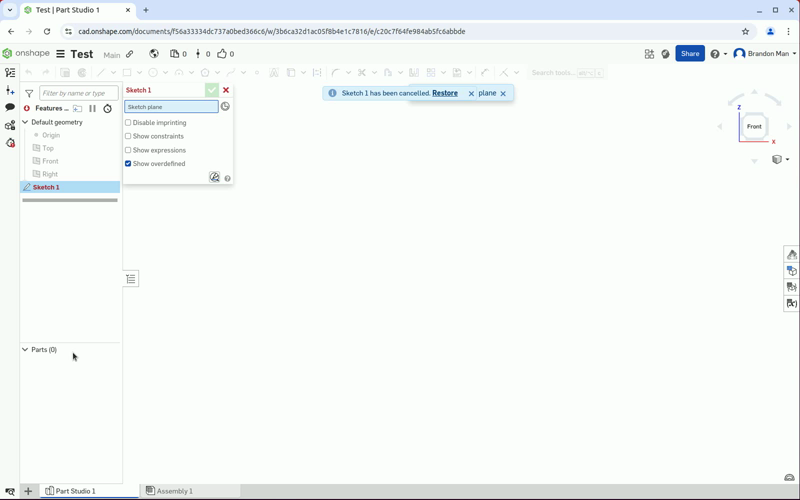
mouse_move(73, 163)
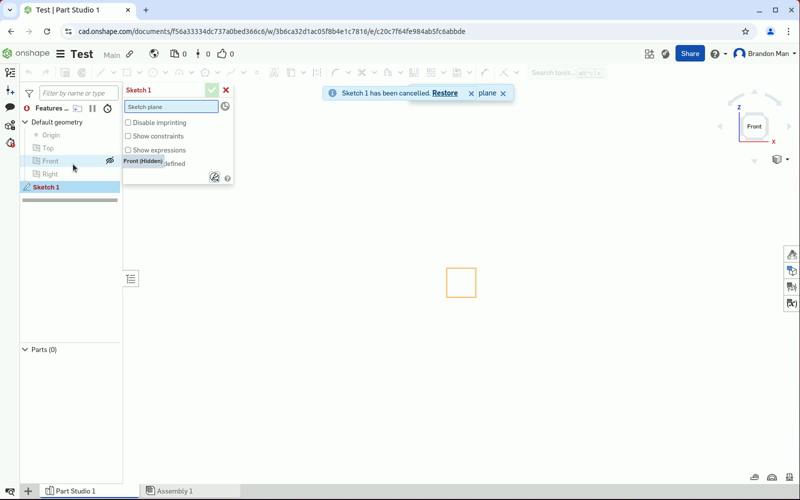
click(73, 163)
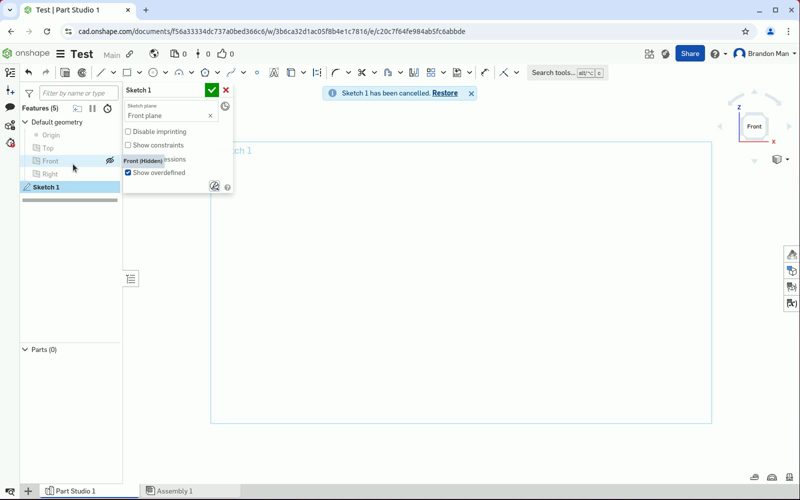
mouse_move(73, 352)
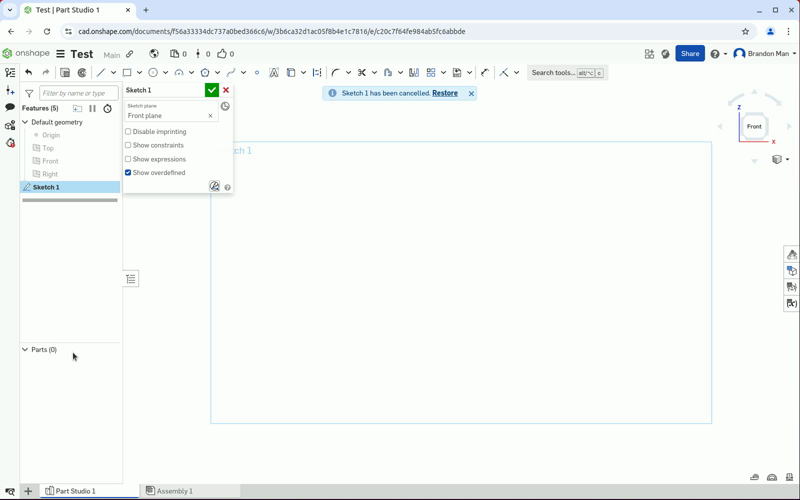
key(y)
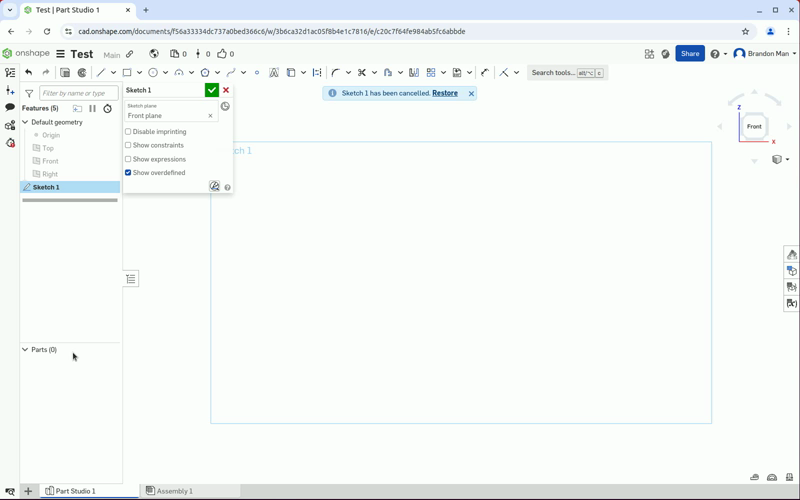
key(l)
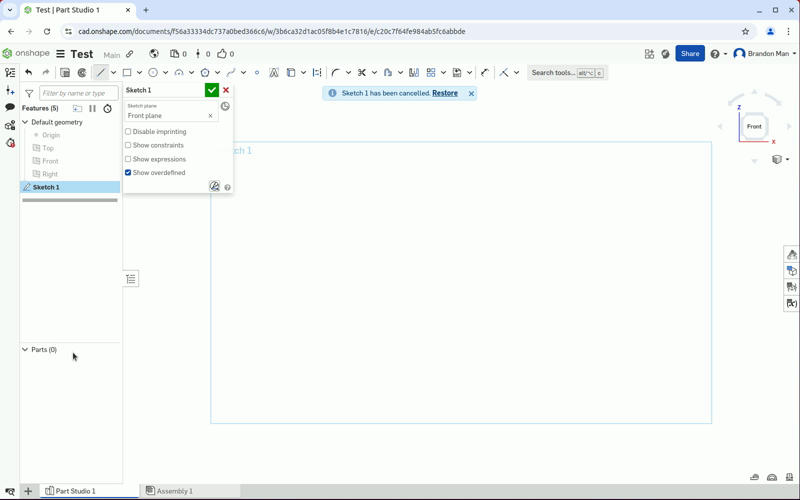
key_down(shift)
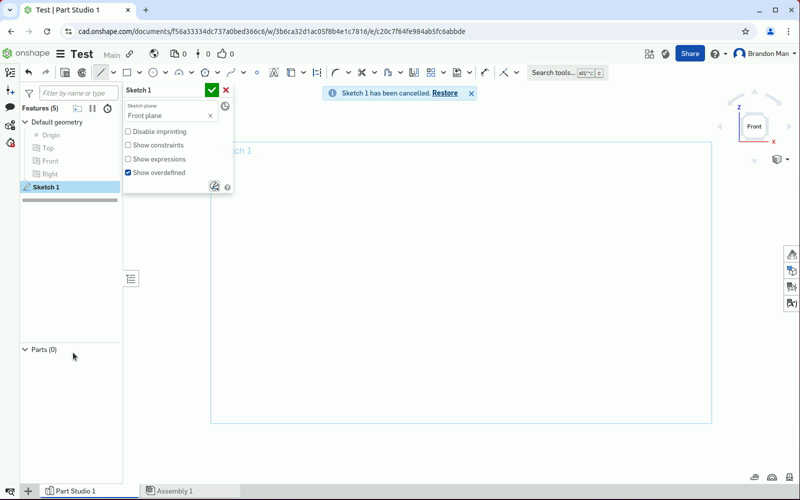
mouse_move(397, 237)
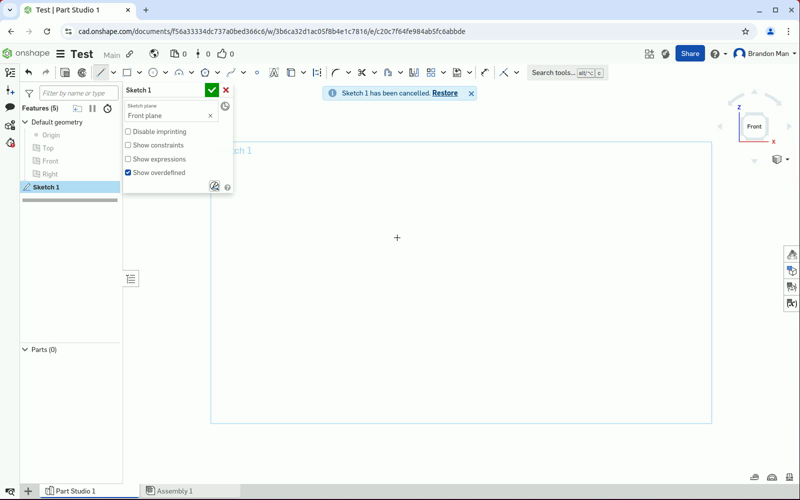
click(397, 237)
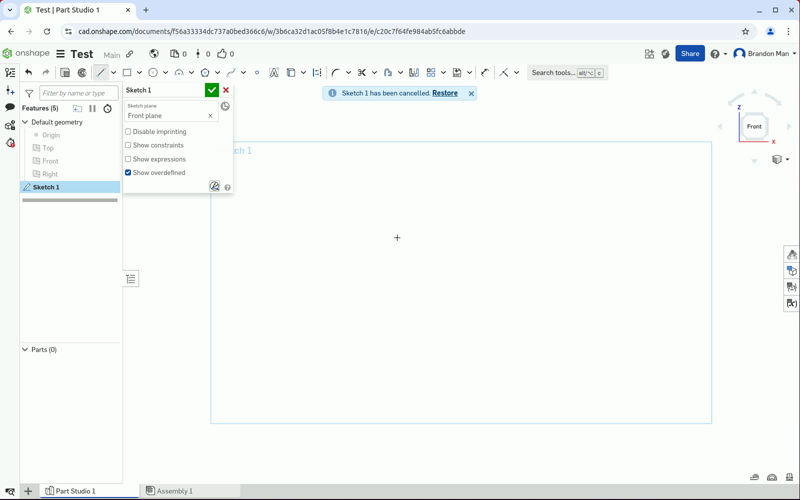
key_up(shift)
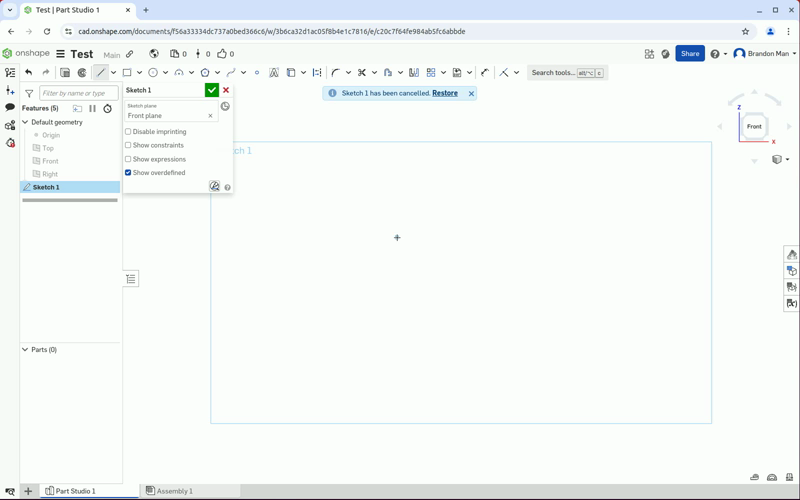
key_down(shift)
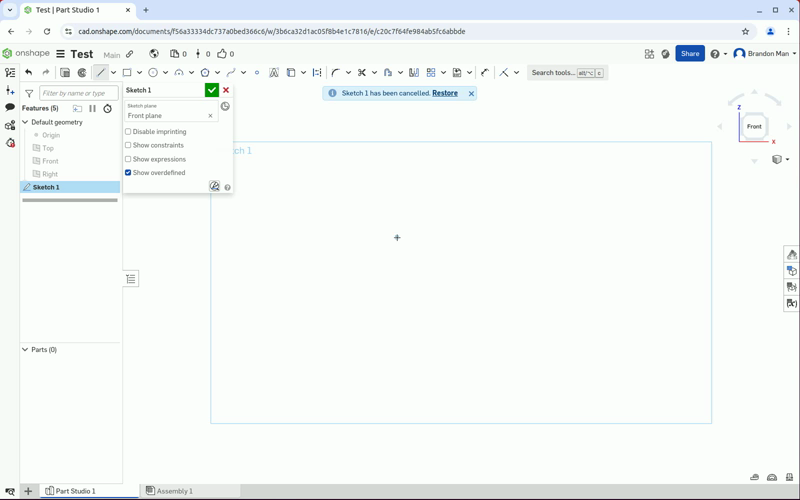
mouse_move(401, 335)
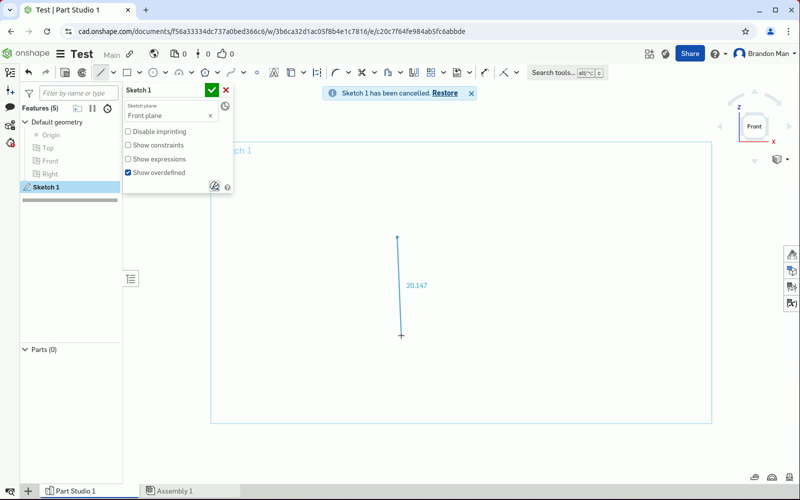
click(401, 335)
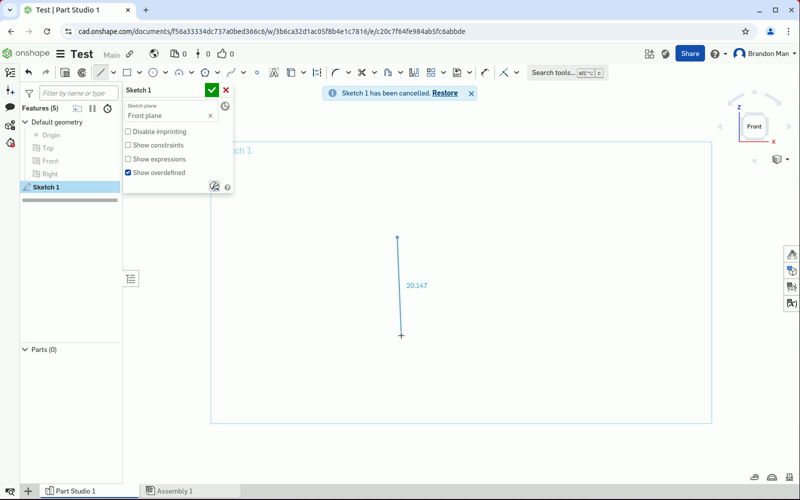
key_up(shift)
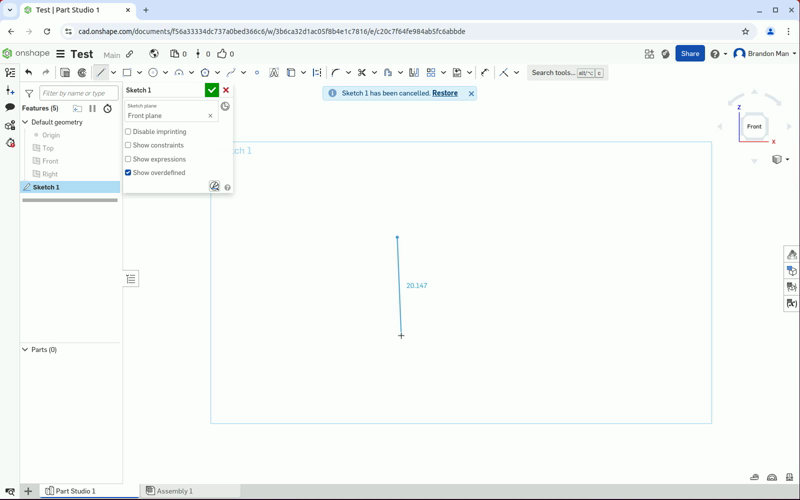
key_down(shift)
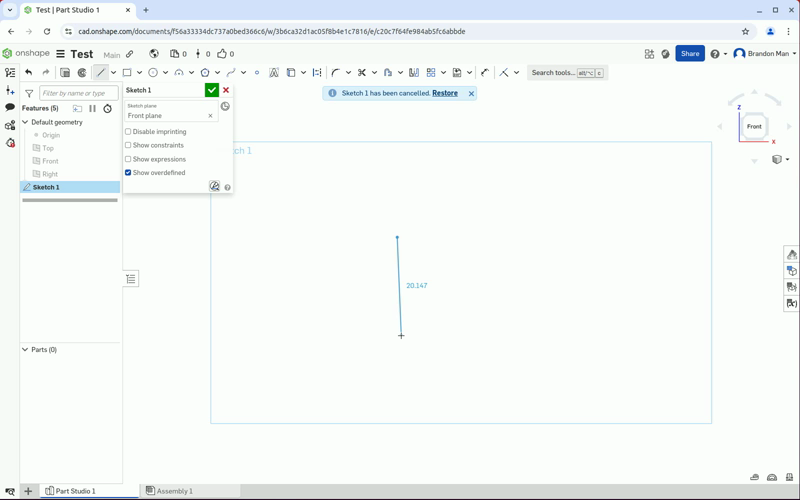
mouse_move(515, 335)
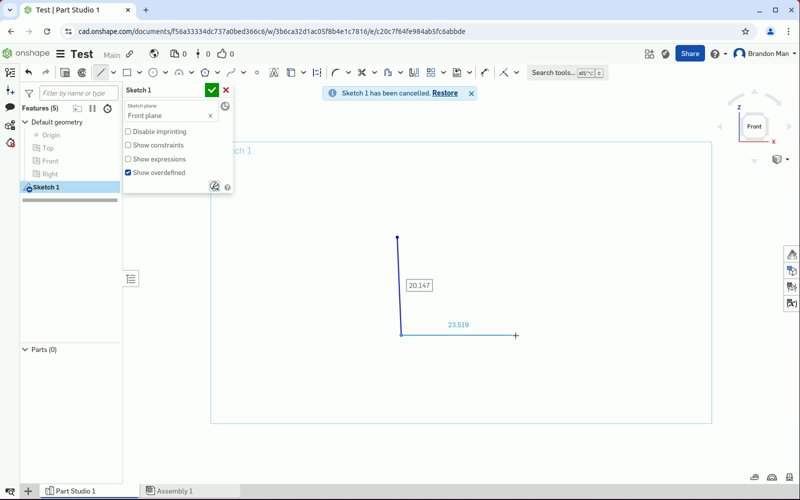
click(515, 335)
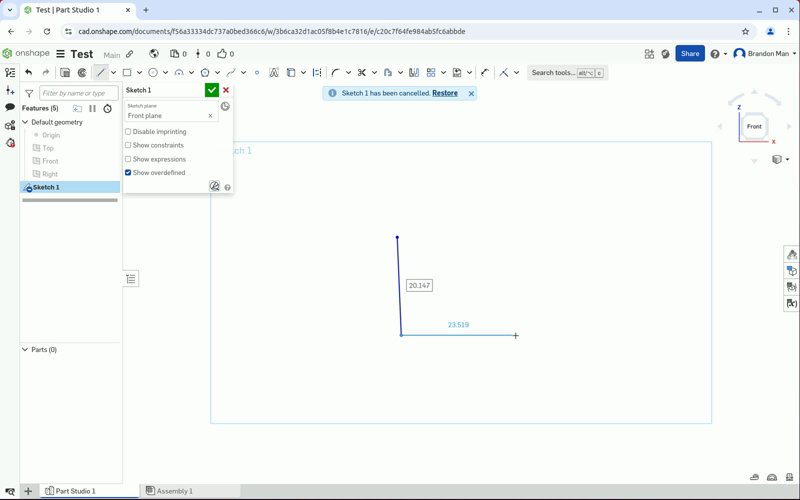
key_up(shift)
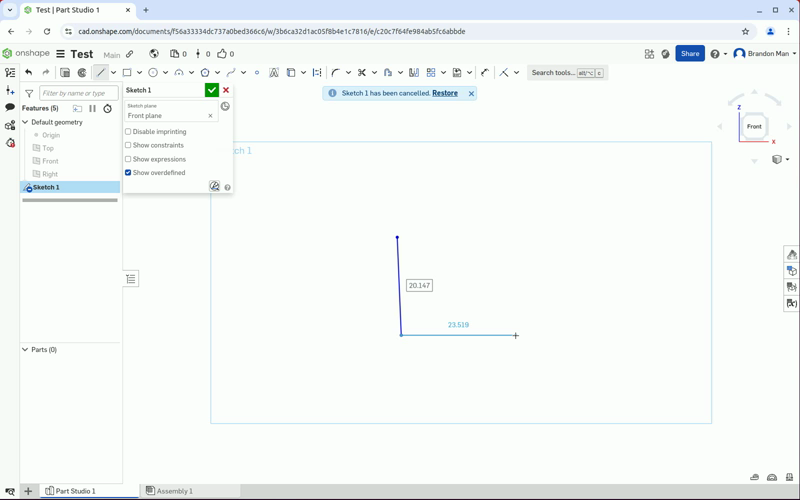
key_down(shift)
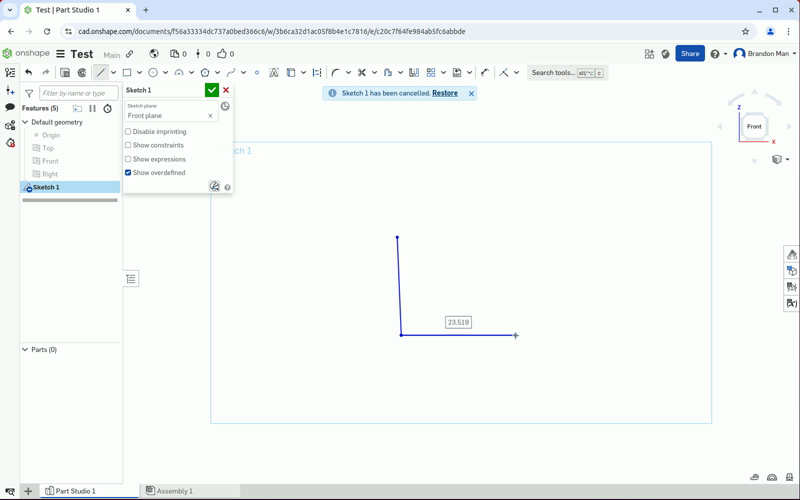
mouse_move(515, 237)
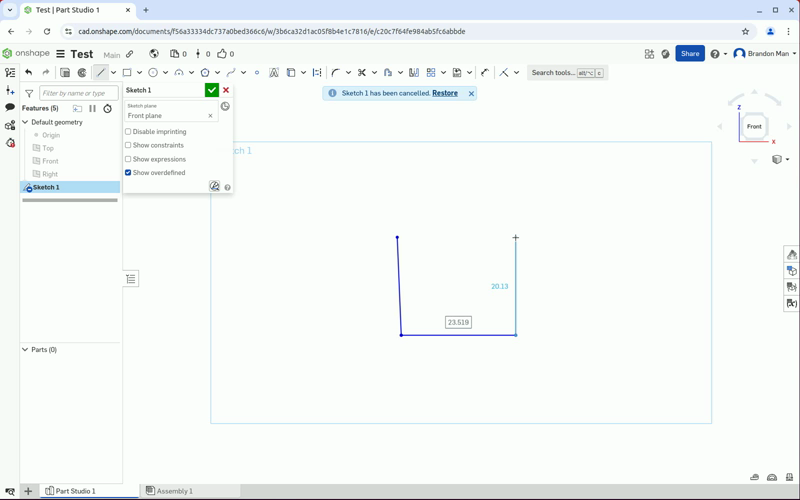
click(515, 237)
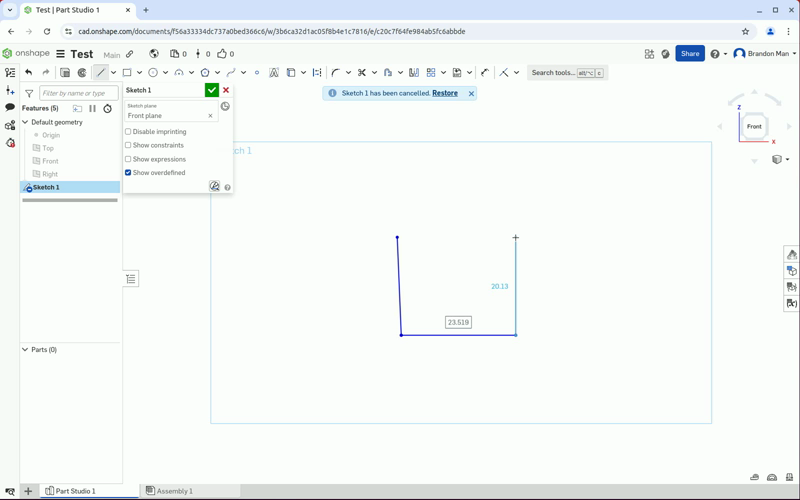
key_up(shift)
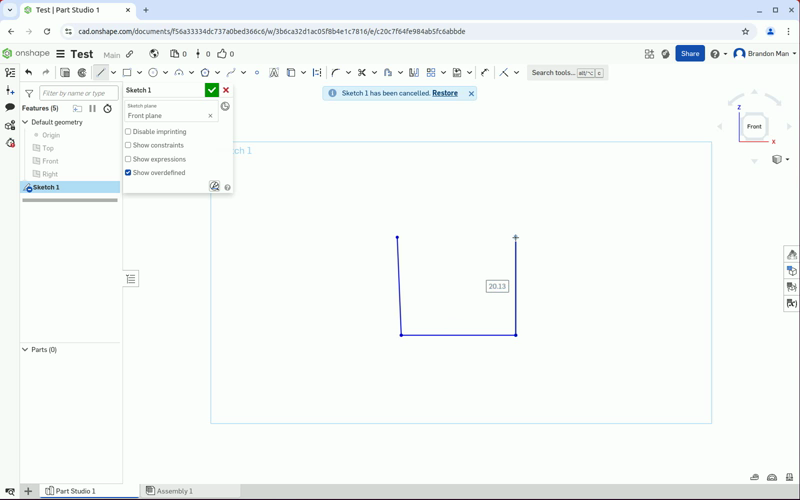
key_down(shift)
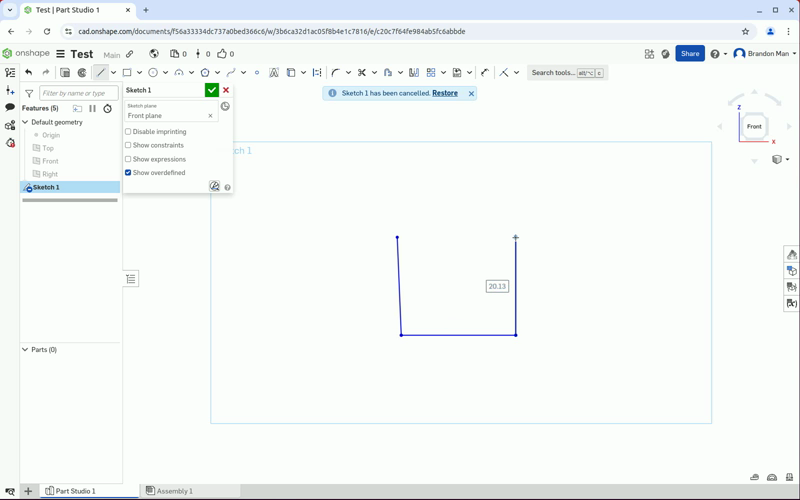
mouse_move(545, 237)
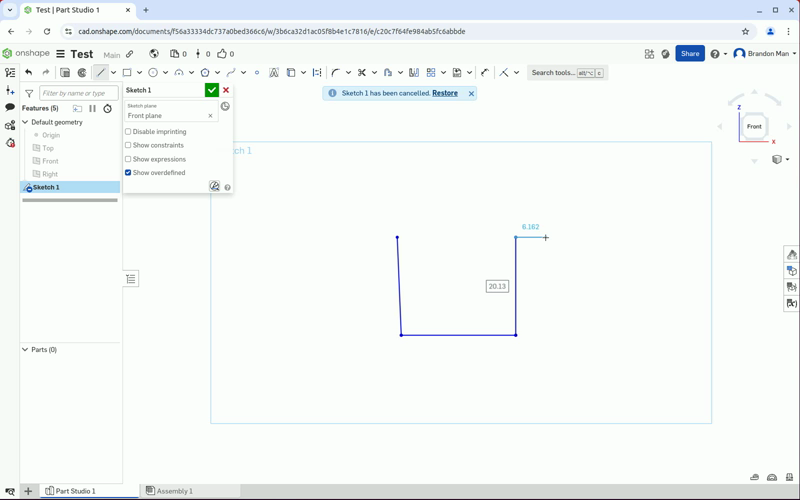
mouse_move(500, 237)
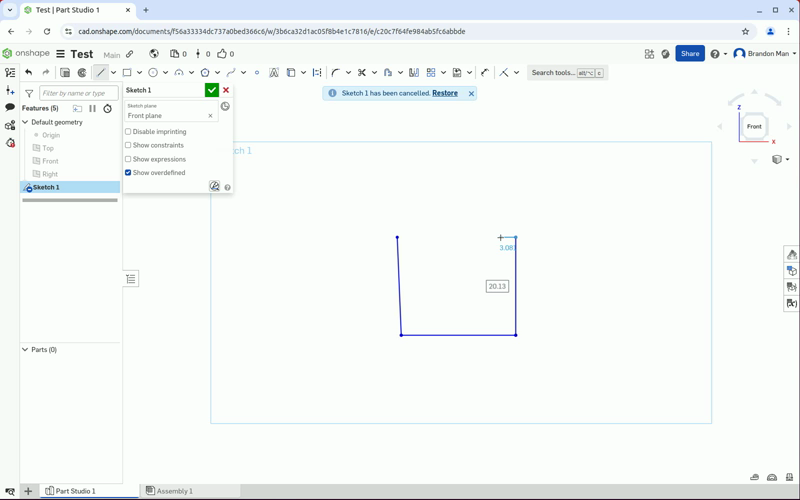
click(500, 237)
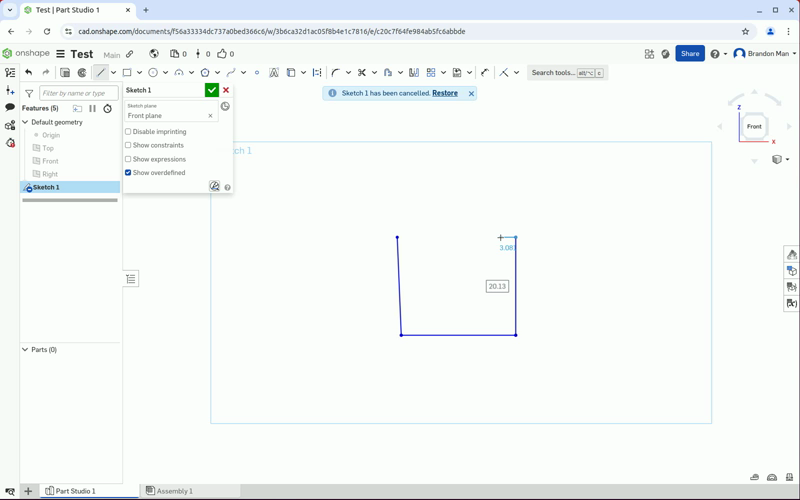
key_up(shift)
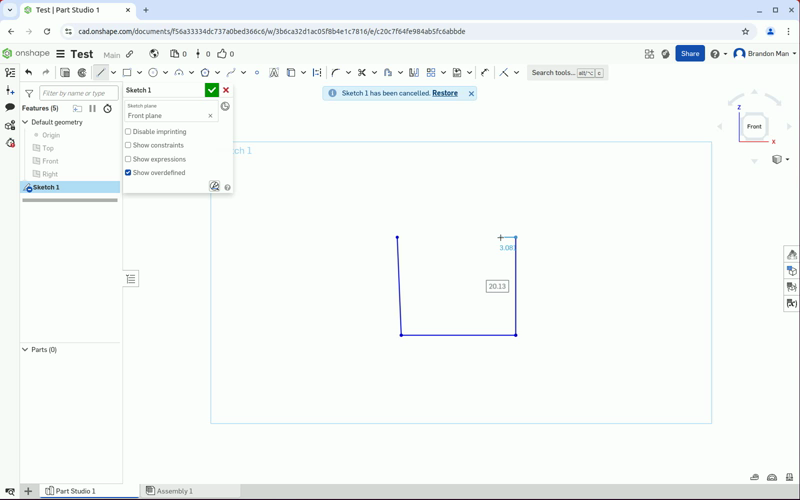
key(esc)
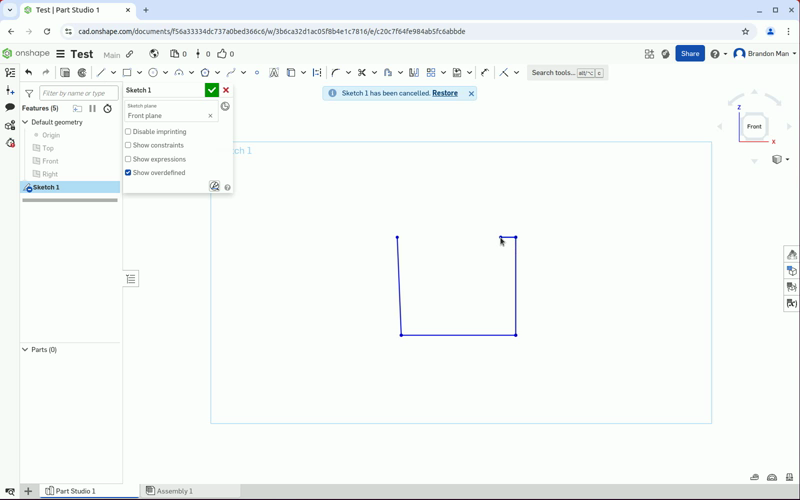
key(a)
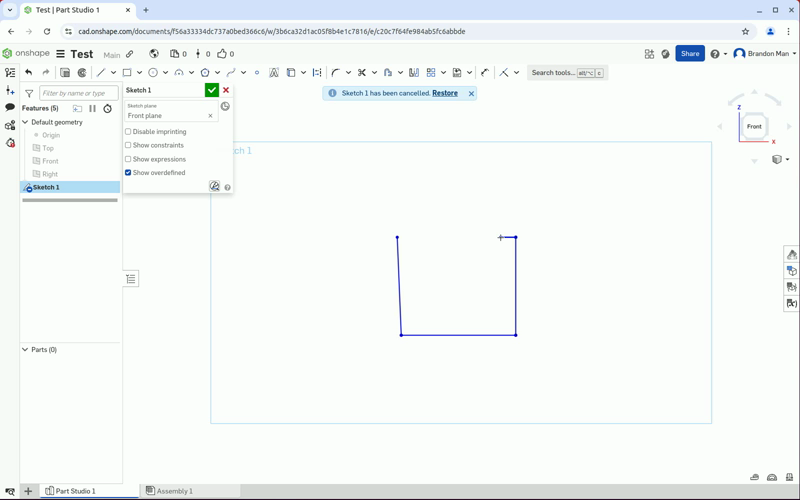
mouse_move(500, 237)
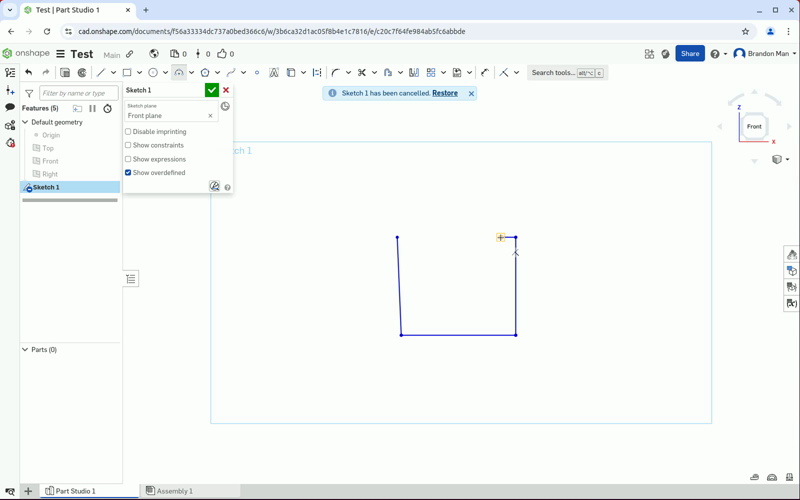
click(500, 237)
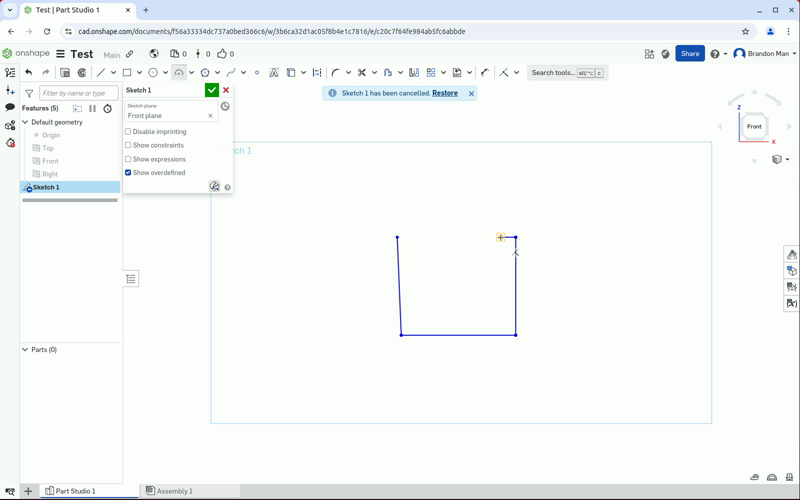
key_down(shift)
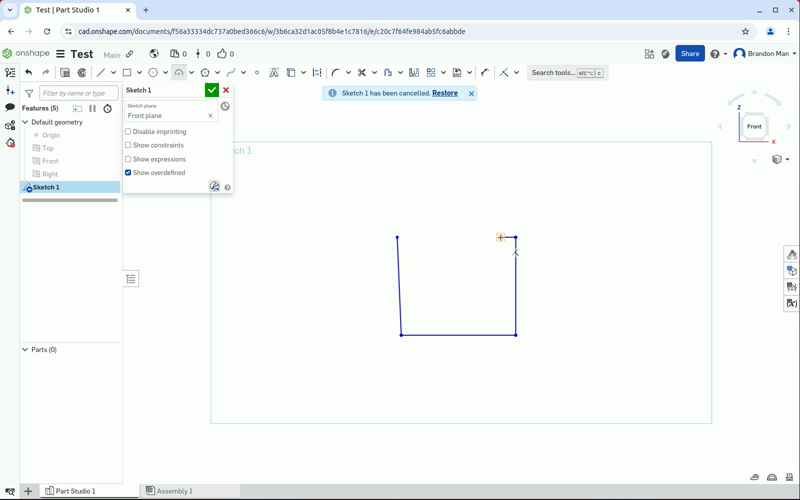
mouse_move(408, 237)
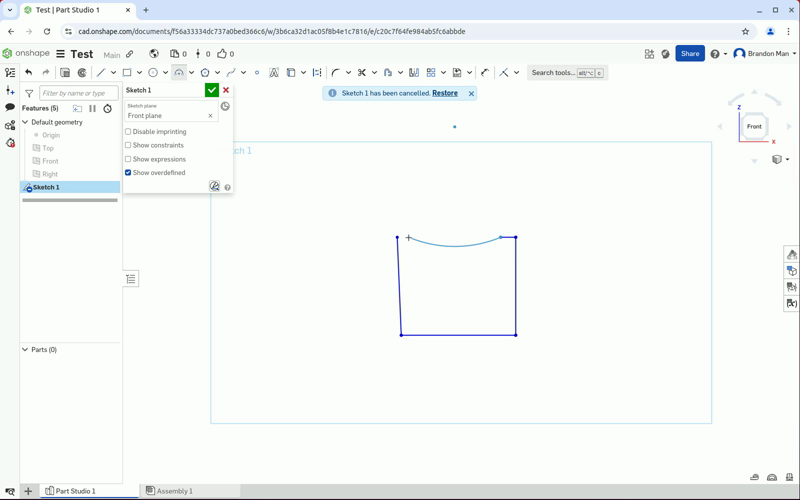
click(408, 237)
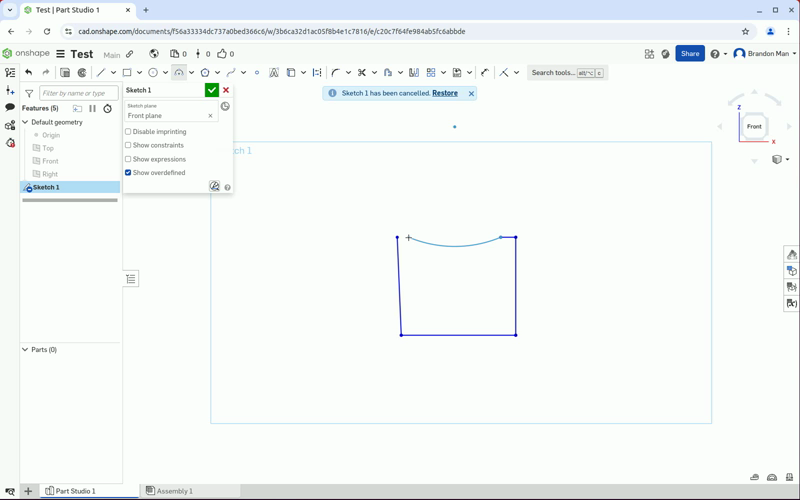
mouse_move(454, 279)
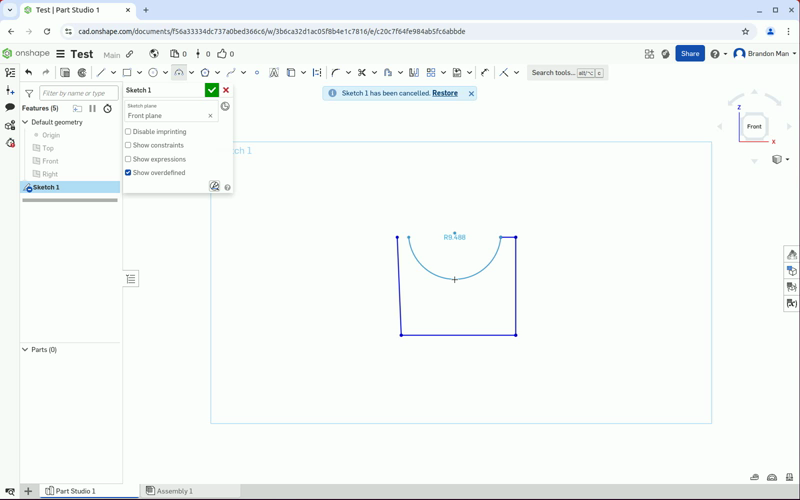
click(454, 279)
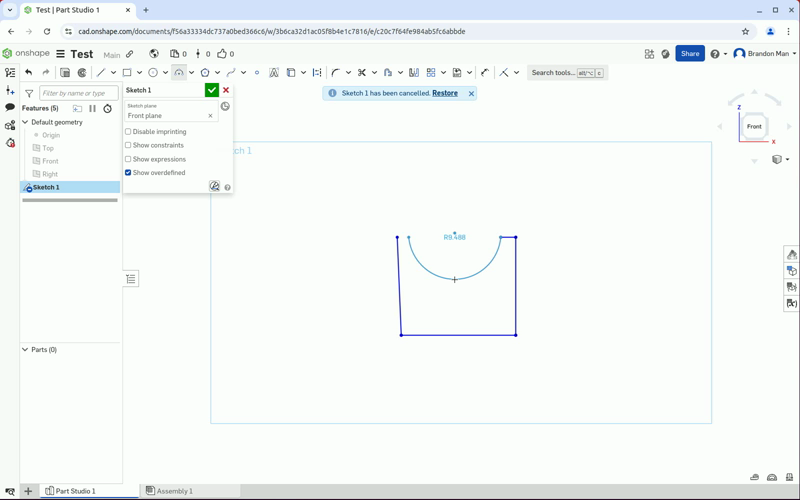
key_up(shift)
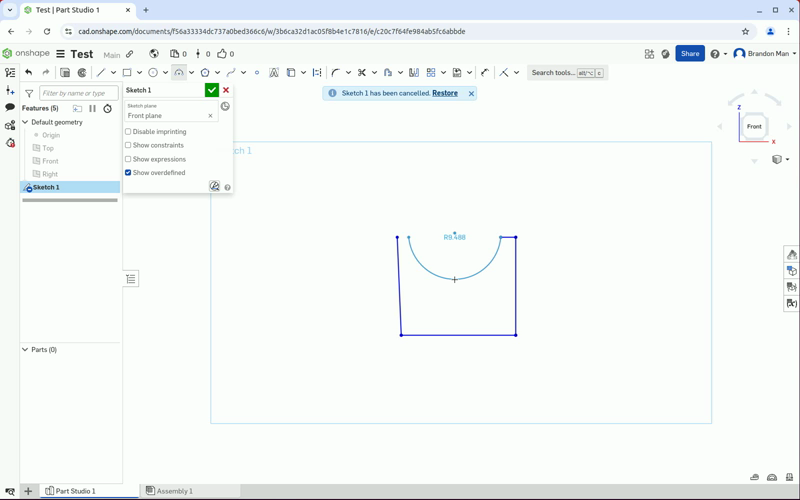
key(esc)
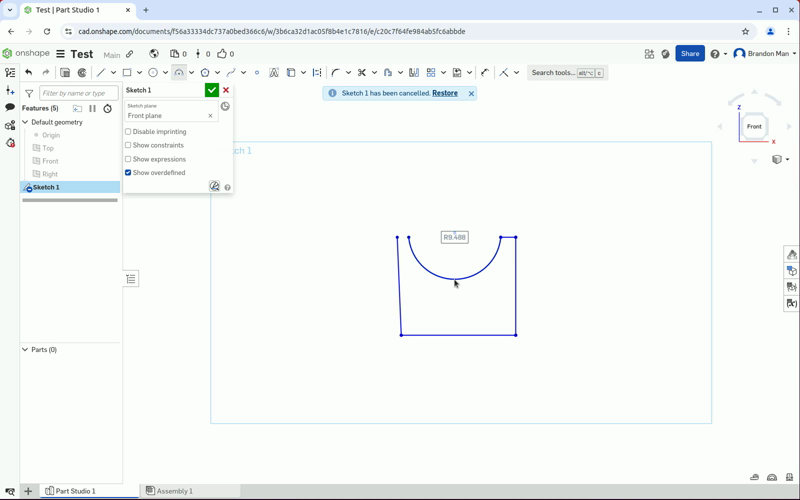
key(l)
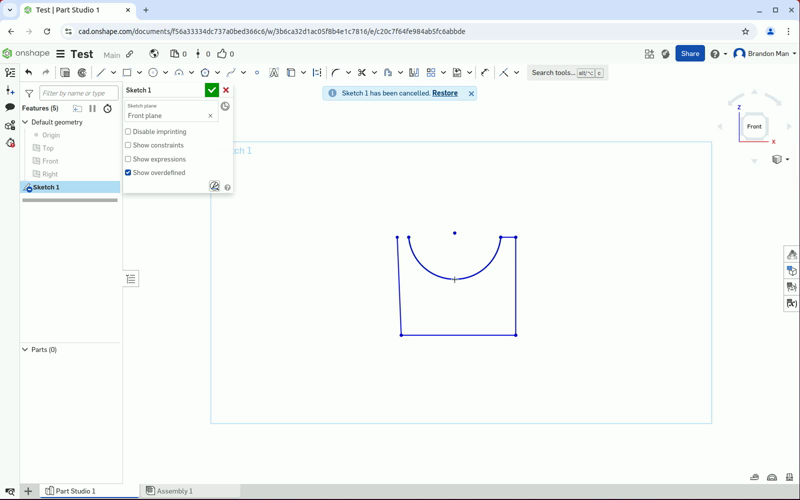
mouse_move(408, 237)
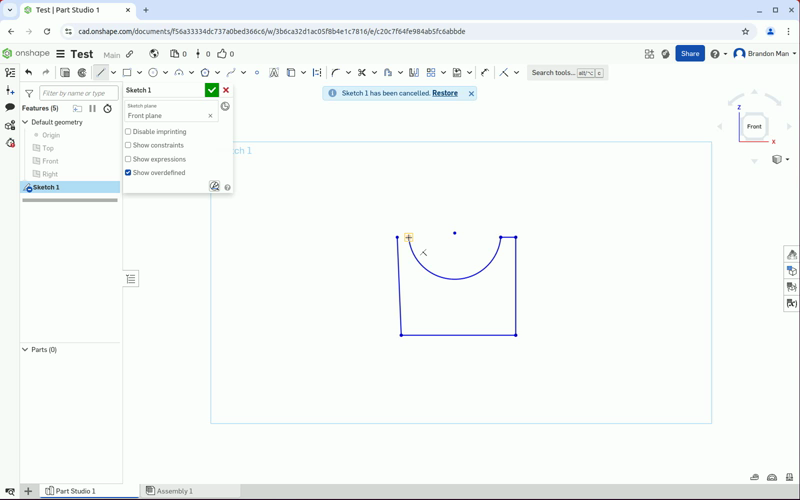
click(408, 237)
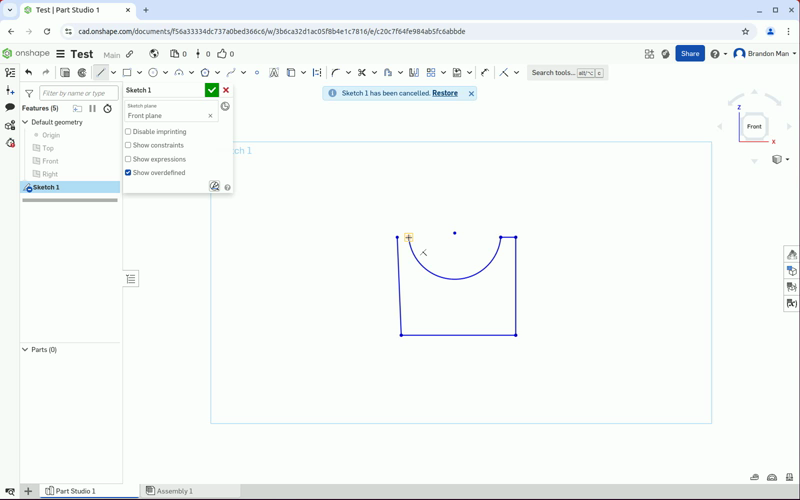
mouse_move(438, 237)
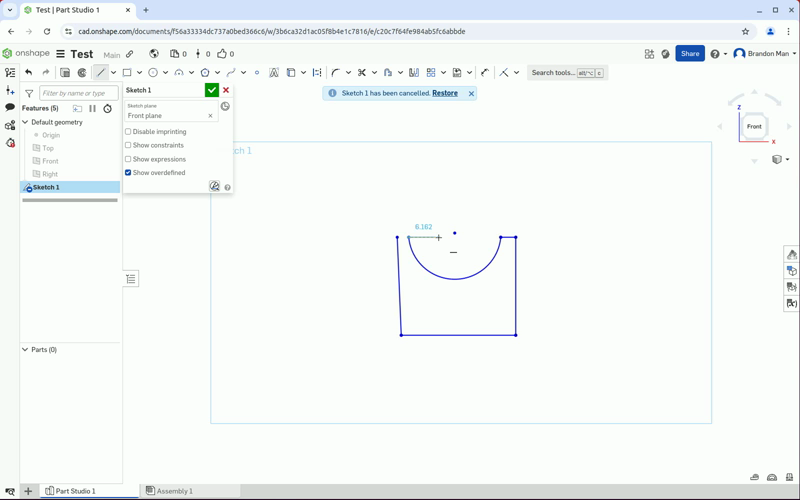
key_down(shift)
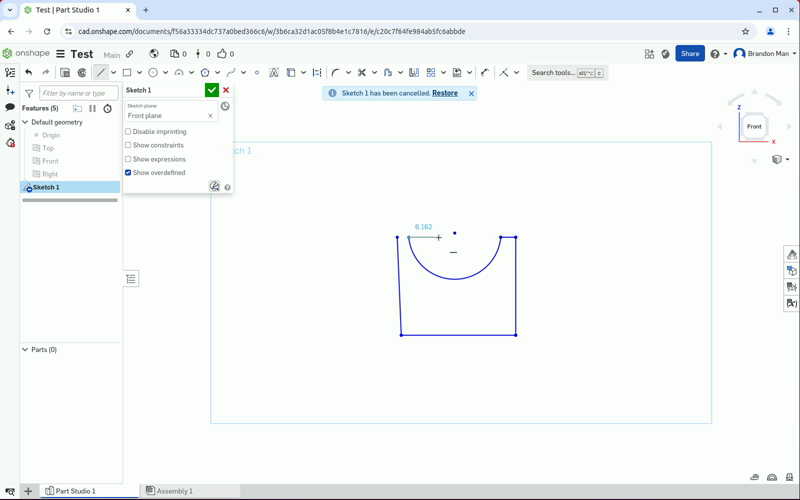
mouse_move(397, 237)
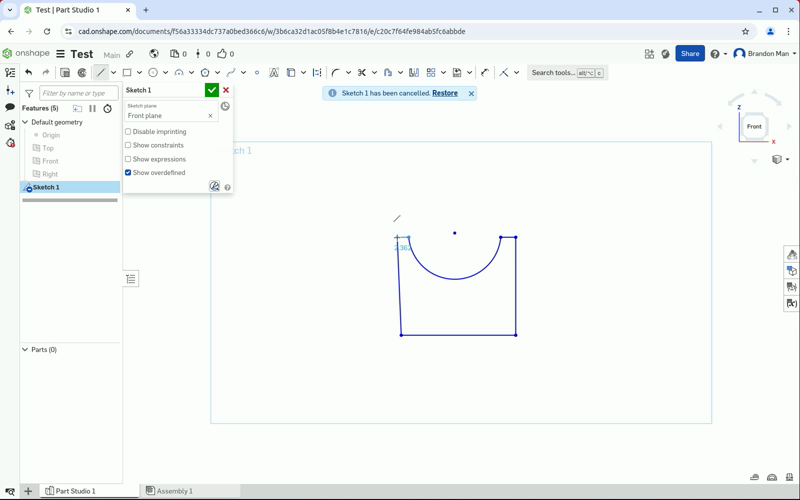
key_up(shift)
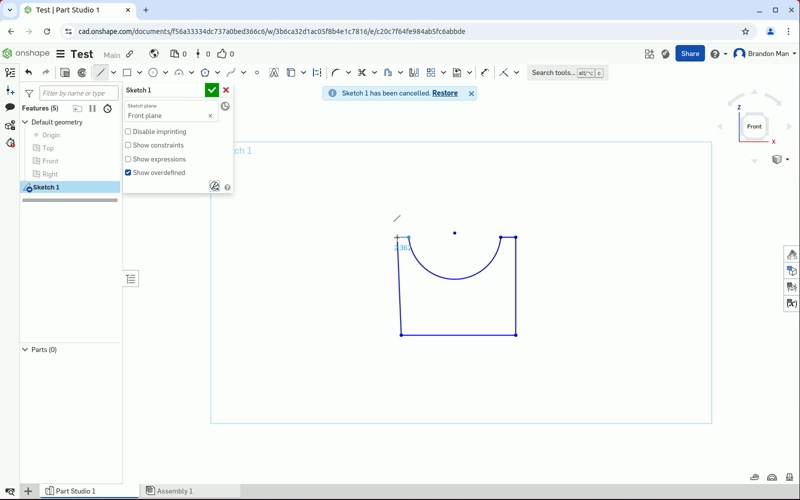
click(397, 237)
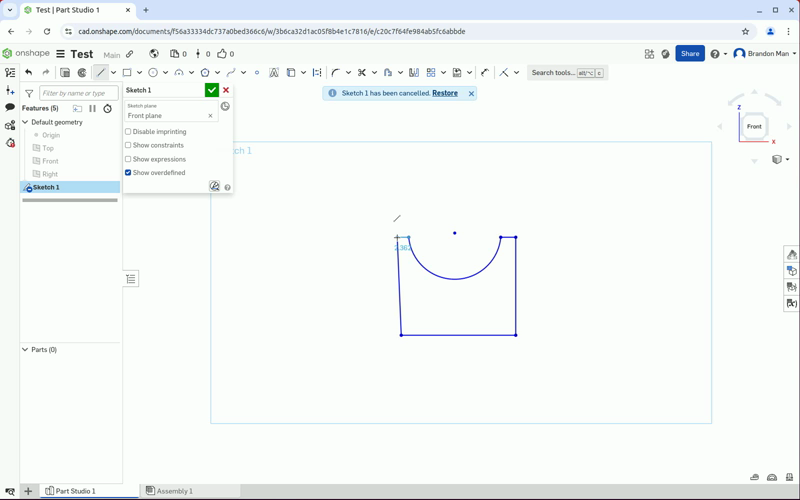
key(esc)
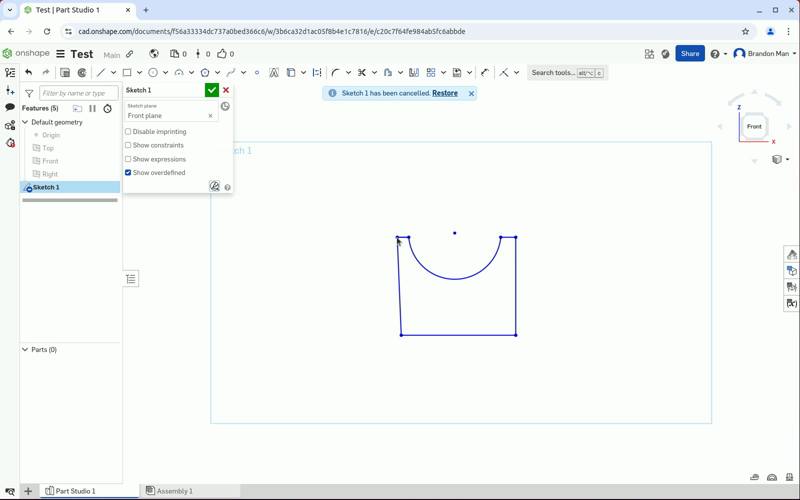
mouse_move(498, 327)
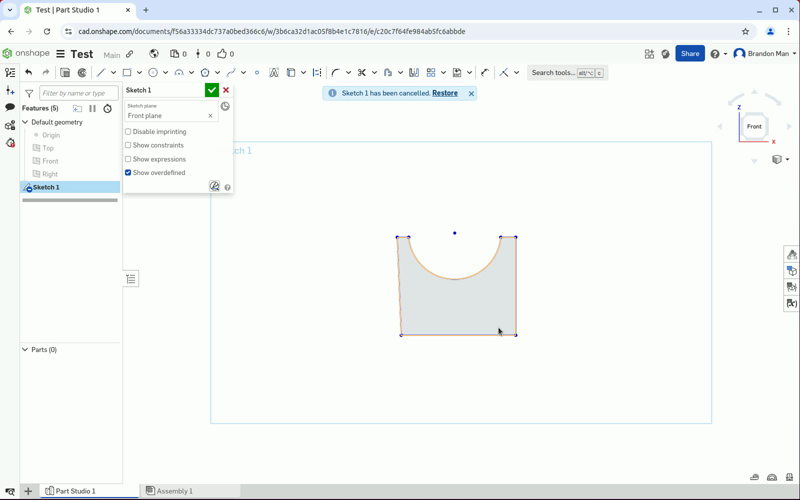
click(498, 327)
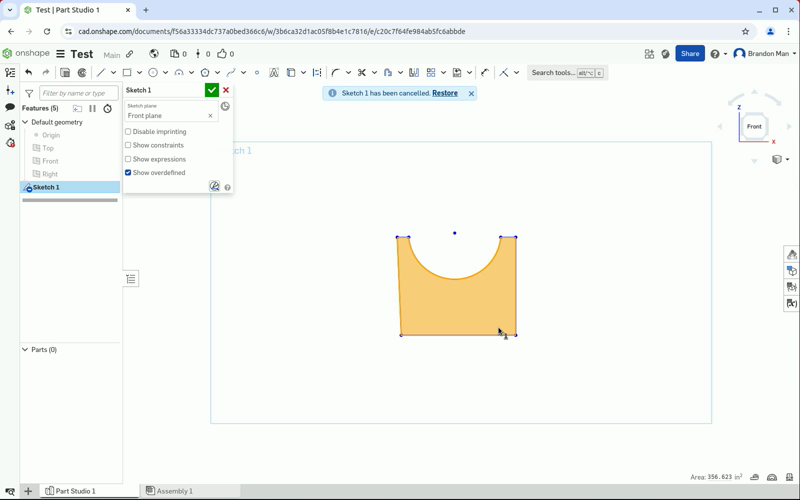
mouse_move(73, 352)
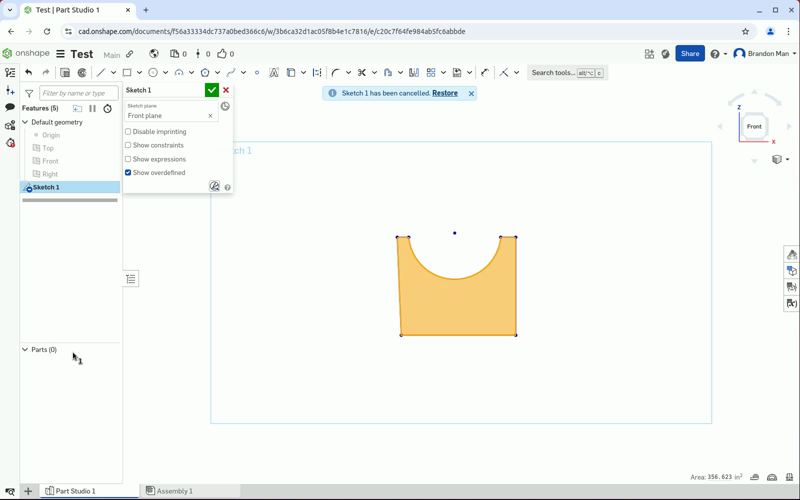
key(shift+y)
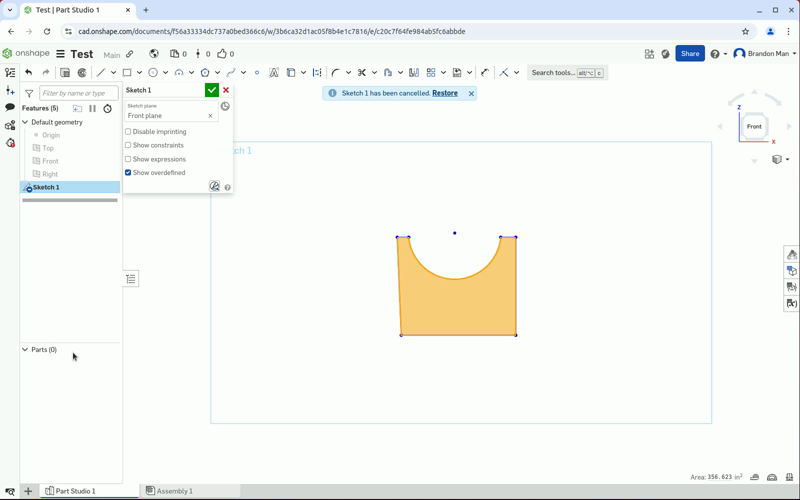
key(shift+e)
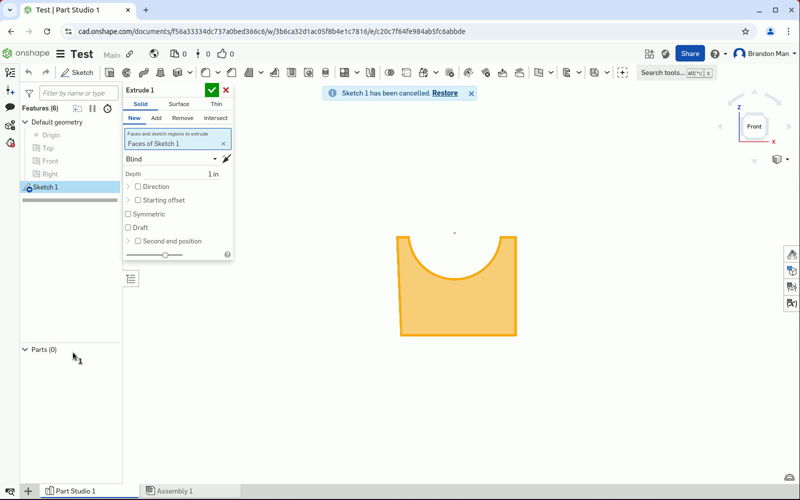
mouse_move(143, 106)
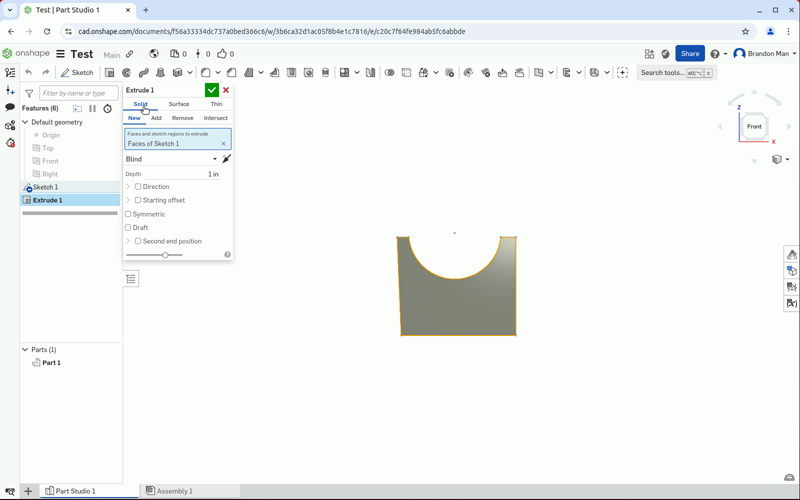
click(143, 106)
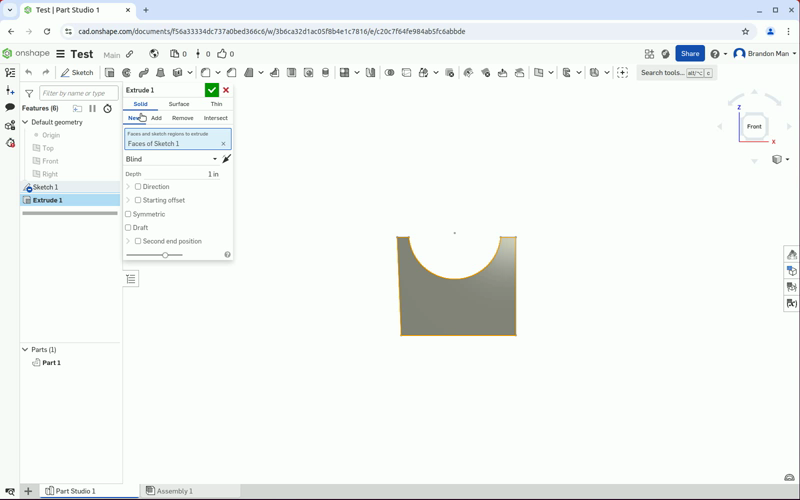
mouse_move(137, 120)
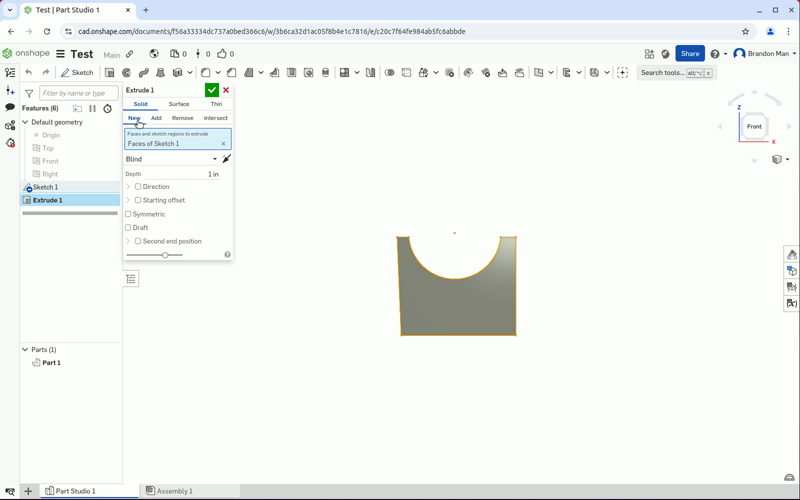
click(137, 120)
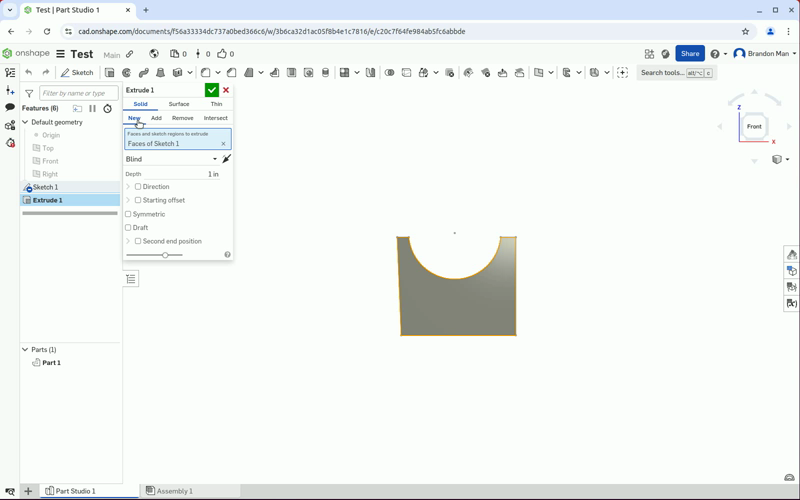
key(tab, 4)
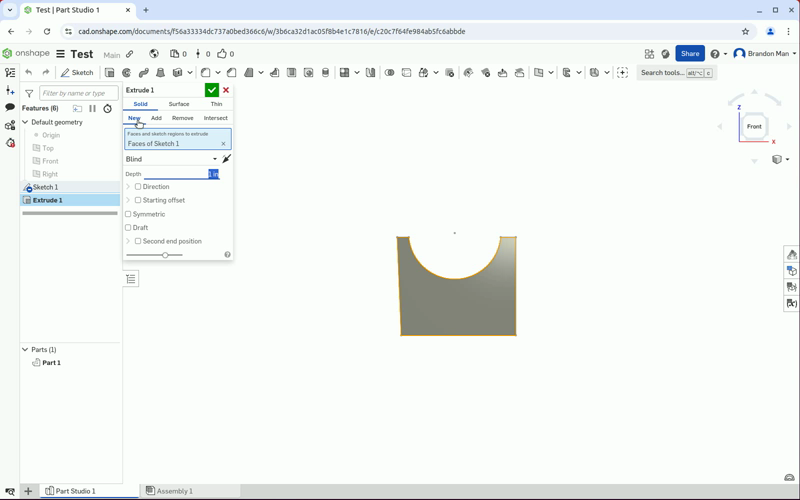
text(31.292)
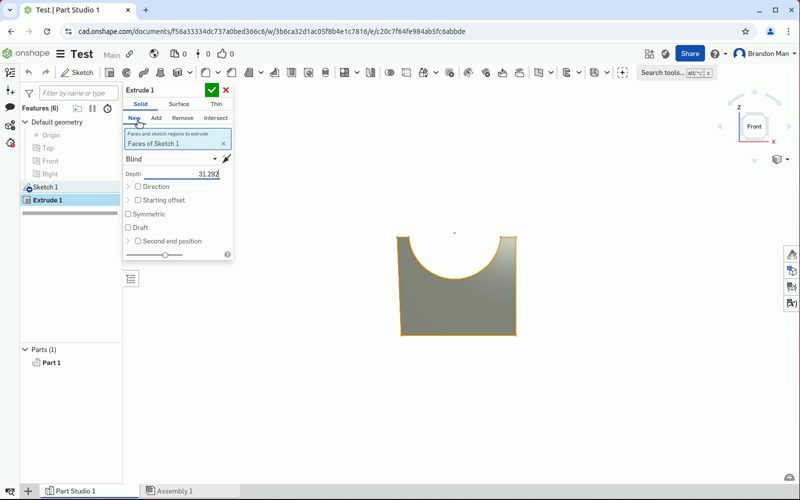
key(tab, 3)
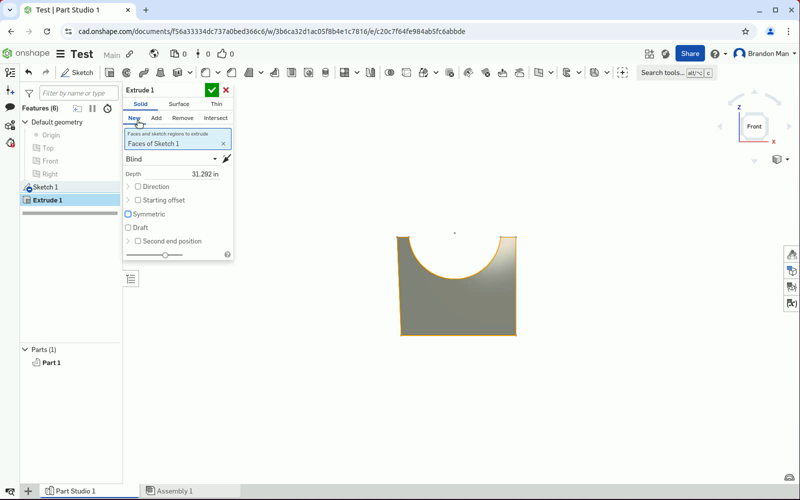
key(space)
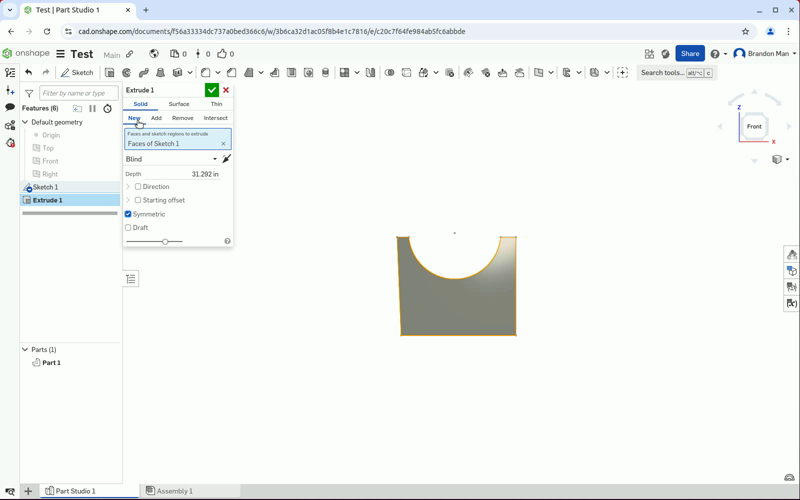
key(enter)
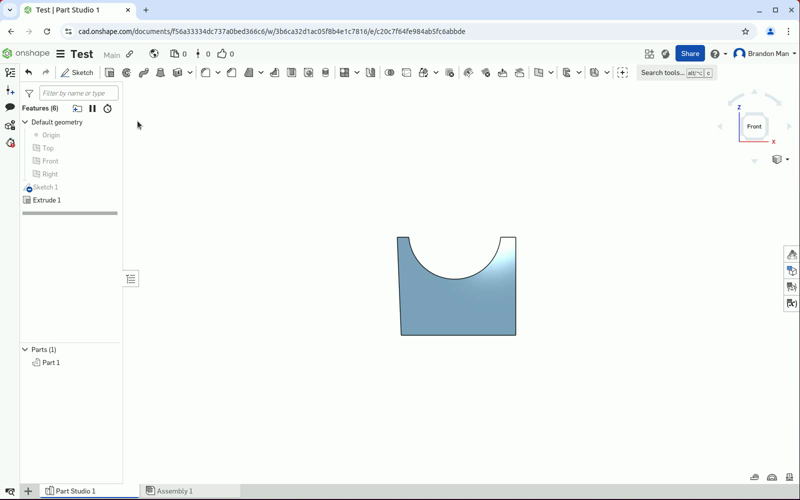
key(shift+h)
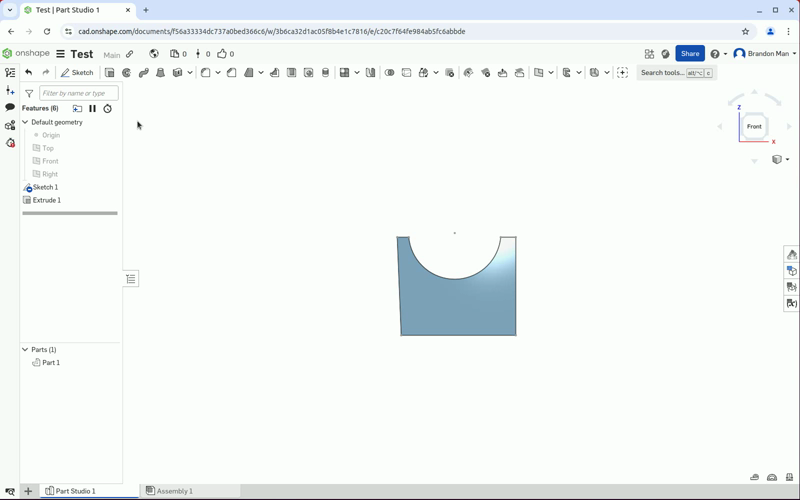
key(shift+h)
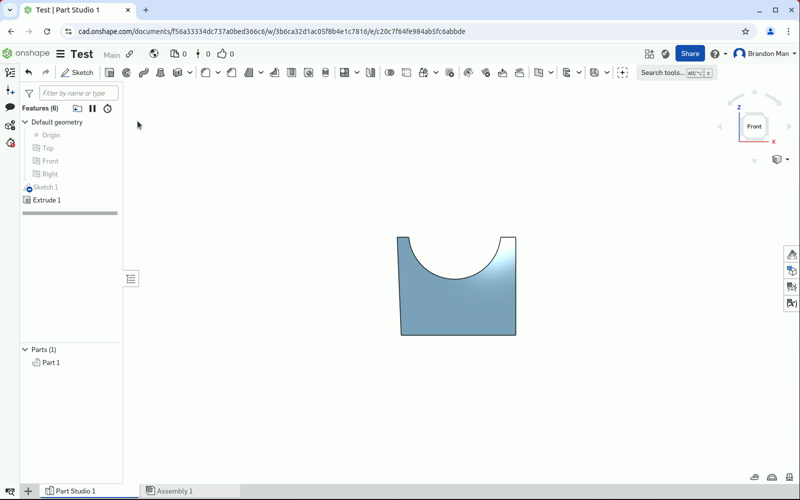
mouse_move(73, 189)
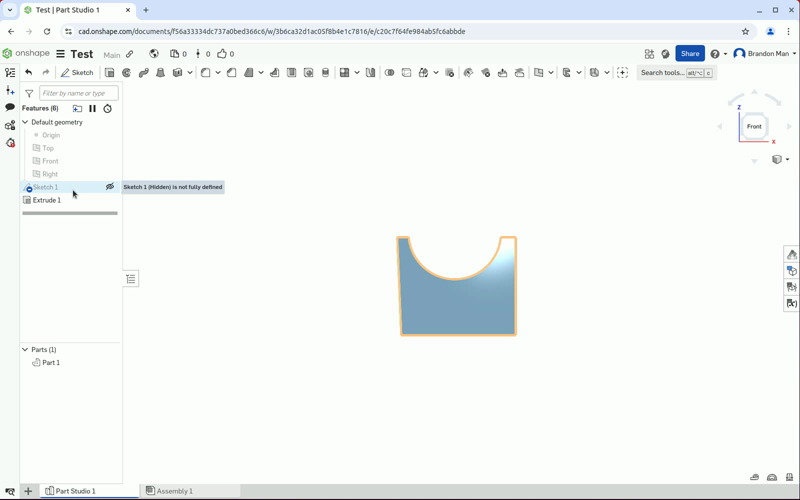
click(73, 189)
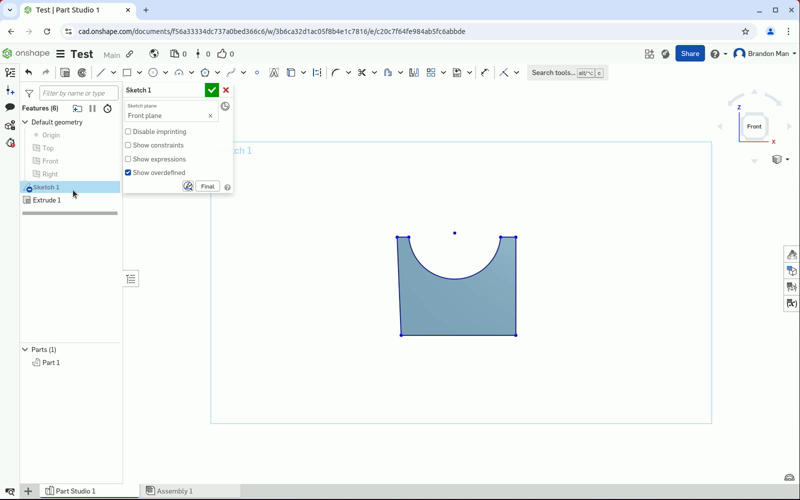
mouse_move(229, 92)
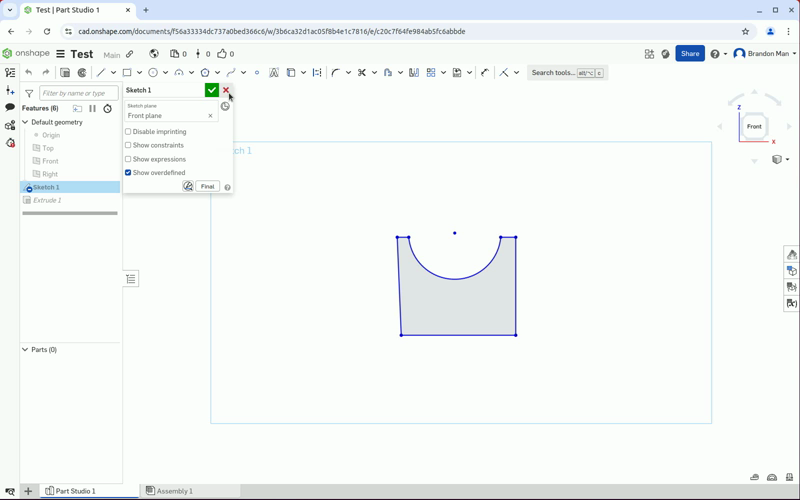
click(229, 92)
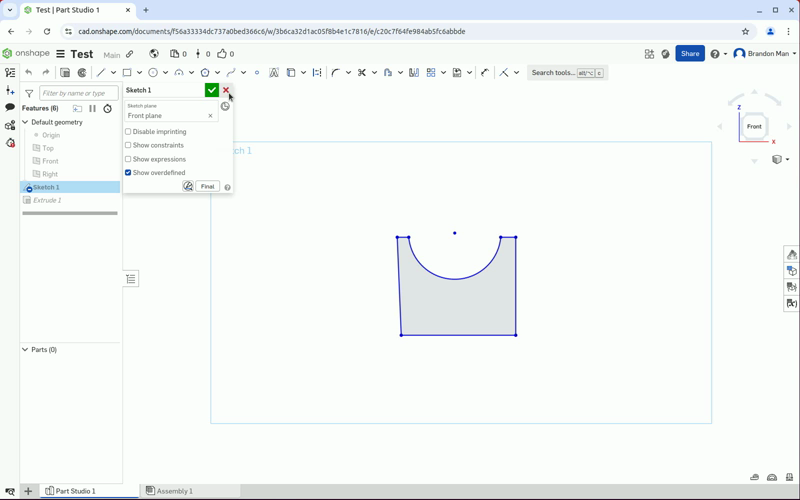
key(shift+s)
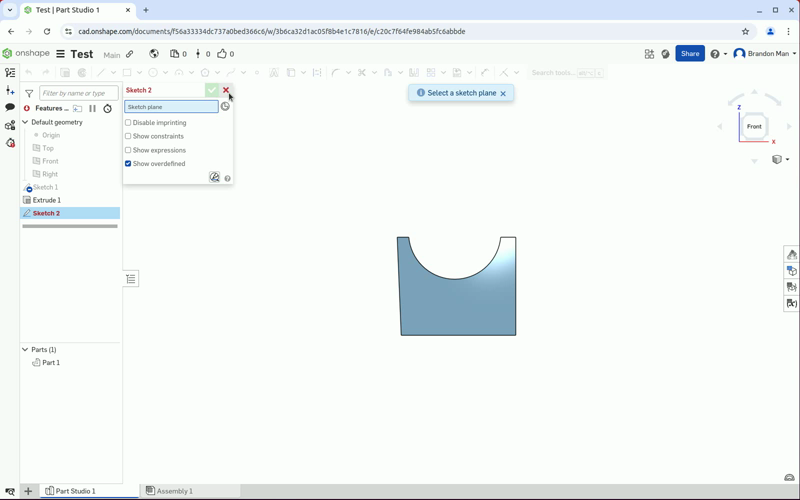
mouse_move(73, 163)
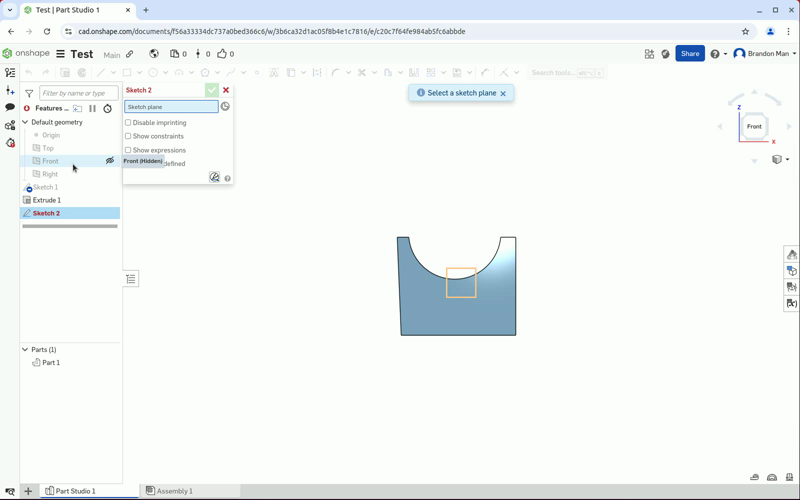
click(73, 163)
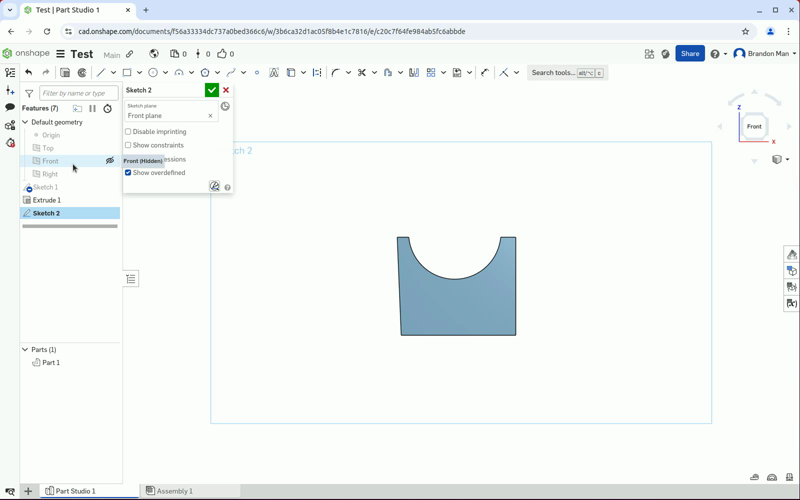
mouse_move(73, 352)
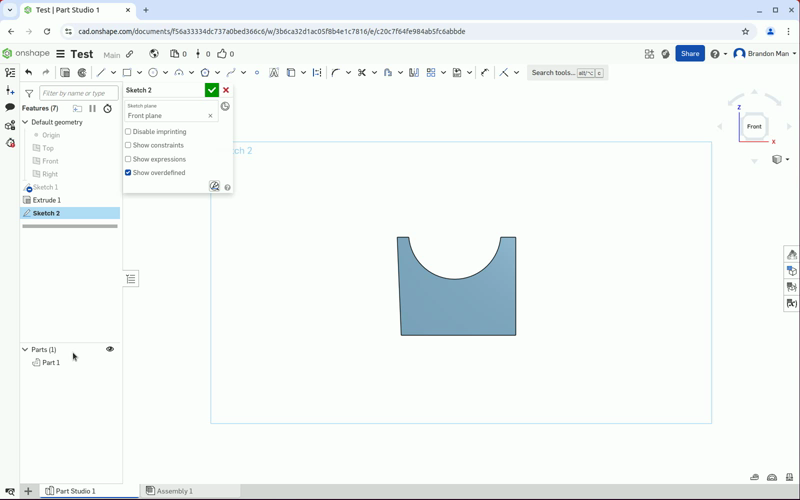
key(y)
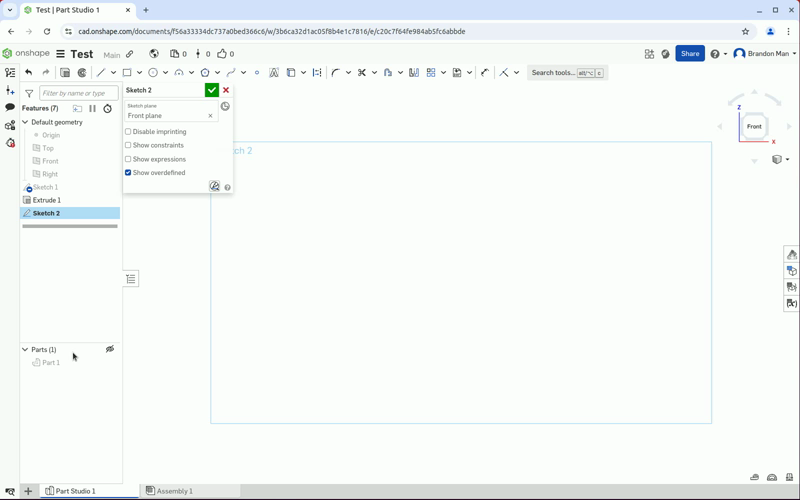
key(a)
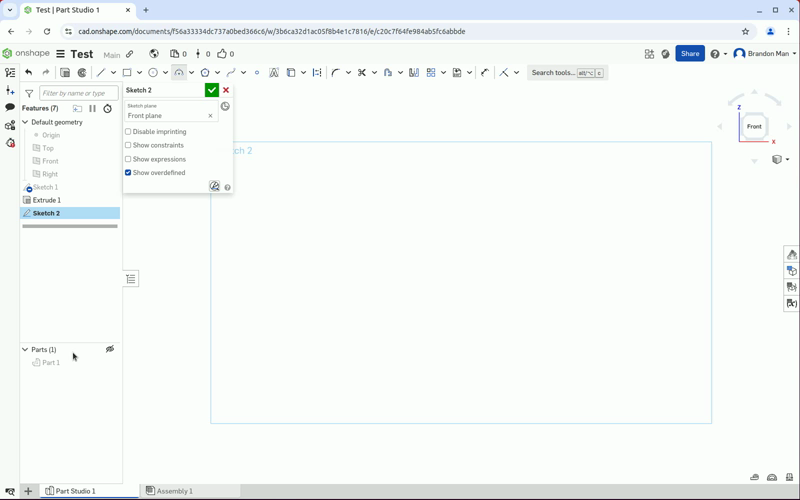
key_down(shift)
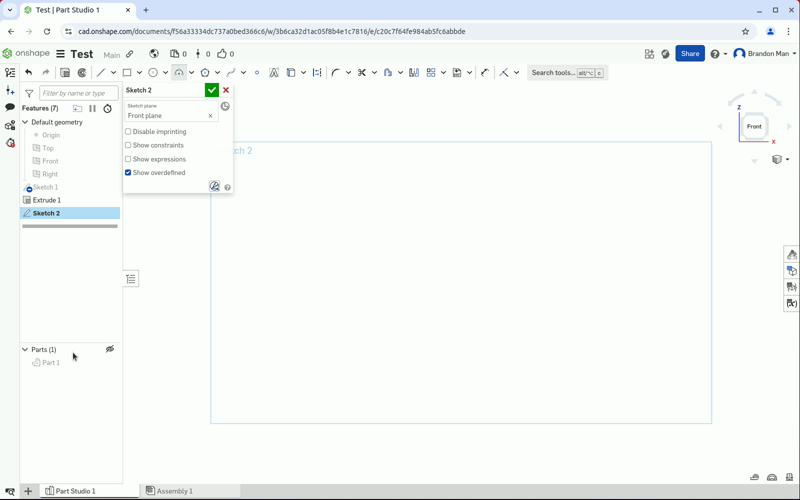
mouse_move(407, 237)
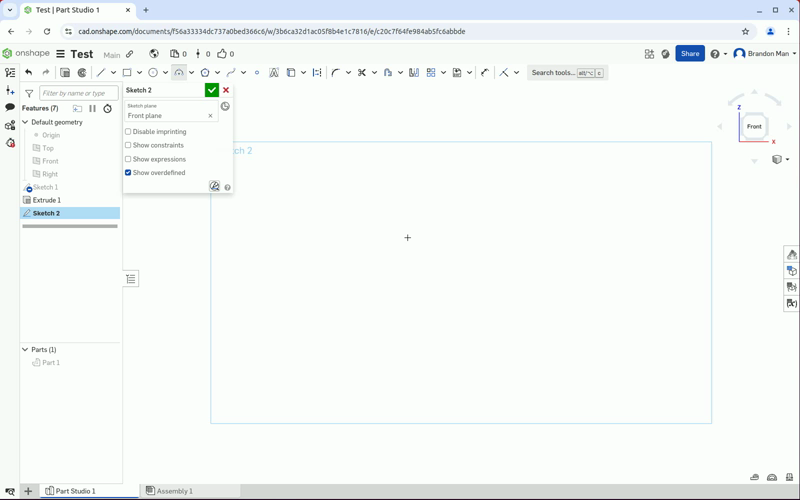
click(407, 237)
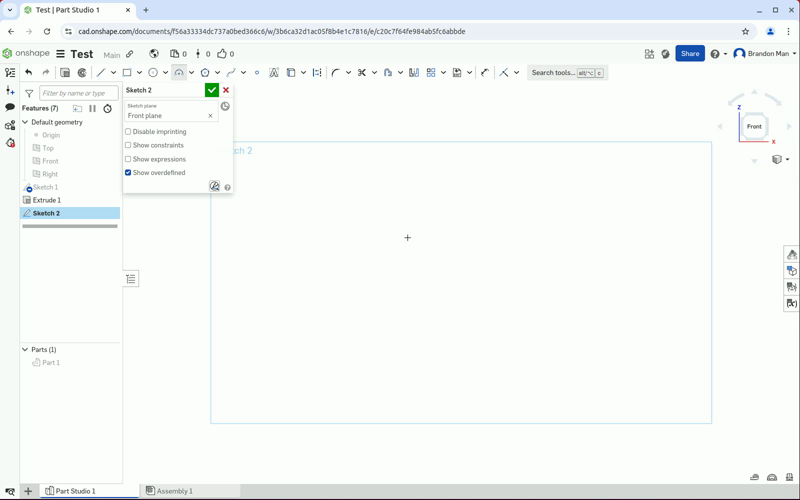
key_up(shift)
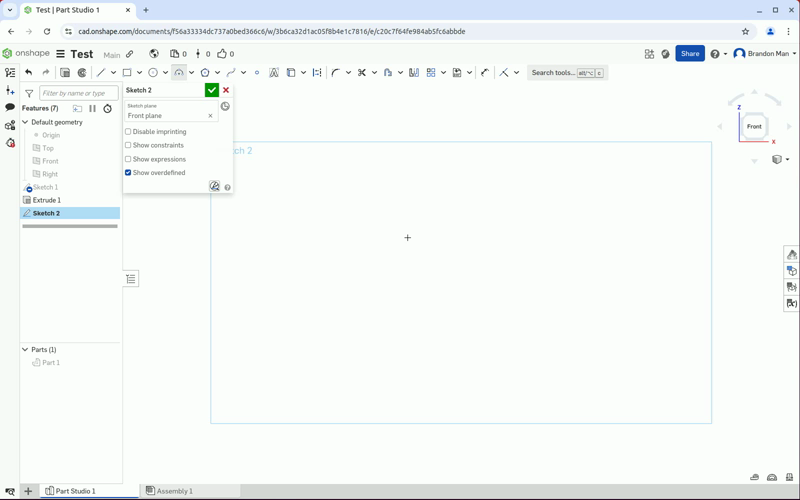
key_down(shift)
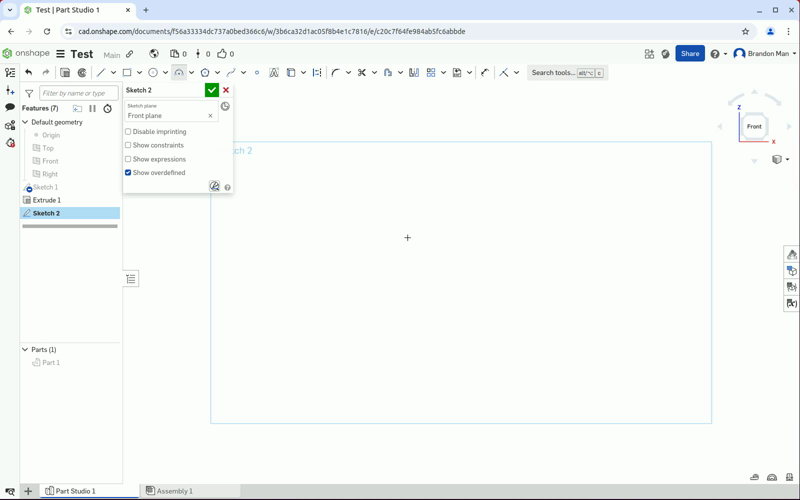
mouse_move(499, 237)
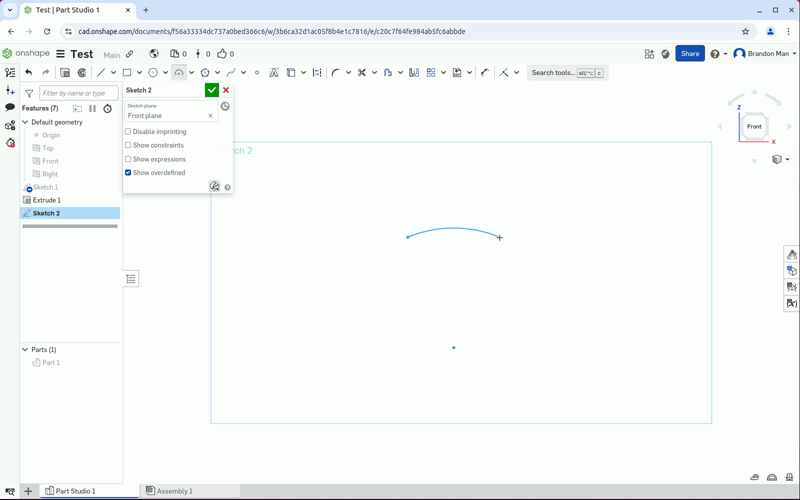
click(499, 237)
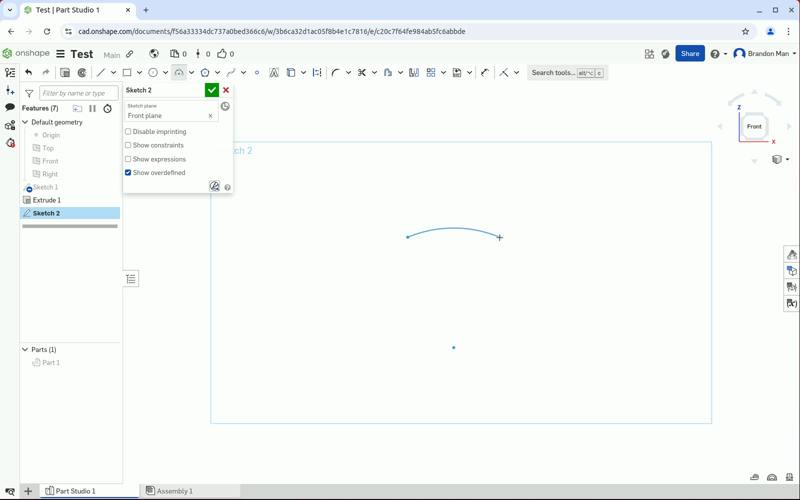
mouse_move(453, 279)
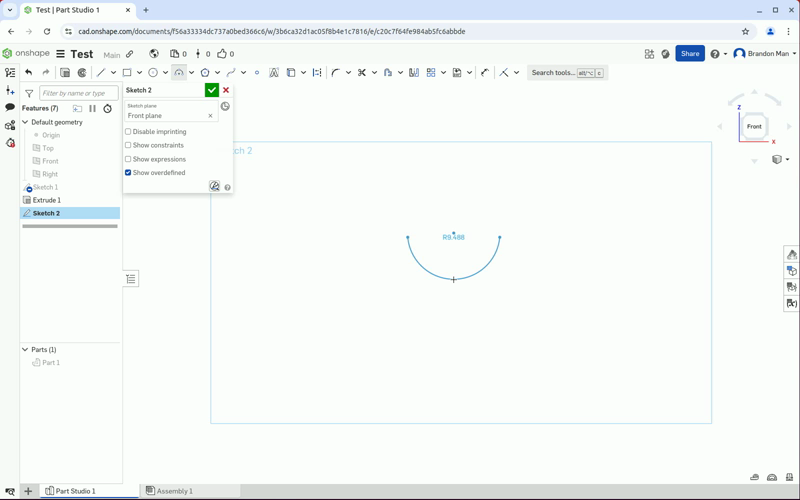
click(453, 279)
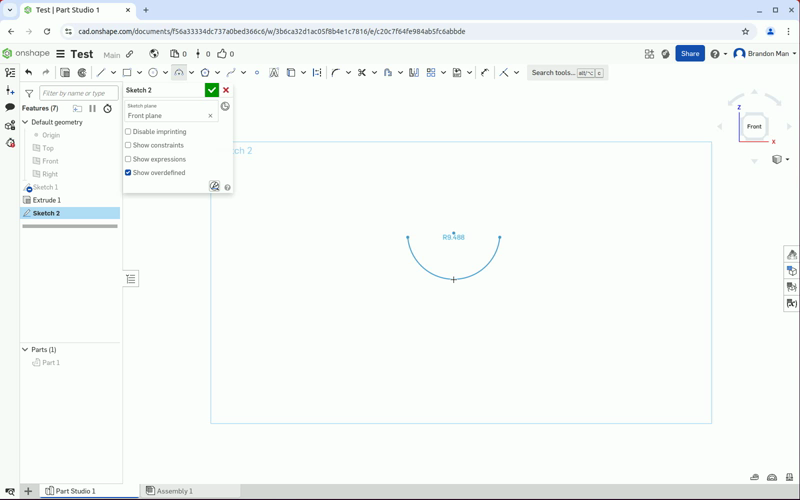
key_up(shift)
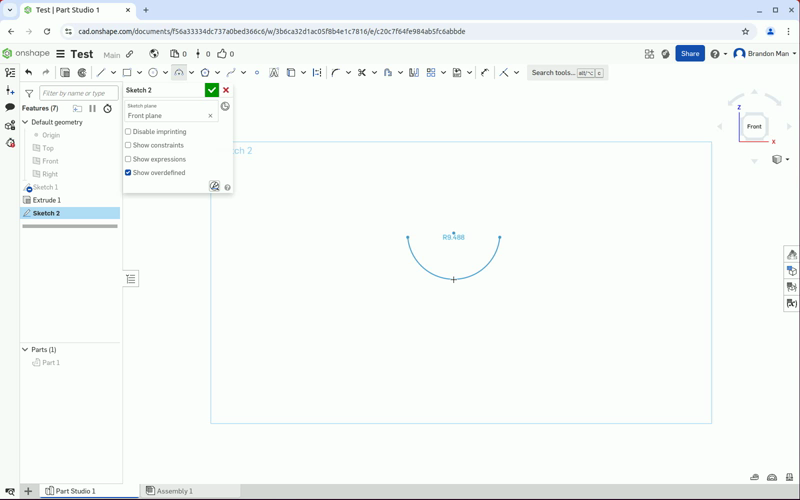
key(esc)
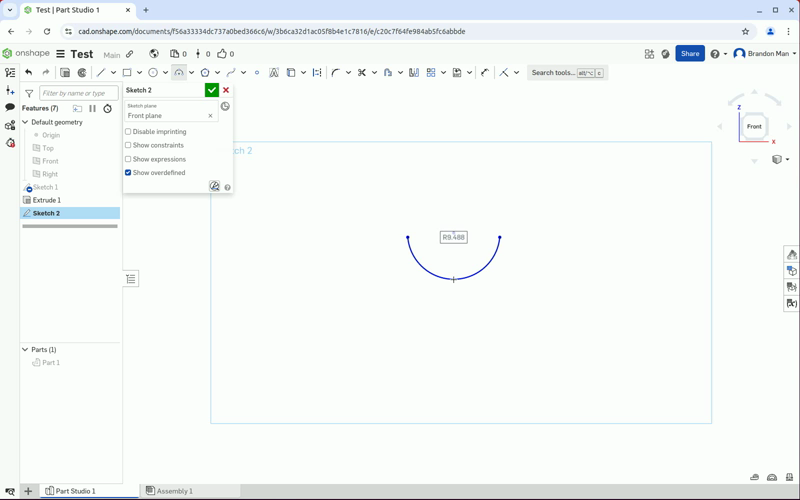
key(l)
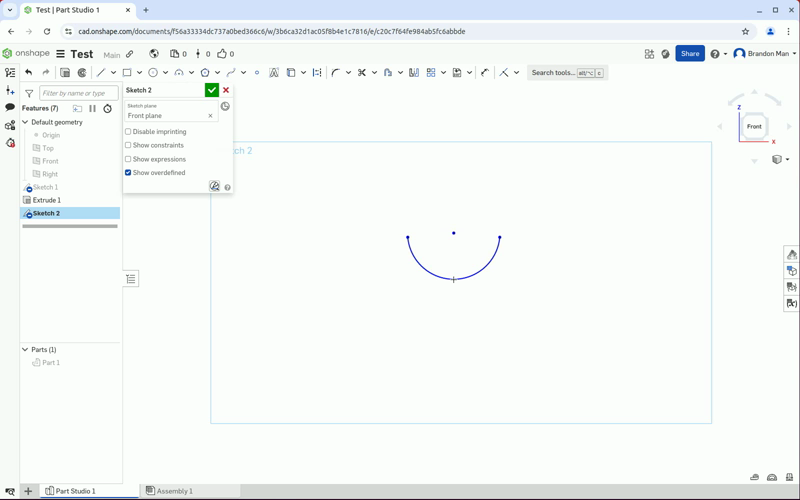
mouse_move(499, 237)
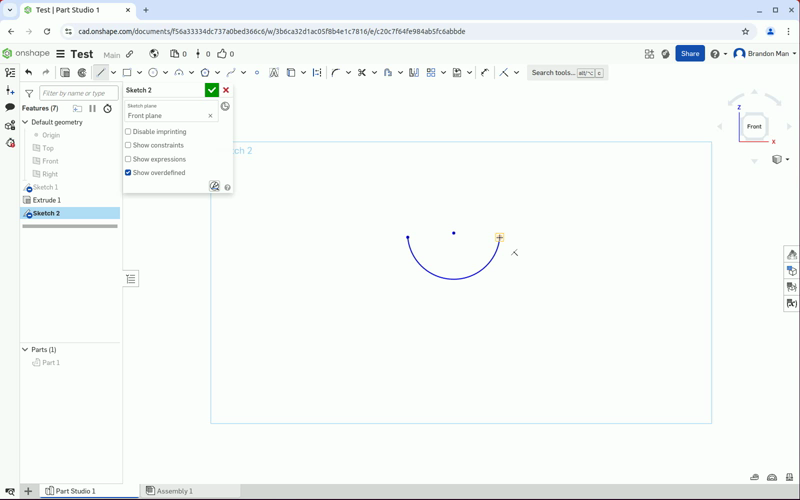
click(499, 237)
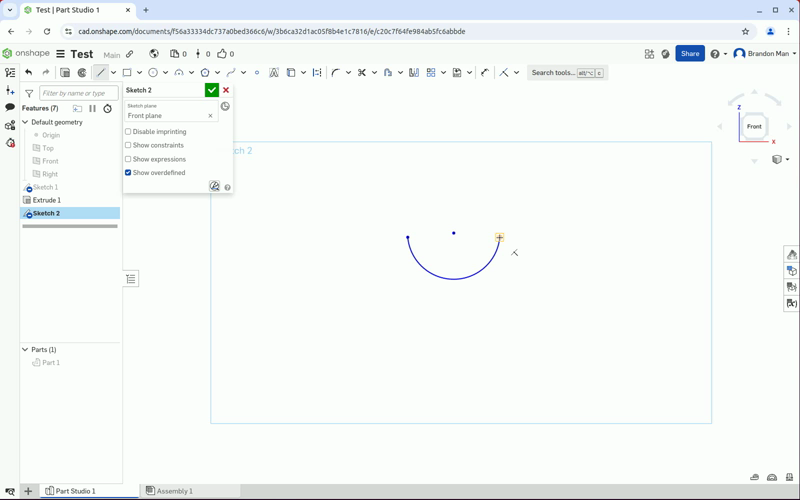
key_down(shift)
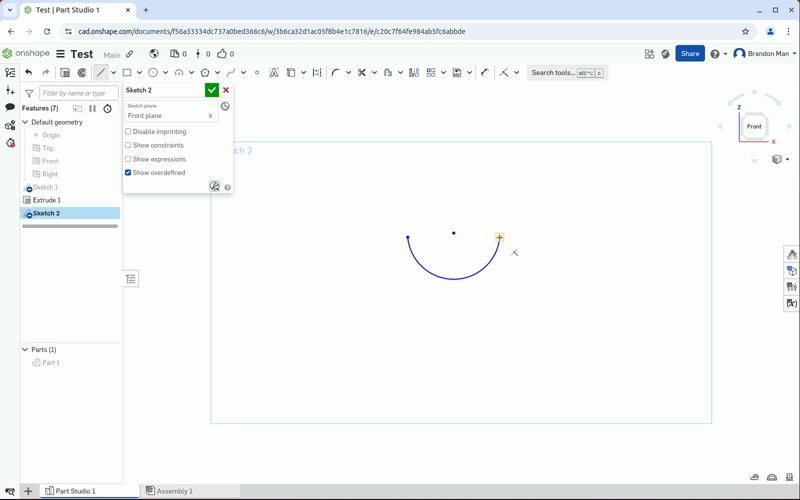
mouse_move(529, 237)
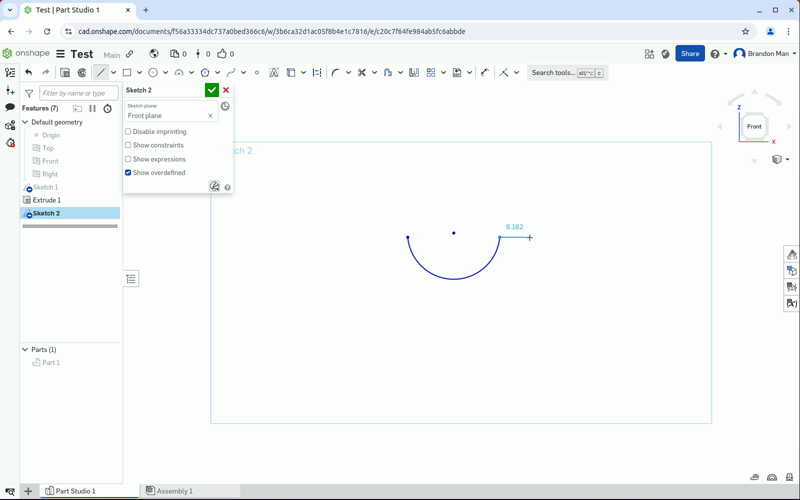
mouse_move(481, 237)
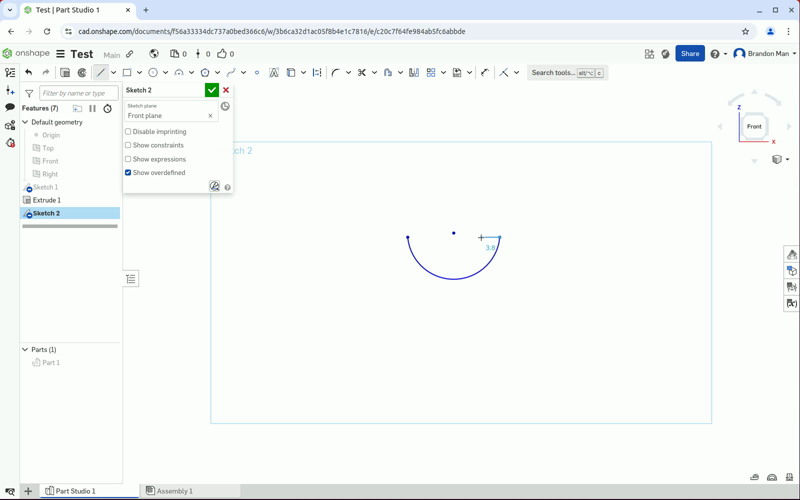
click(481, 237)
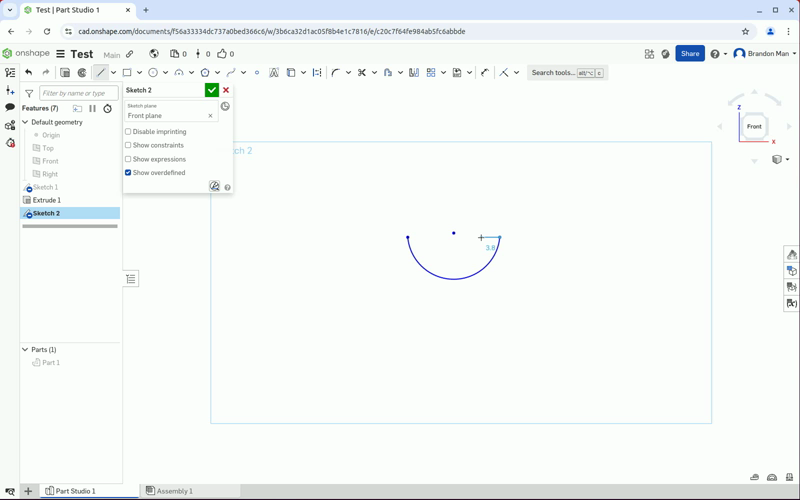
key_up(shift)
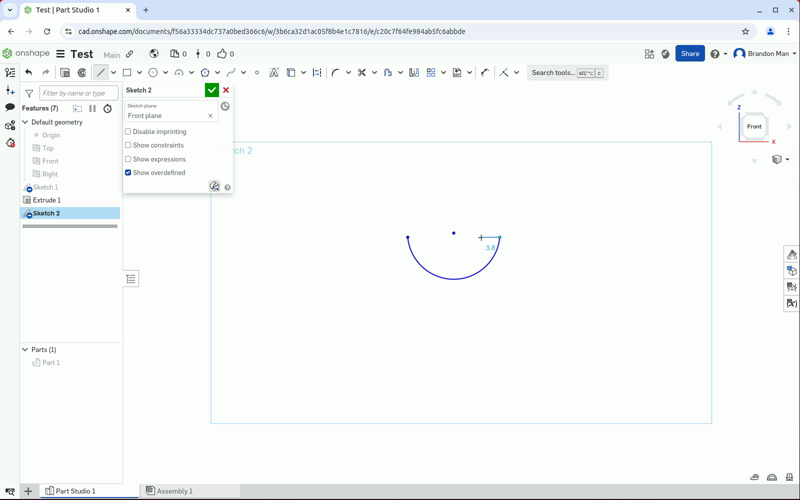
key(esc)
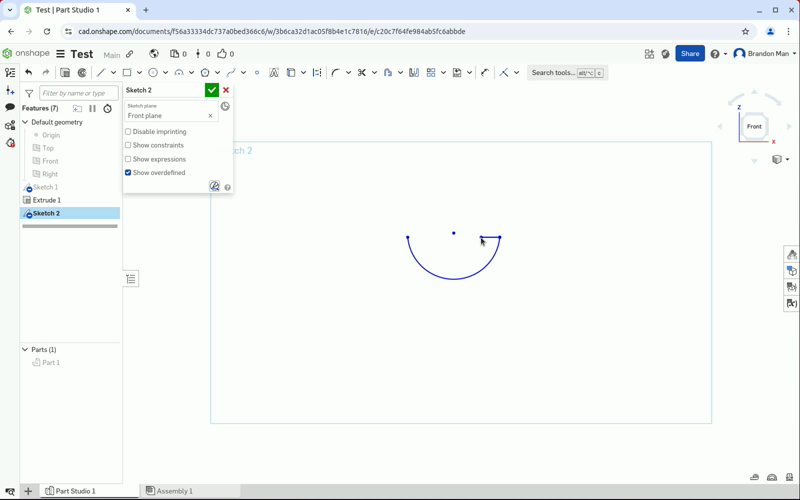
key(a)
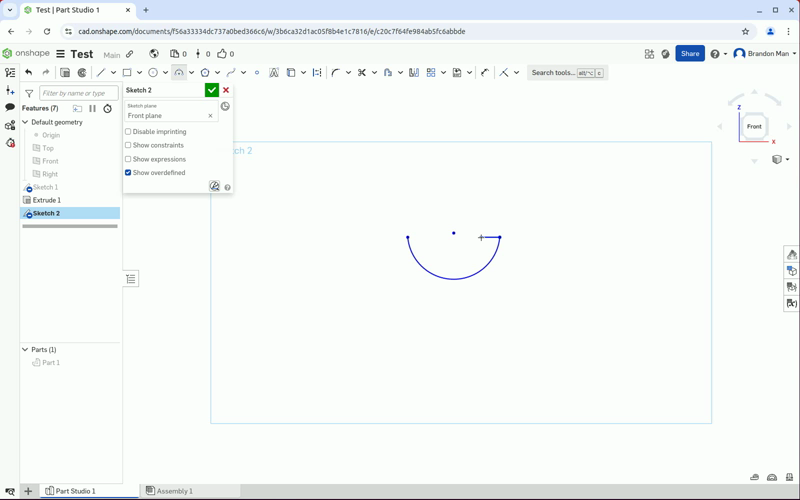
mouse_move(481, 237)
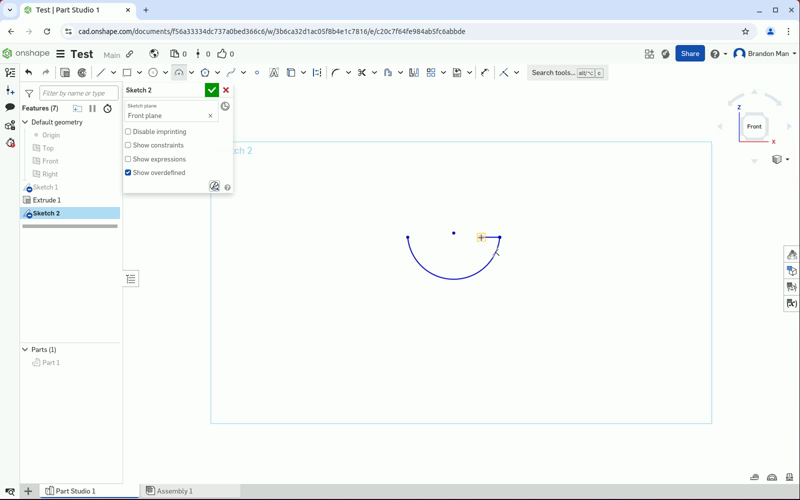
click(481, 237)
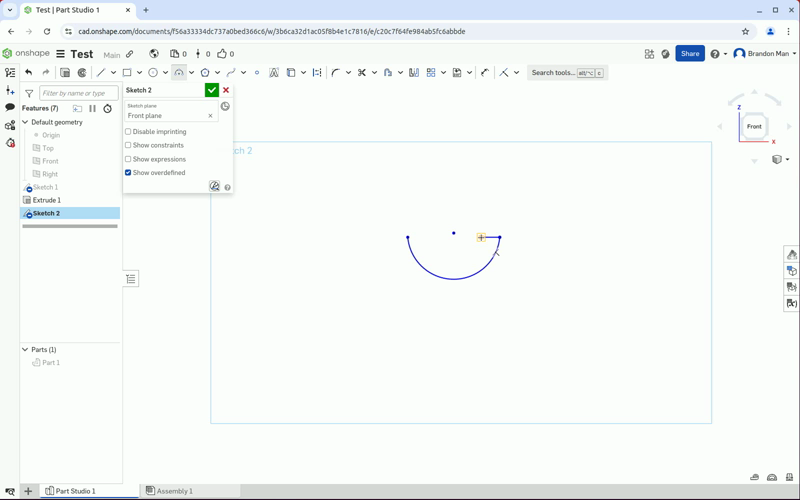
key_down(shift)
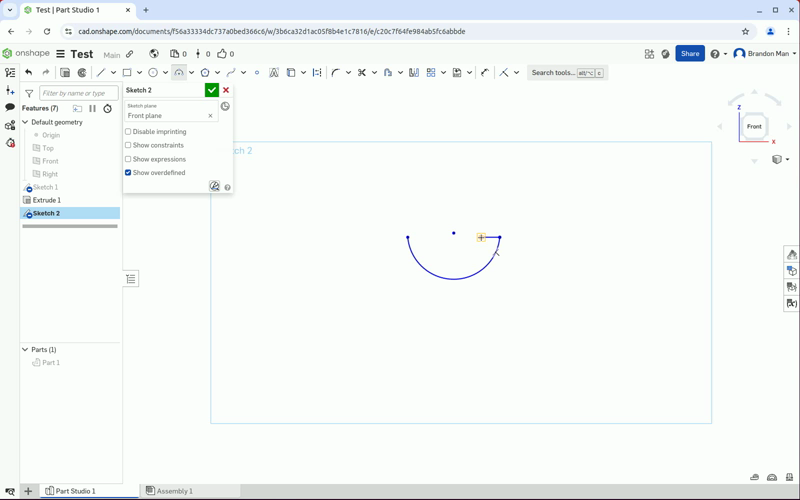
mouse_move(420, 237)
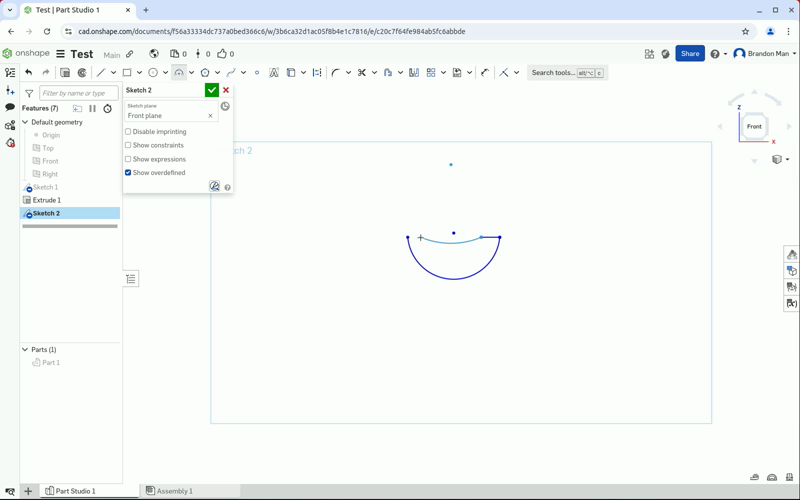
click(420, 237)
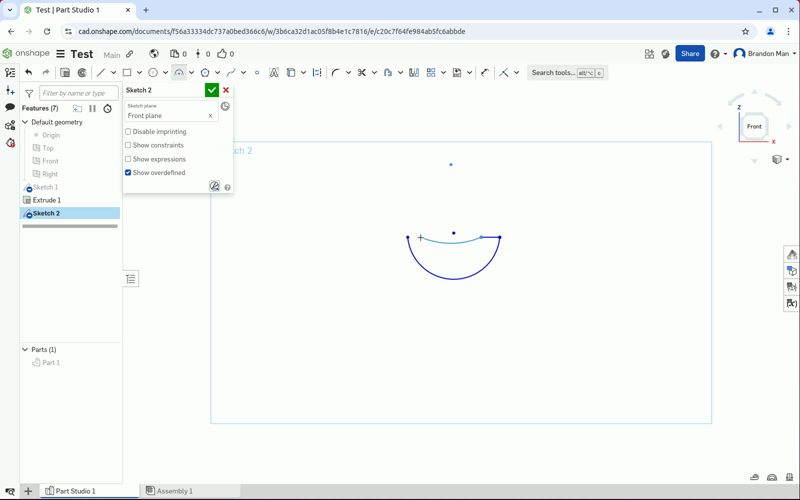
mouse_move(450, 267)
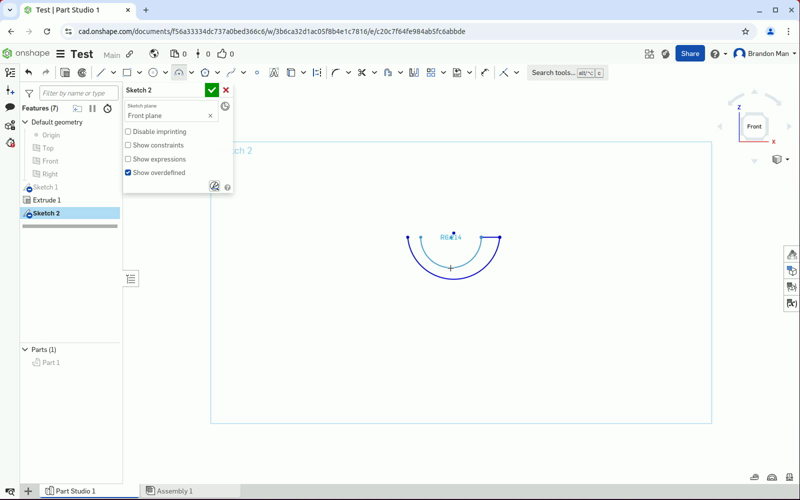
click(450, 267)
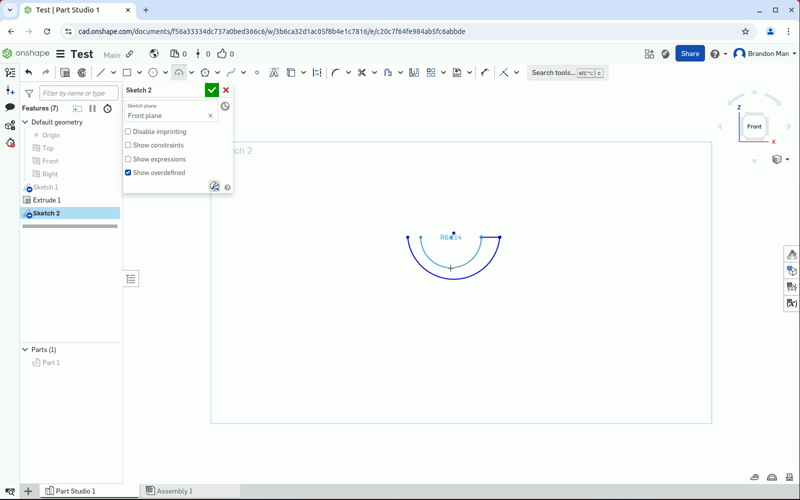
key_up(shift)
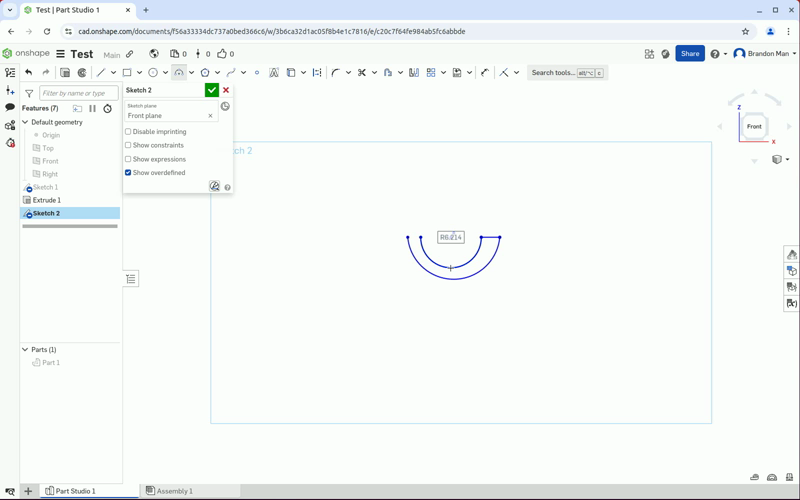
key(esc)
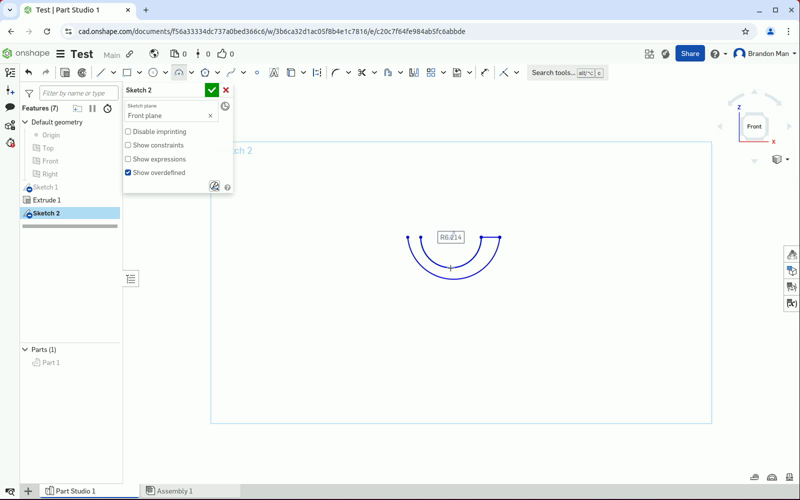
key(l)
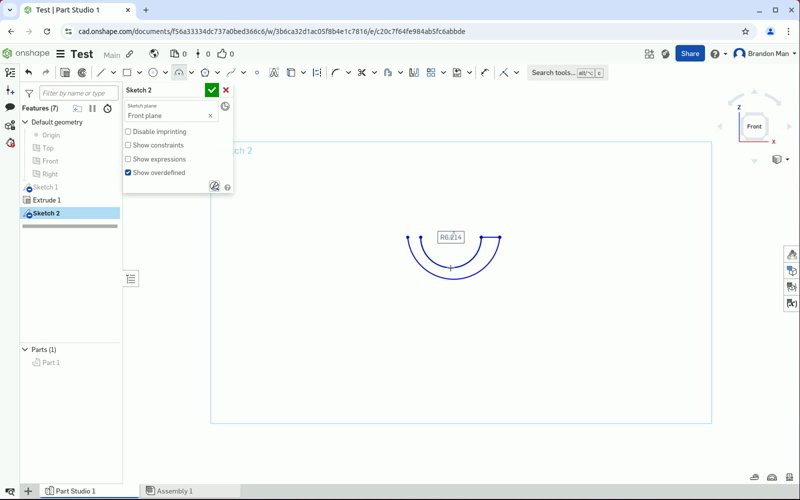
mouse_move(420, 237)
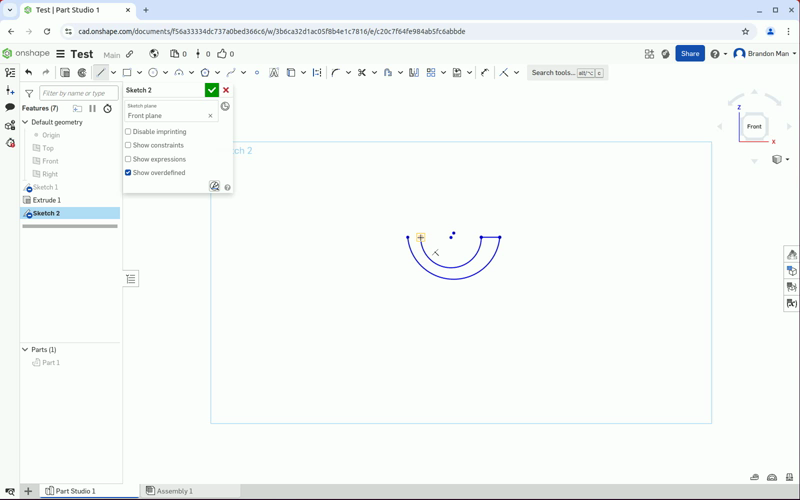
click(420, 237)
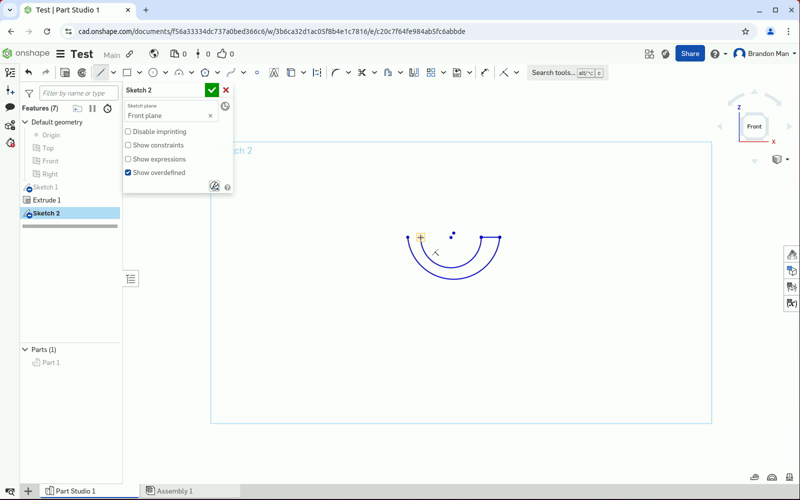
mouse_move(450, 237)
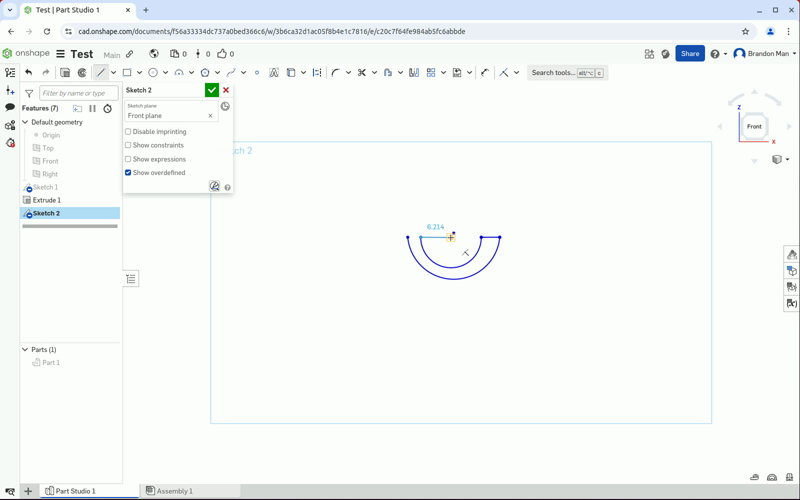
key_down(shift)
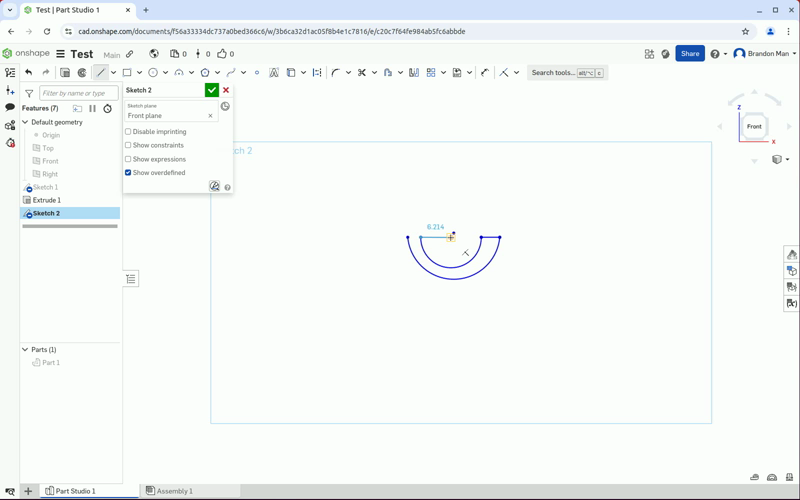
mouse_move(407, 237)
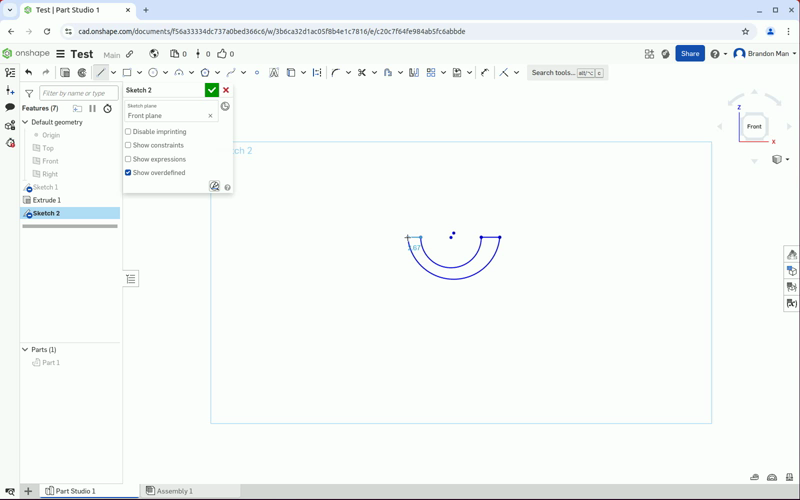
key_up(shift)
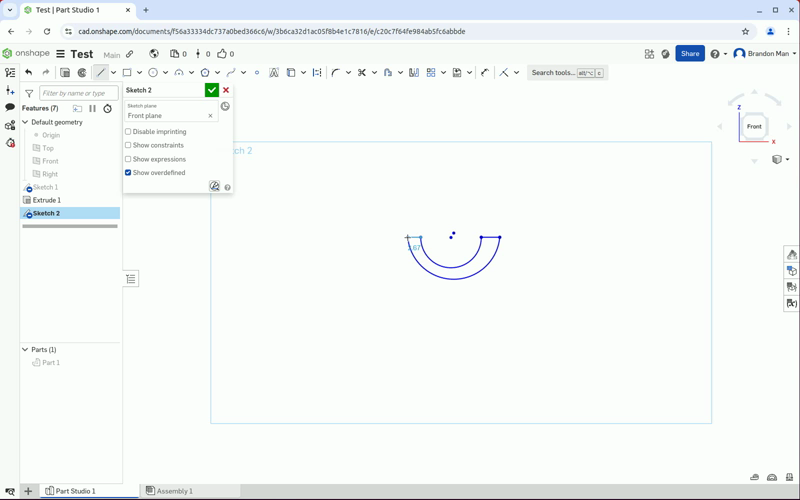
click(407, 237)
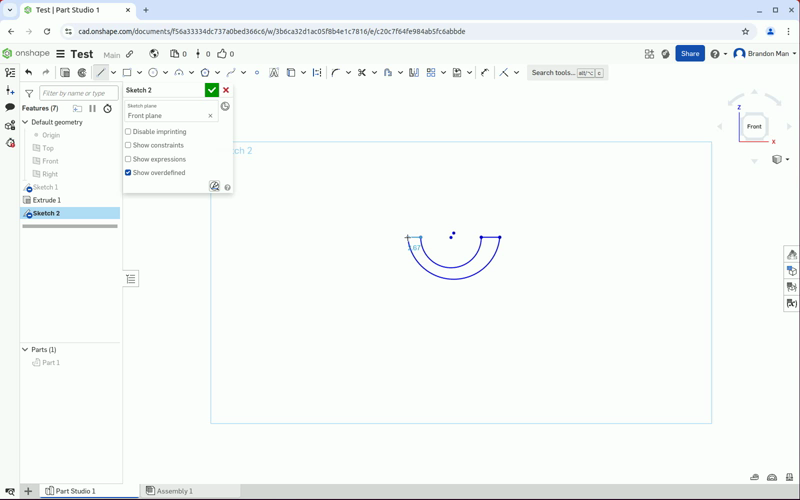
key(esc)
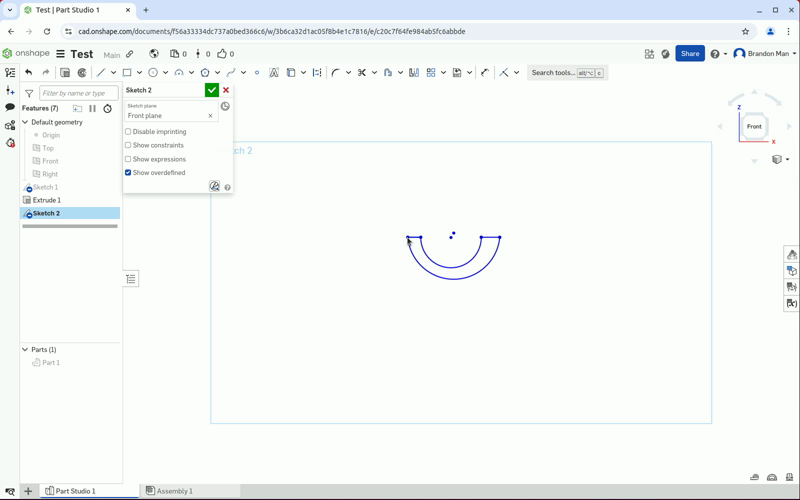
mouse_move(446, 275)
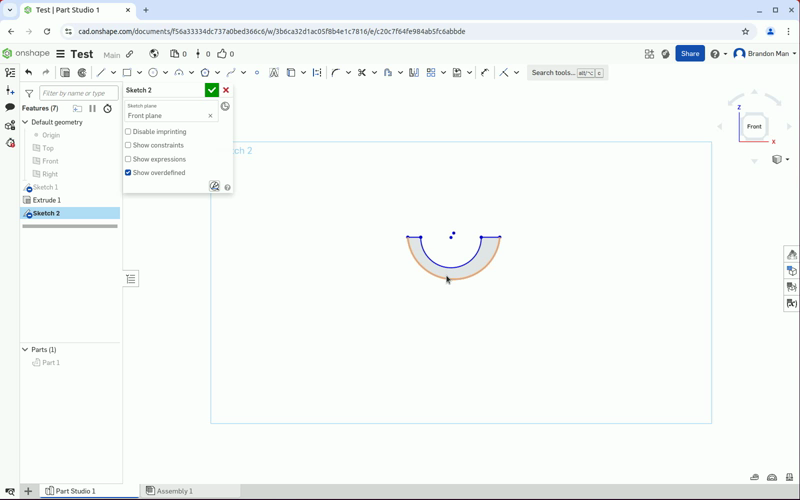
scroll(6)
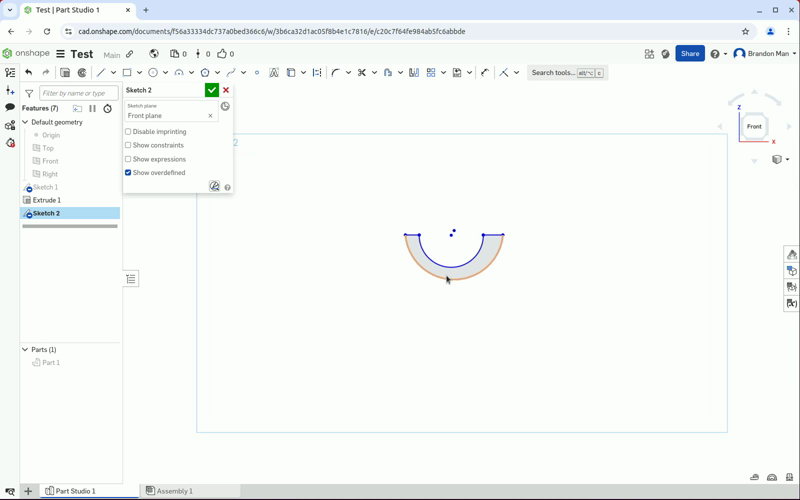
scroll(6)
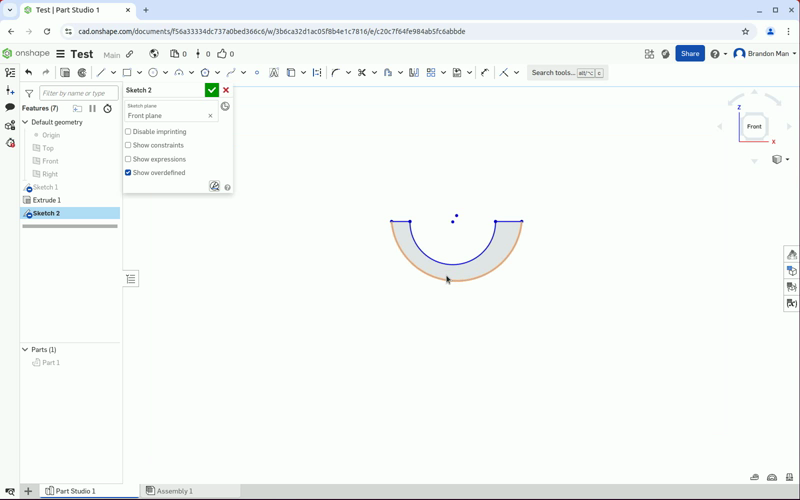
scroll(6)
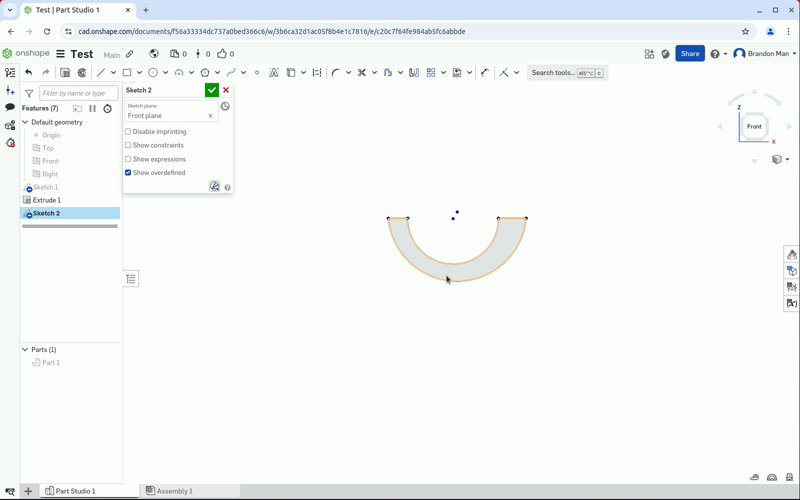
scroll(6)
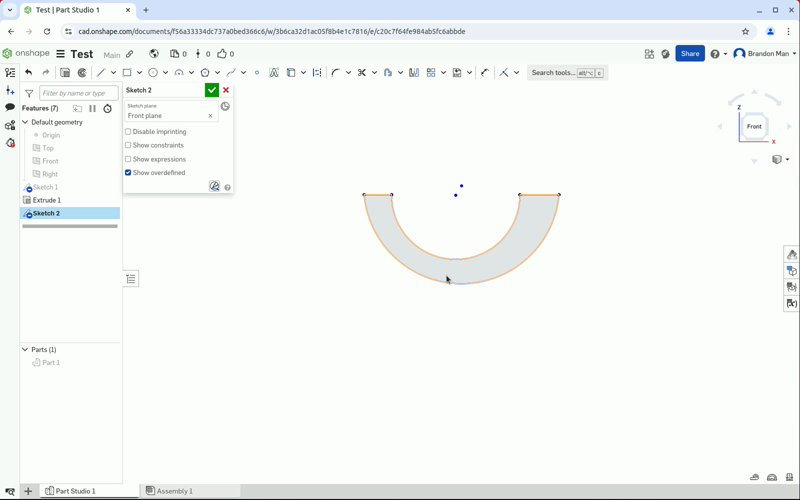
scroll(6)
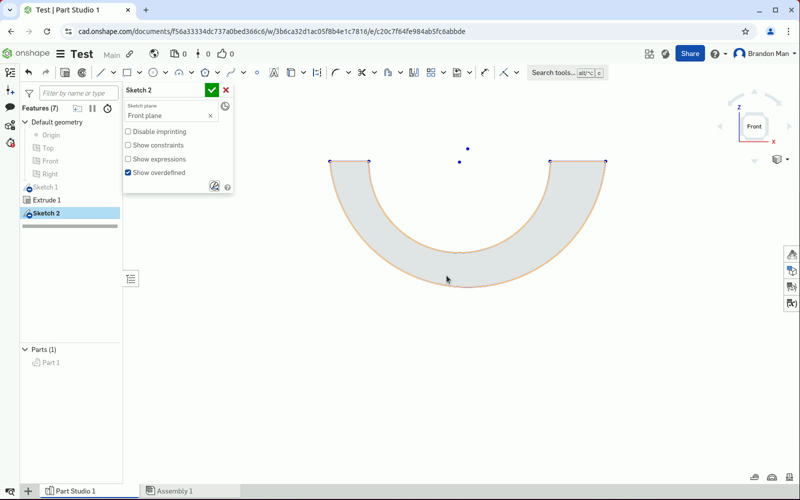
scroll(6)
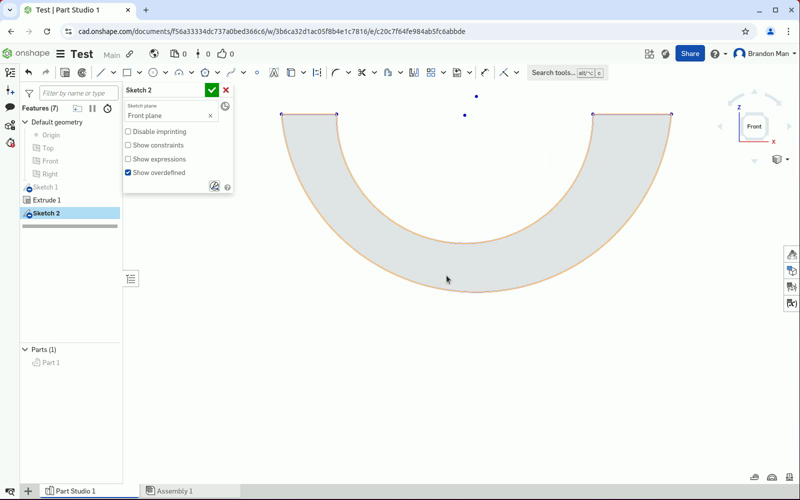
scroll(6)
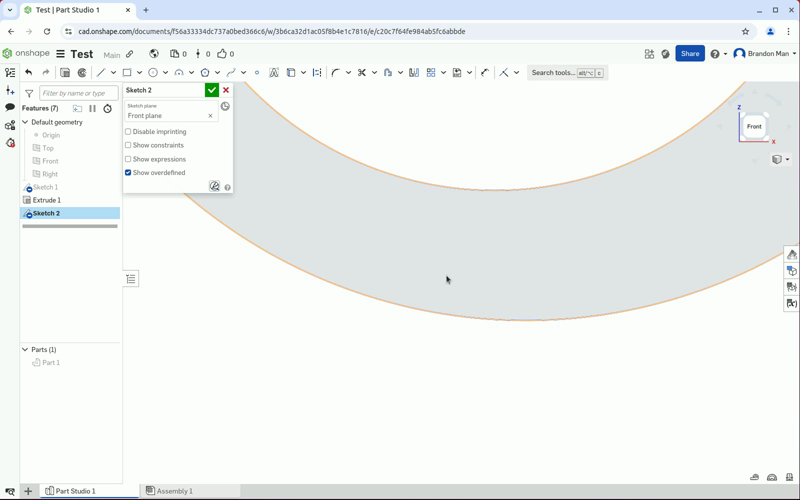
click(446, 275)
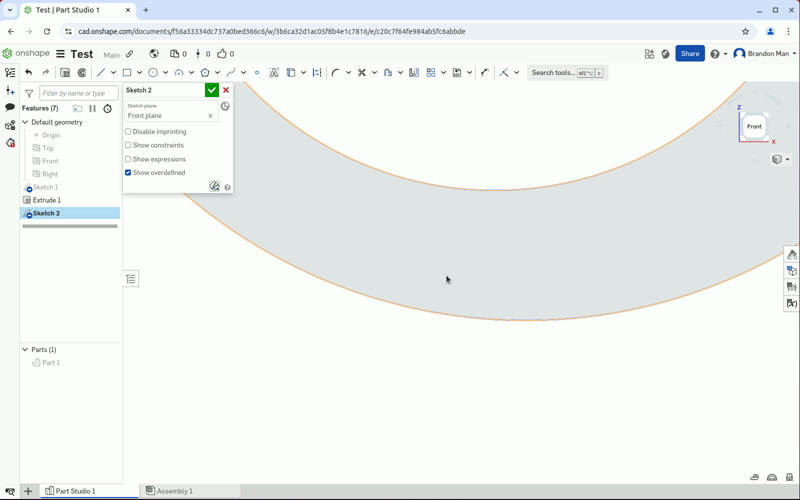
scroll(-6)
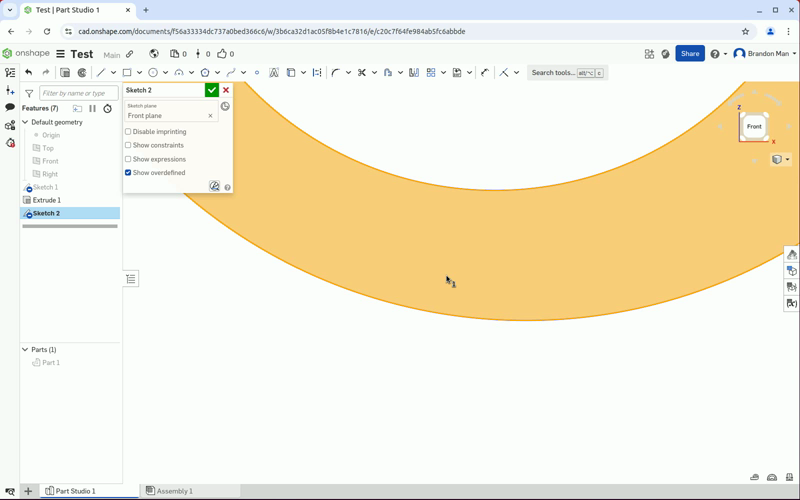
scroll(-6)
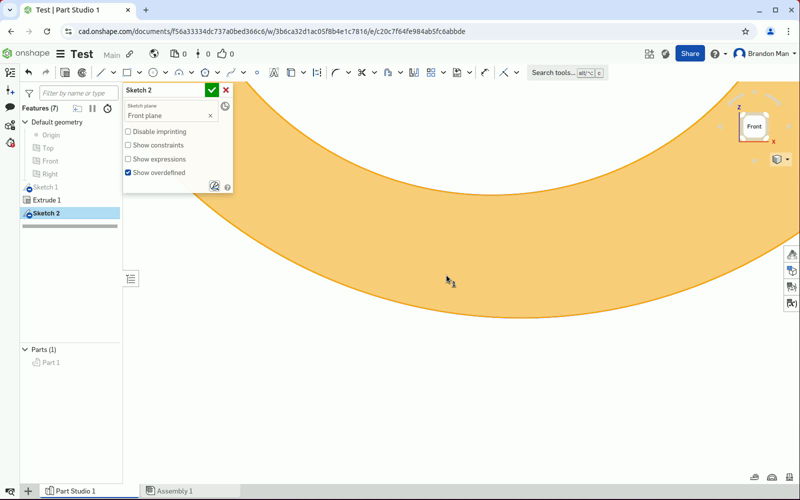
scroll(-6)
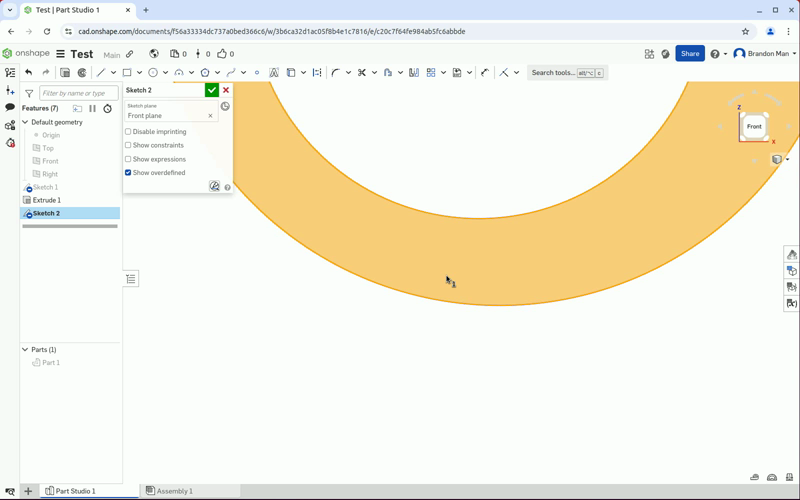
scroll(-6)
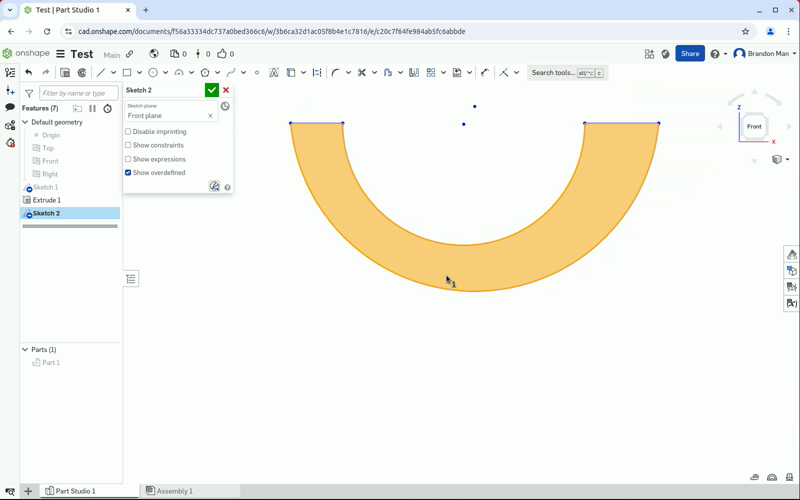
scroll(-6)
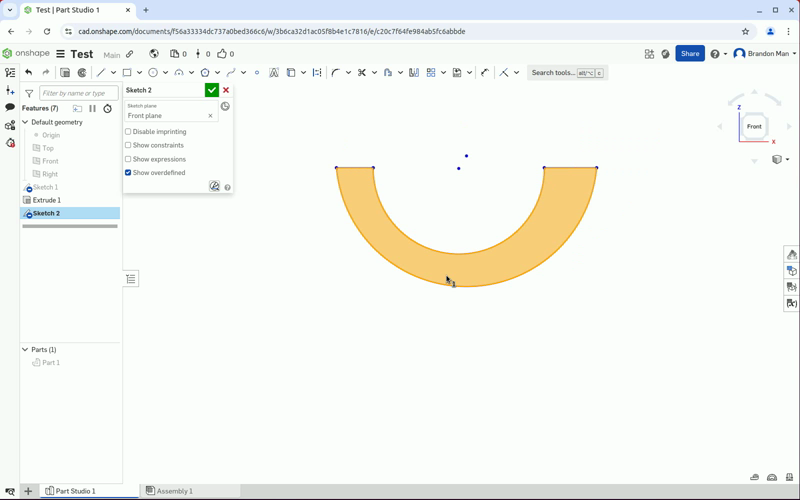
scroll(-6)
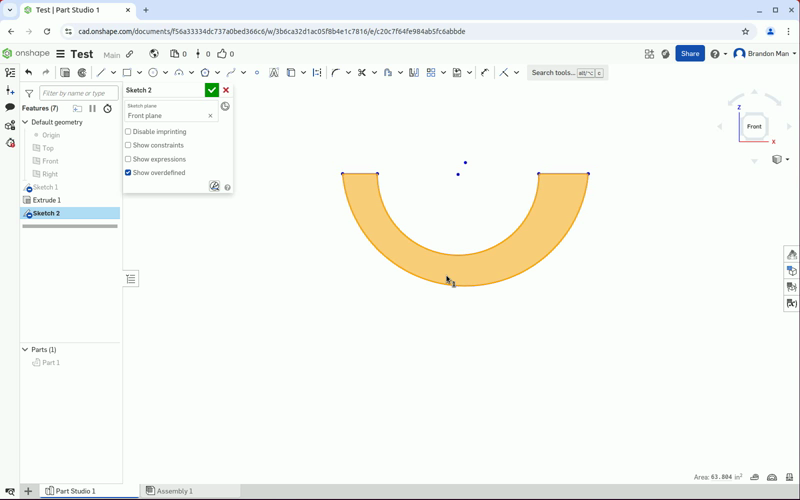
scroll(-6)
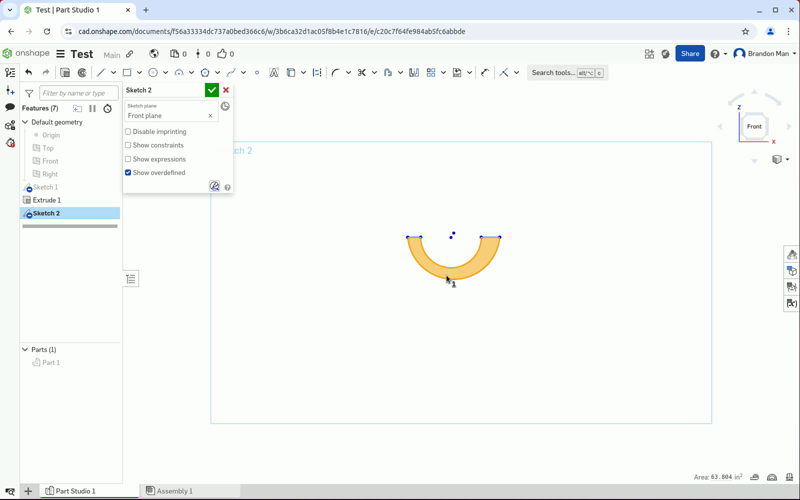
mouse_move(73, 352)
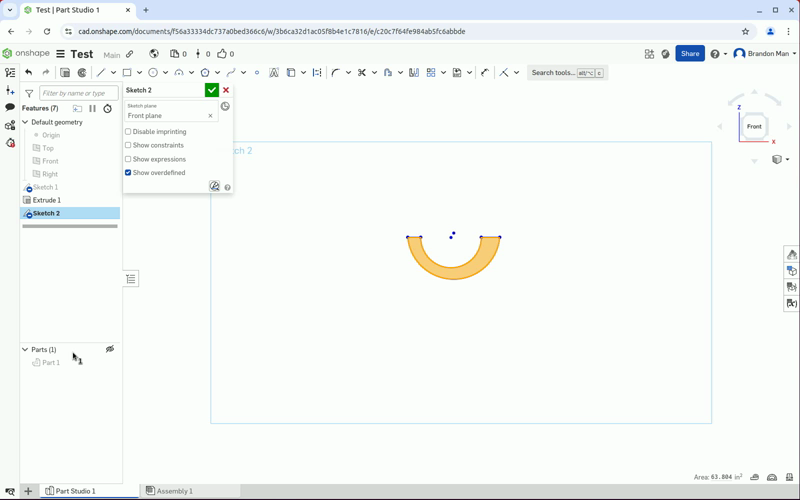
key(shift+y)
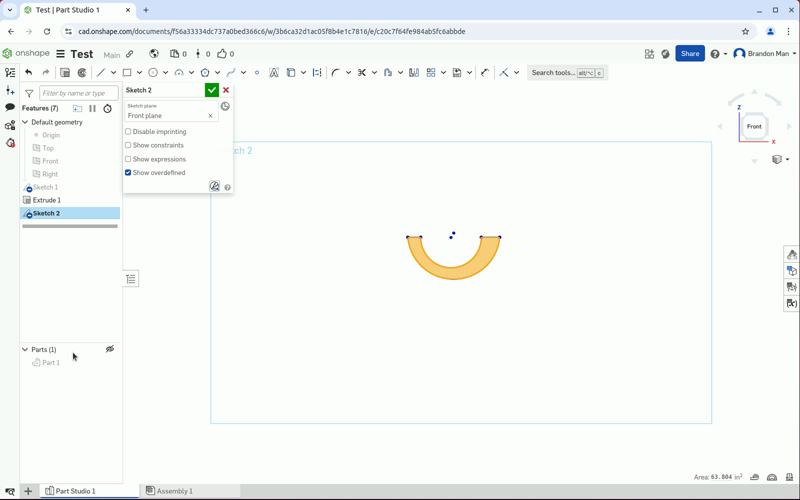
key(shift+e)
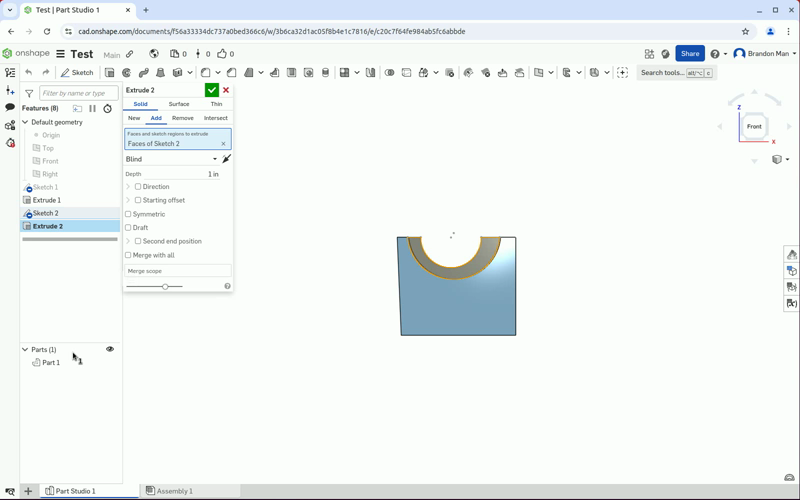
mouse_move(143, 106)
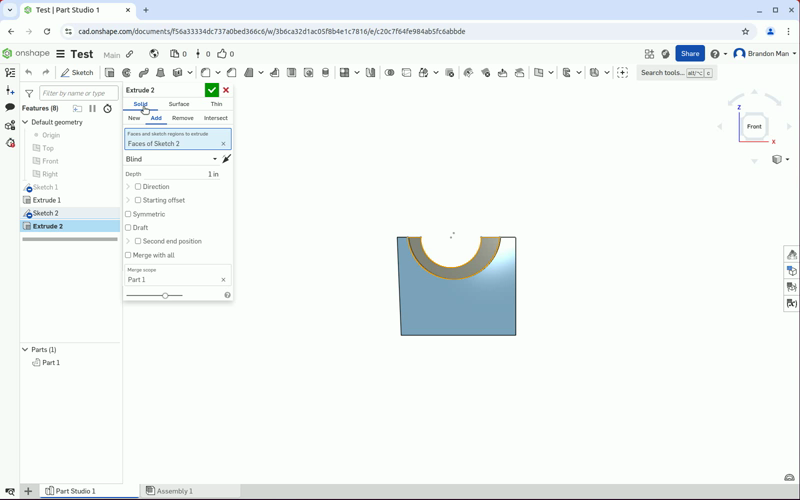
click(143, 106)
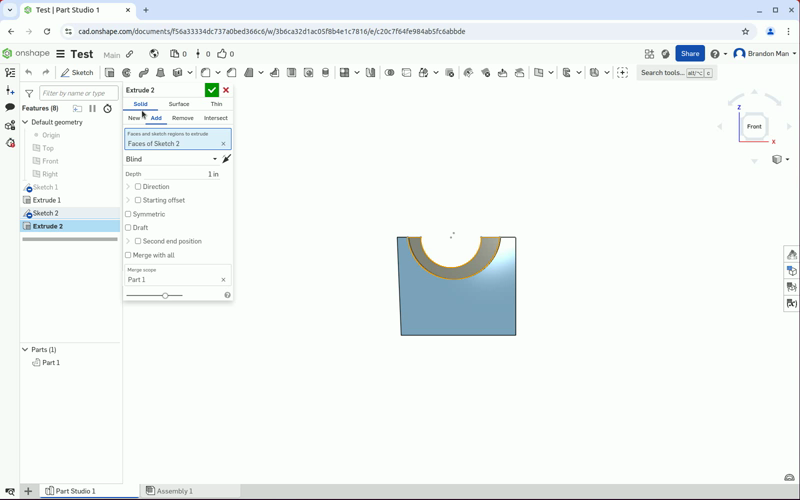
mouse_move(137, 120)
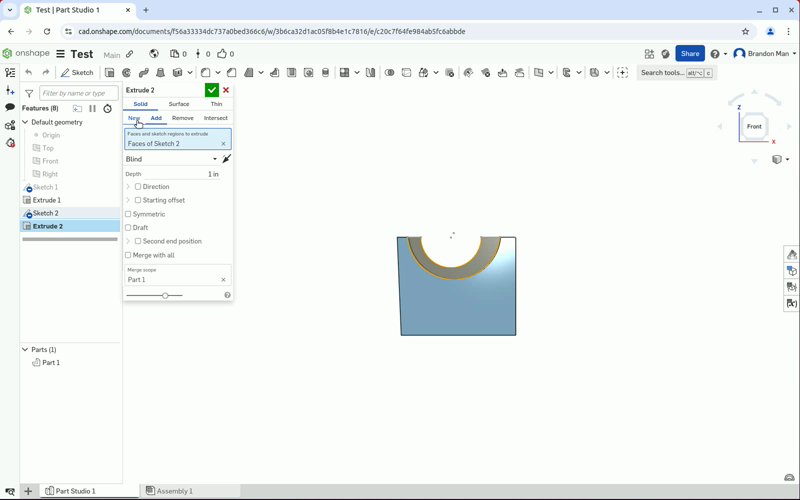
click(137, 120)
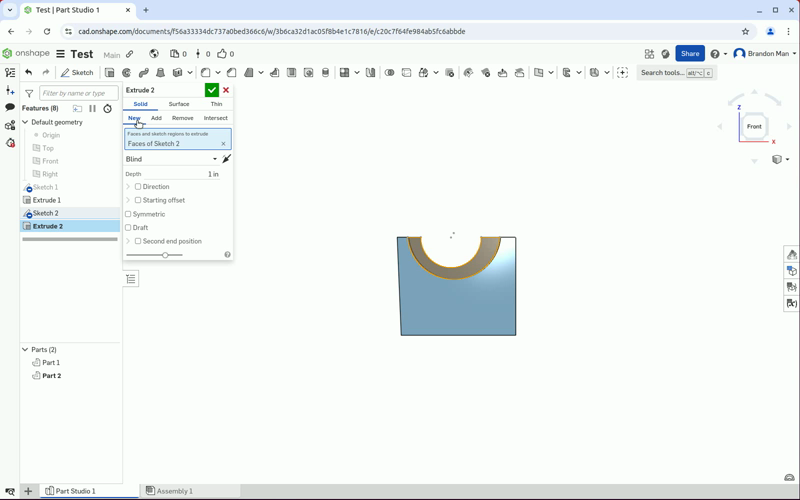
key(tab, 4)
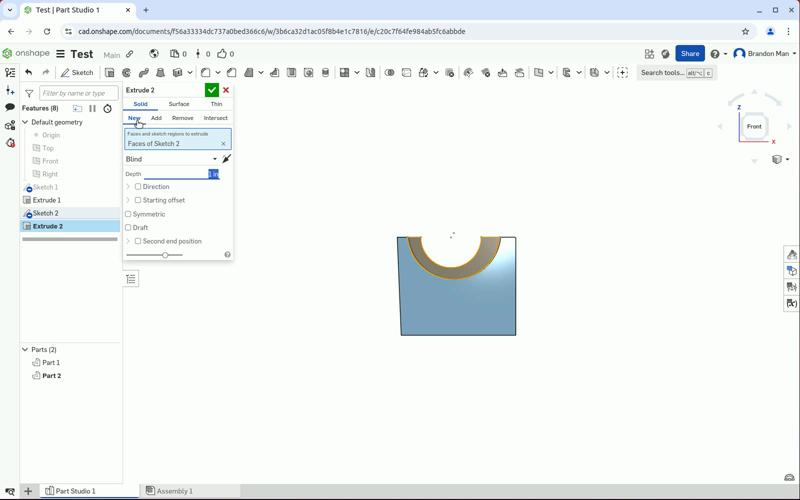
text(31.292)
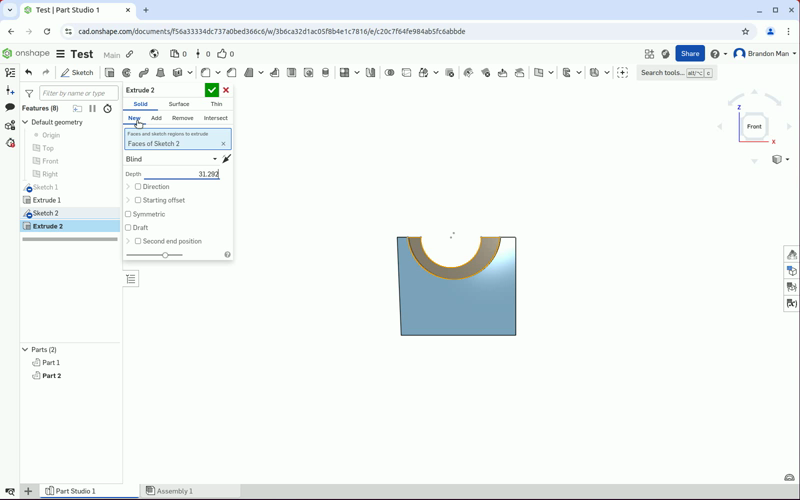
key(tab, 3)
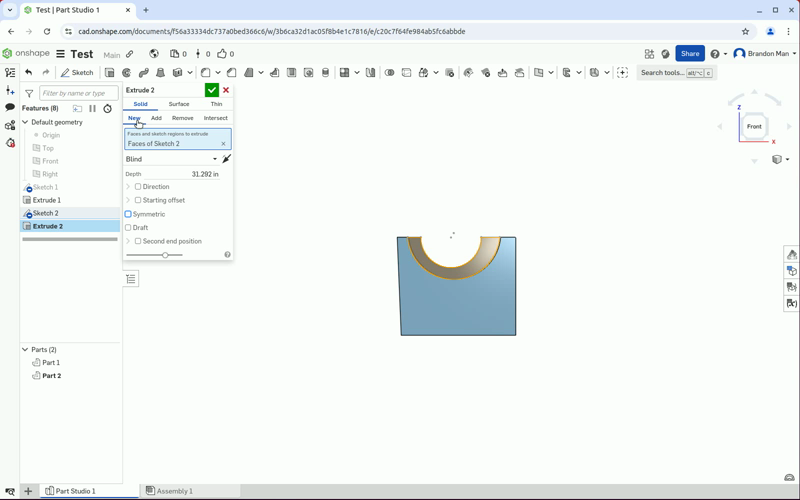
key(space)
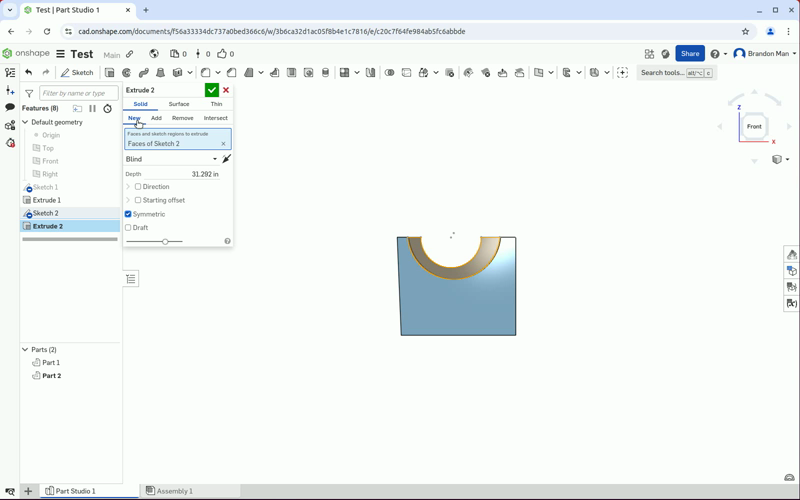
key(enter)
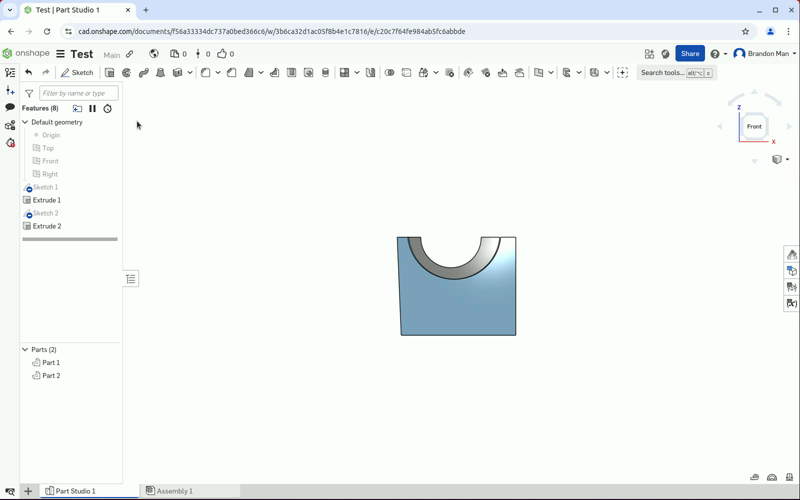
key(shift+h)
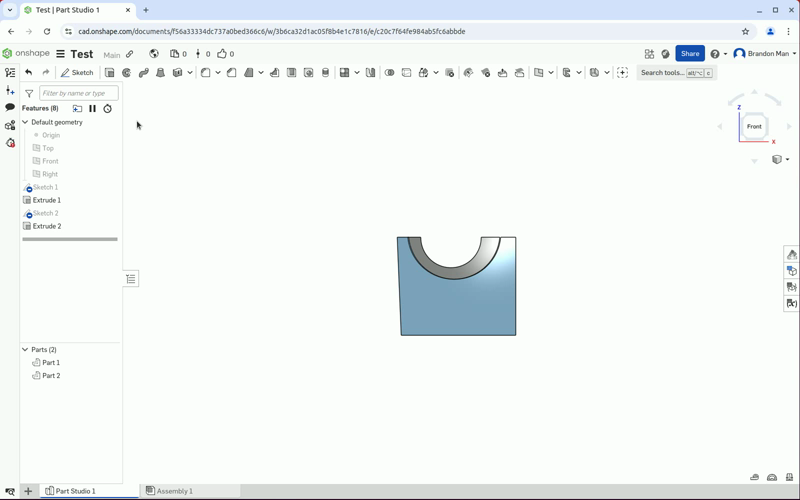
key(shift+h)
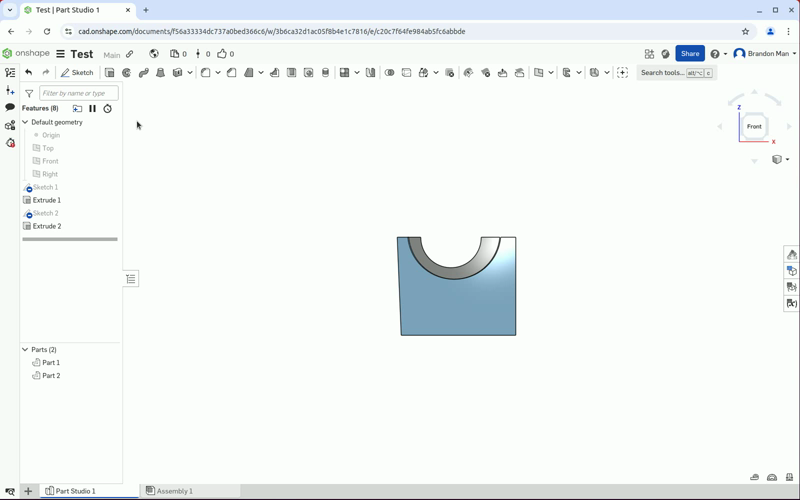
mouse_move(73, 189)
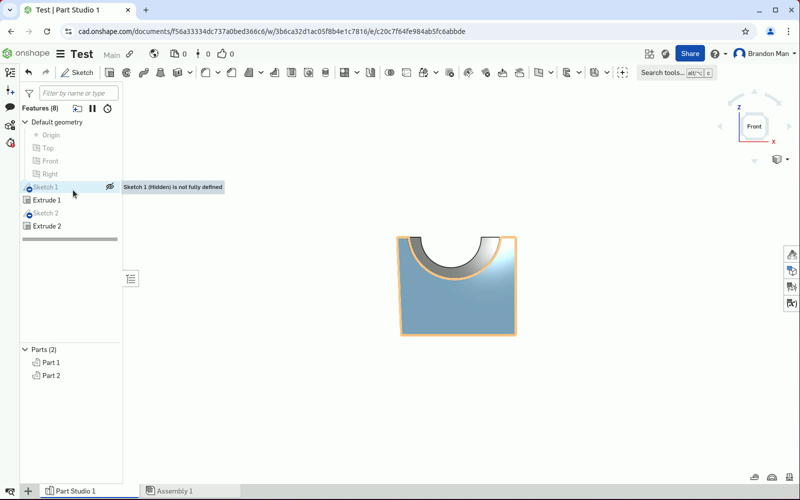
click(73, 189)
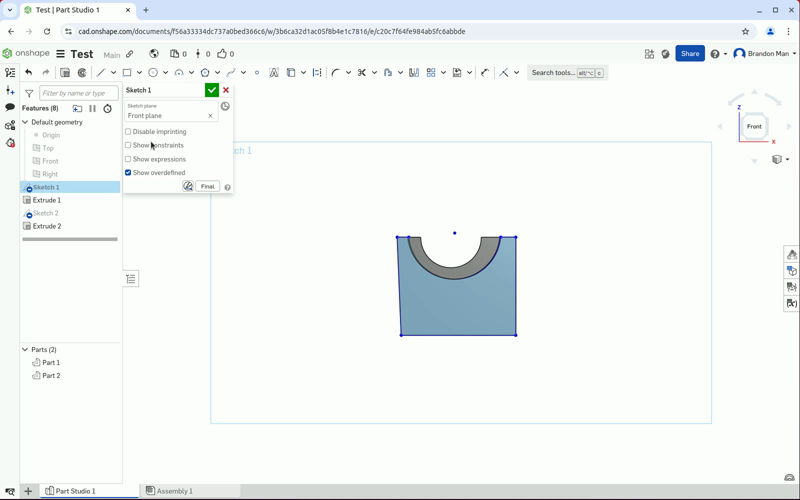
mouse_move(229, 92)
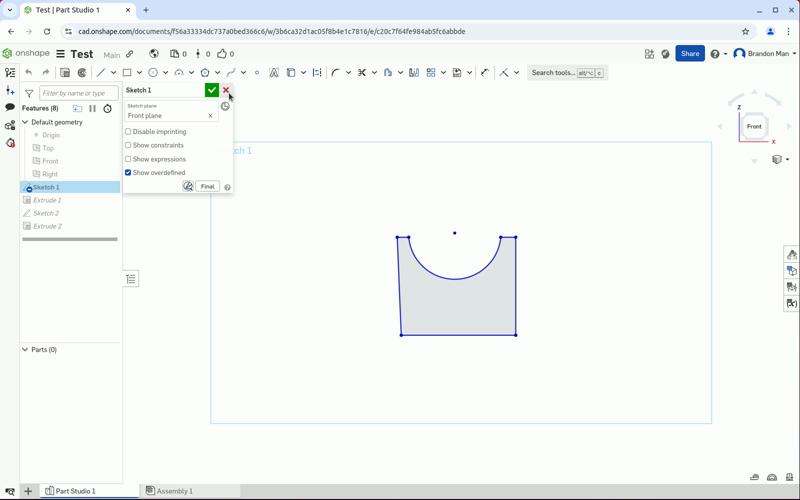
click(229, 92)
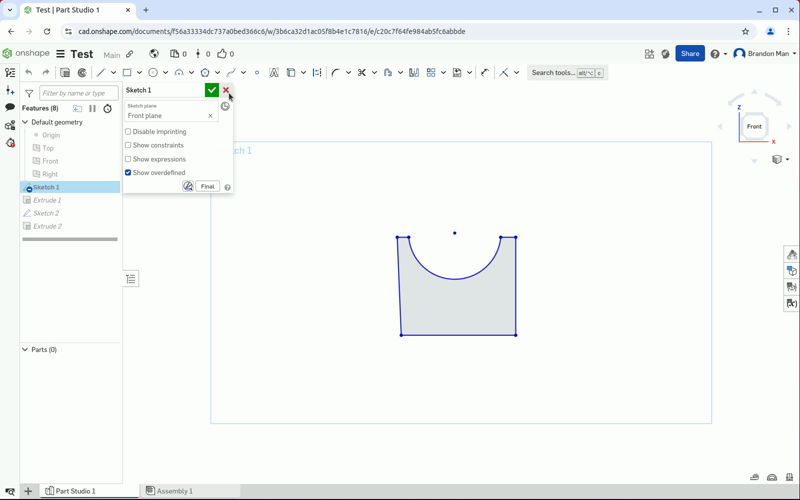
key(shift+s)
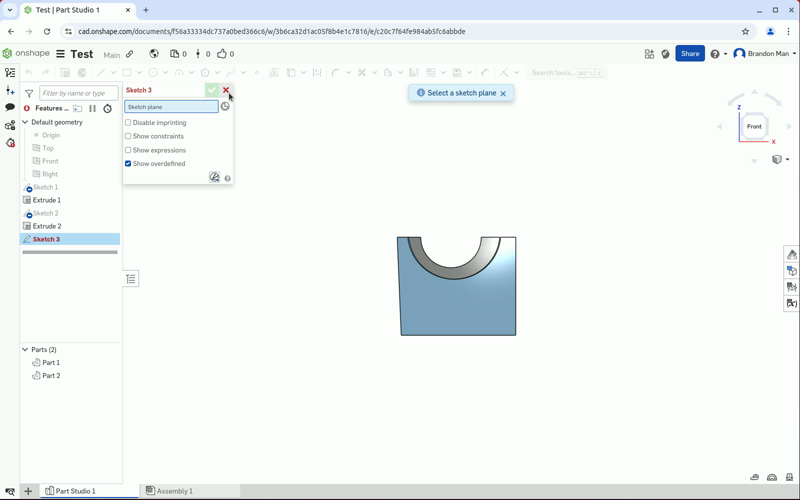
mouse_move(73, 163)
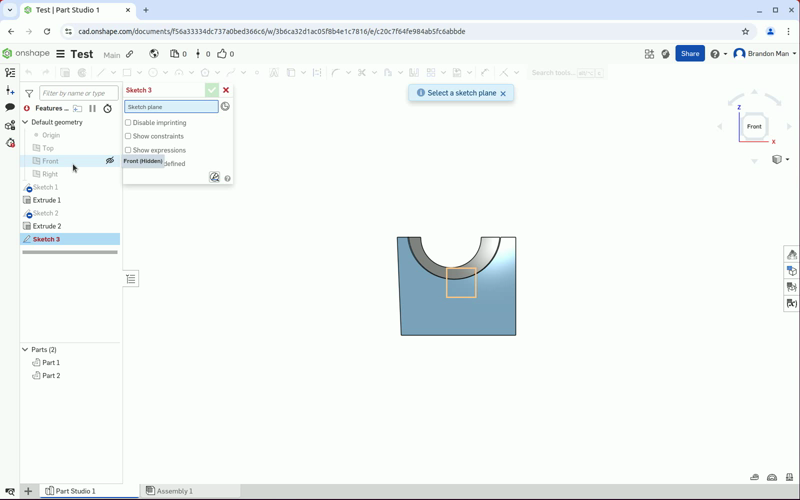
click(73, 163)
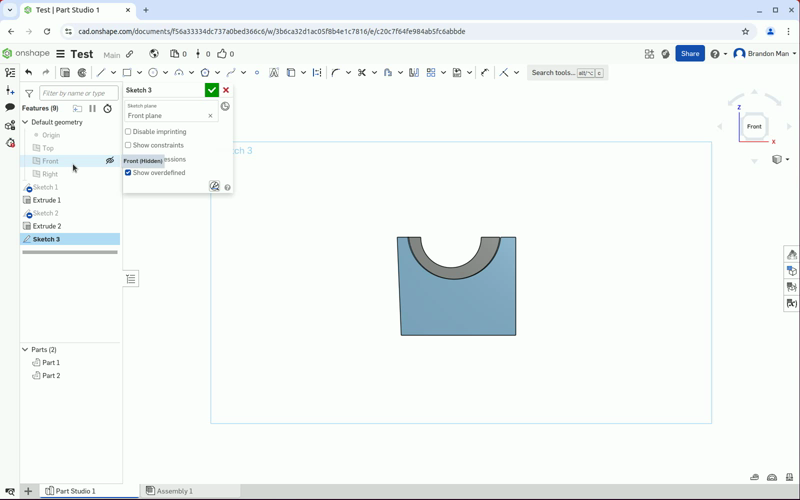
mouse_move(73, 352)
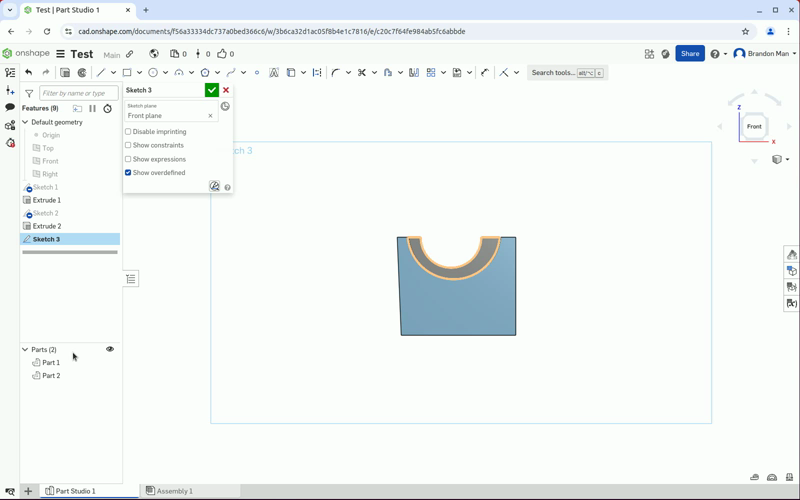
key(y)
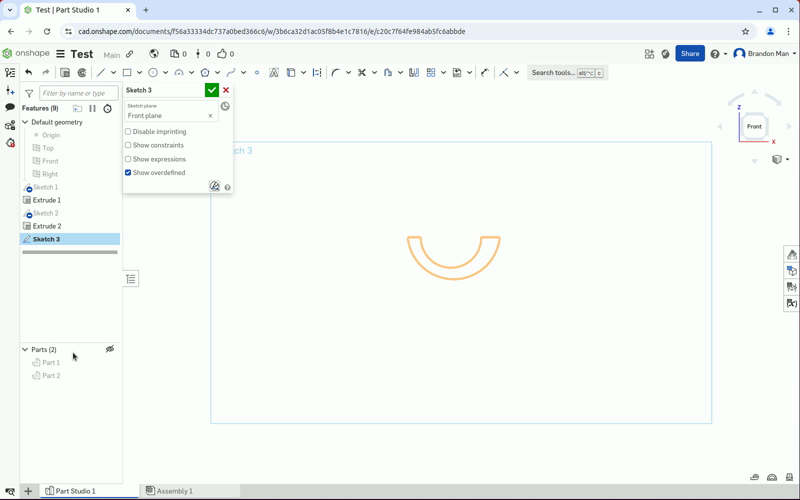
key(a)
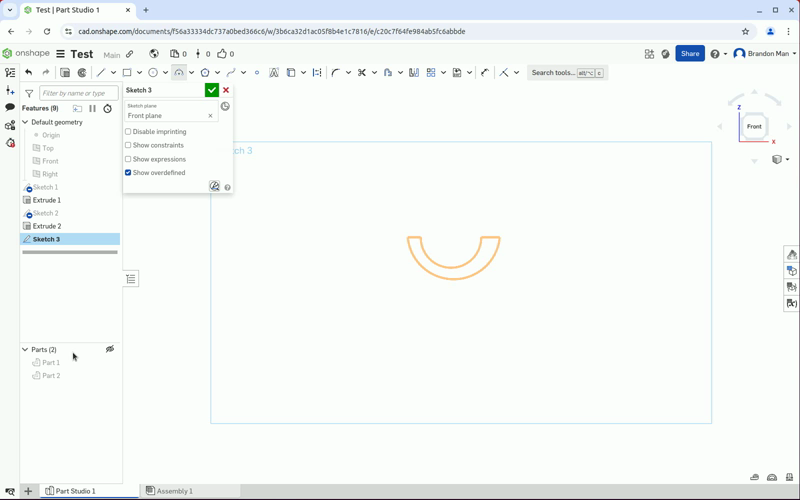
key_down(shift)
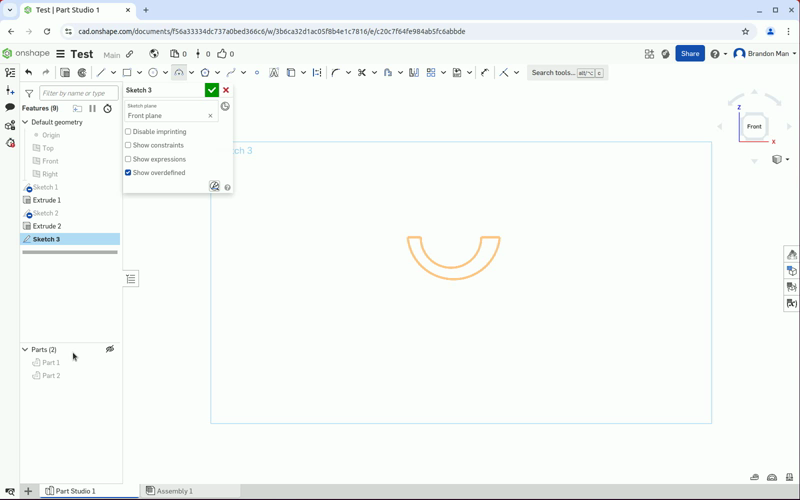
mouse_move(407, 237)
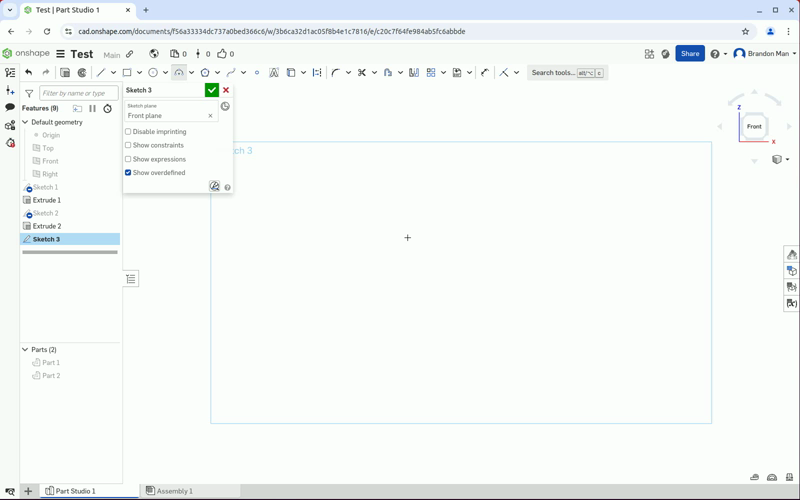
click(407, 237)
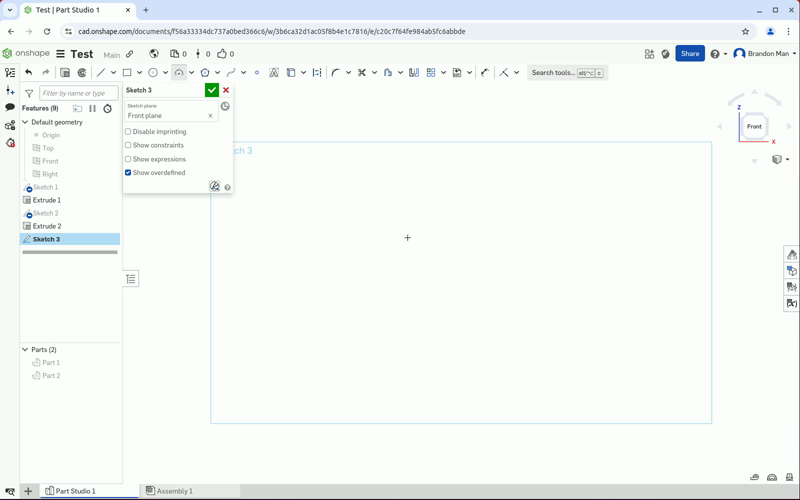
key_up(shift)
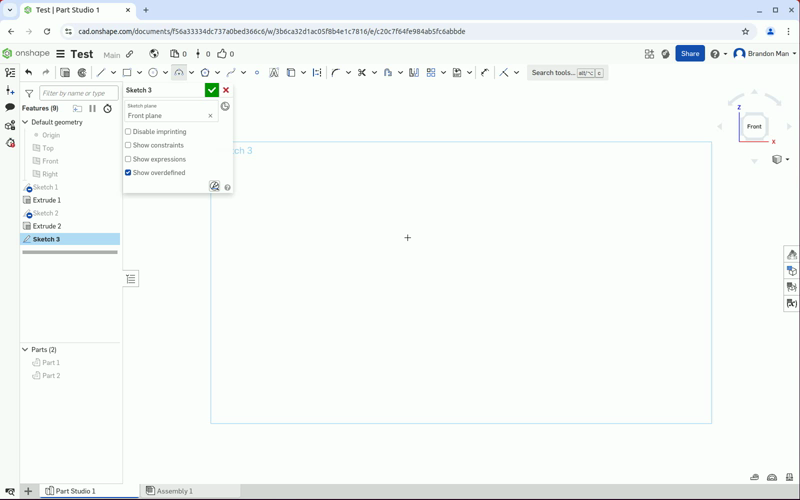
key_down(shift)
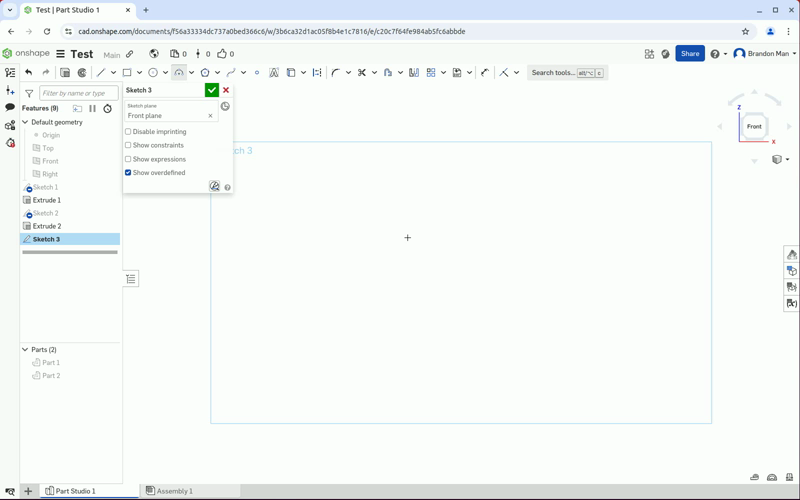
mouse_move(499, 237)
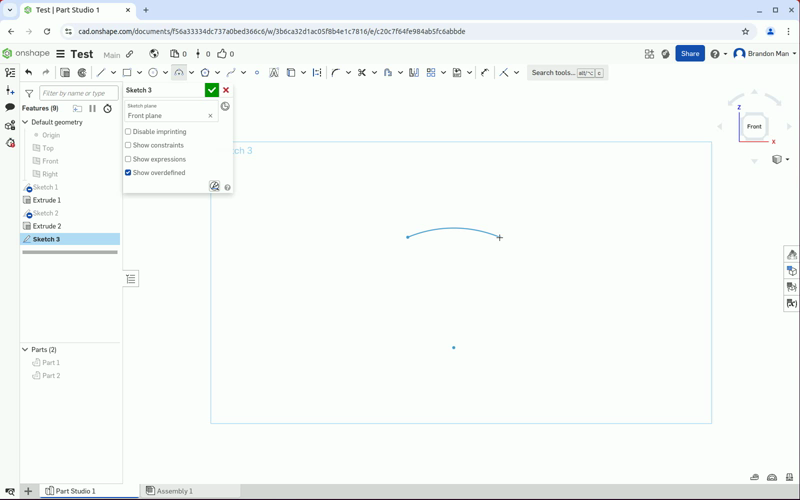
click(499, 237)
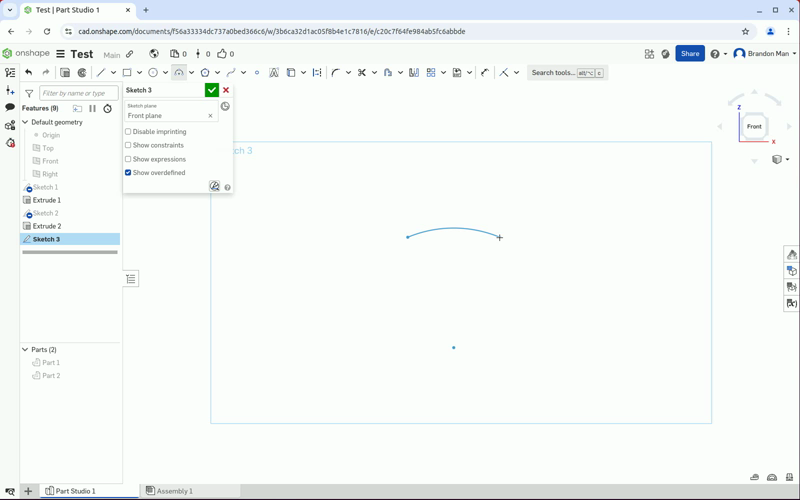
mouse_move(453, 279)
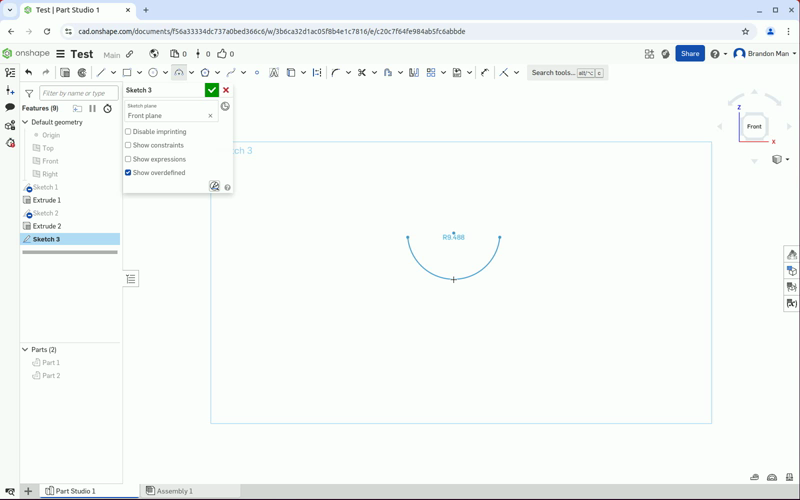
click(453, 279)
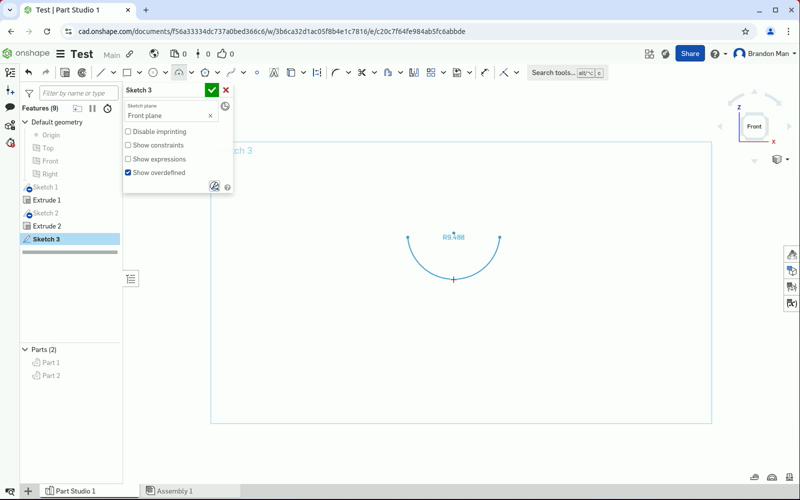
key_up(shift)
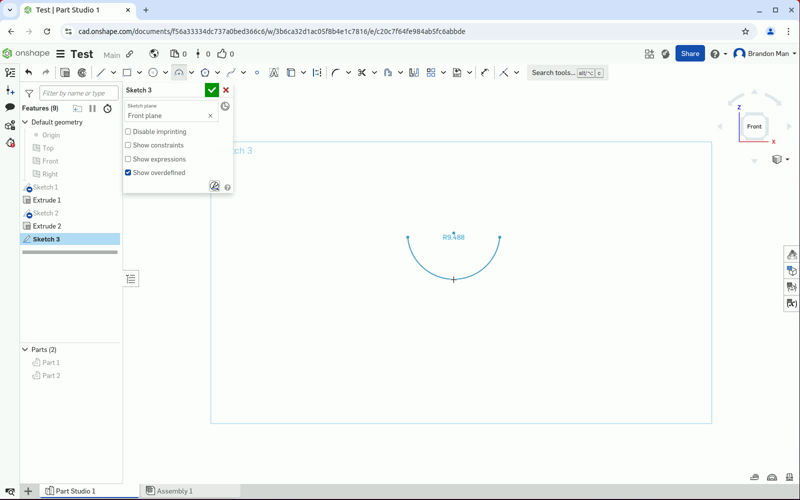
key(esc)
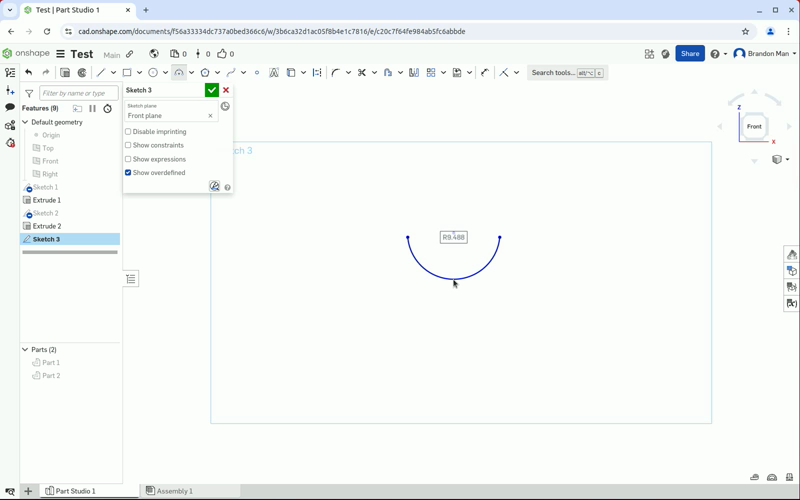
key(l)
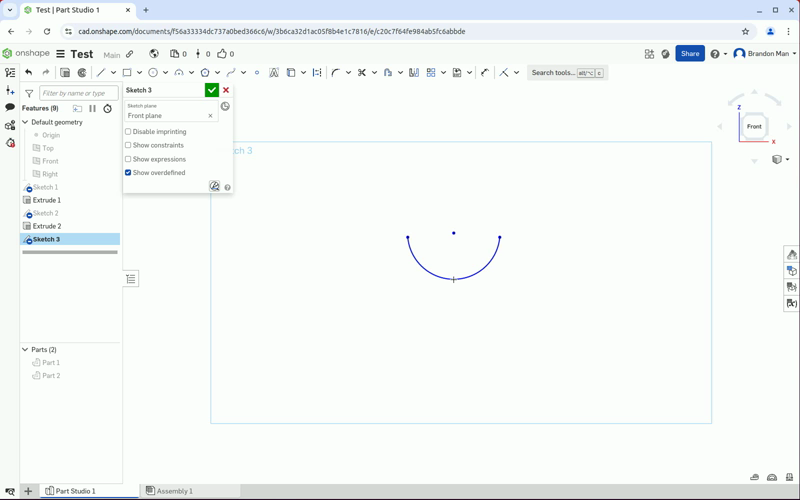
mouse_move(499, 237)
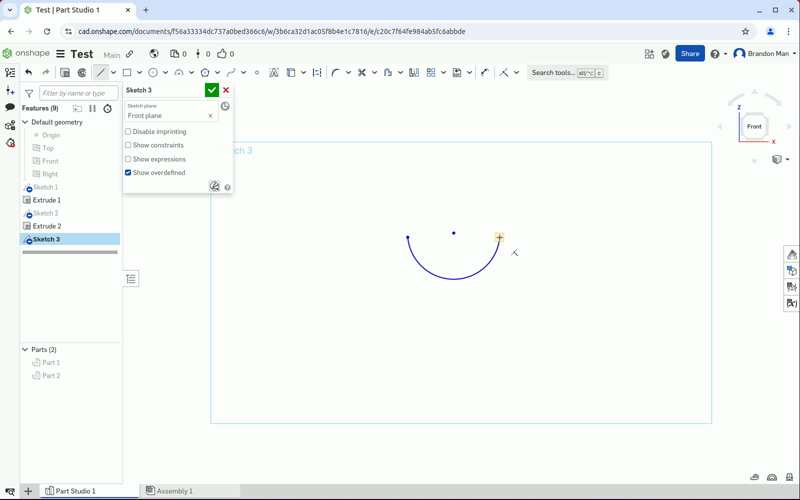
click(499, 237)
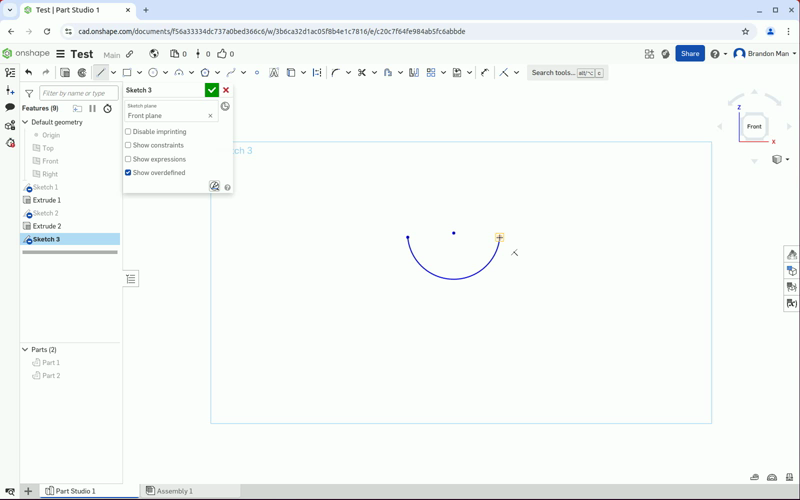
key_down(shift)
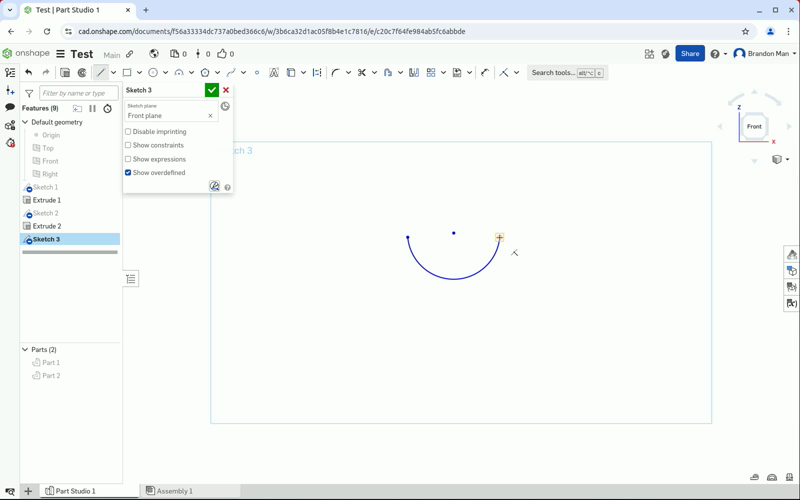
mouse_move(529, 237)
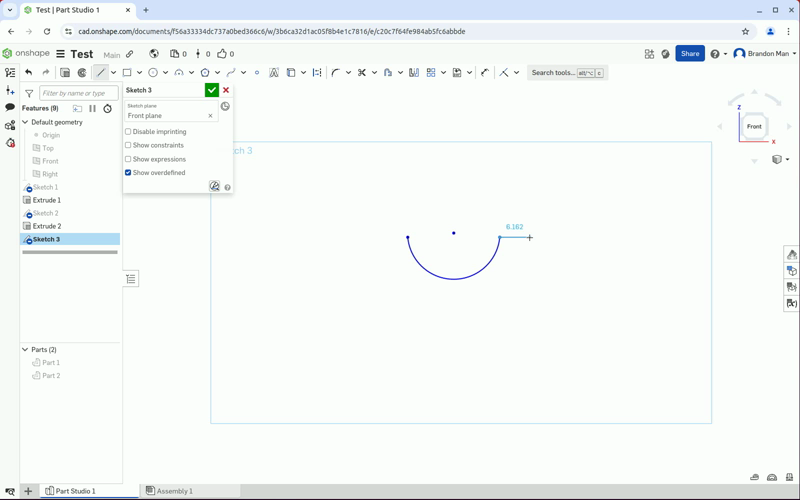
mouse_move(481, 237)
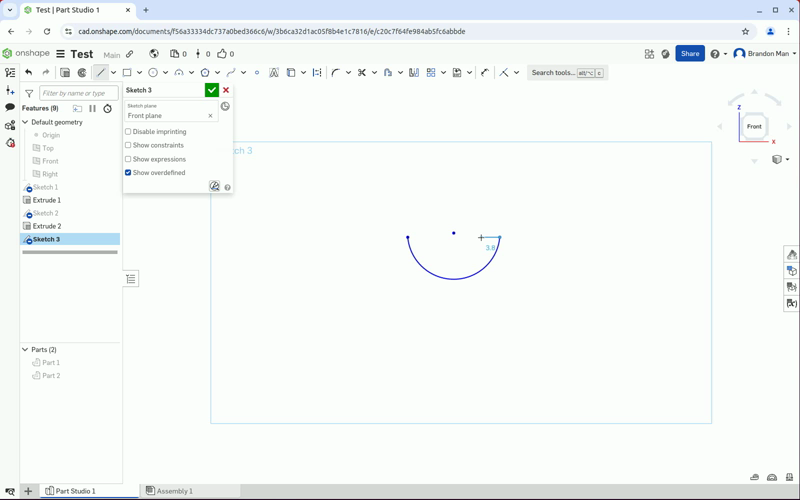
click(481, 237)
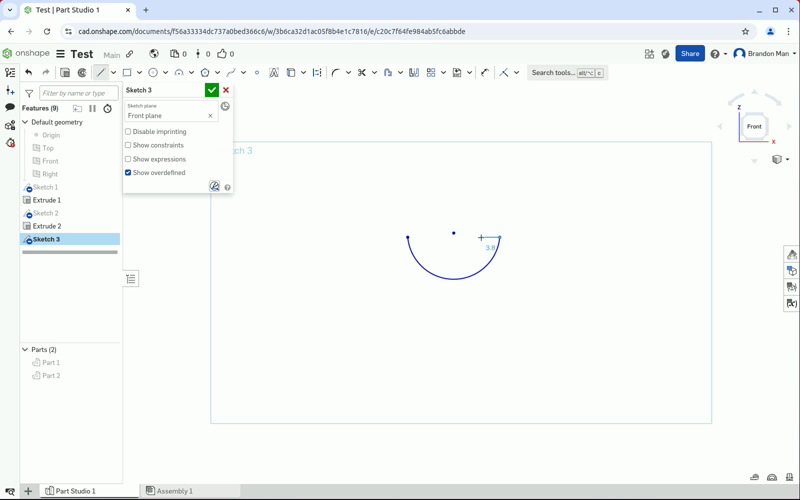
key_up(shift)
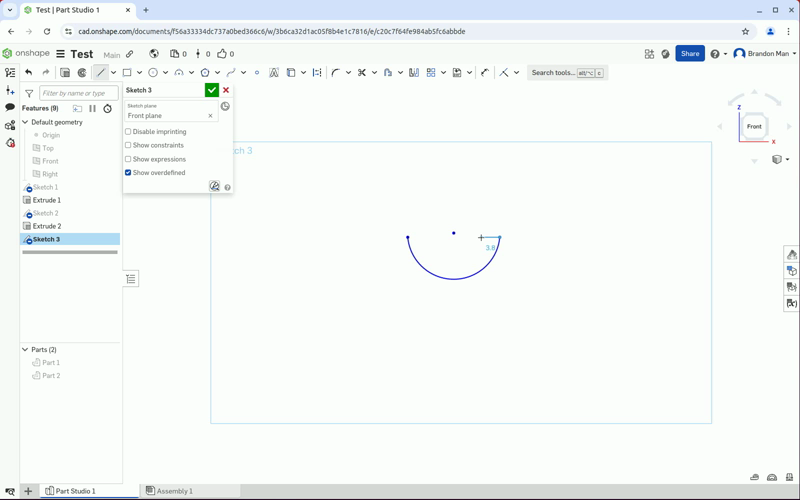
key(esc)
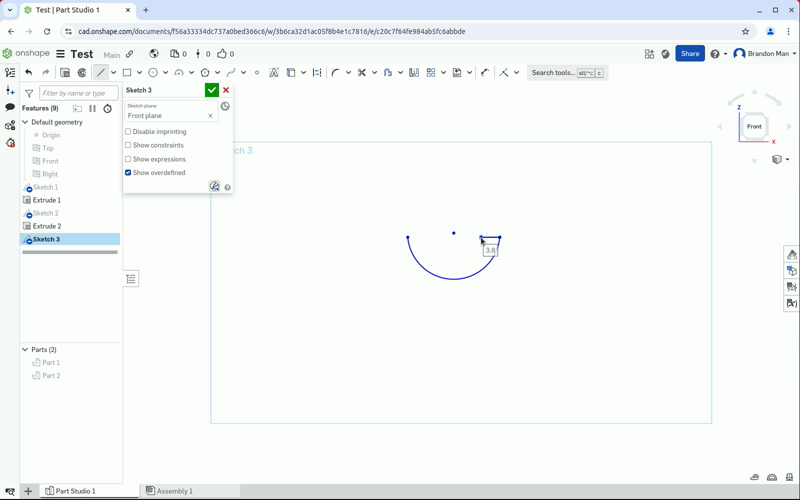
key(a)
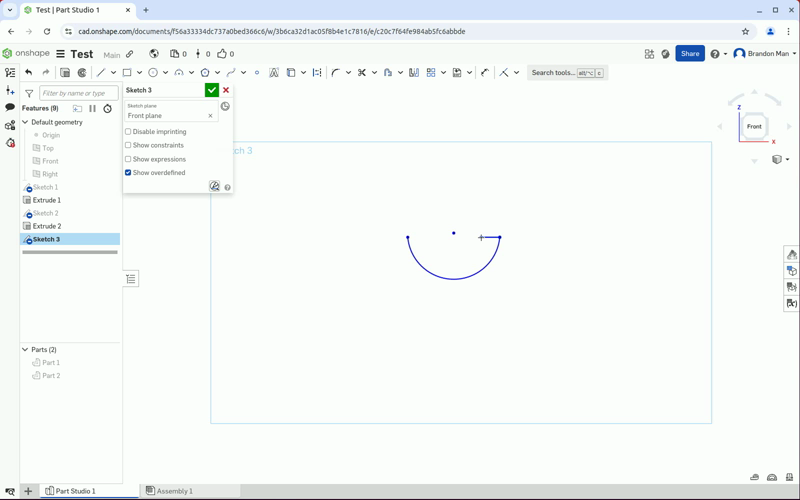
mouse_move(481, 237)
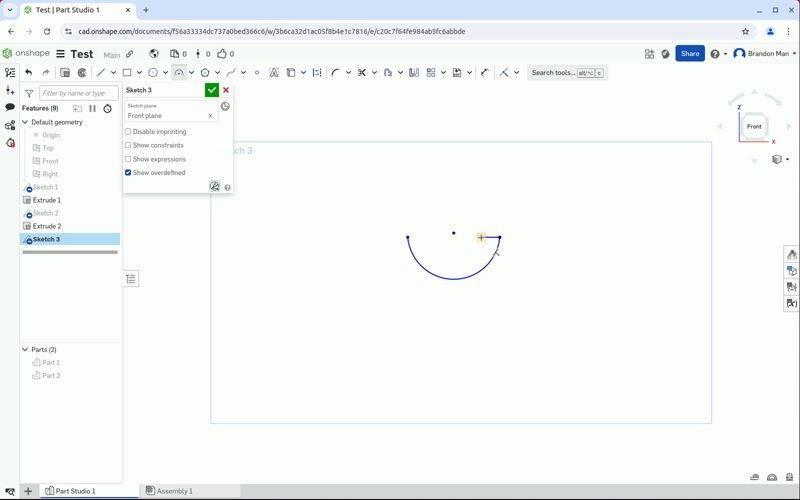
click(481, 237)
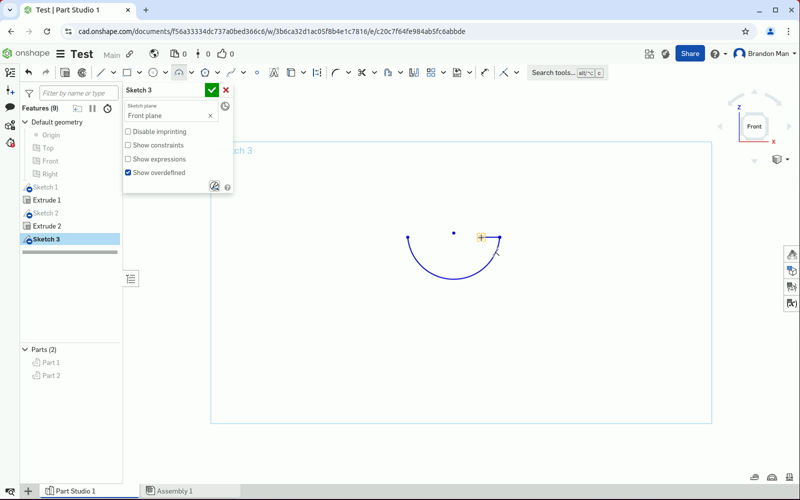
key_down(shift)
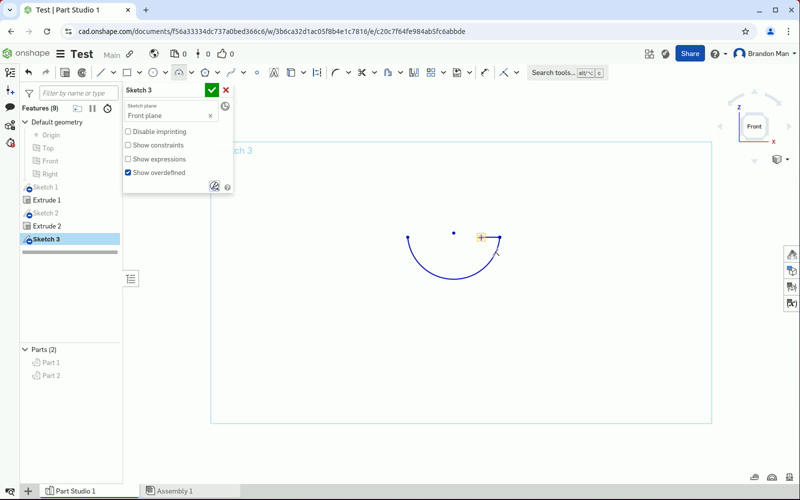
mouse_move(420, 237)
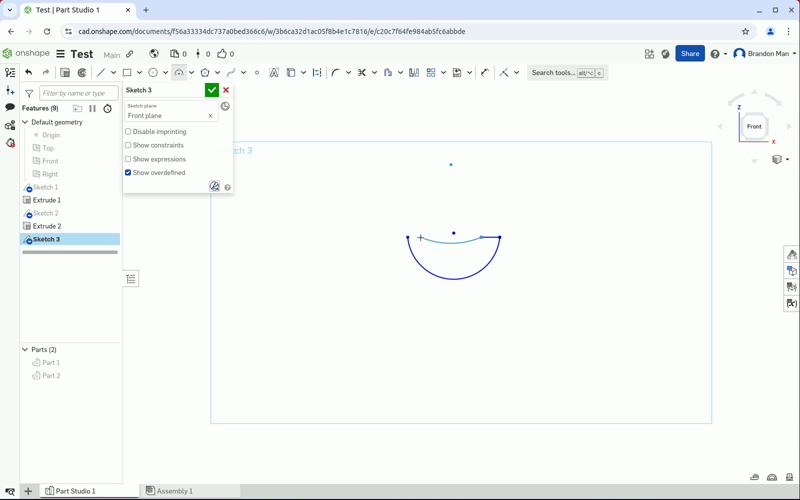
click(420, 237)
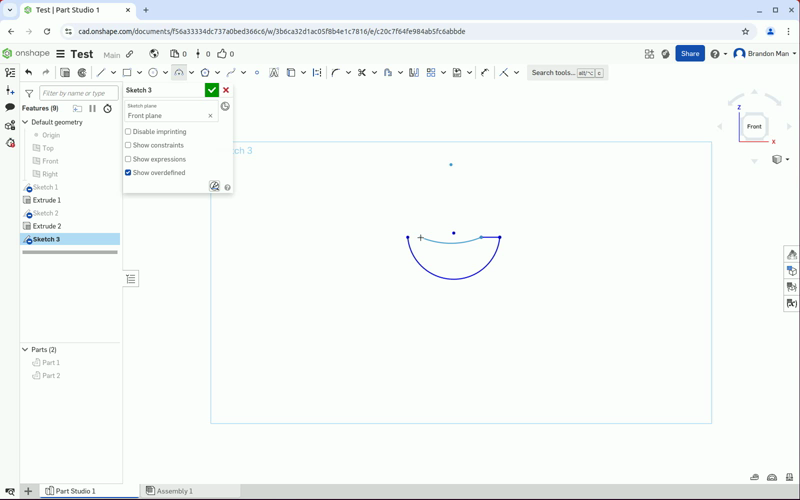
mouse_move(450, 267)
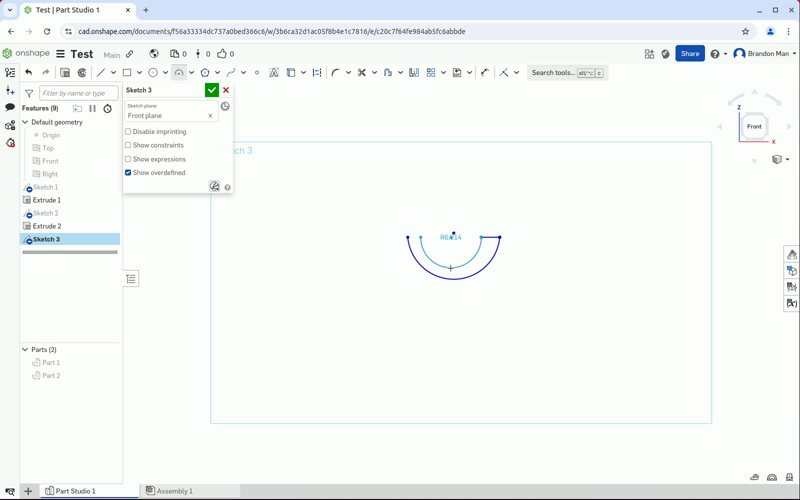
click(450, 267)
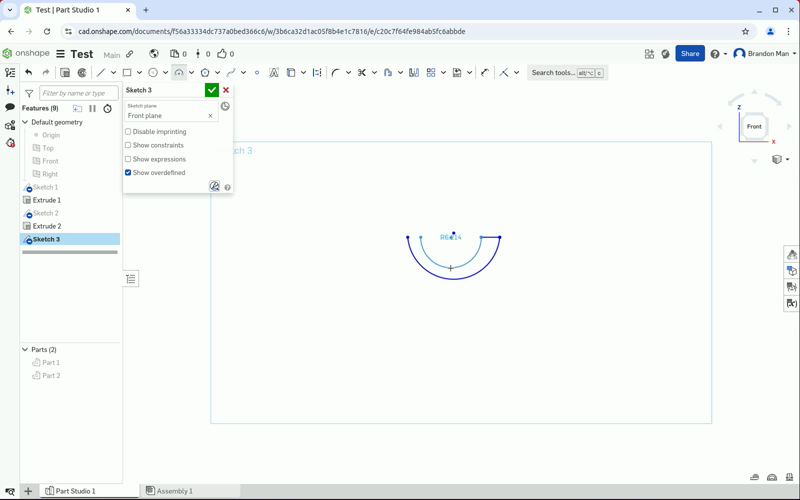
key_up(shift)
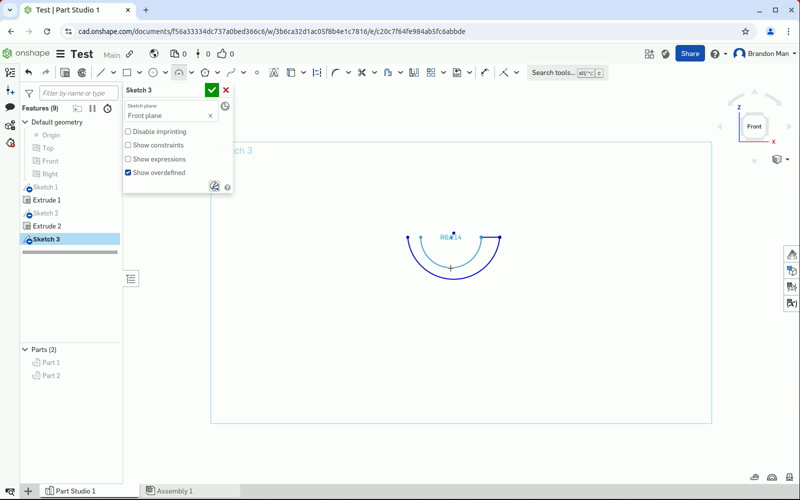
key(esc)
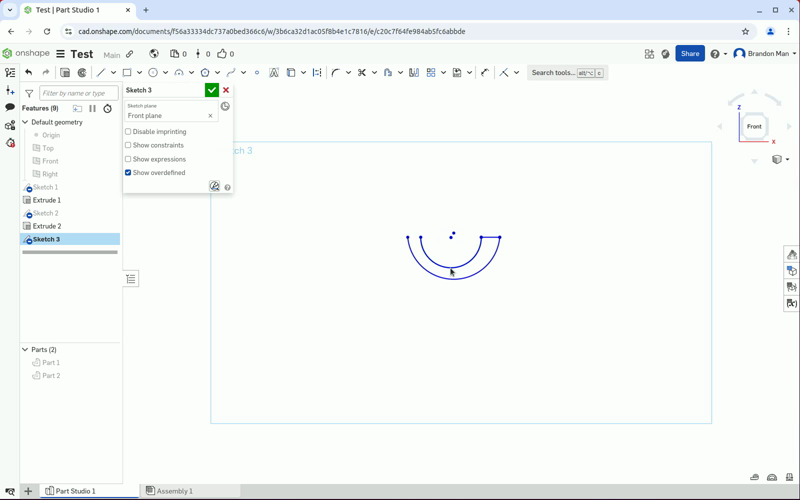
key(l)
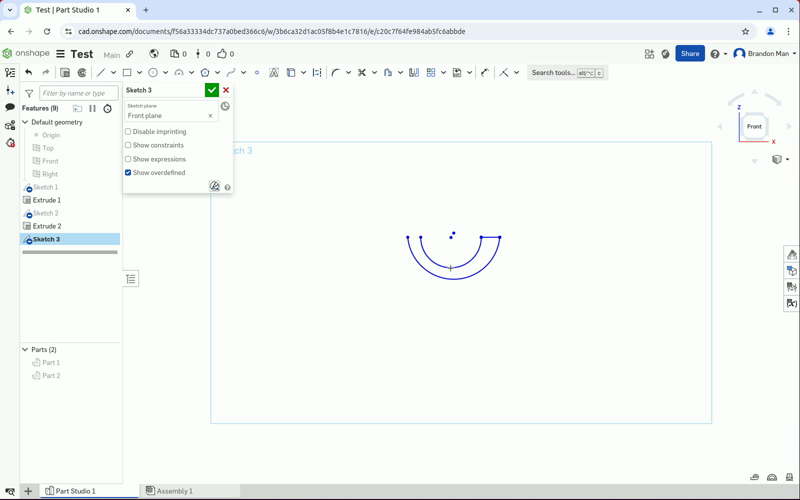
mouse_move(420, 237)
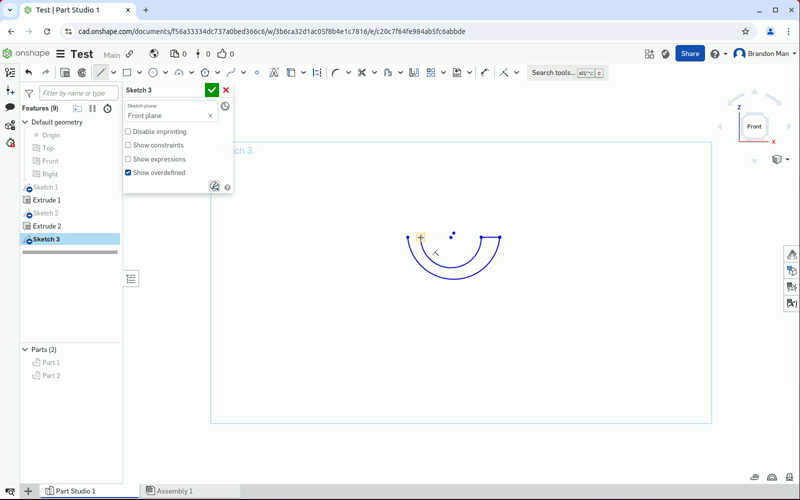
click(420, 237)
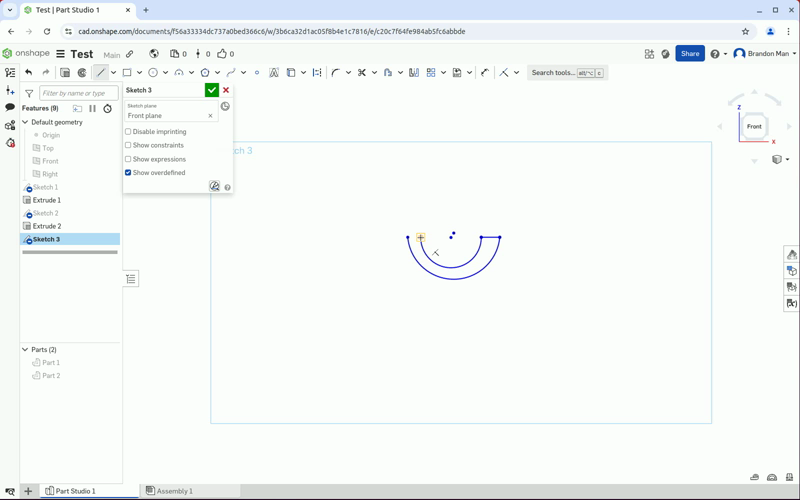
mouse_move(450, 237)
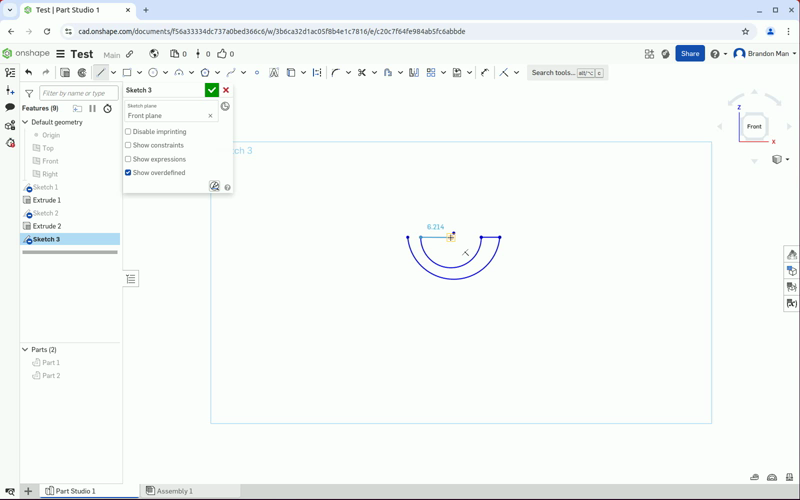
key_down(shift)
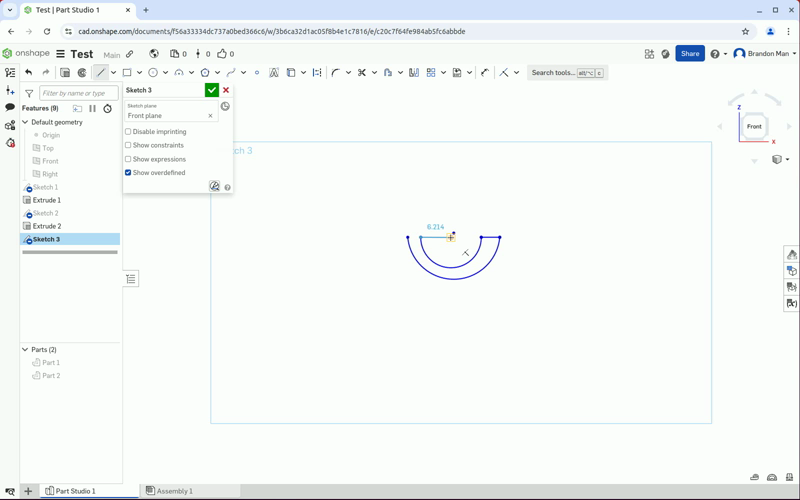
mouse_move(407, 237)
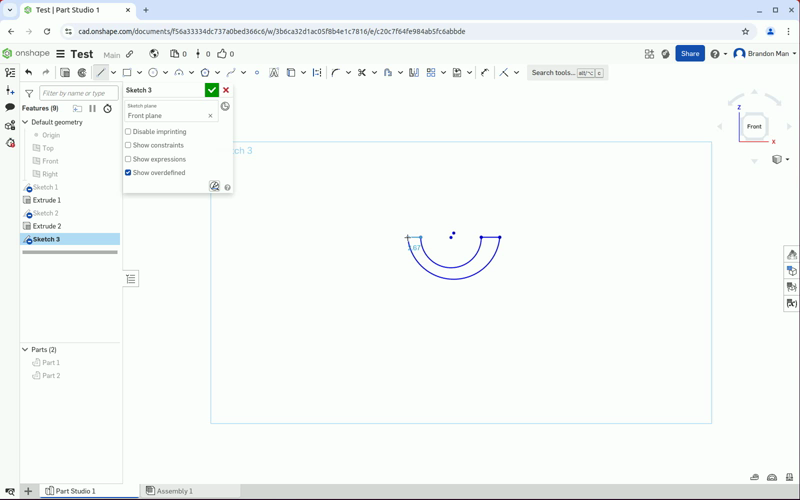
key_up(shift)
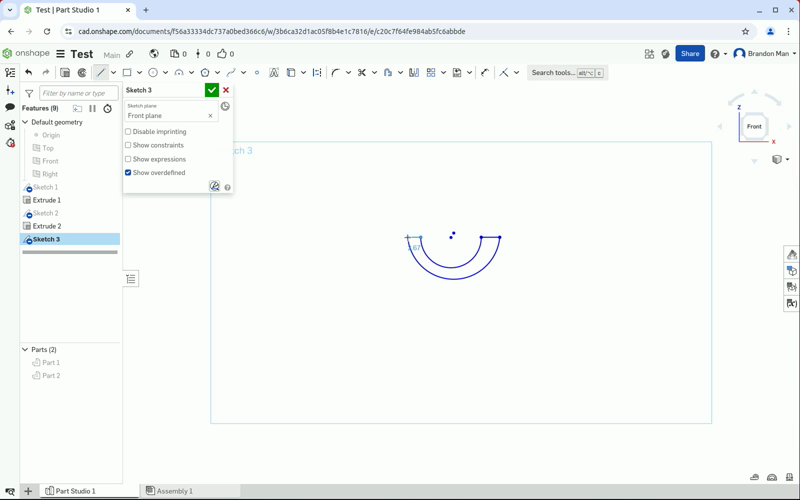
click(407, 237)
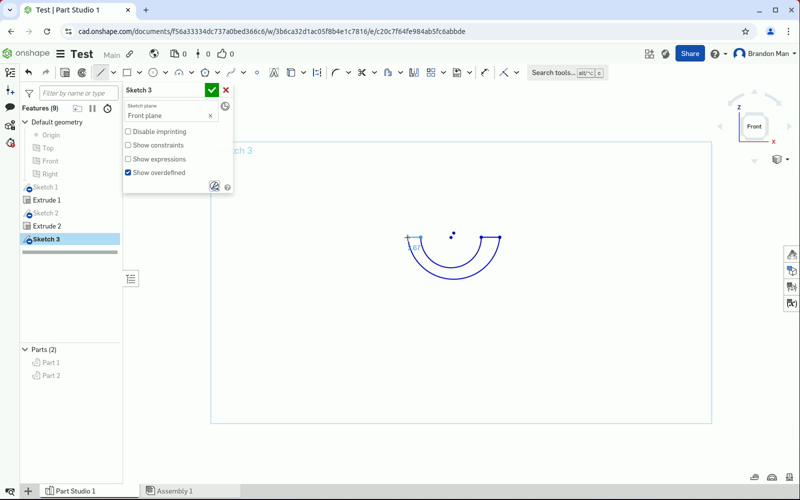
key(esc)
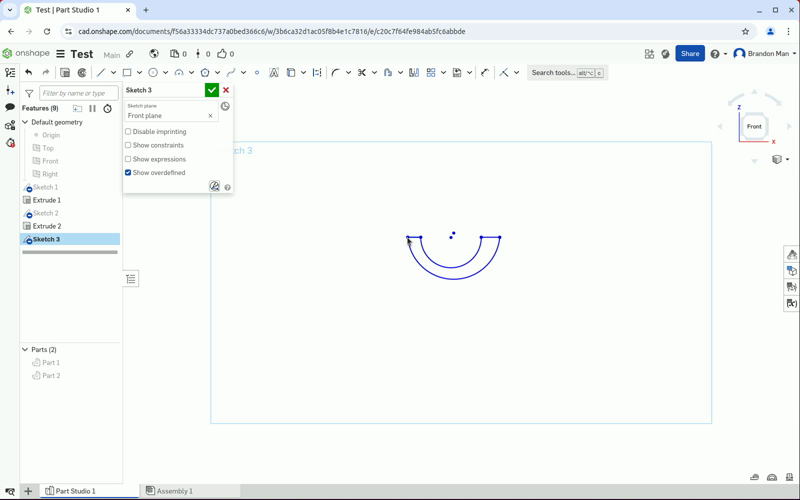
mouse_move(485, 244)
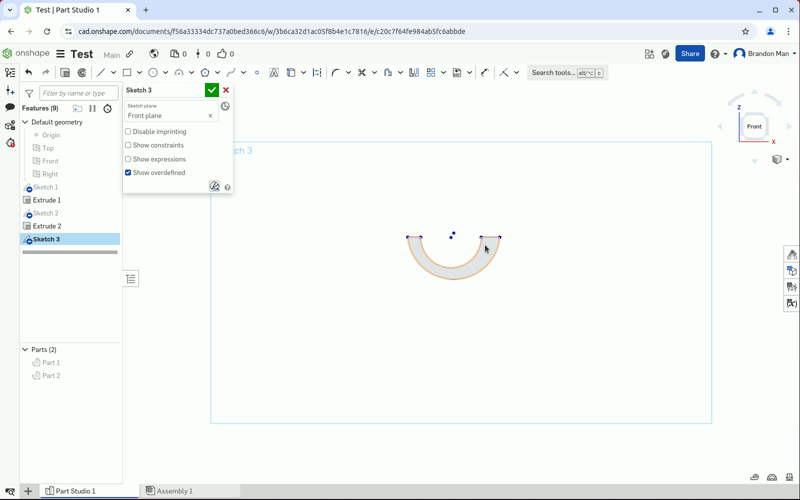
scroll(6)
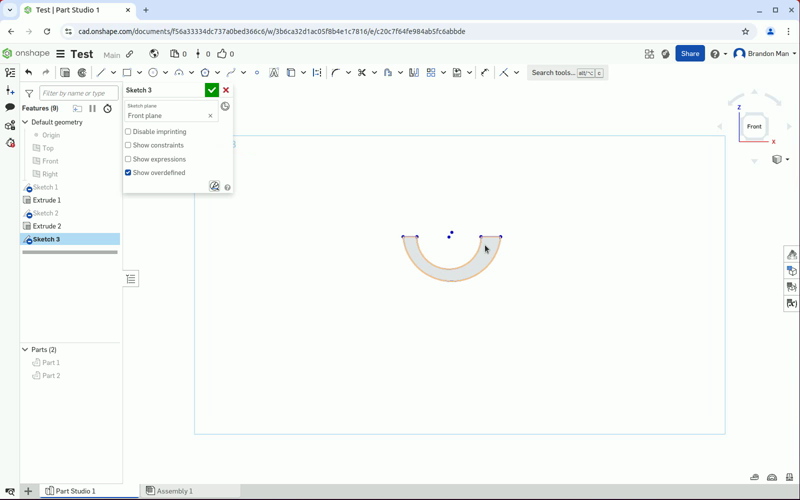
scroll(6)
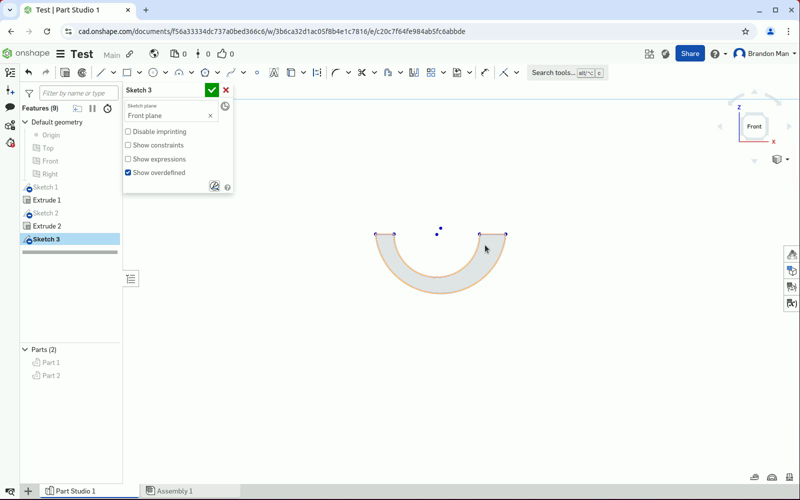
scroll(6)
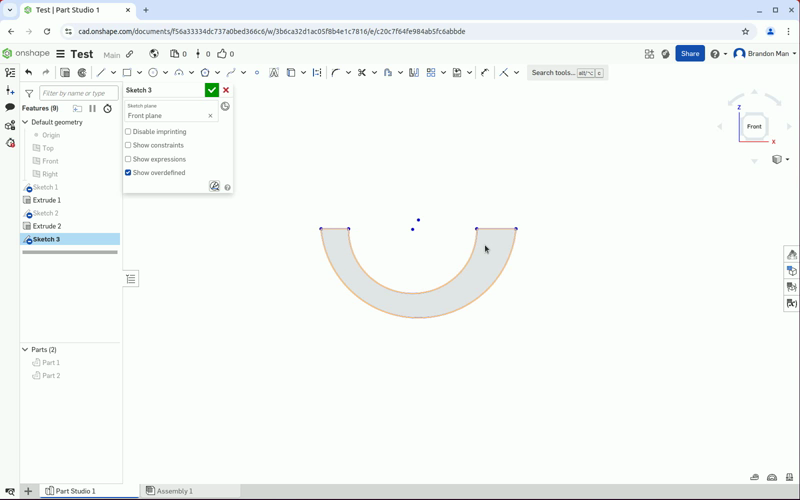
scroll(6)
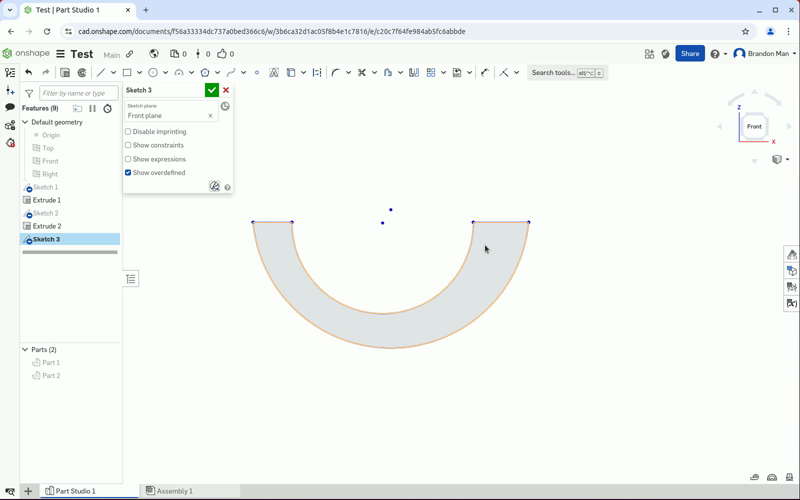
scroll(6)
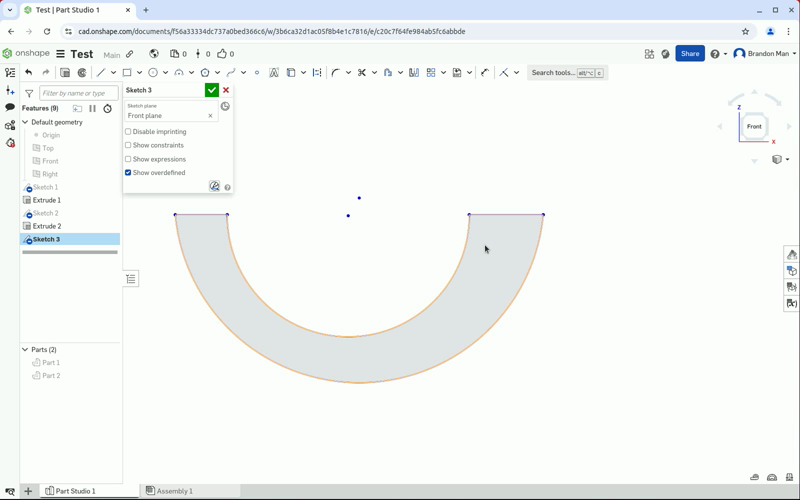
scroll(6)
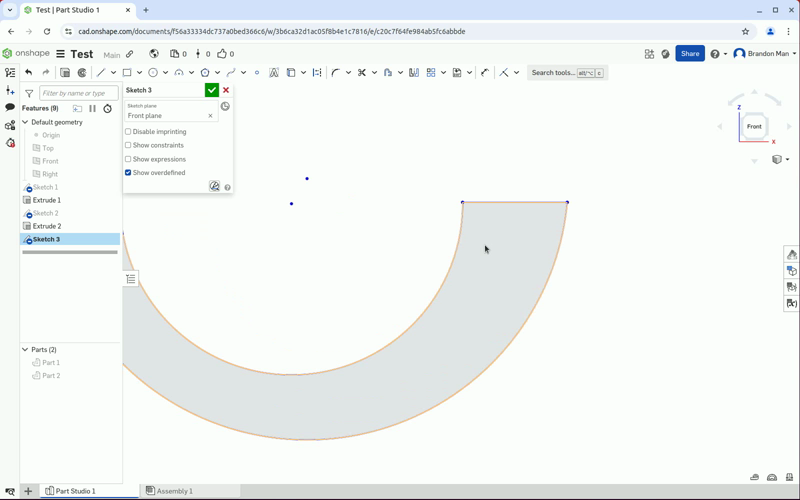
scroll(6)
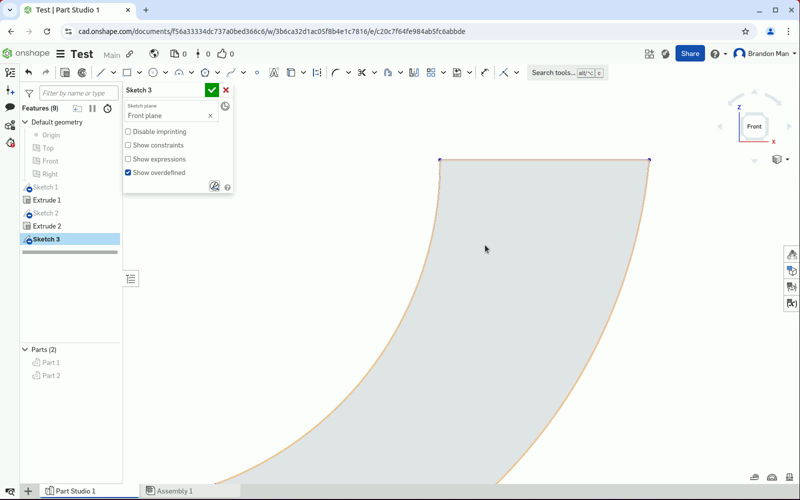
click(485, 244)
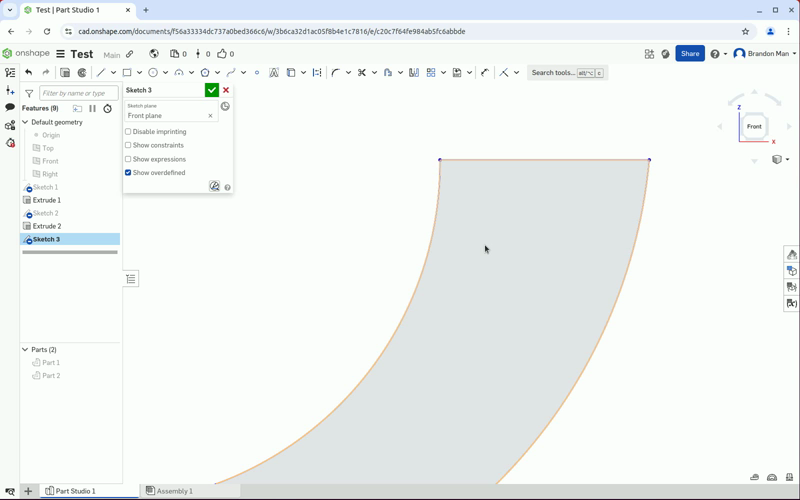
scroll(-6)
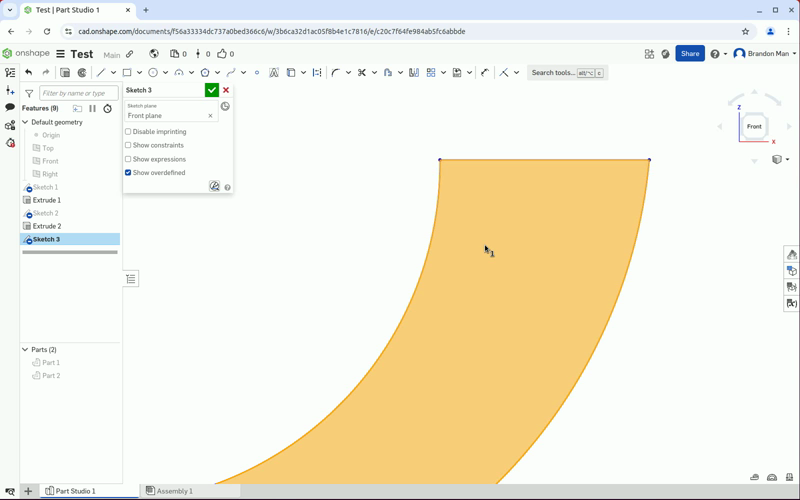
scroll(-6)
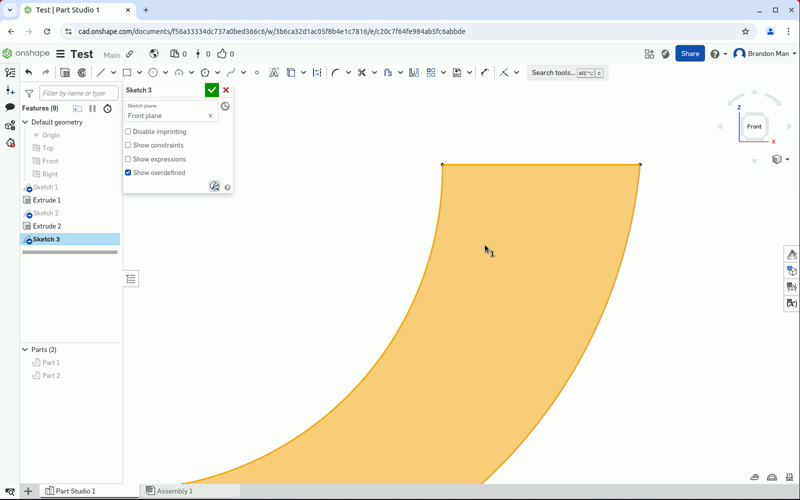
scroll(-6)
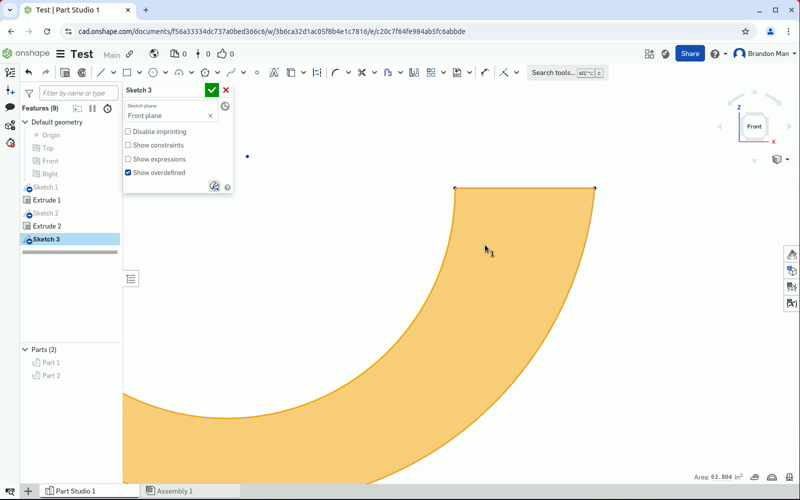
scroll(-6)
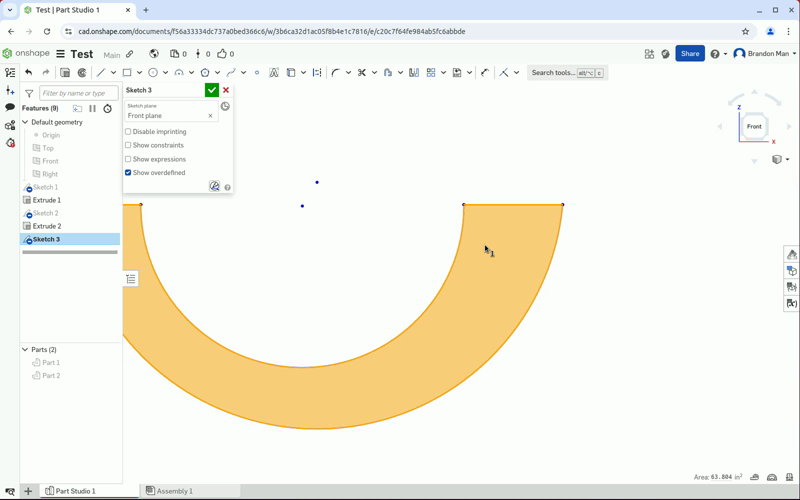
scroll(-6)
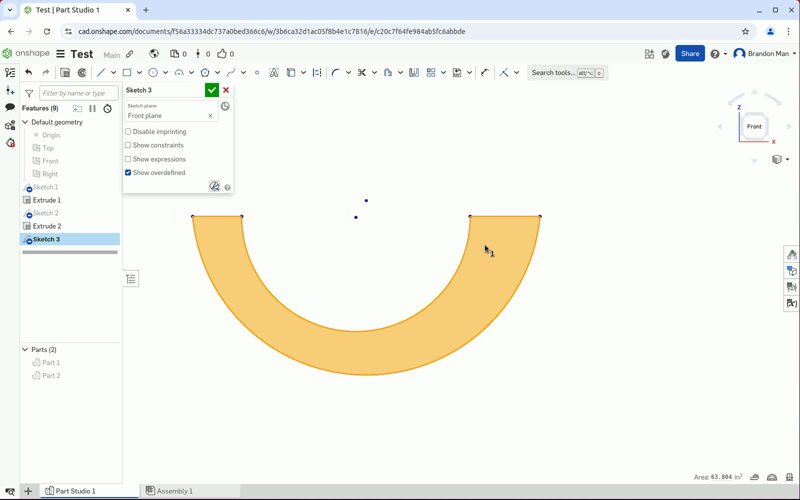
scroll(-6)
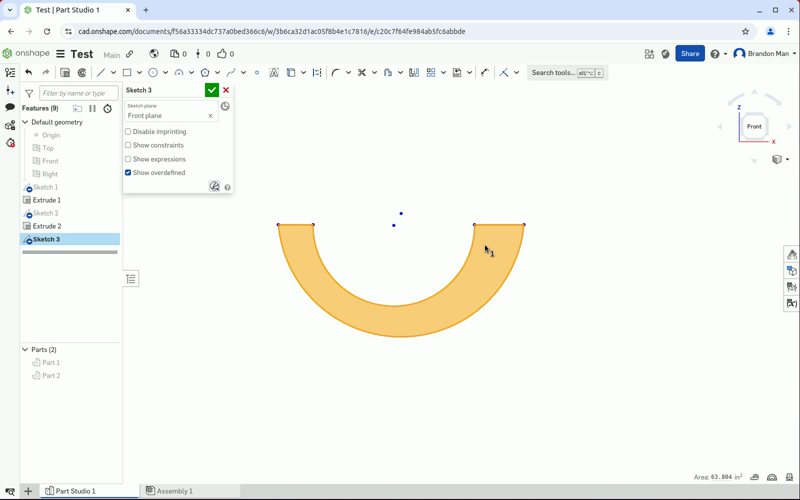
scroll(-6)
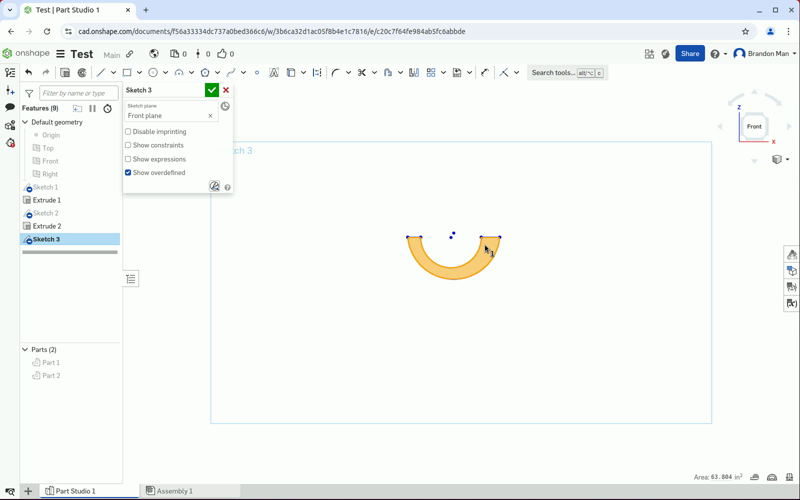
mouse_move(73, 352)
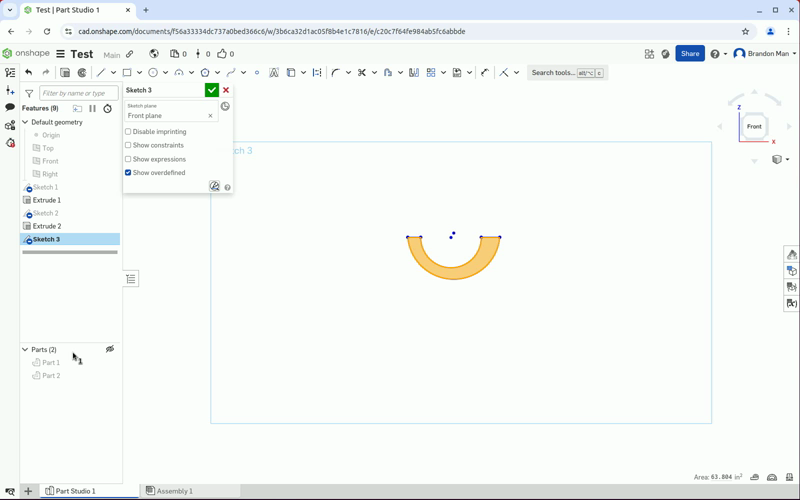
key(shift+y)
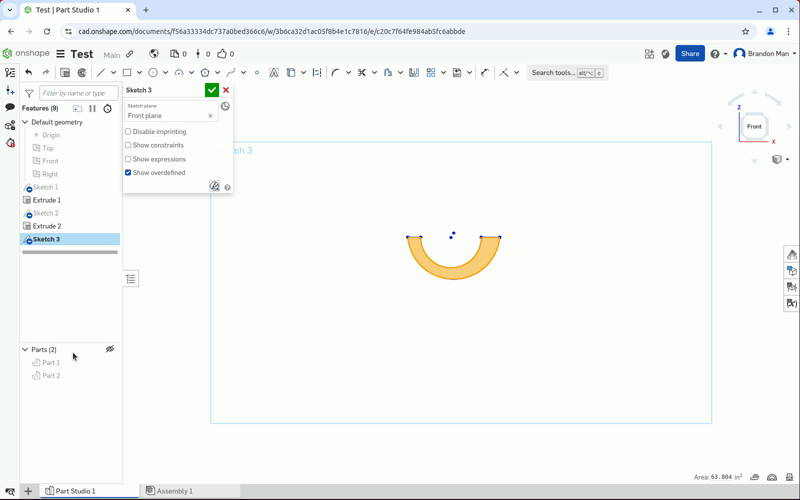
key(shift+e)
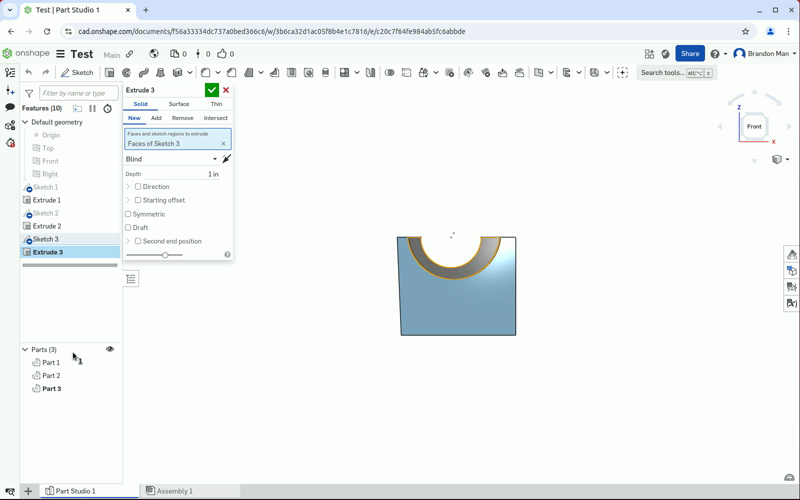
mouse_move(143, 106)
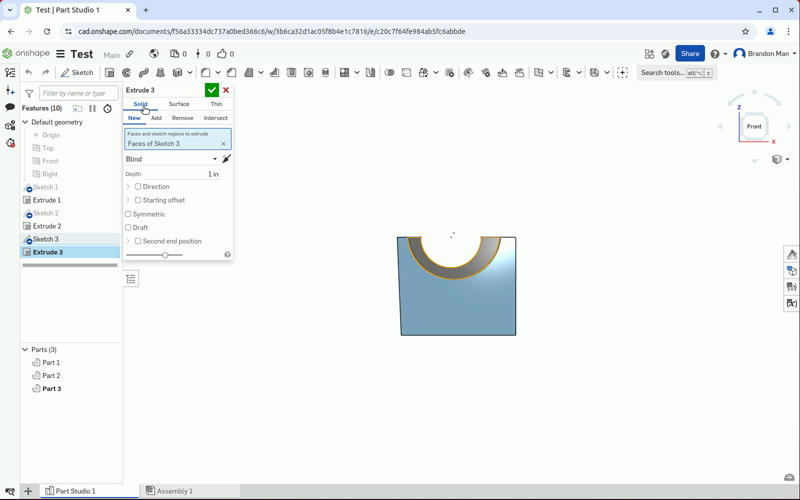
click(143, 106)
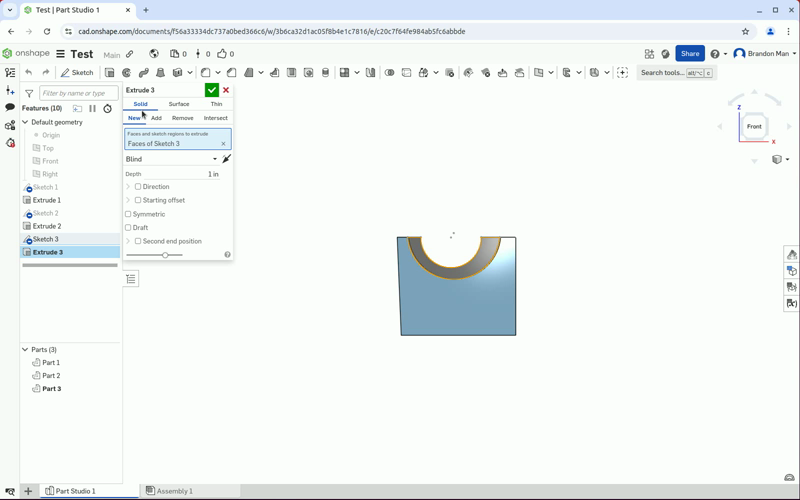
mouse_move(137, 120)
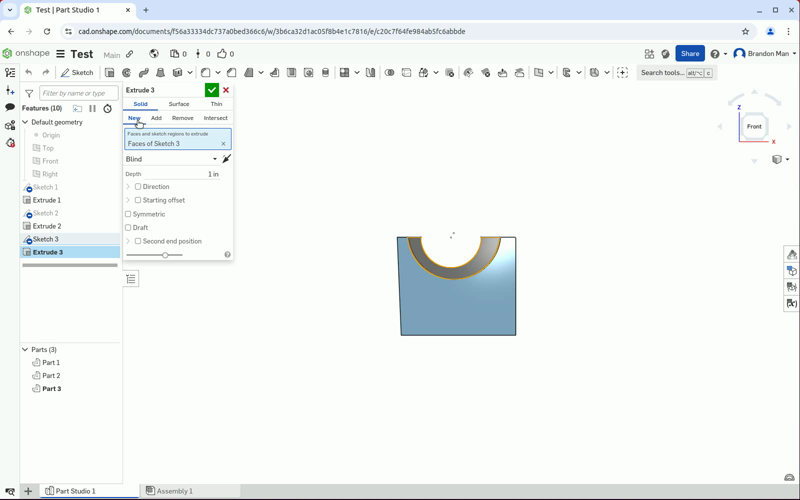
click(137, 120)
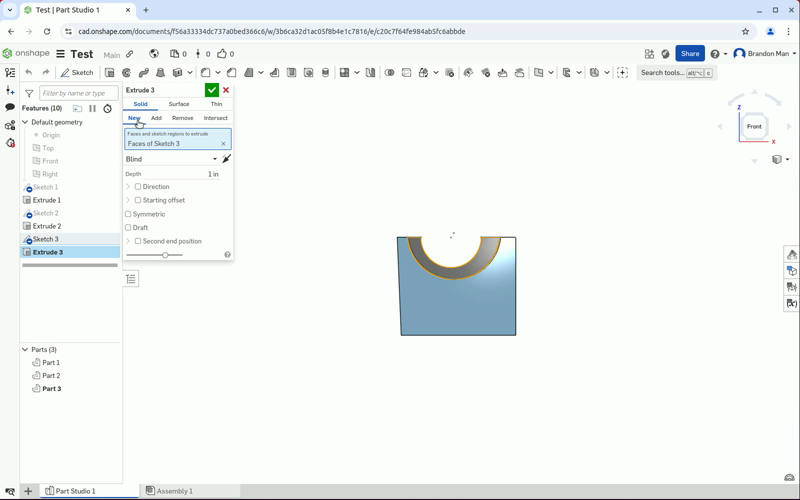
key(tab, 4)
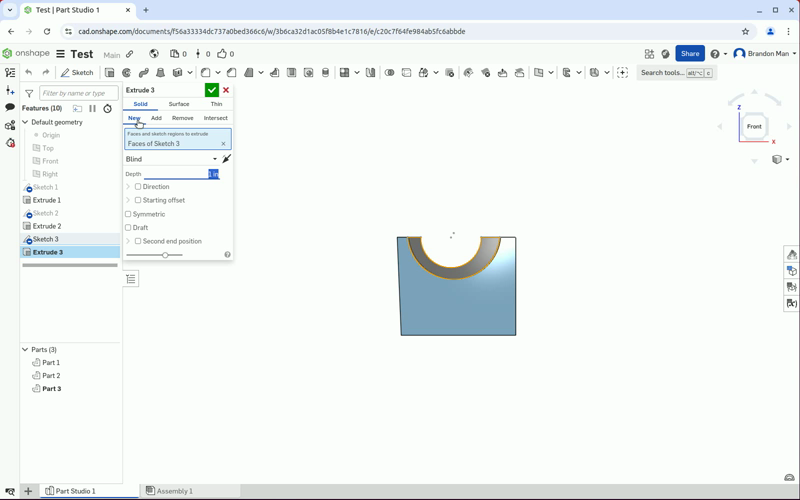
text(46.216)
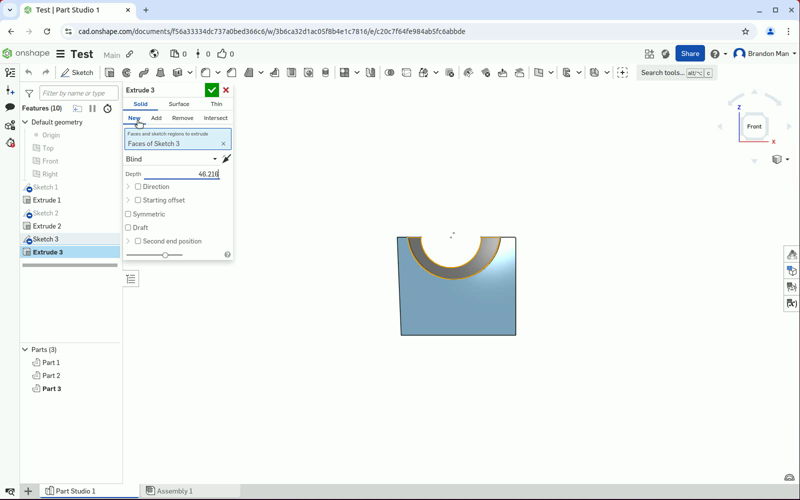
key(tab, 3)
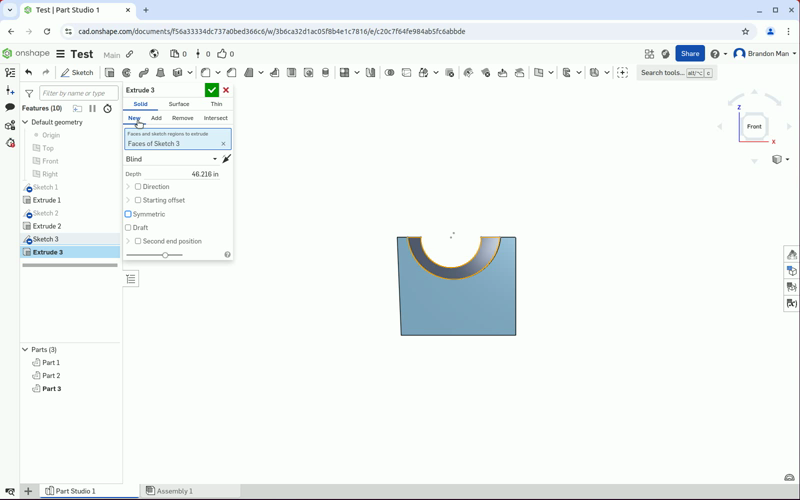
key(space)
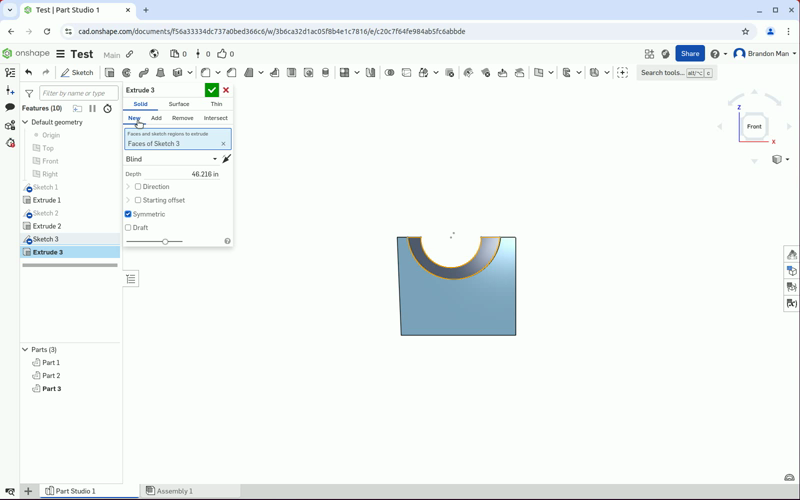
key(enter)
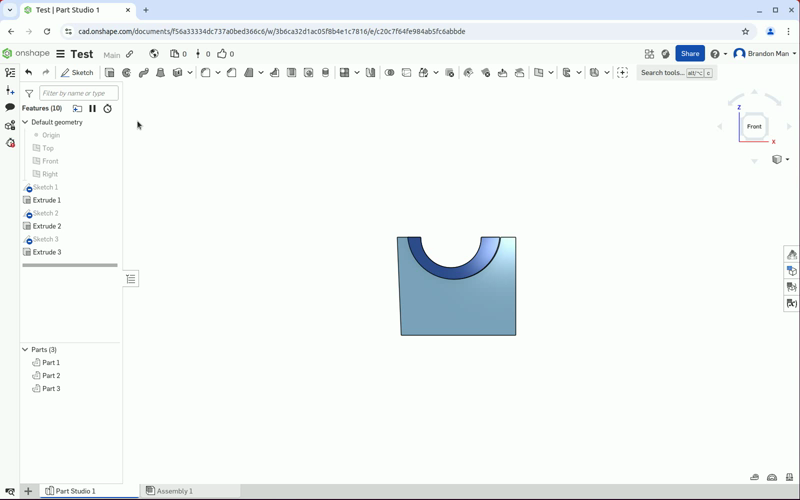
key(shift+h)
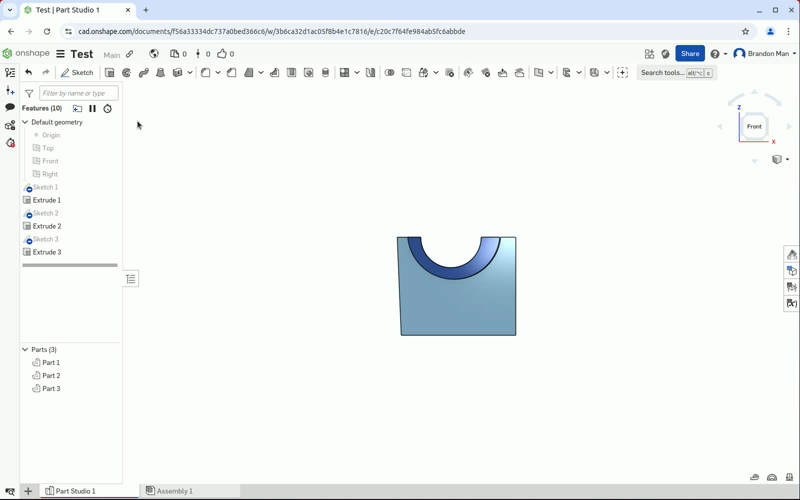
key(shift+h)
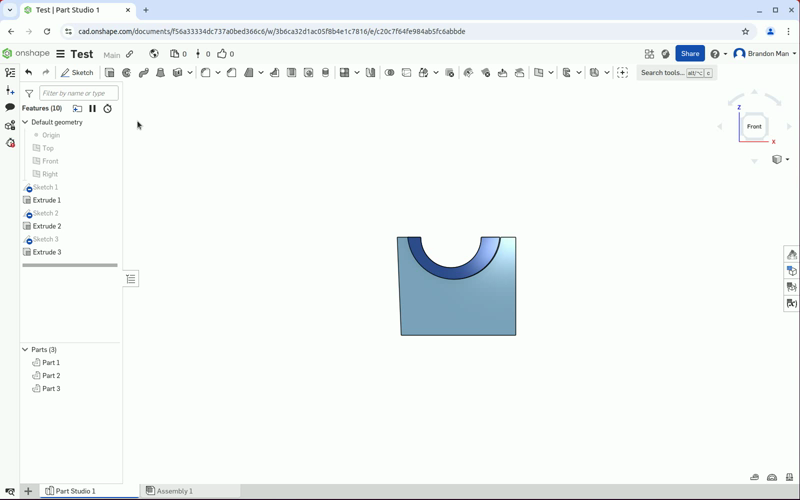
mouse_move(73, 189)
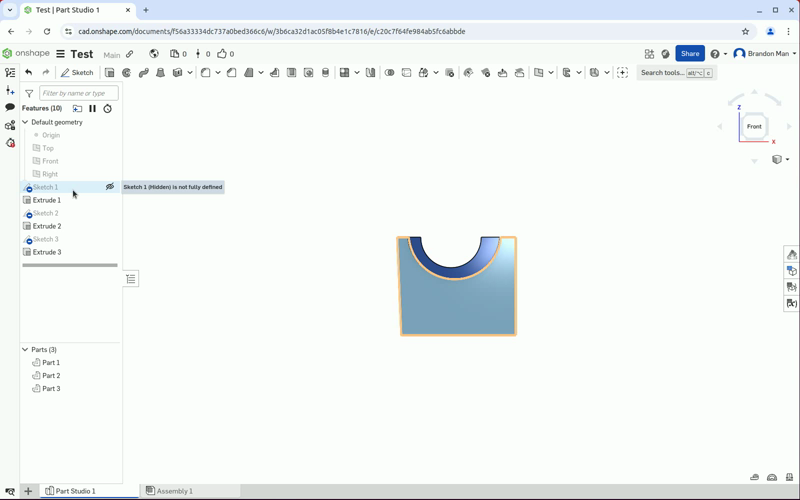
click(73, 189)
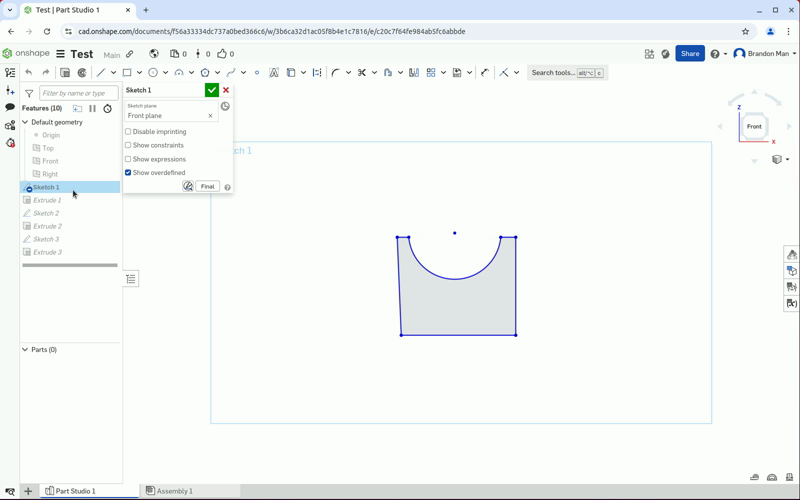
mouse_move(229, 92)
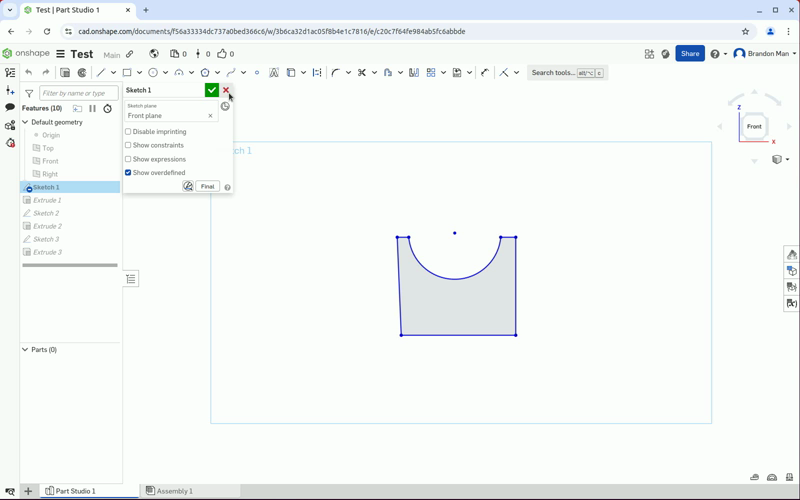
click(229, 92)
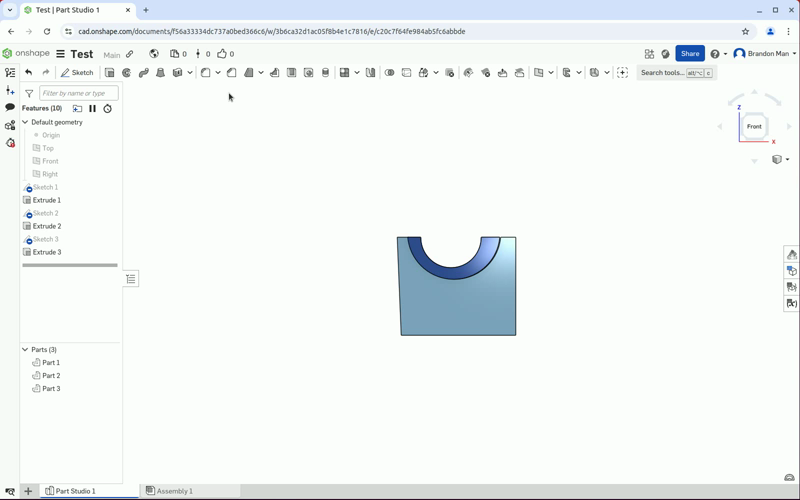
mouse_move(73, 352)
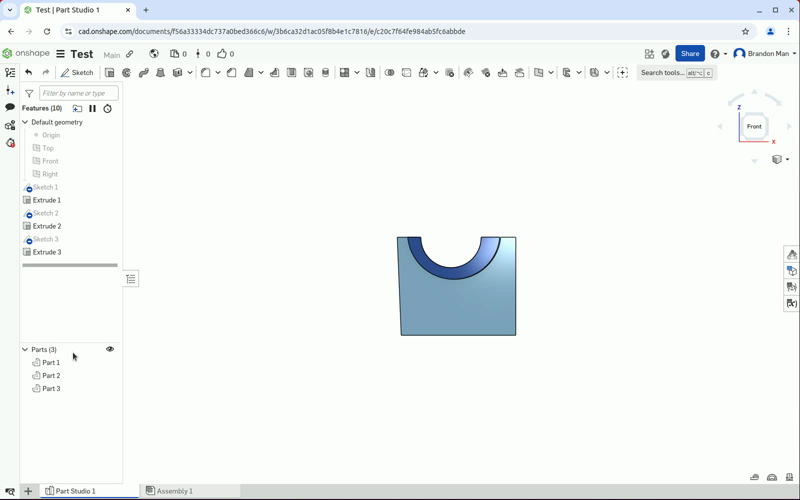
key(y)
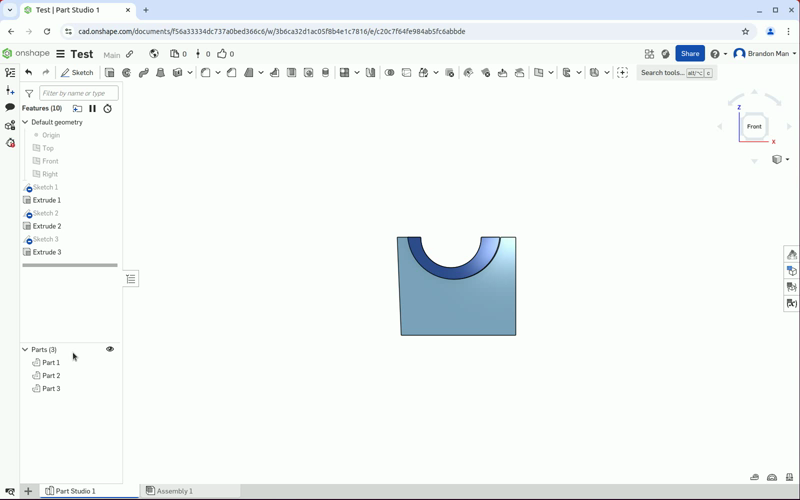
key(shift+p)
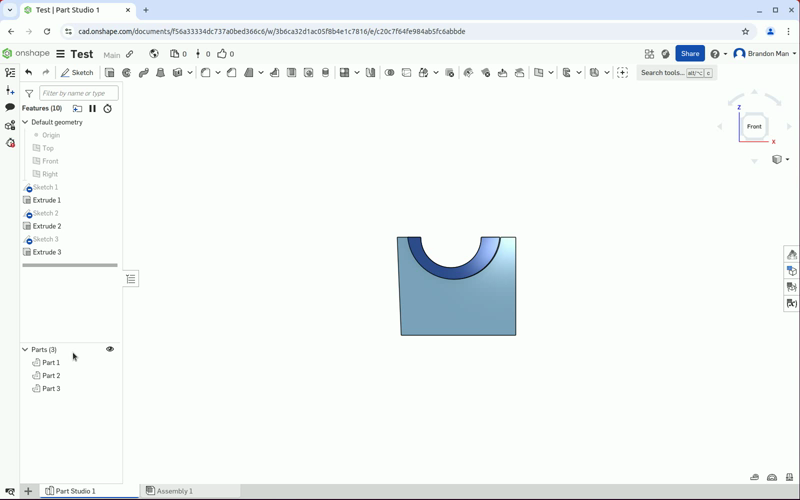
key(space)
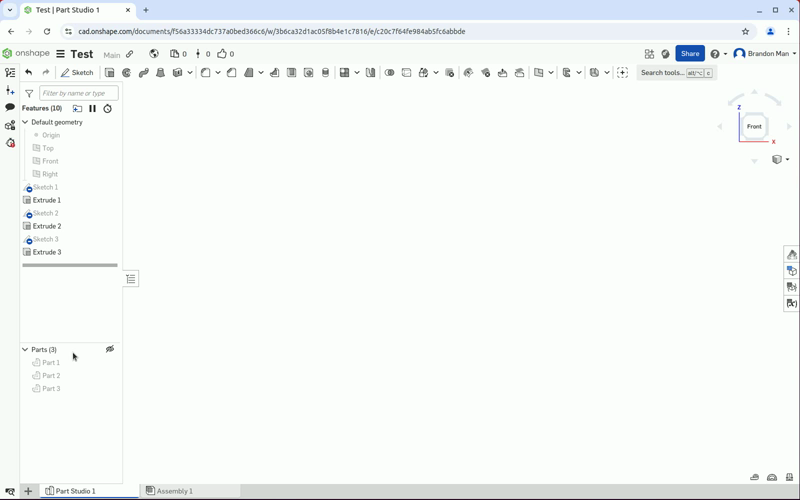
key_down(shift)
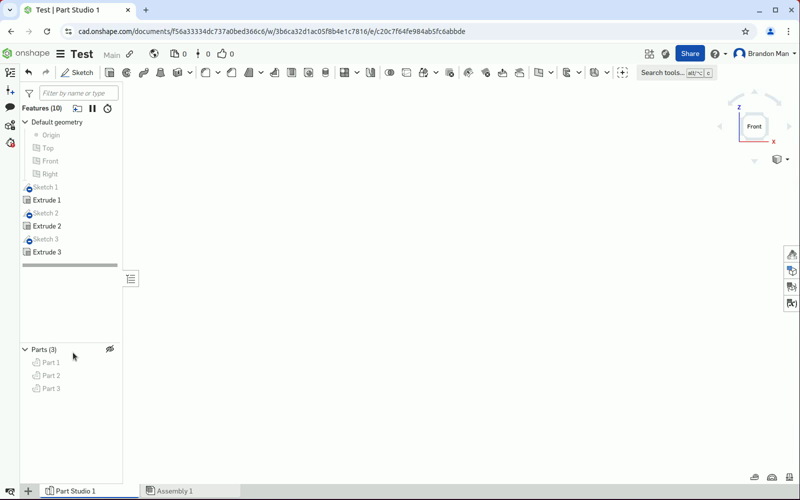
key(down)
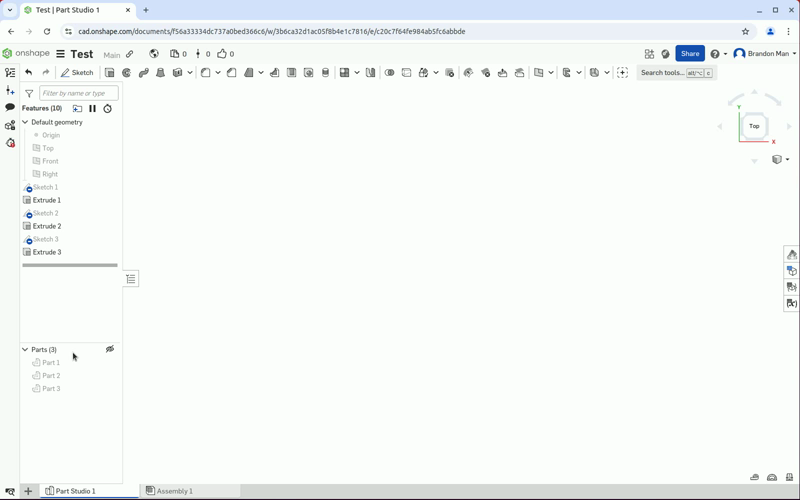
key_up(shift)
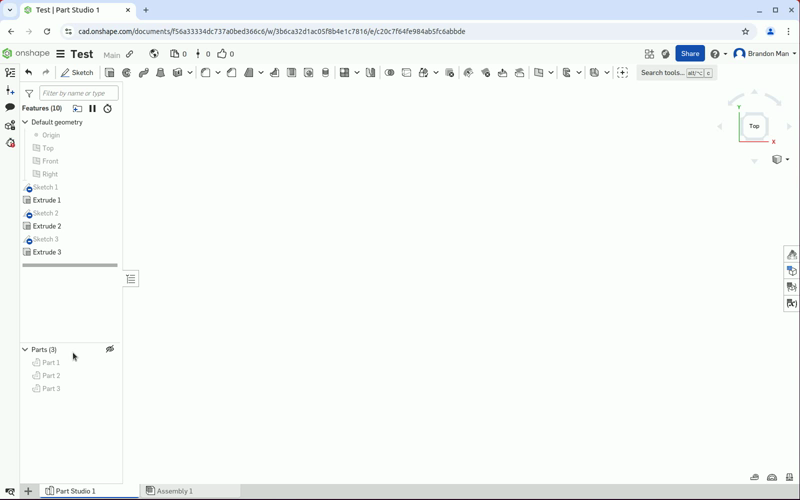
mouse_move(73, 352)
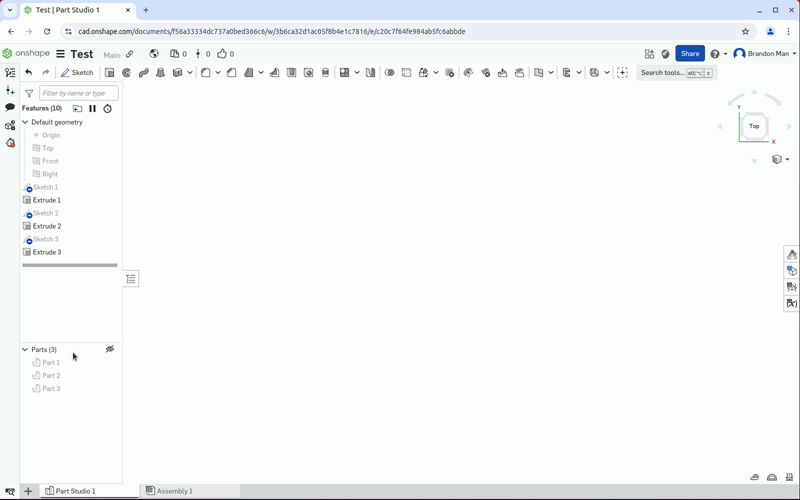
key(shift+y)
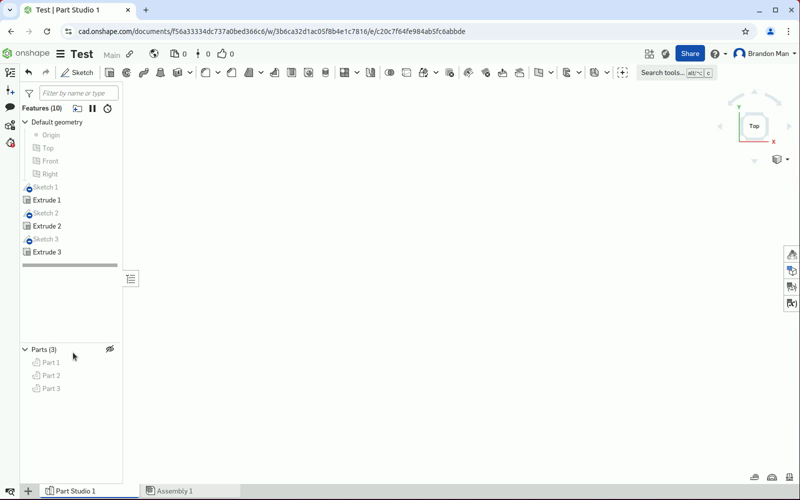
key(shift+s)
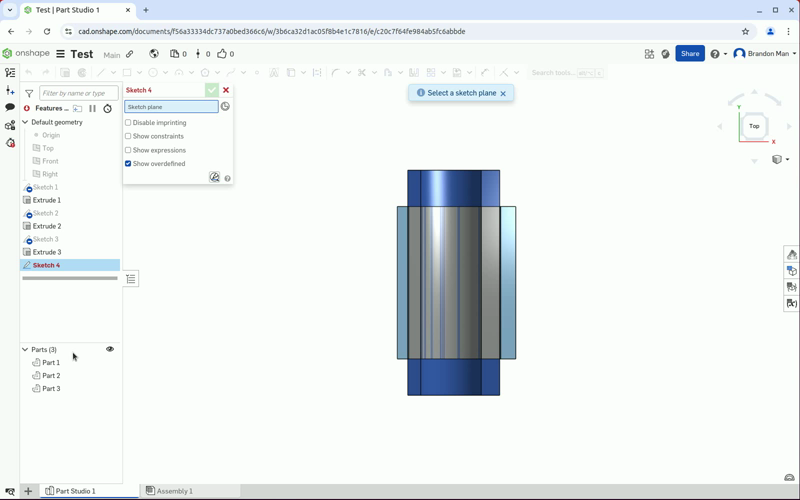
mouse_move(73, 150)
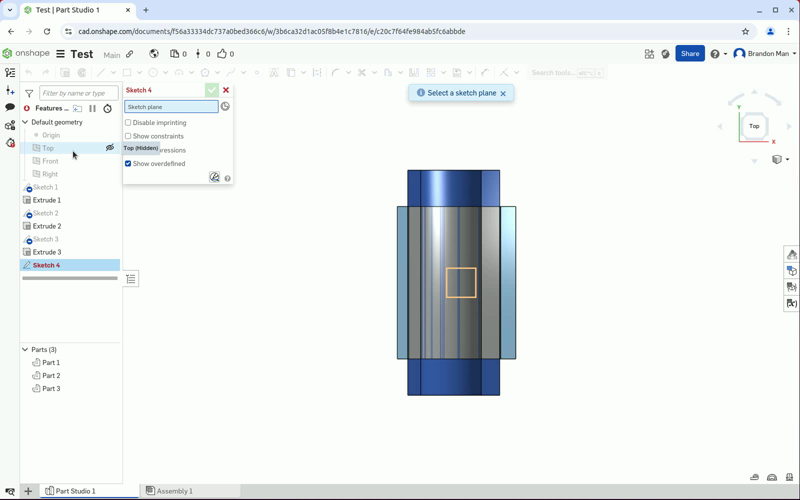
click(73, 150)
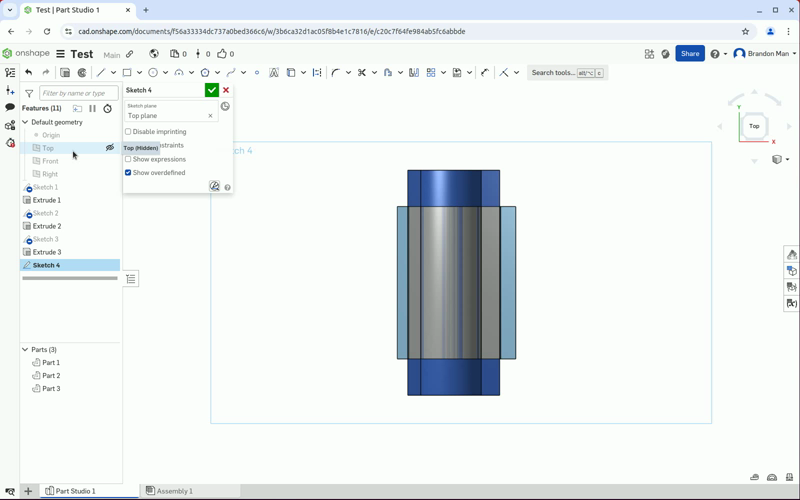
mouse_move(73, 352)
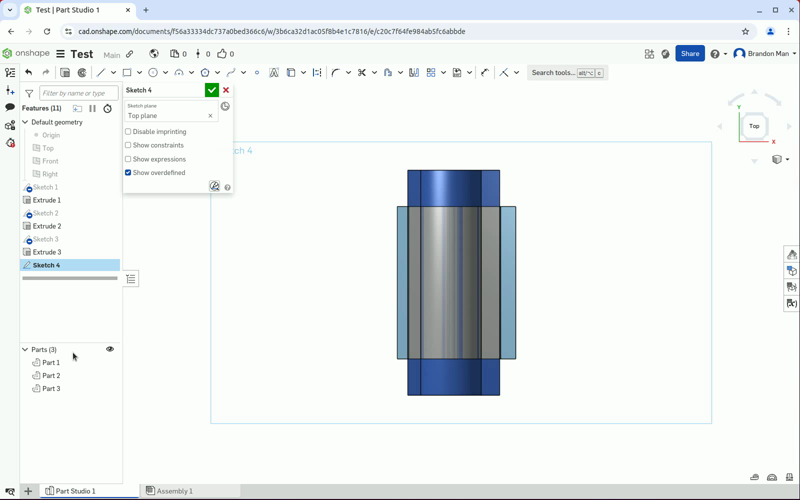
key(y)
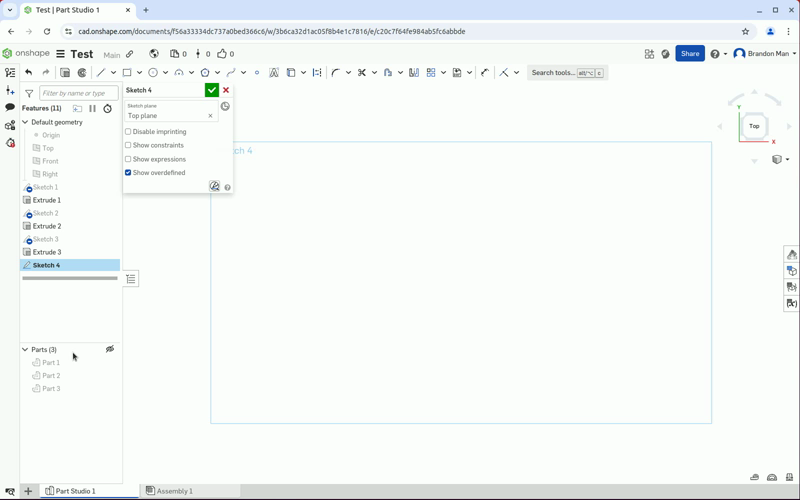
key(c)
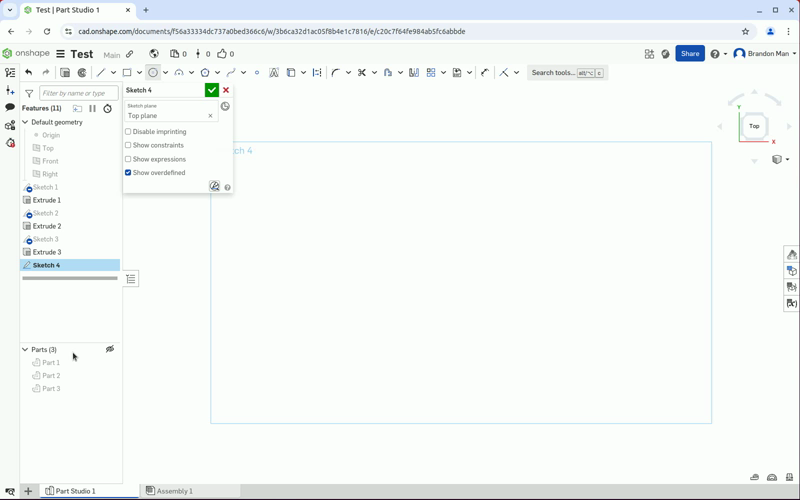
key_down(shift)
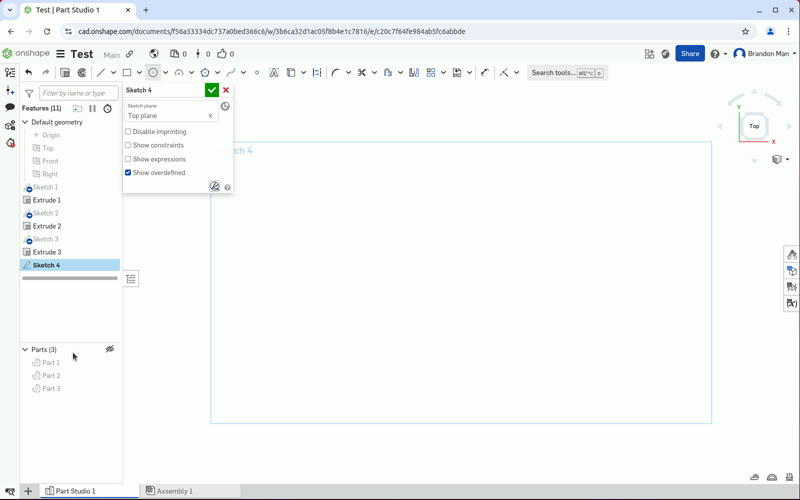
mouse_move(495, 244)
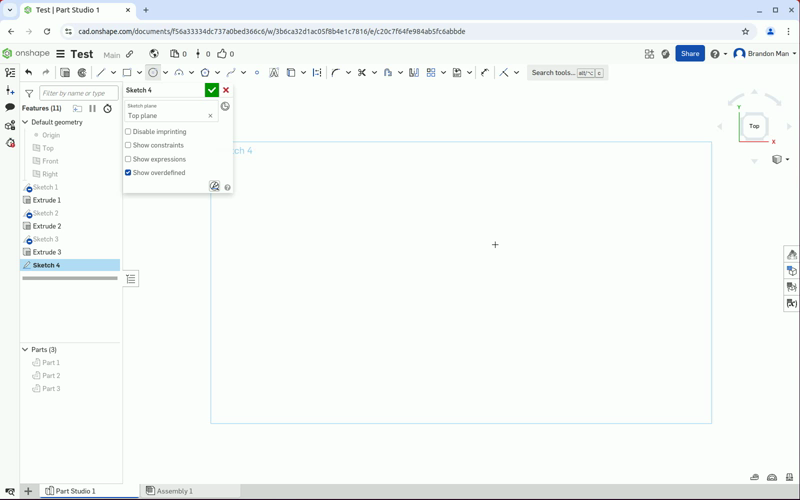
click(495, 244)
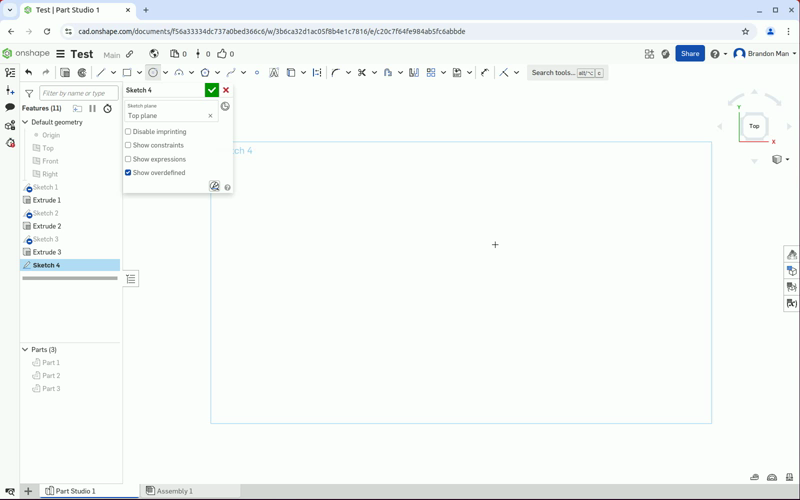
key_up(shift)
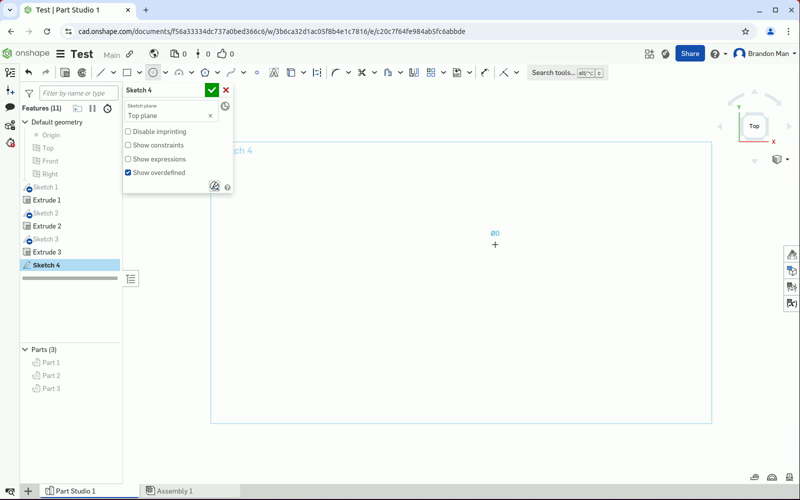
mouse_move(505, 244)
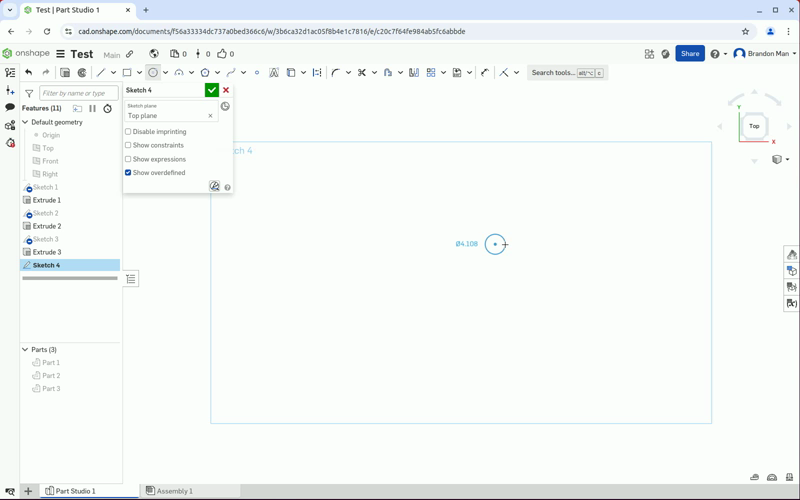
click(505, 244)
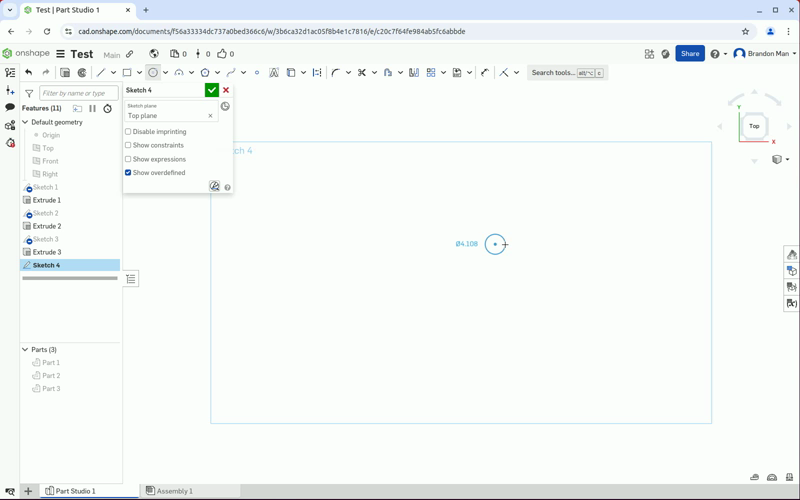
key(esc)
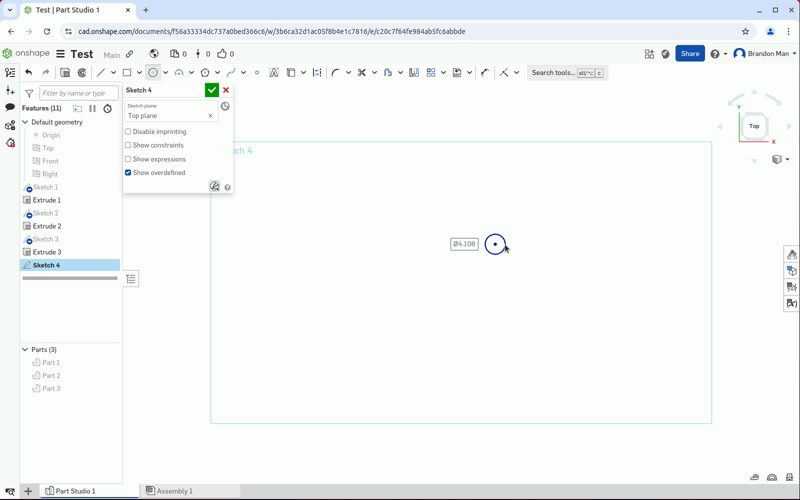
mouse_move(500, 241)
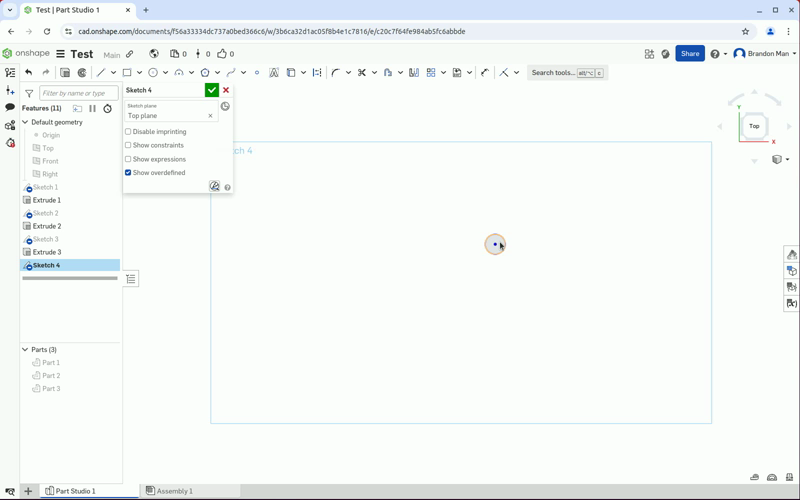
scroll(6)
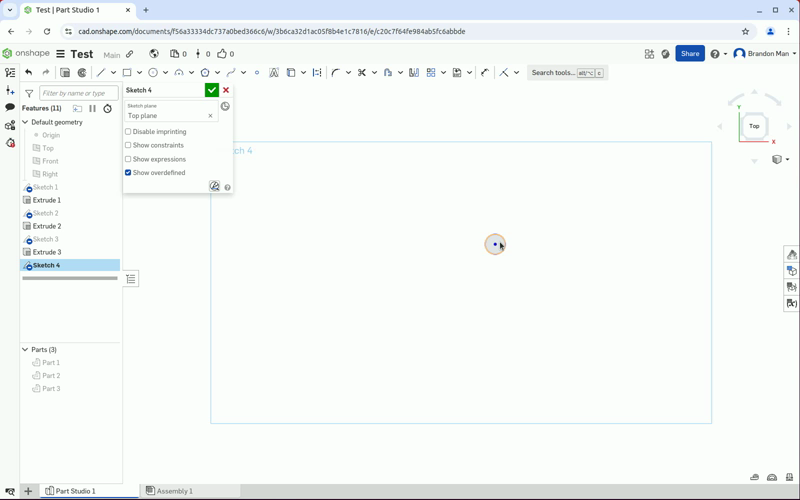
scroll(6)
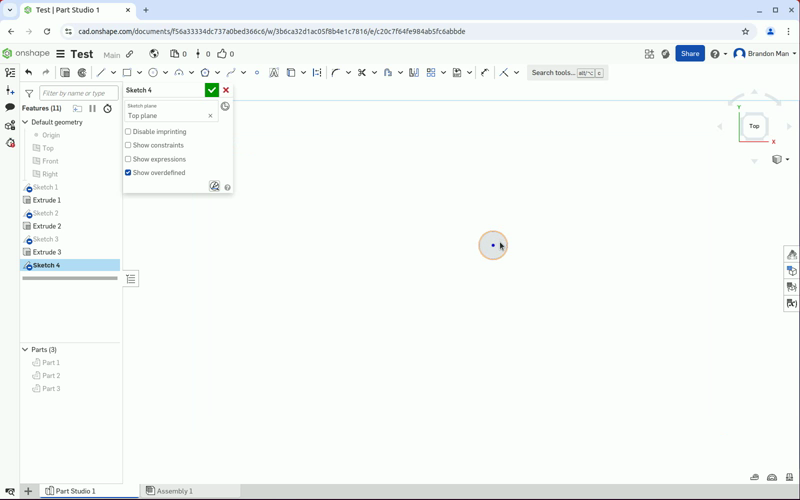
scroll(6)
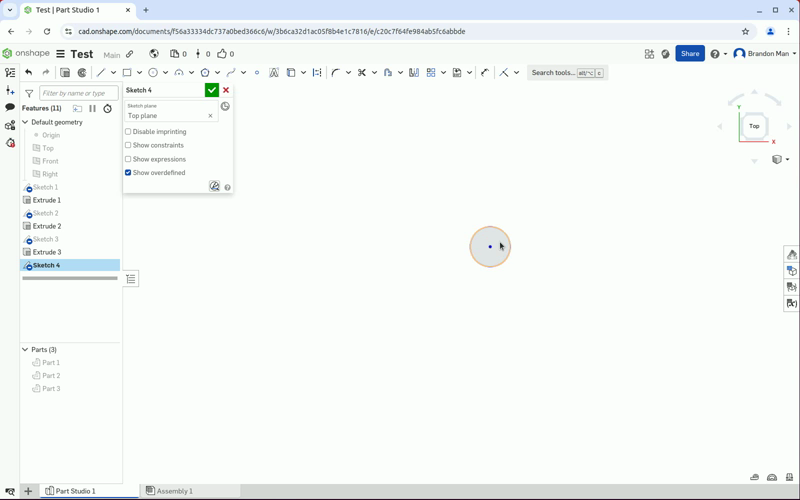
scroll(6)
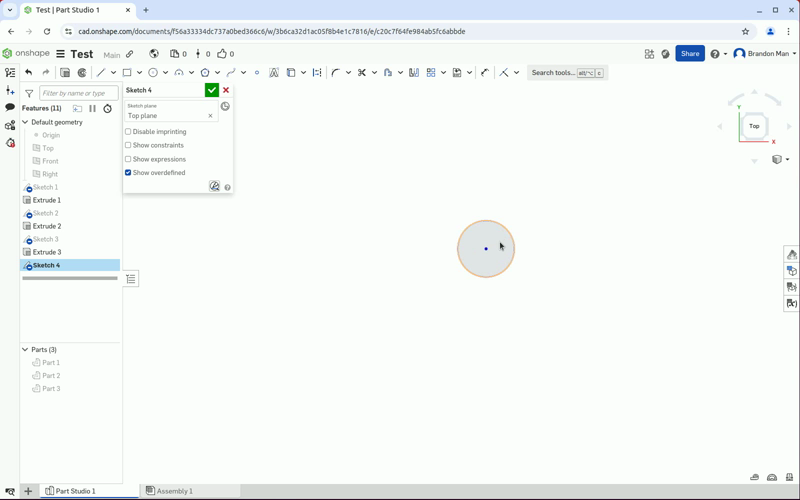
scroll(6)
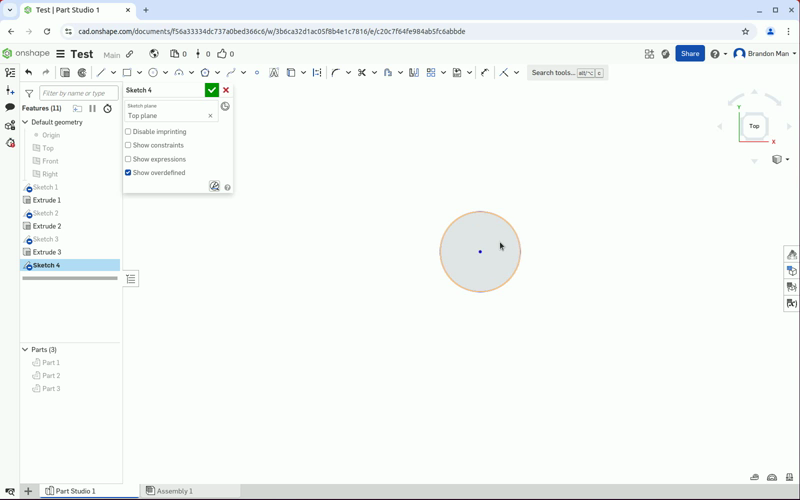
scroll(6)
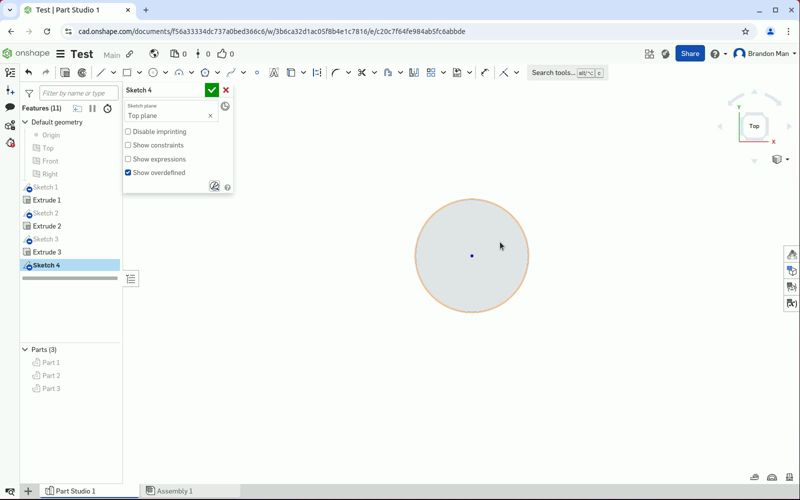
scroll(6)
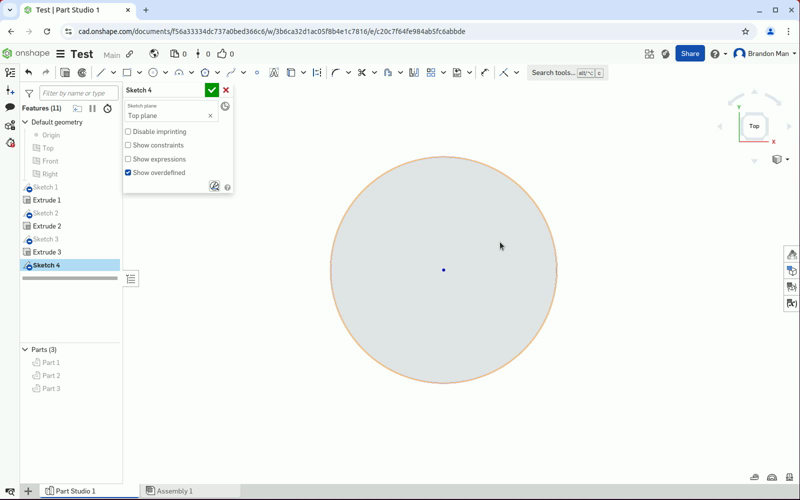
click(500, 241)
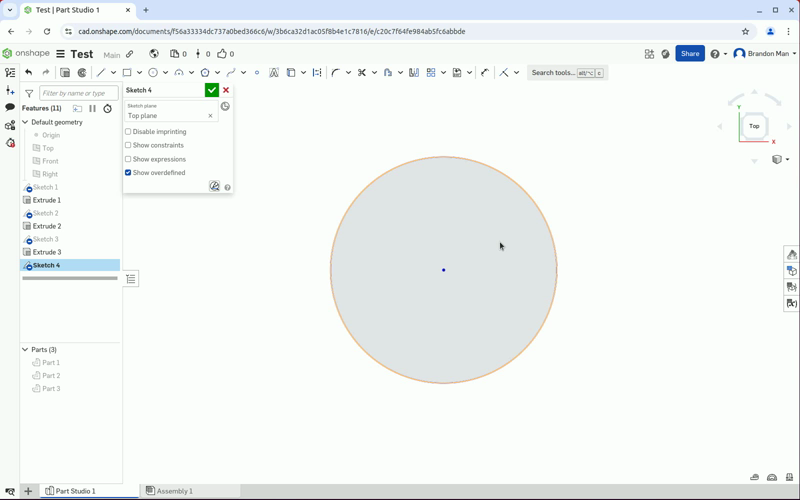
scroll(-6)
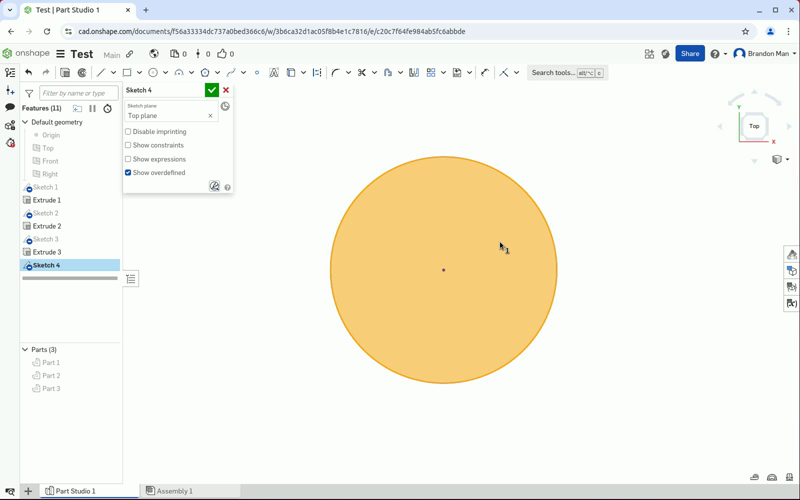
scroll(-6)
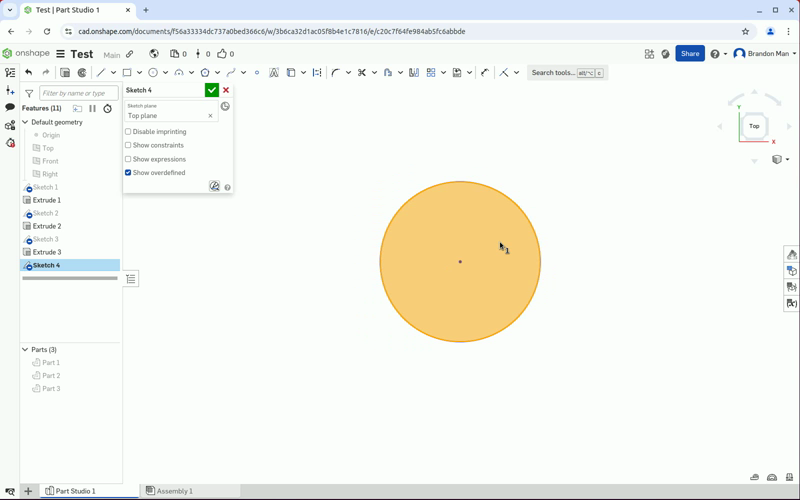
scroll(-6)
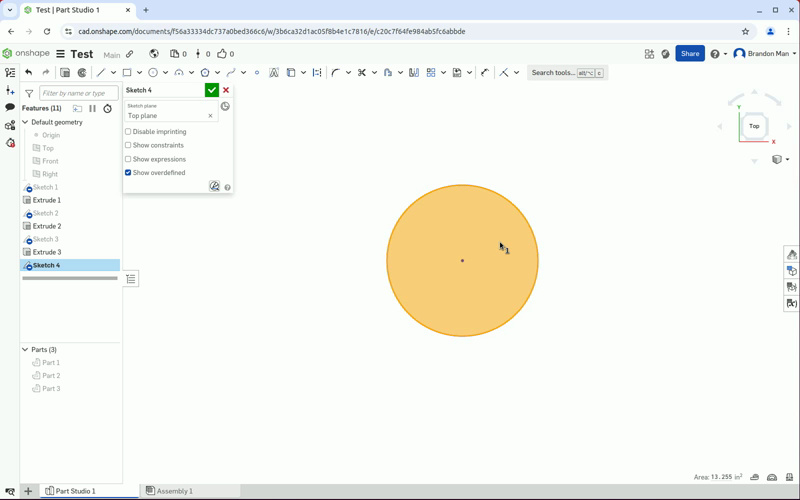
scroll(-6)
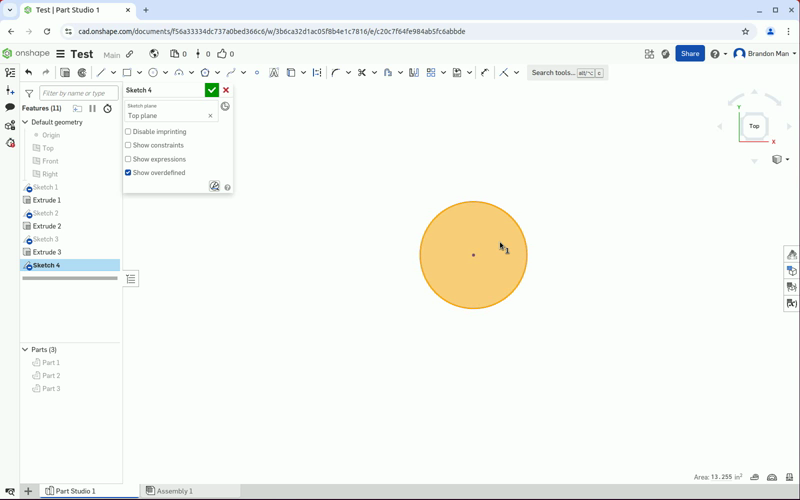
scroll(-6)
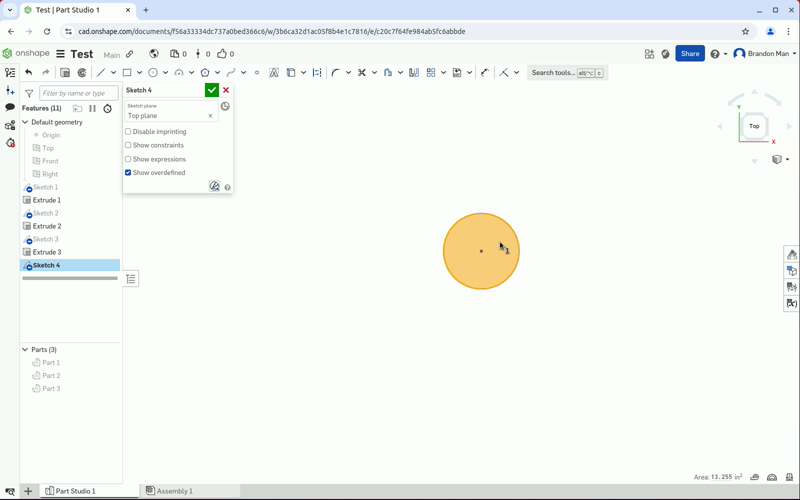
scroll(-6)
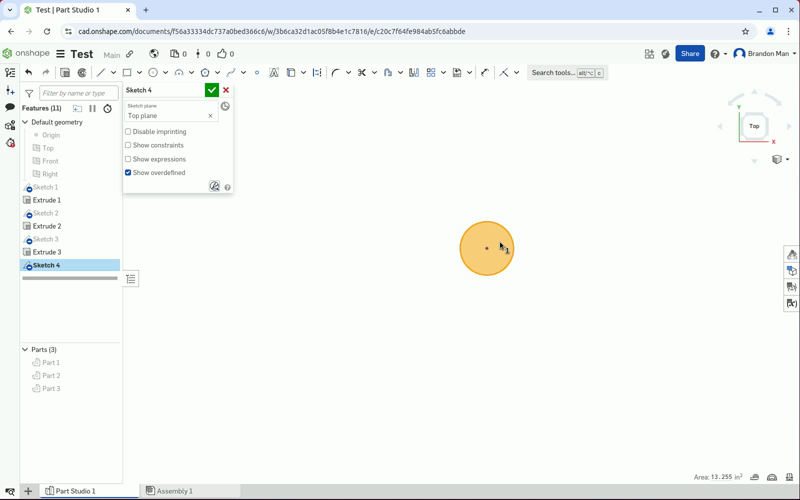
scroll(-6)
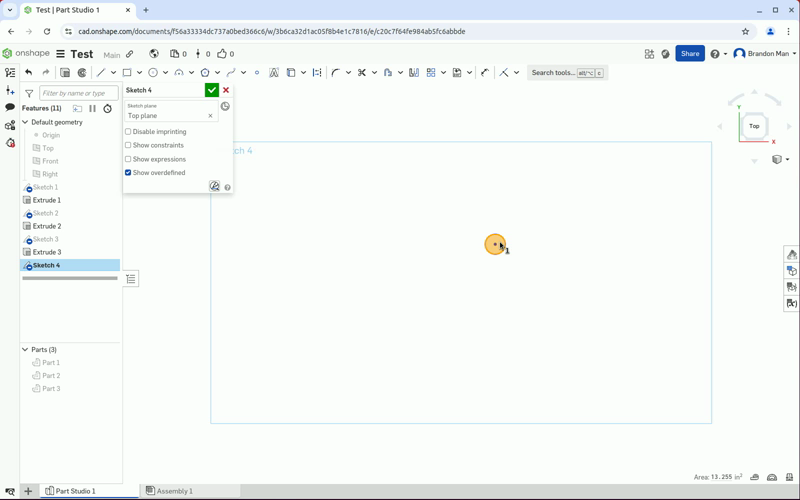
mouse_move(73, 352)
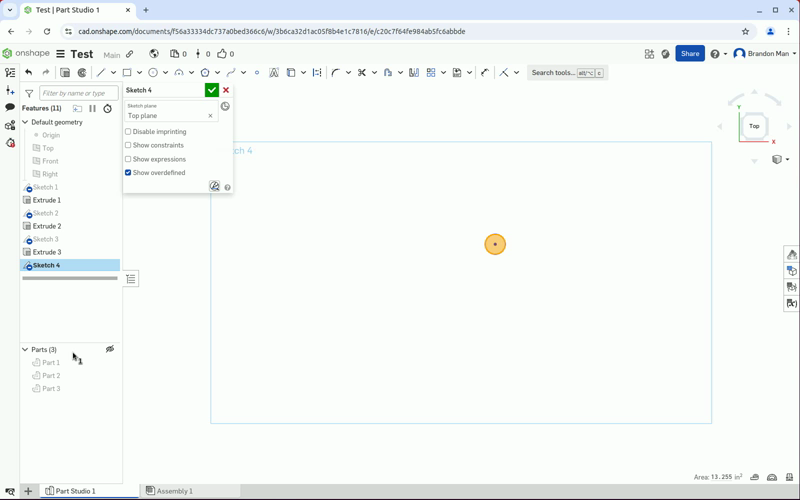
key(shift+y)
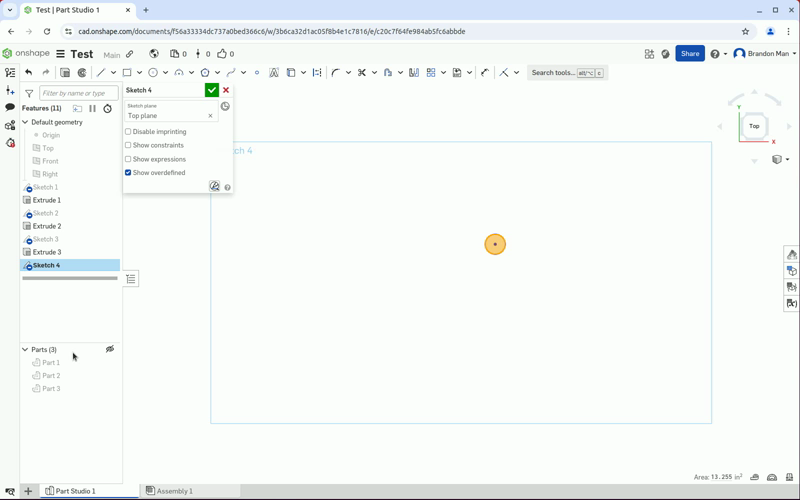
key(shift+e)
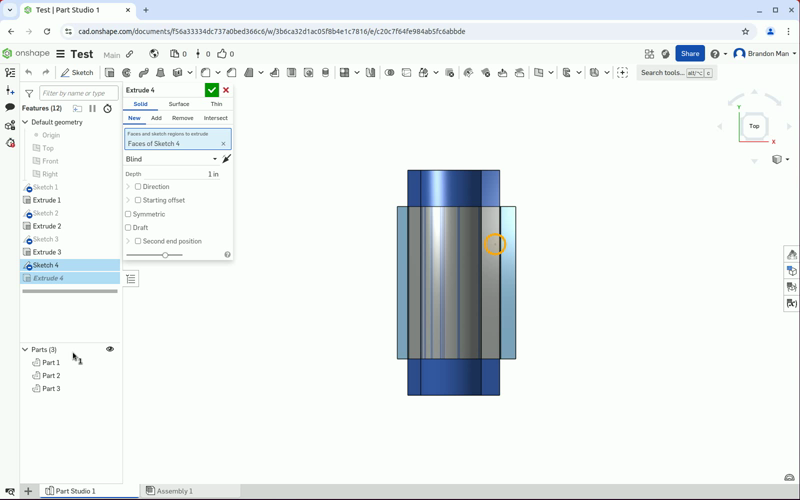
mouse_move(143, 106)
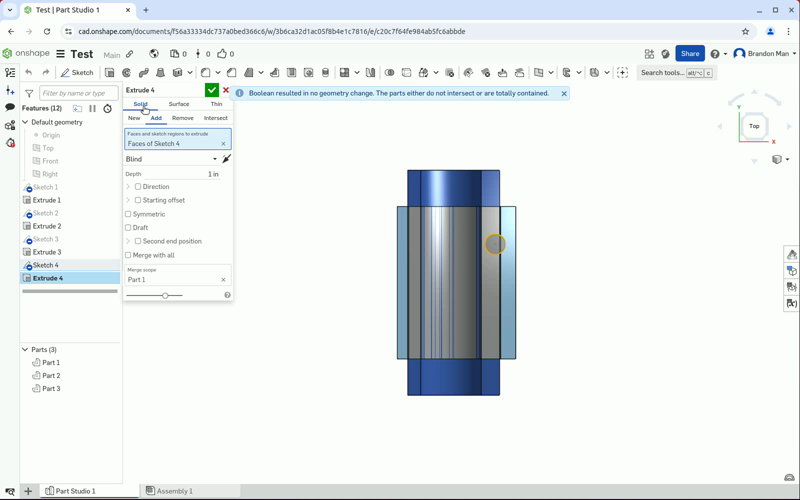
click(143, 106)
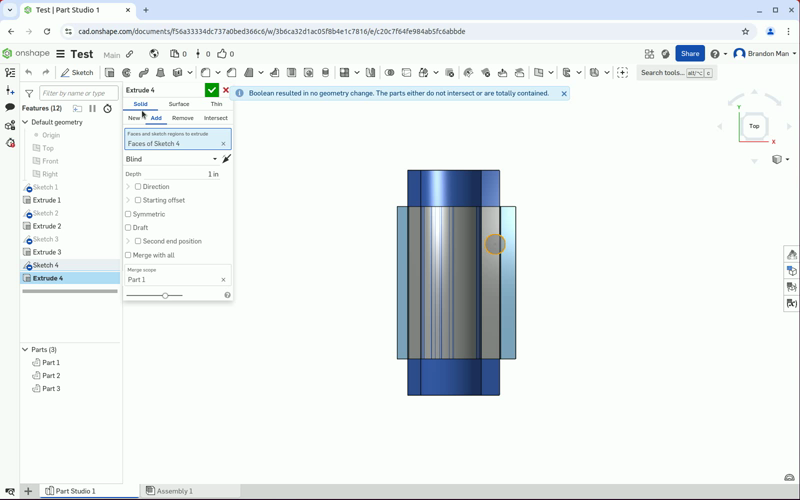
mouse_move(137, 120)
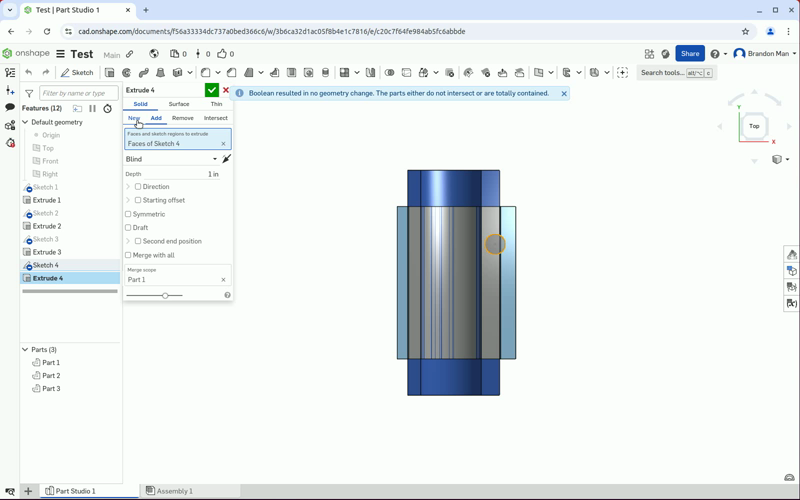
click(137, 120)
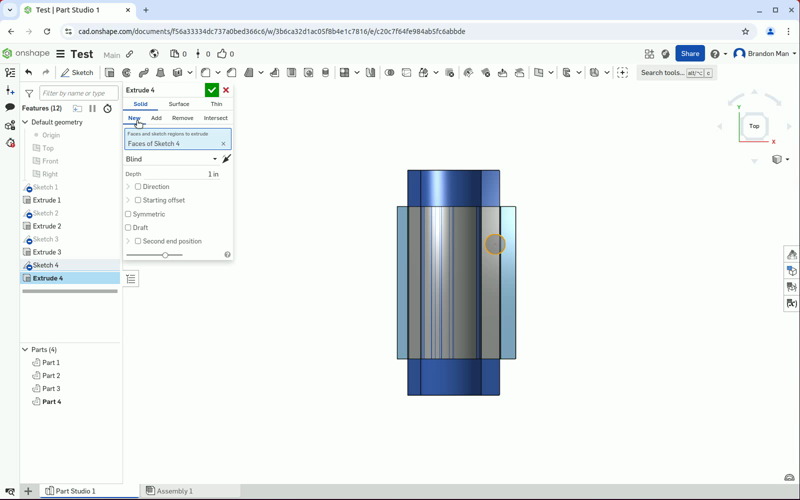
key(tab, 4)
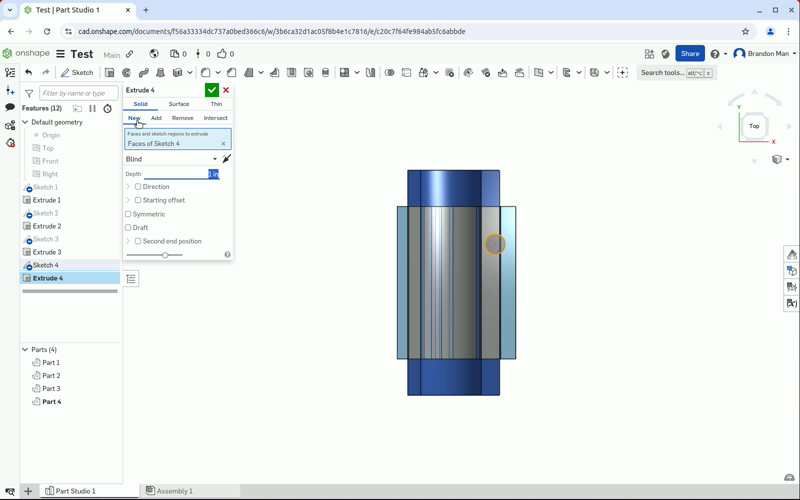
text(4.574)
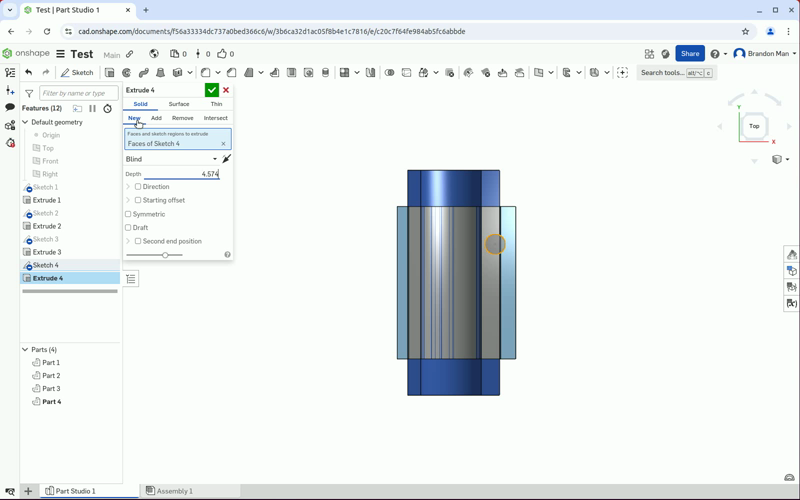
key(enter)
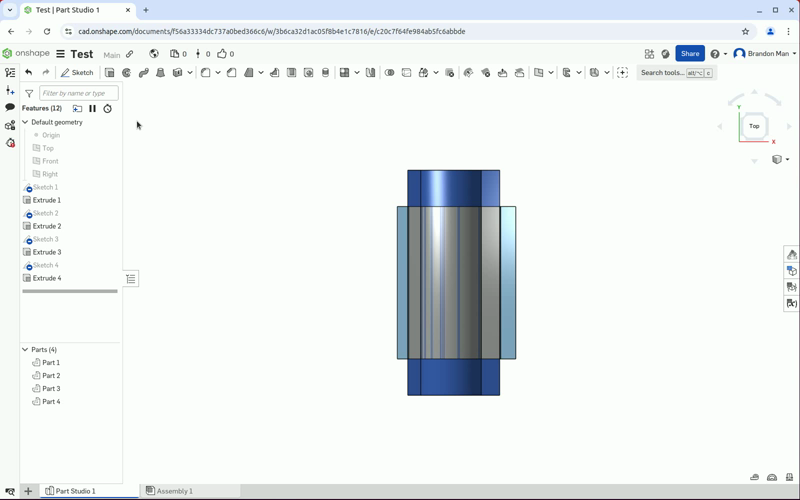
key(shift+h)
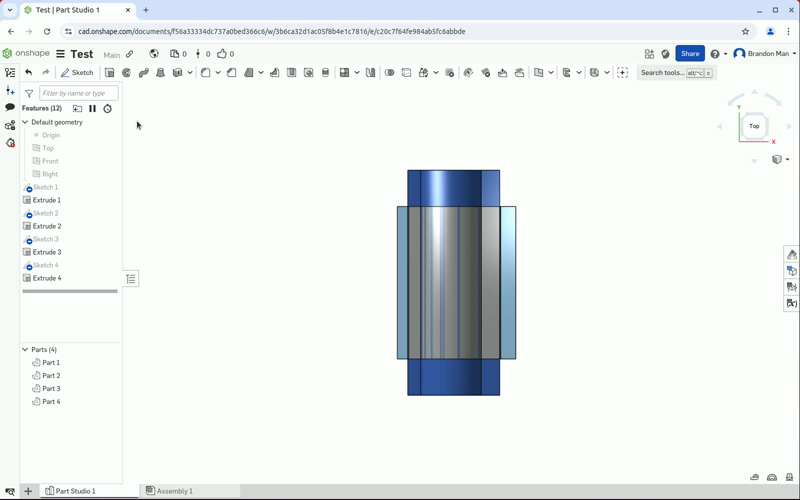
key(shift+h)
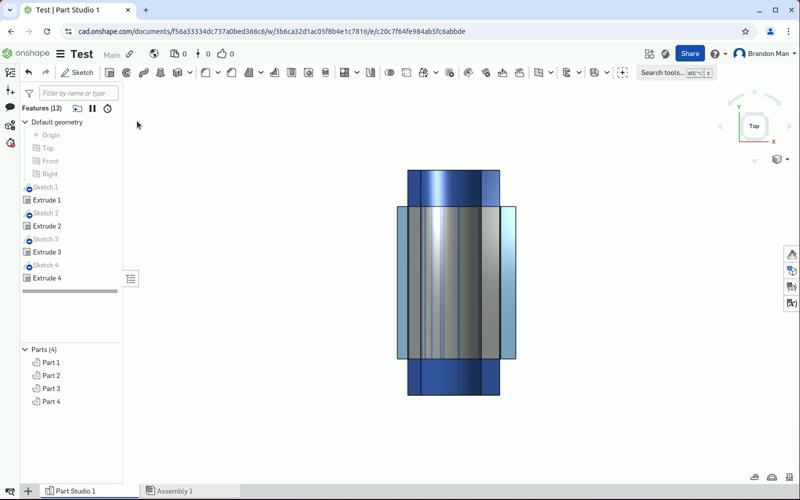
mouse_move(73, 189)
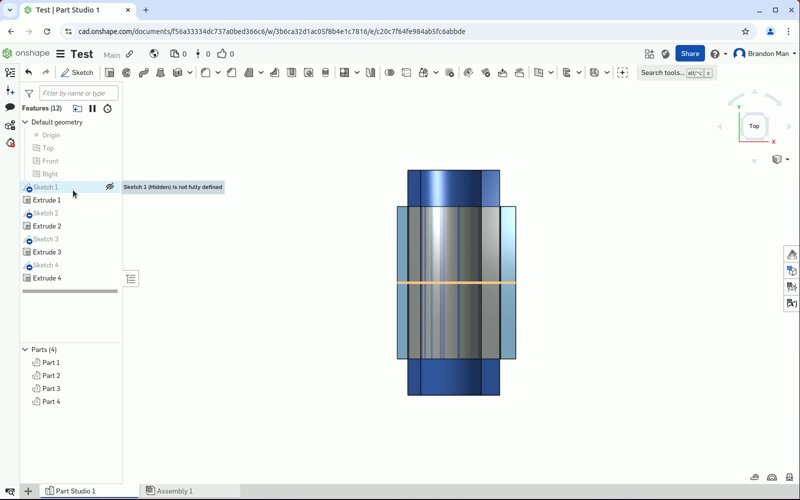
click(73, 189)
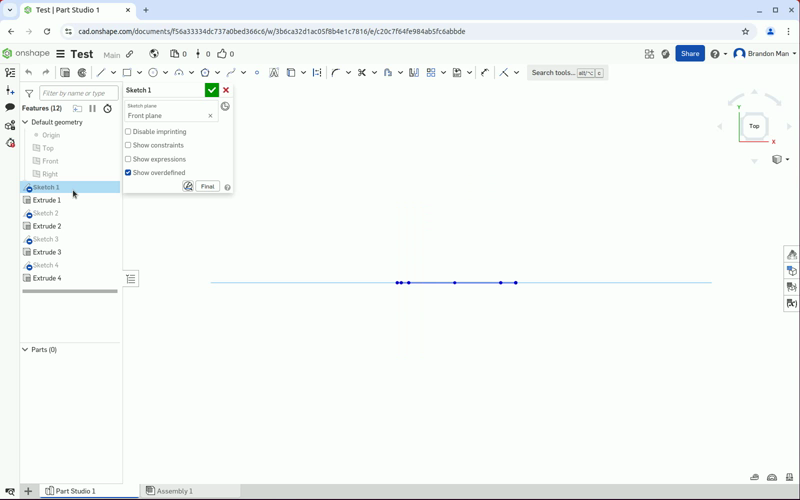
mouse_move(229, 92)
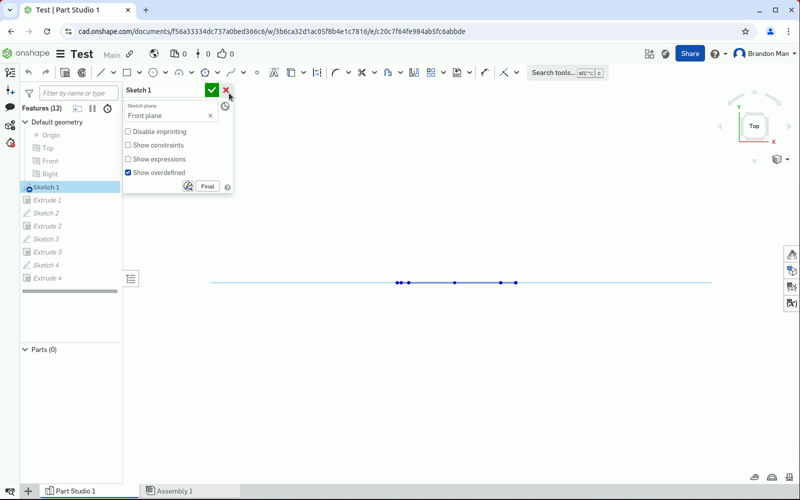
click(229, 92)
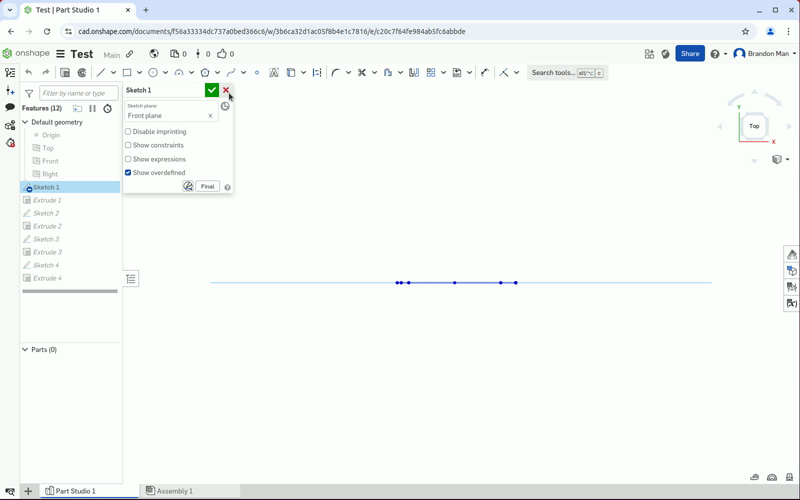
key(shift+s)
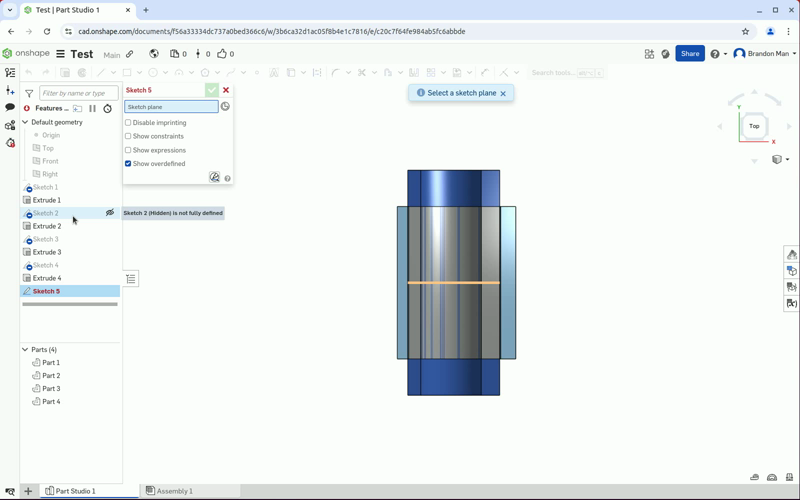
scroll(3)
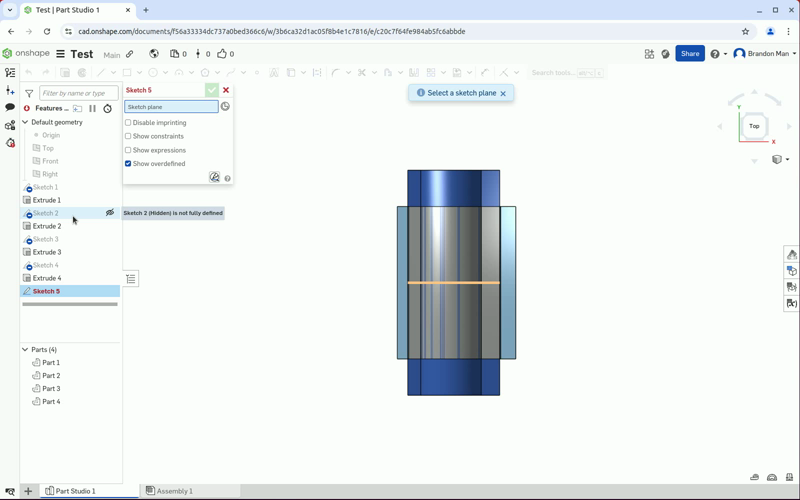
mouse_move(73, 150)
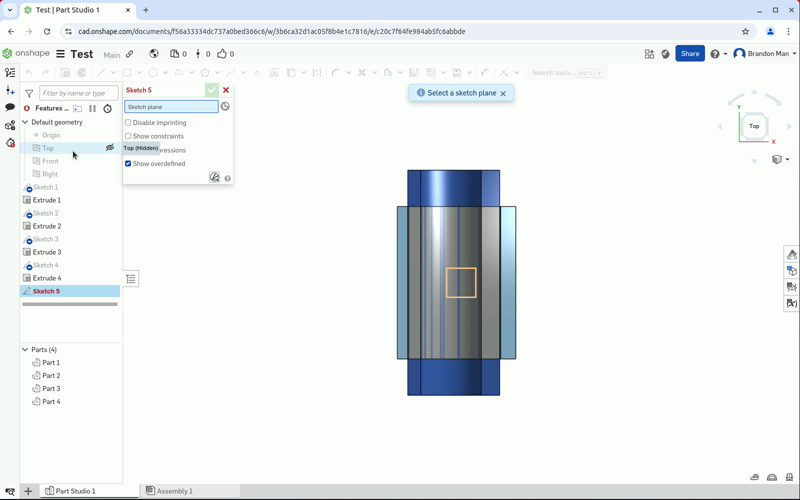
click(73, 150)
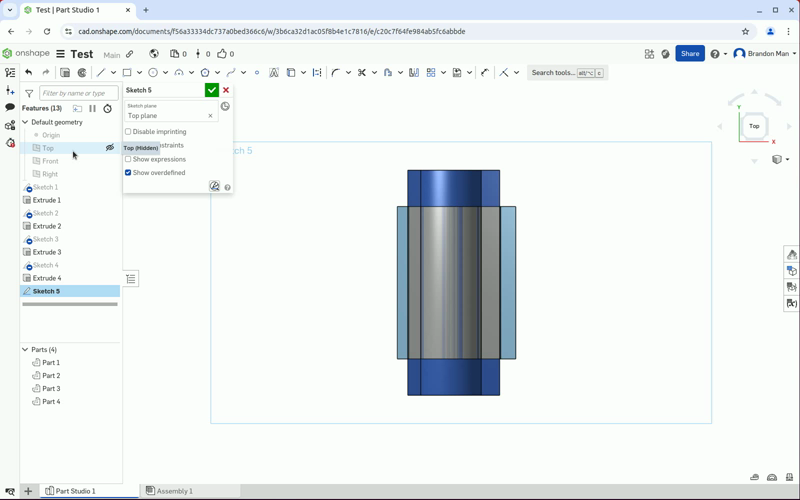
mouse_move(73, 352)
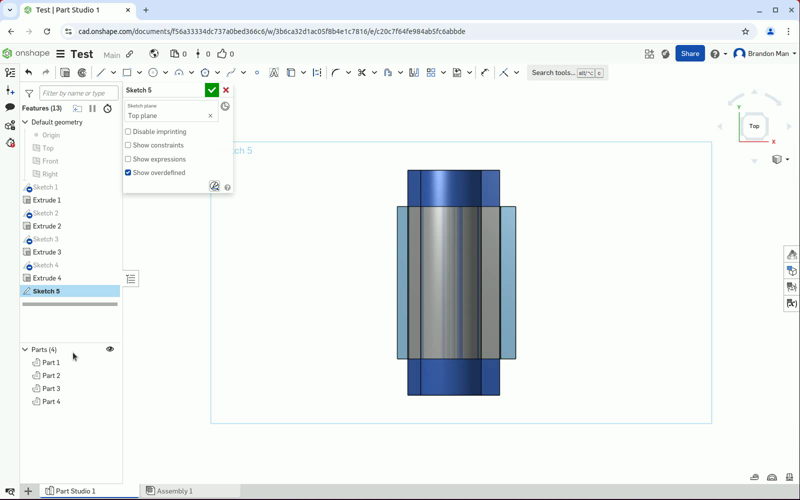
key(y)
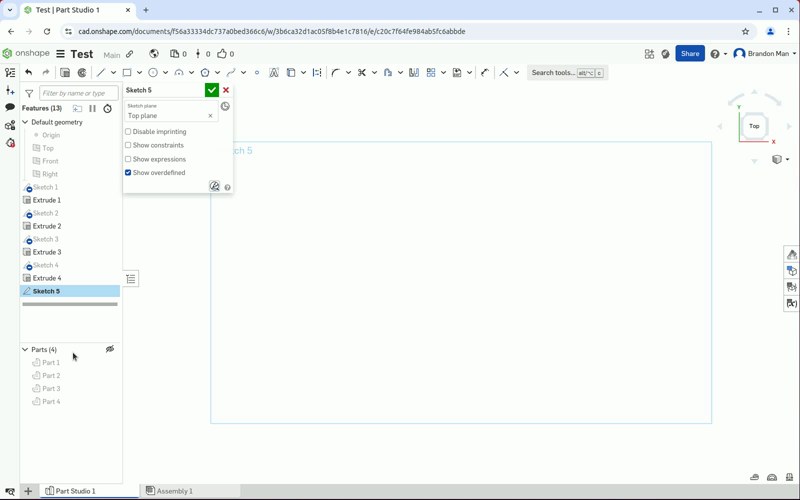
key(c)
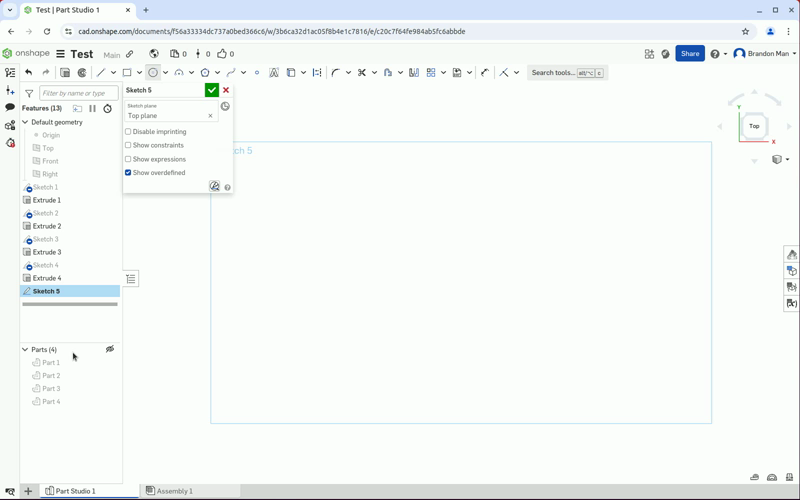
key_down(shift)
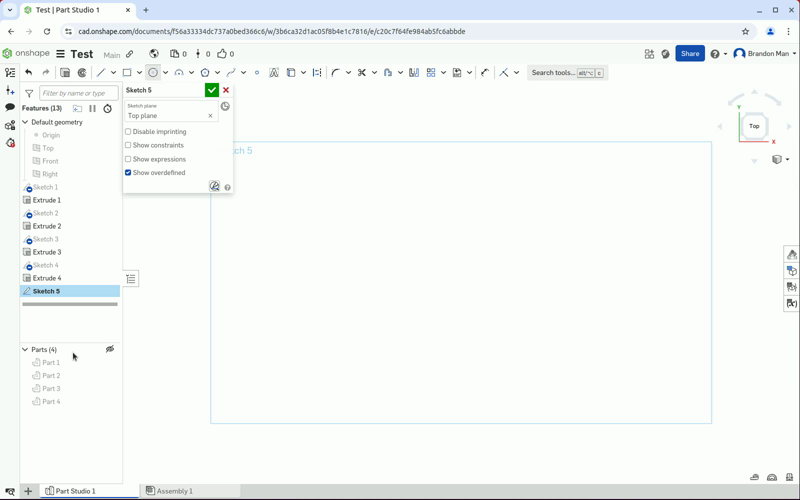
mouse_move(409, 257)
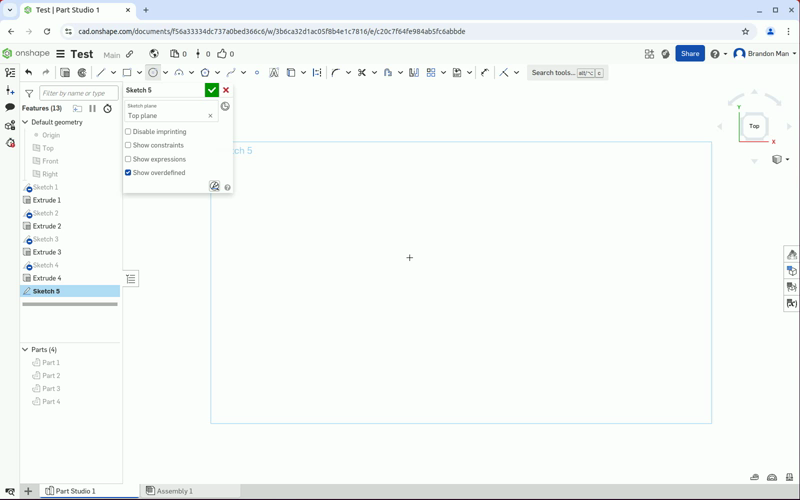
click(409, 257)
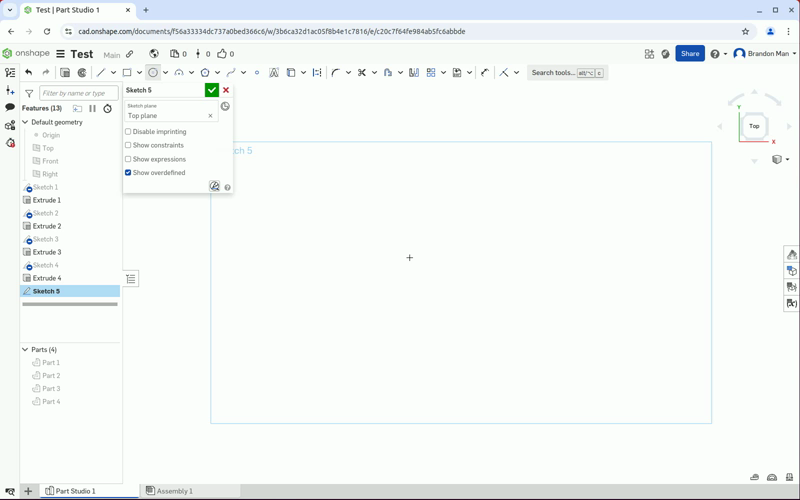
key_up(shift)
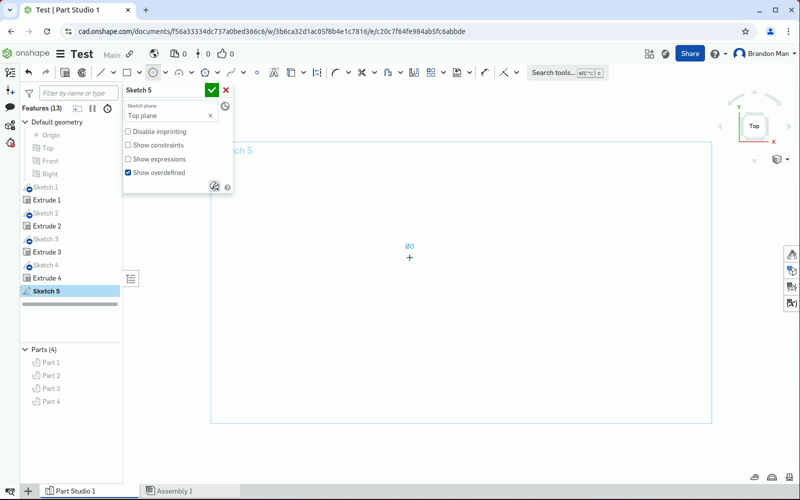
mouse_move(419, 257)
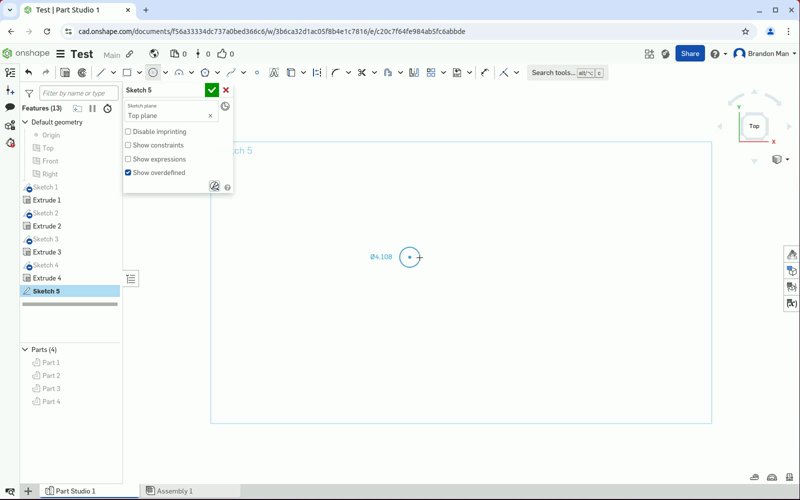
click(419, 257)
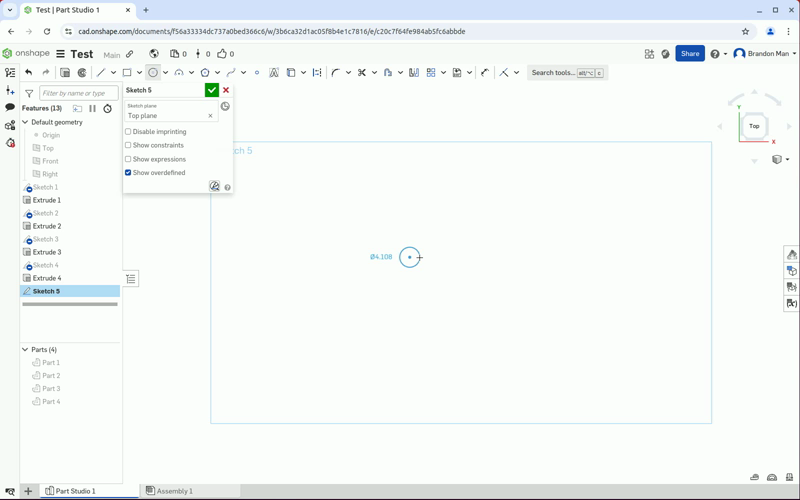
key(esc)
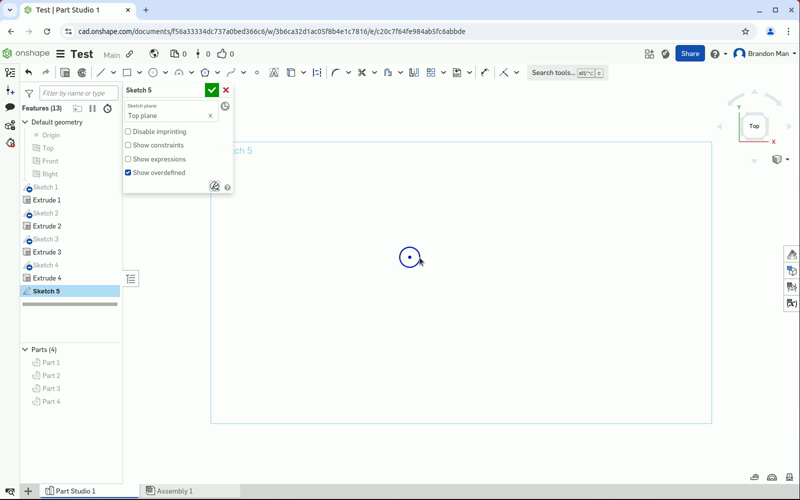
mouse_move(416, 256)
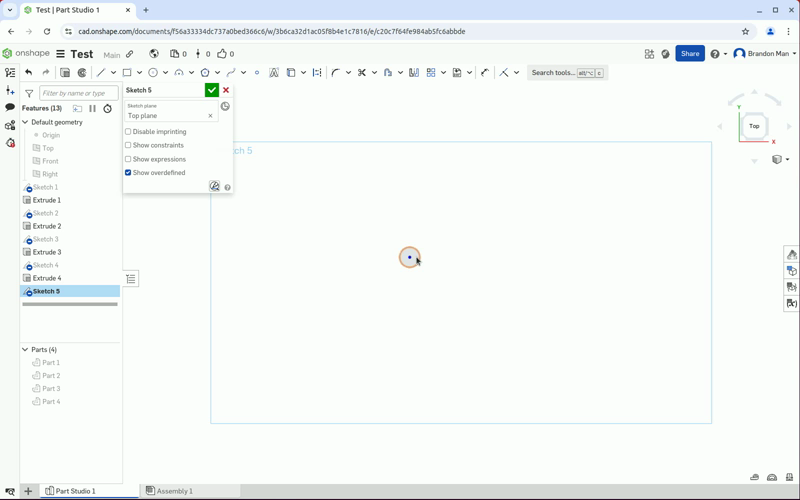
scroll(6)
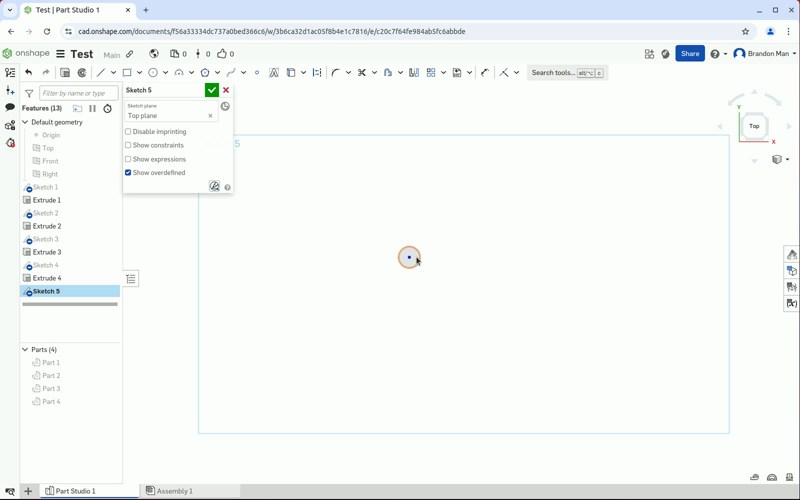
scroll(6)
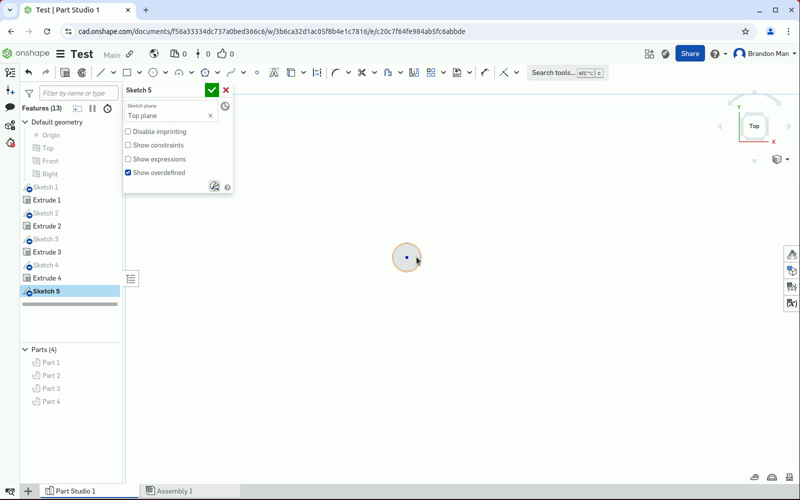
scroll(6)
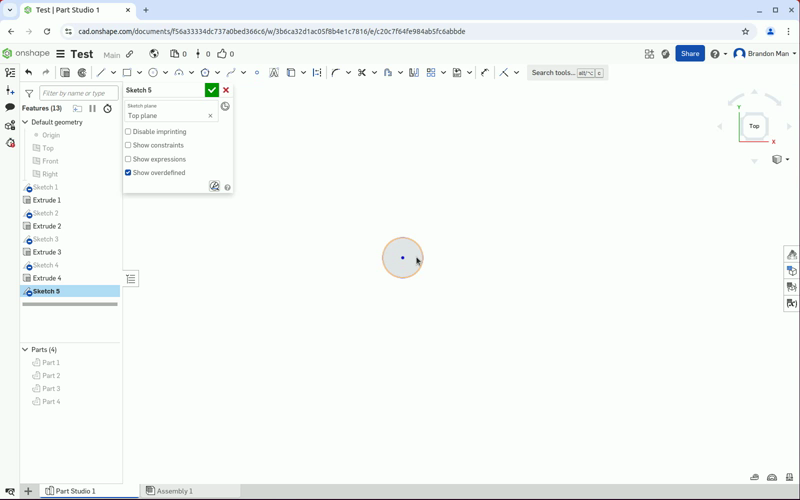
scroll(6)
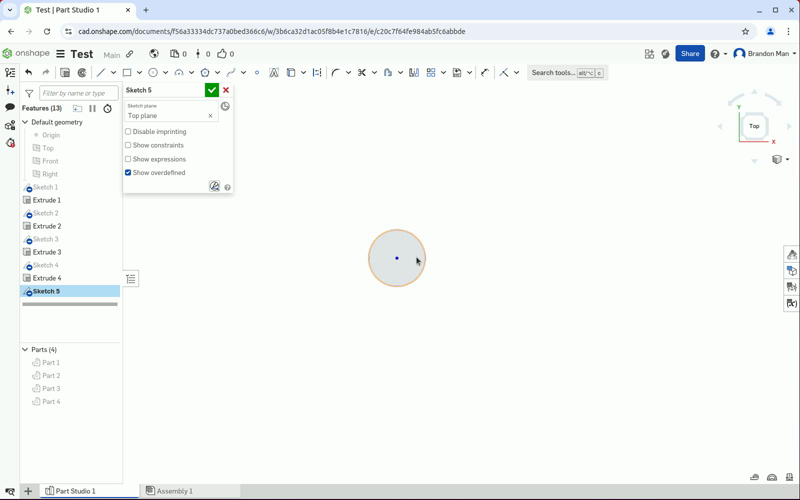
scroll(6)
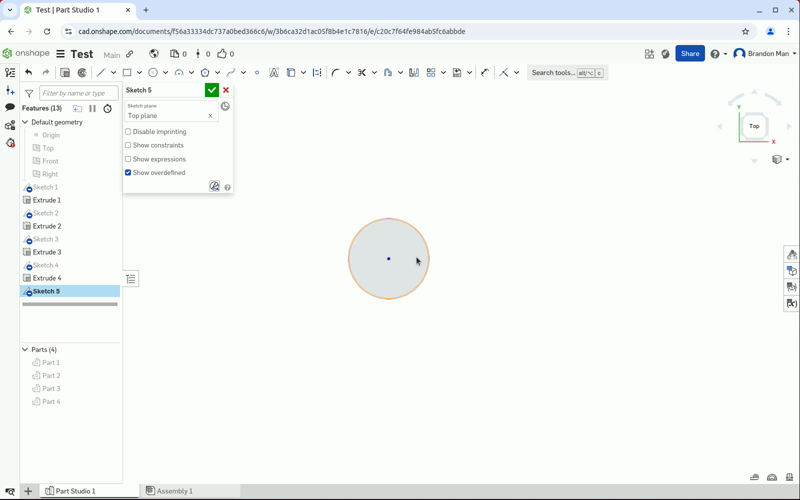
scroll(6)
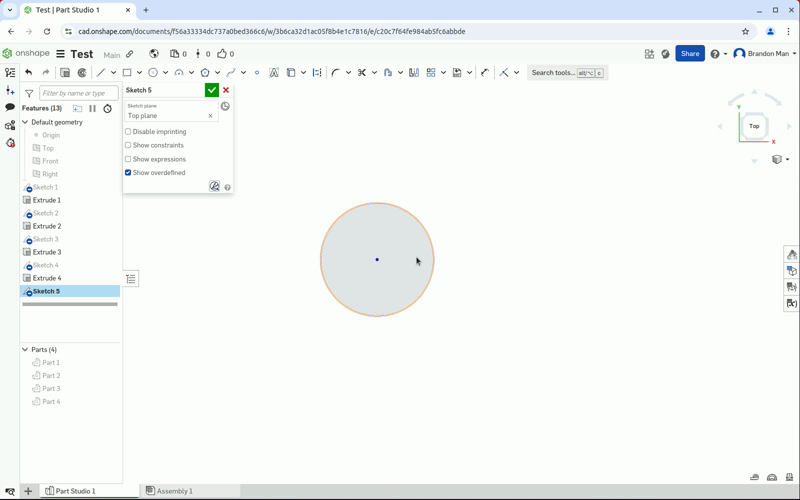
scroll(6)
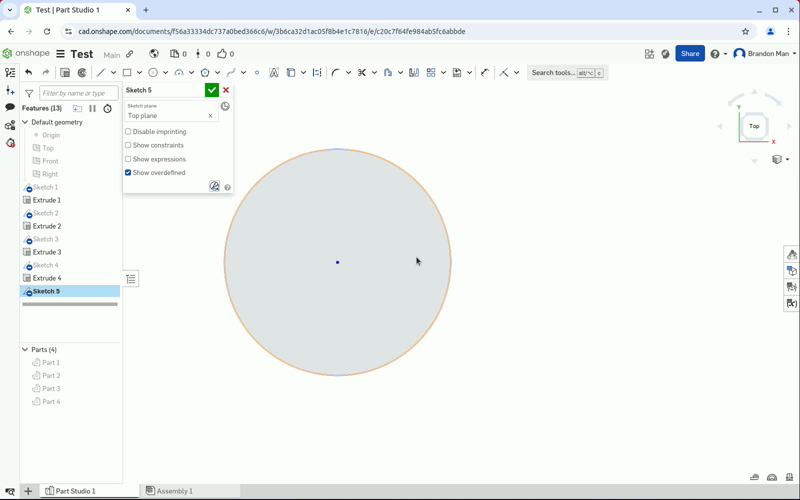
click(416, 256)
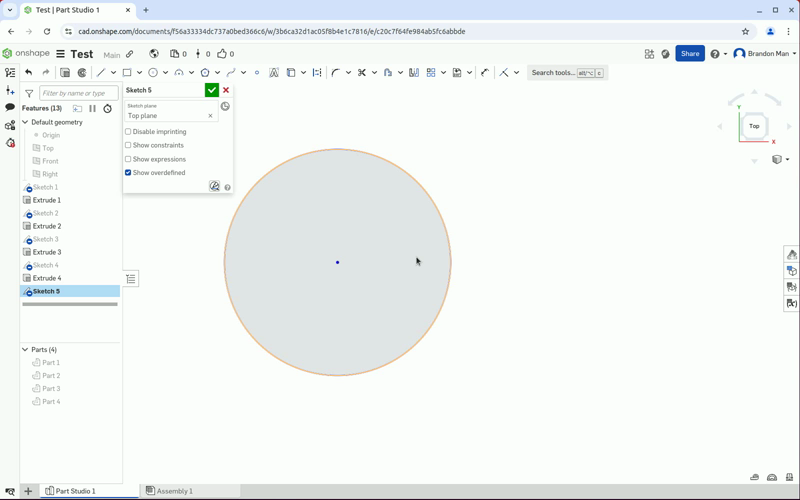
scroll(-6)
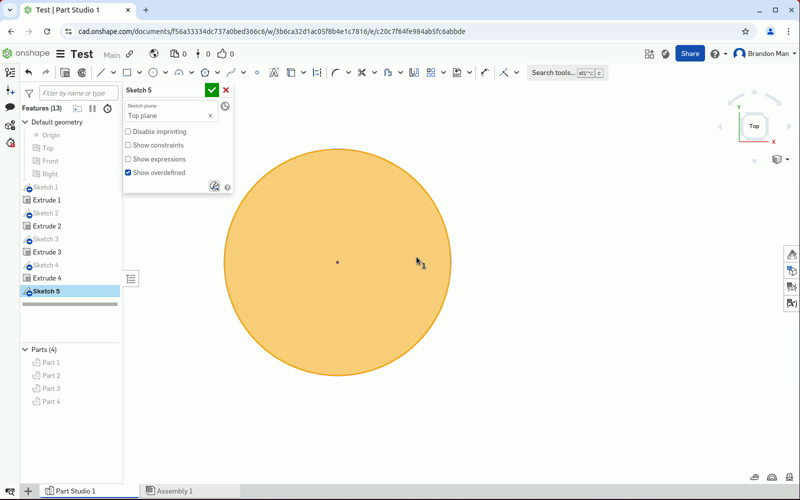
scroll(-6)
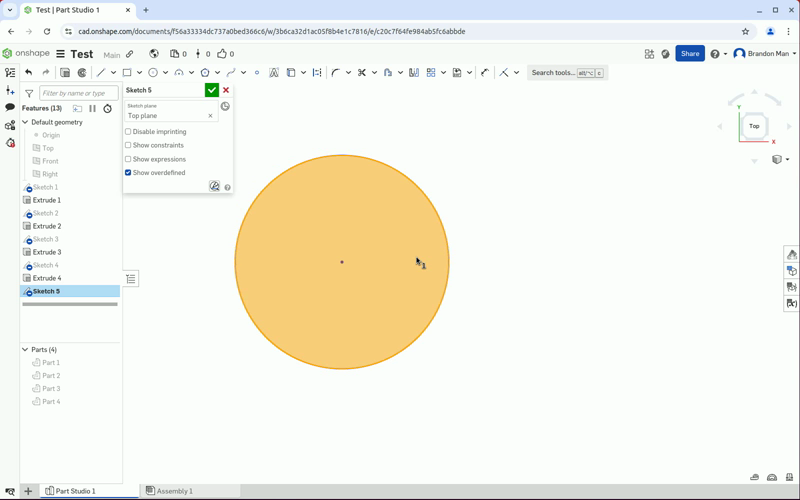
scroll(-6)
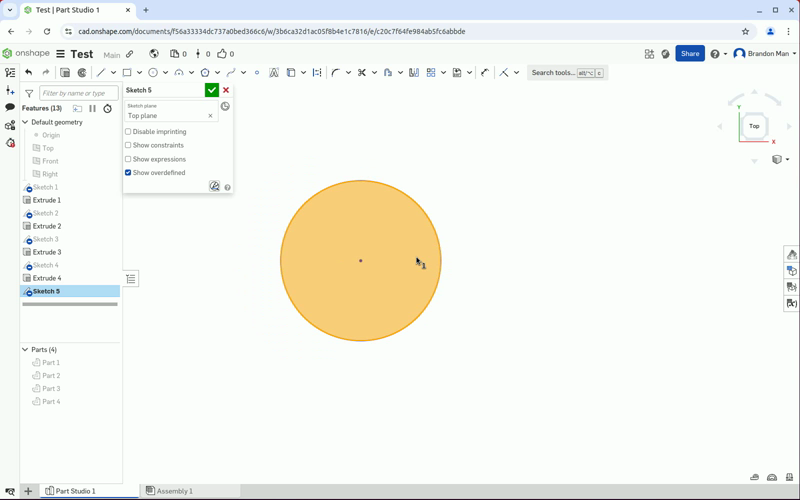
scroll(-6)
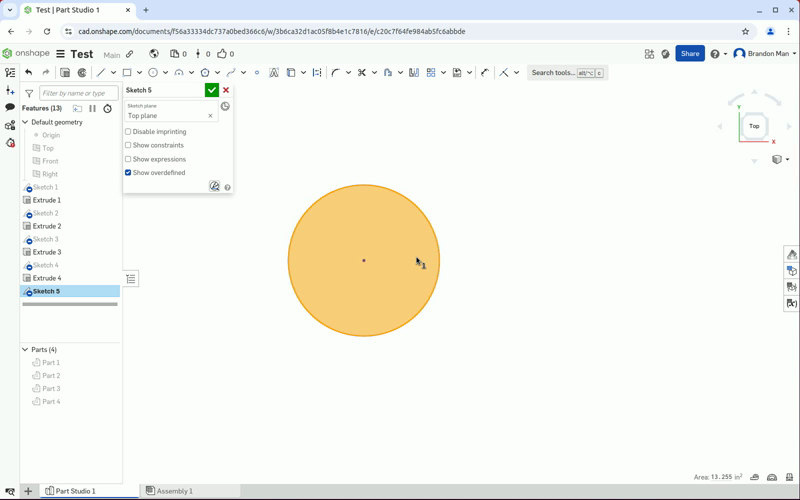
scroll(-6)
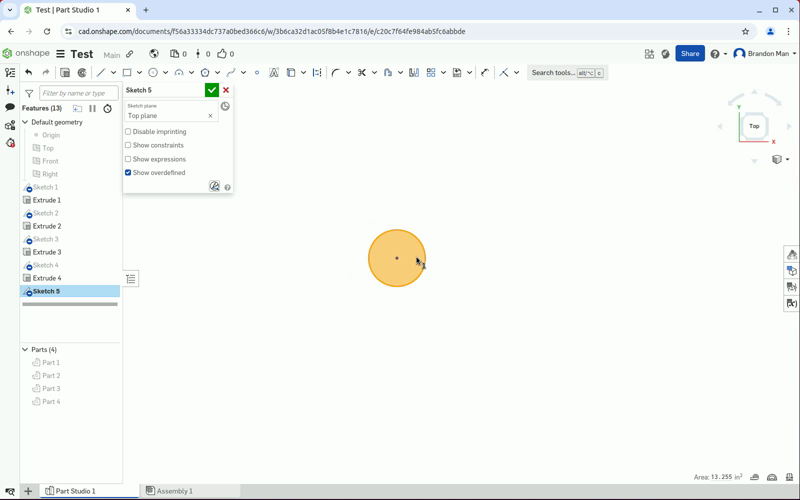
scroll(-6)
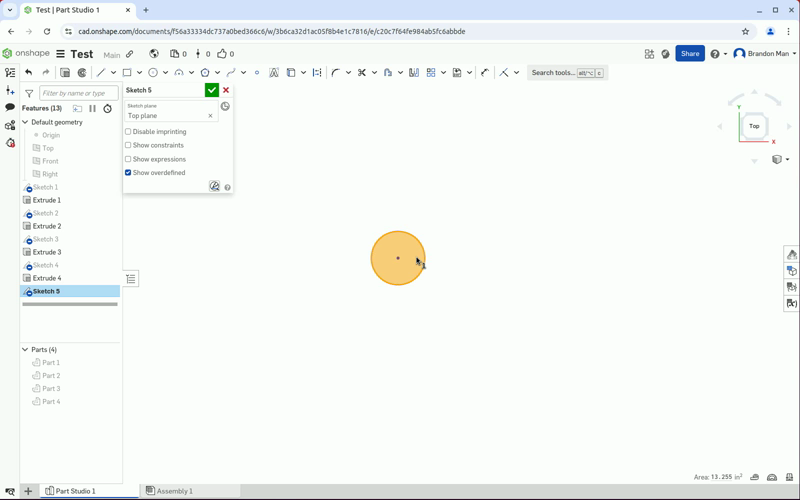
scroll(-6)
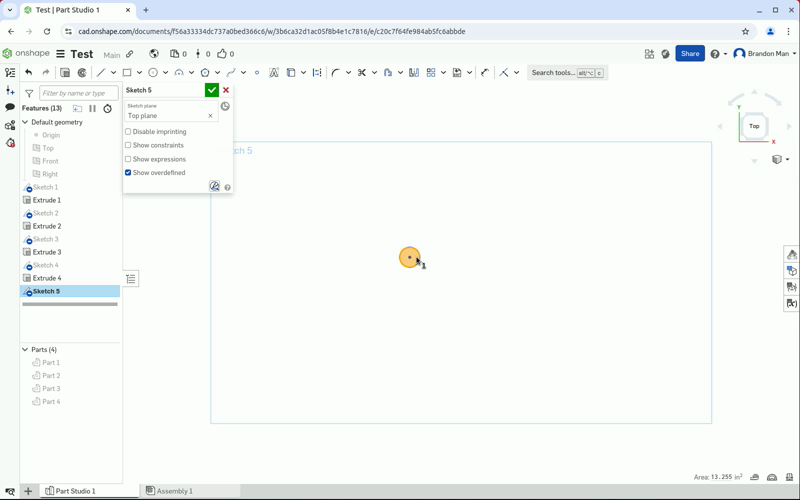
mouse_move(73, 352)
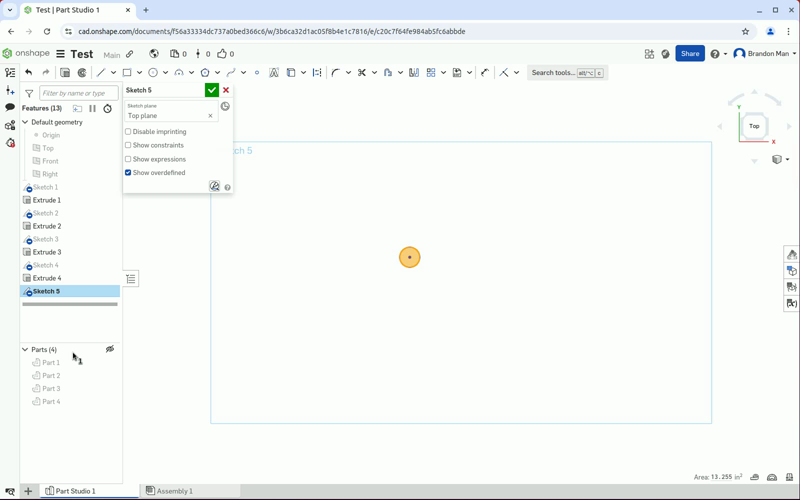
key(shift+y)
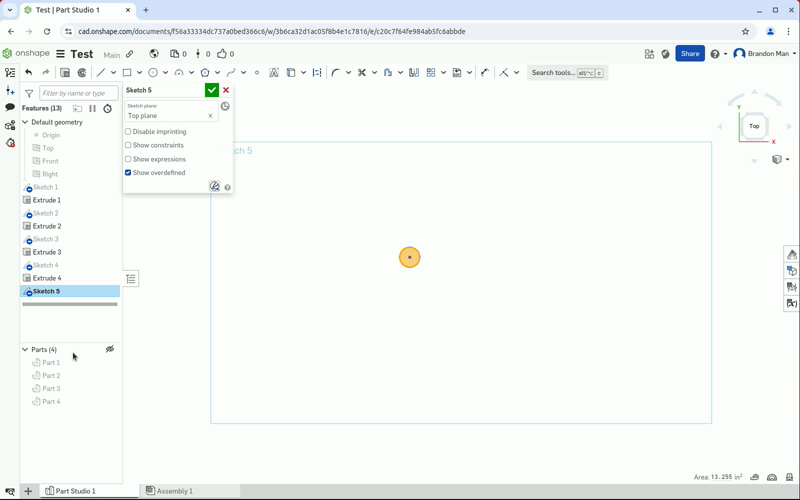
key(shift+e)
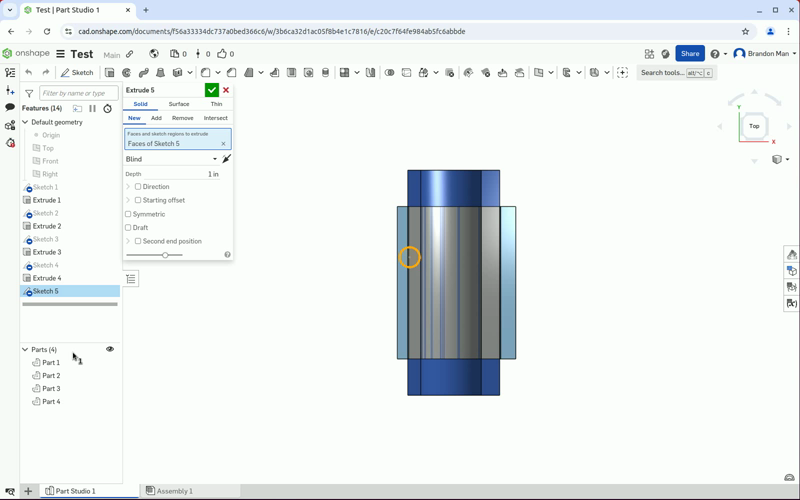
mouse_move(143, 106)
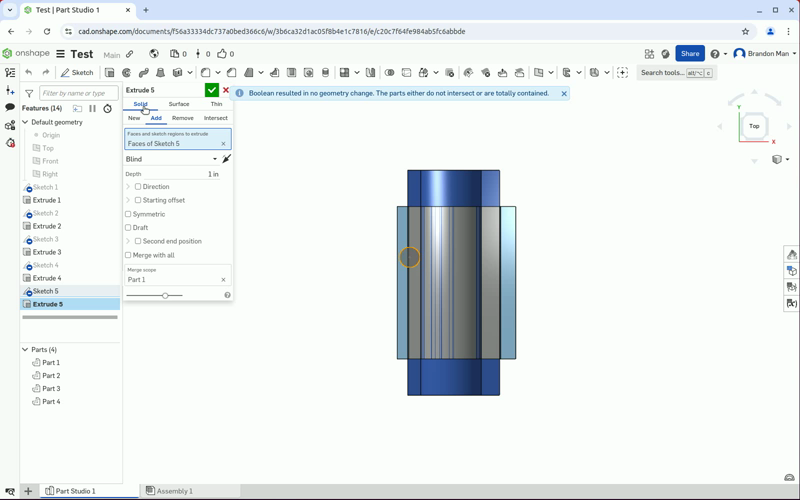
click(143, 106)
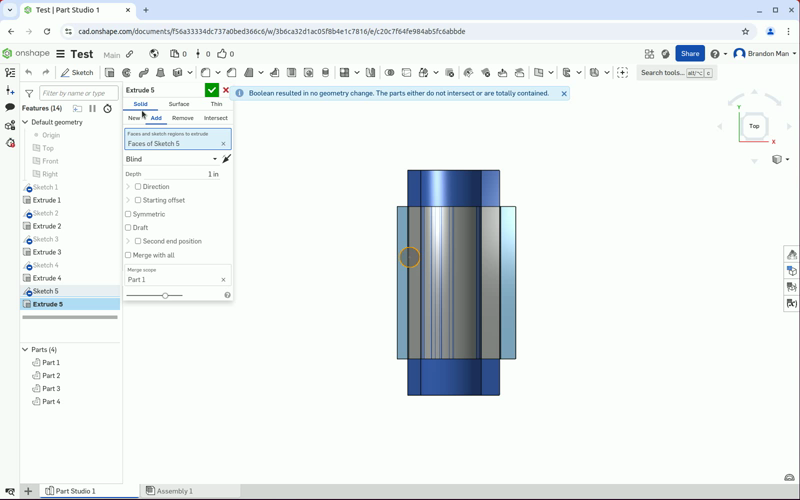
mouse_move(137, 120)
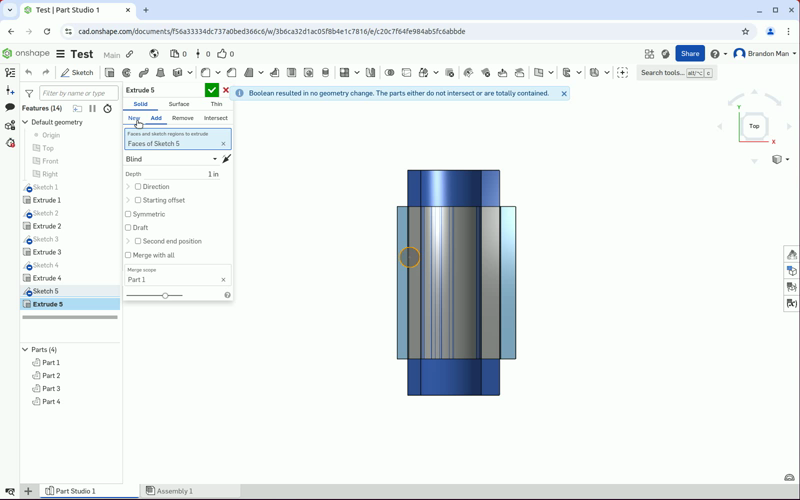
click(137, 120)
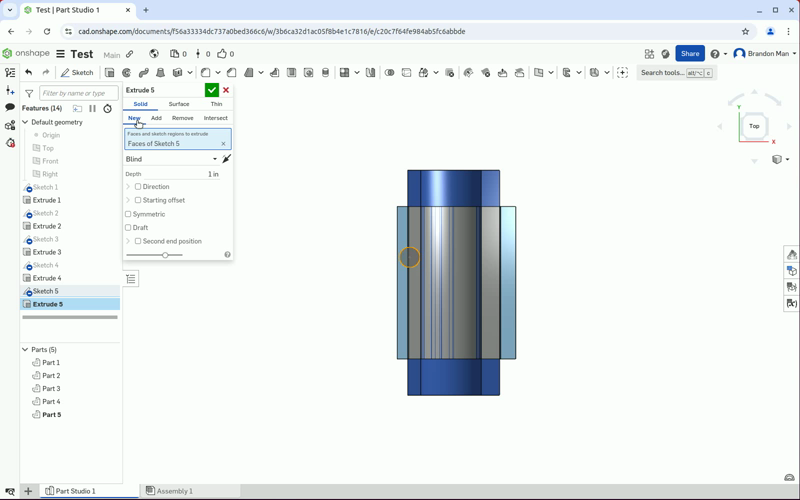
key(tab, 4)
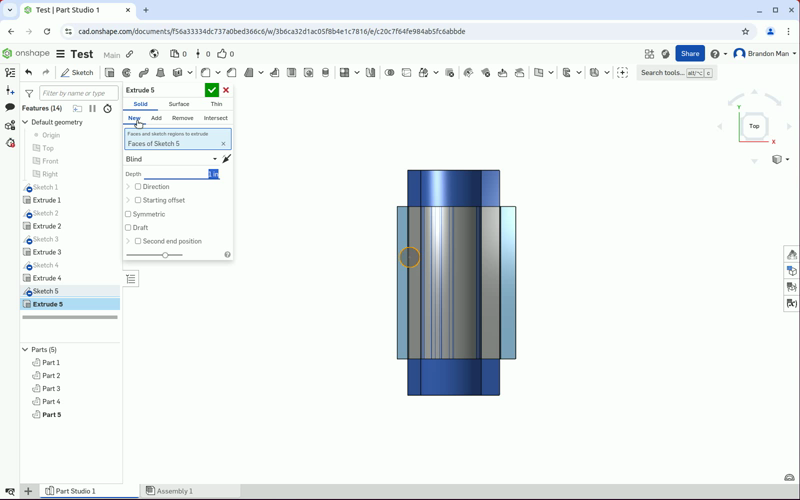
text(4.574)
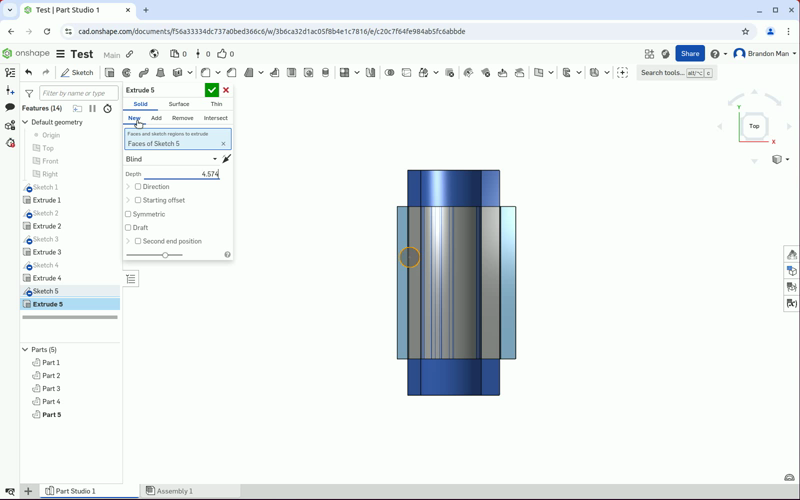
key(enter)
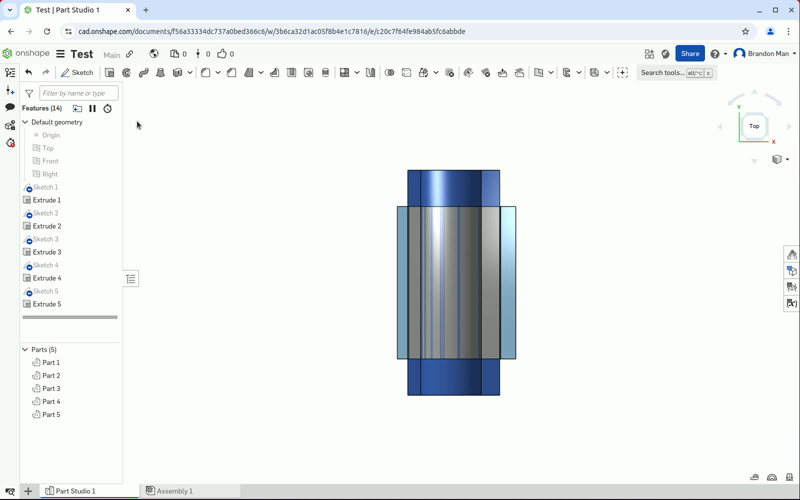
key(shift+h)
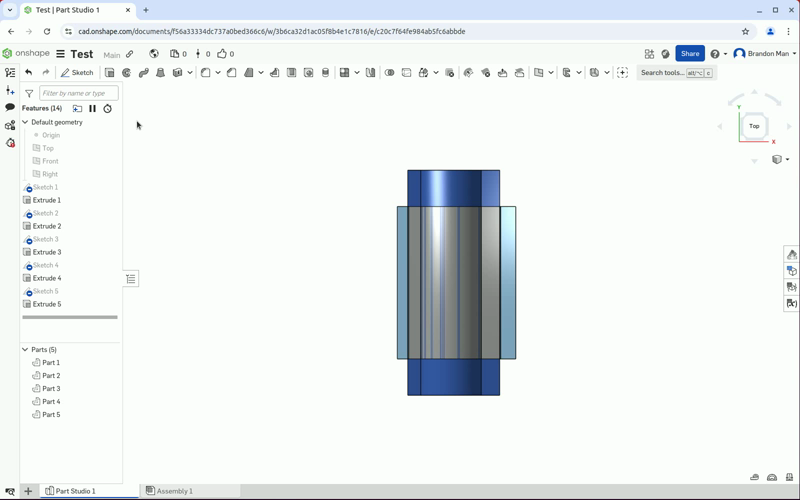
key(shift+h)
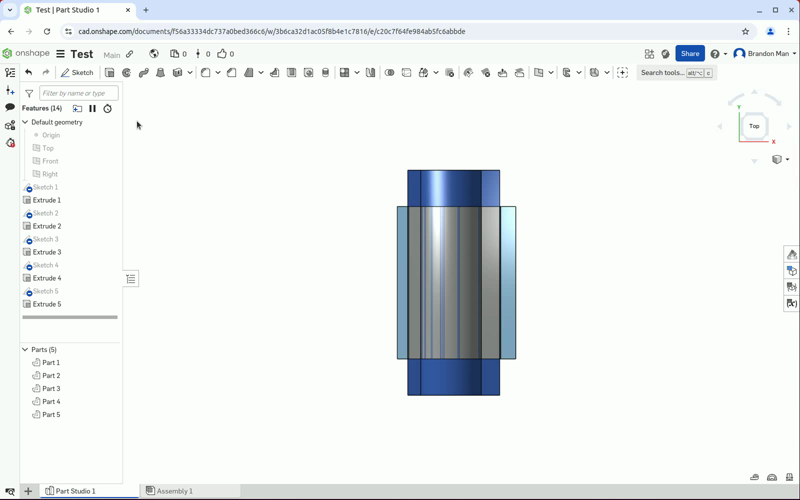
mouse_move(73, 189)
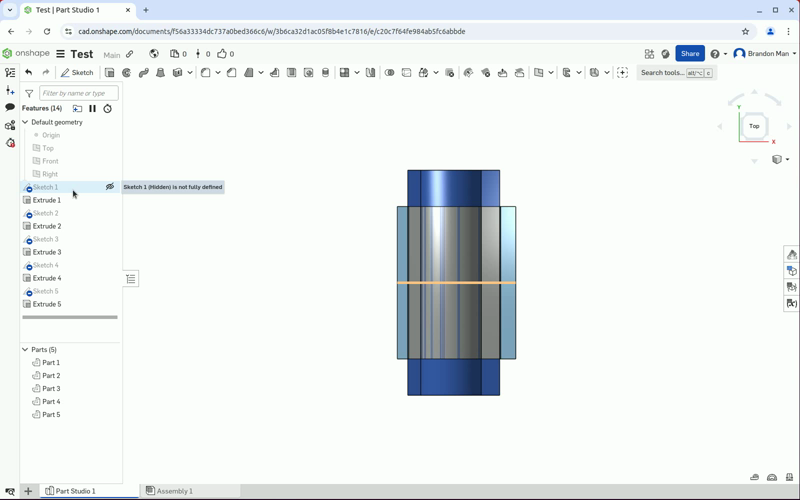
click(73, 189)
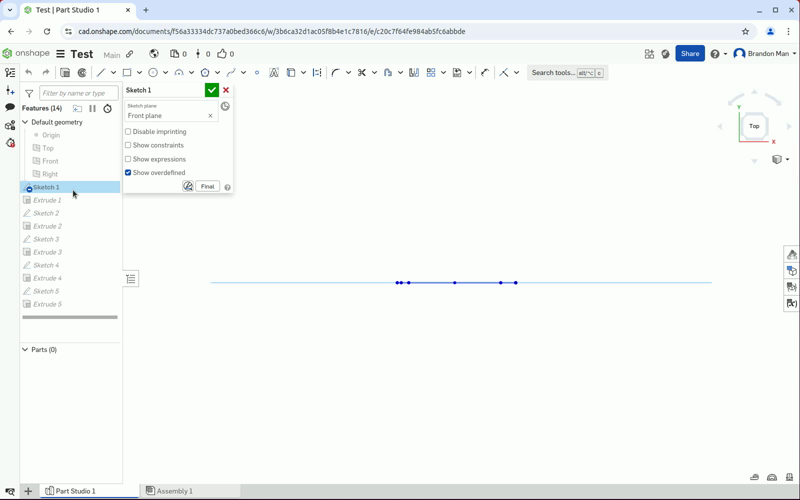
mouse_move(229, 92)
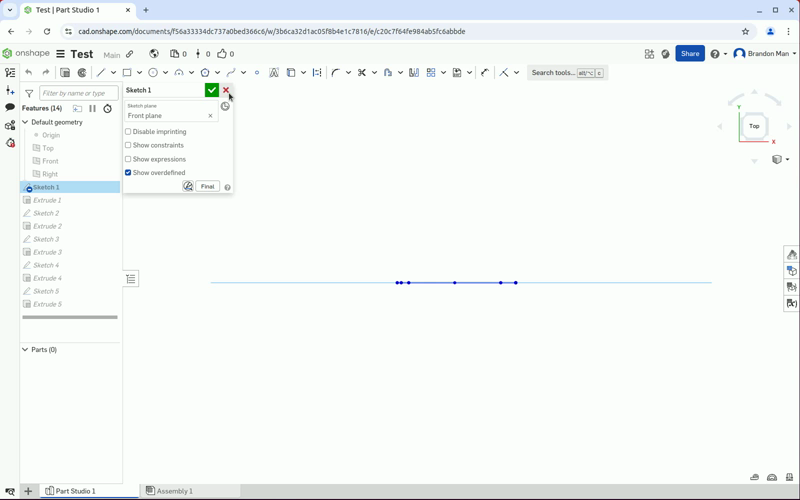
click(229, 92)
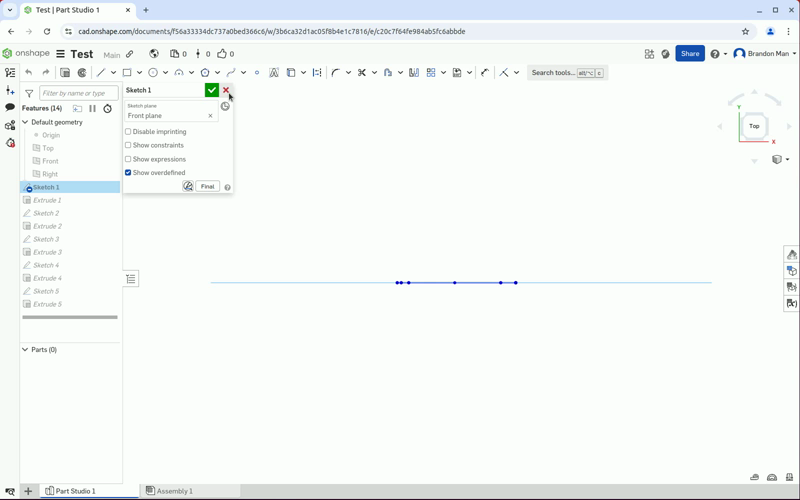
key(shift+s)
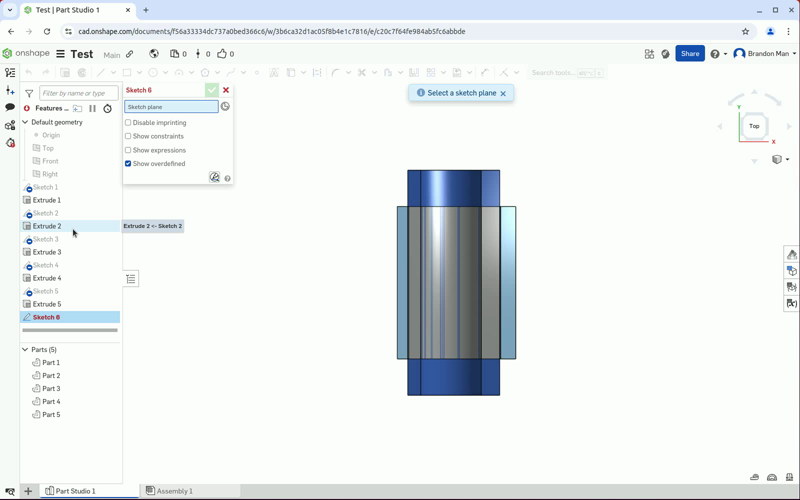
scroll(3)
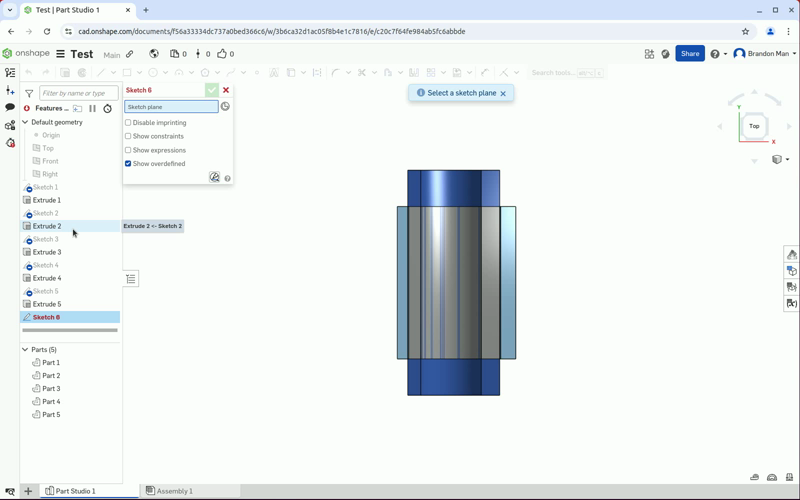
mouse_move(73, 150)
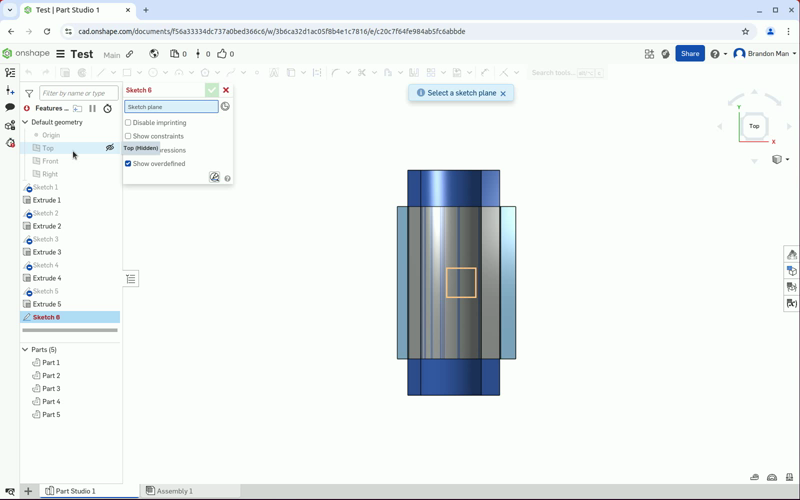
click(73, 150)
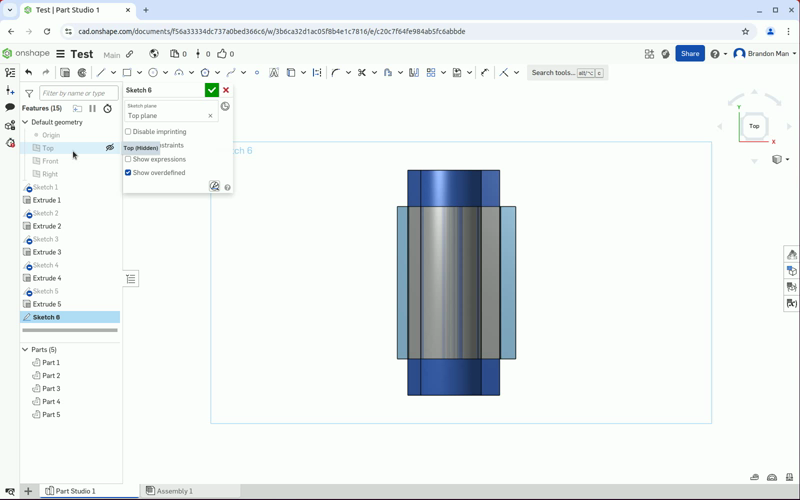
mouse_move(73, 352)
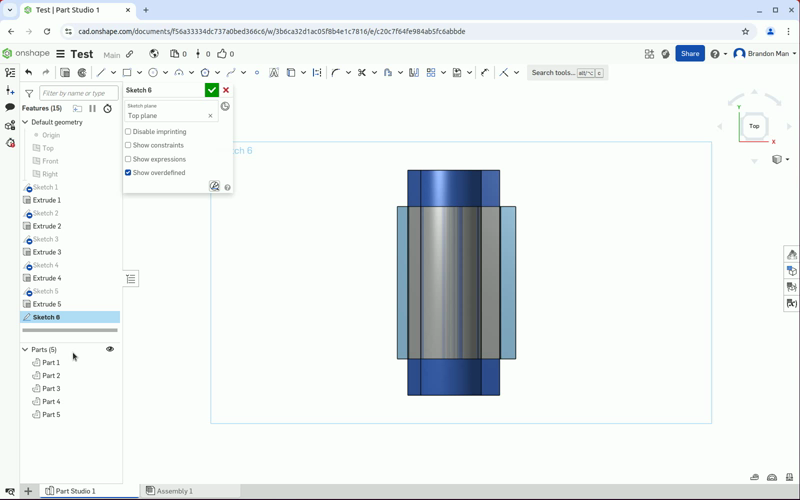
key(y)
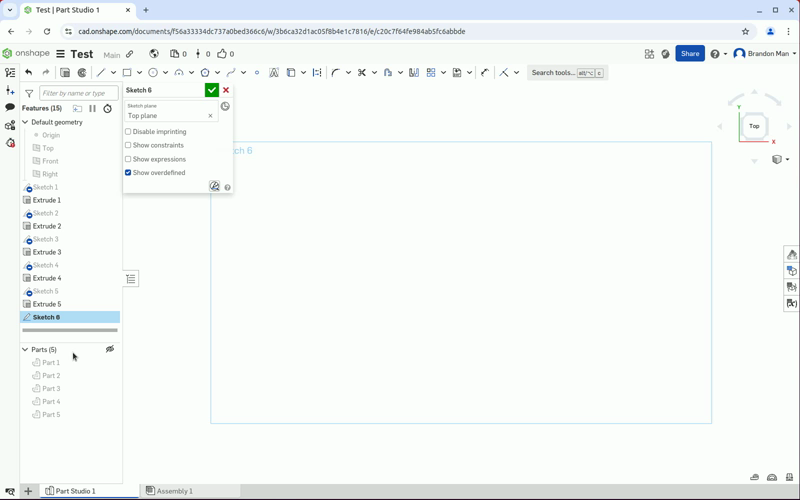
key(c)
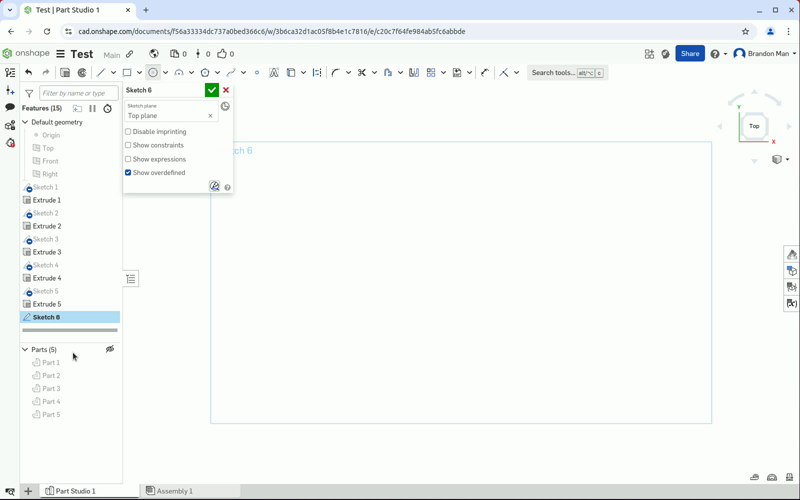
key_down(shift)
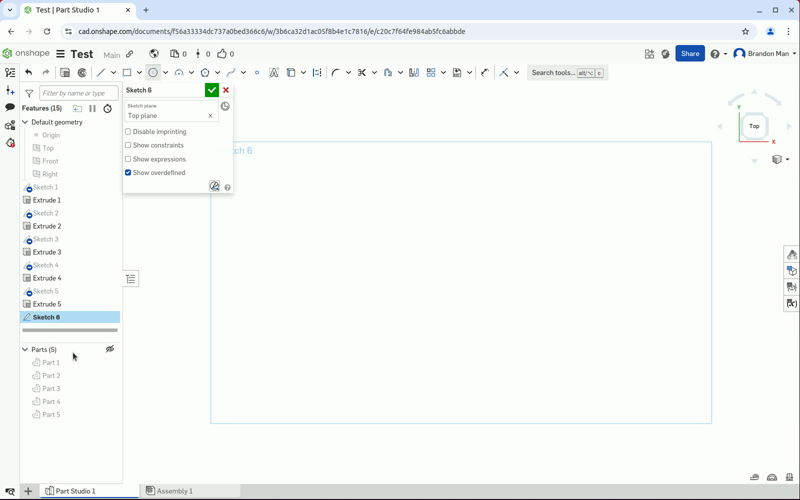
mouse_move(495, 244)
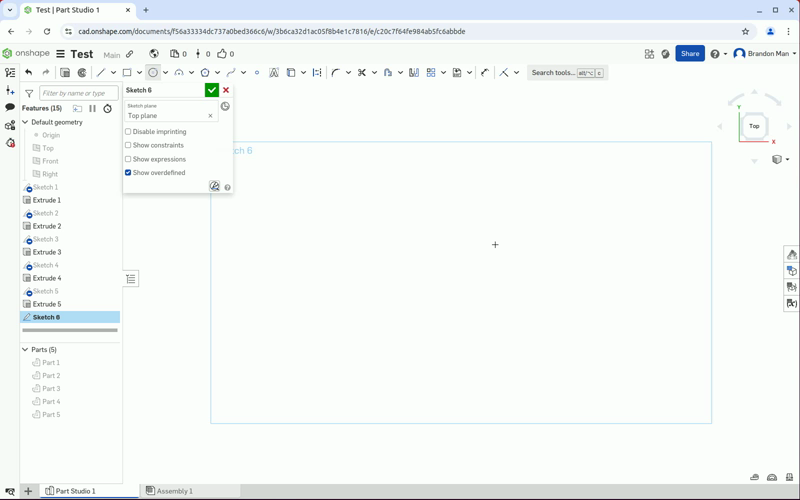
click(495, 244)
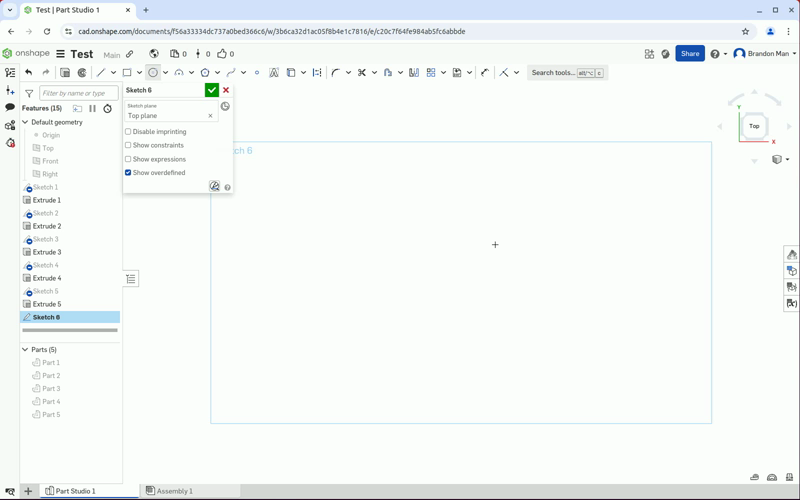
key_up(shift)
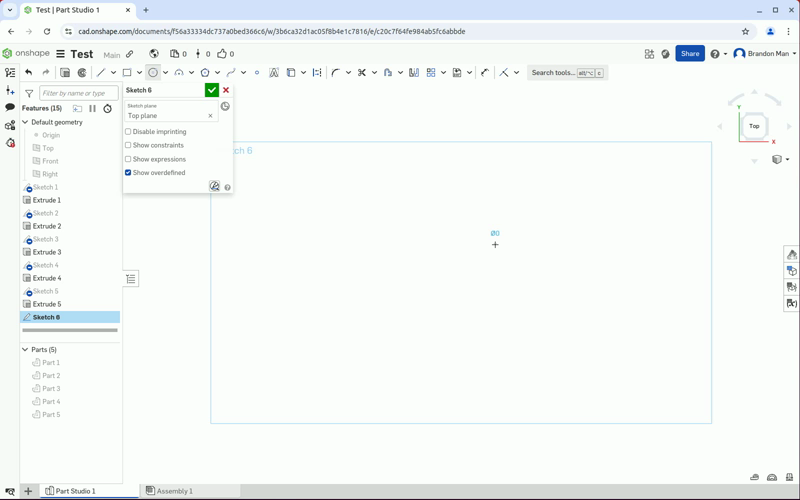
mouse_move(505, 244)
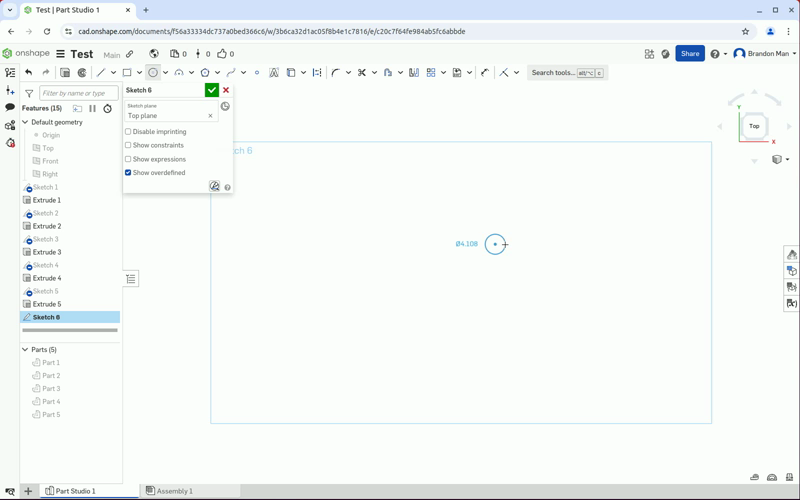
click(505, 244)
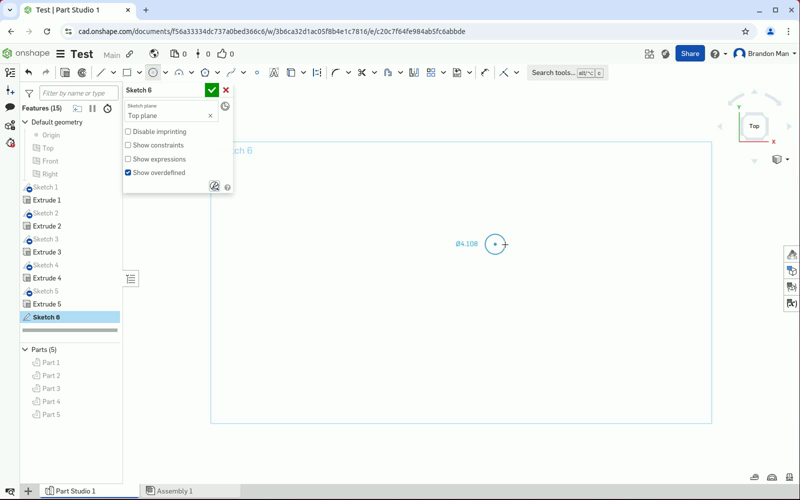
key(esc)
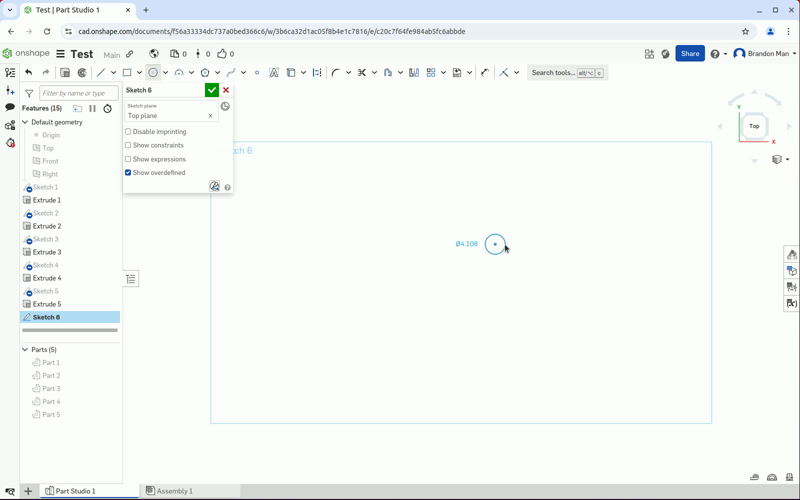
mouse_move(494, 244)
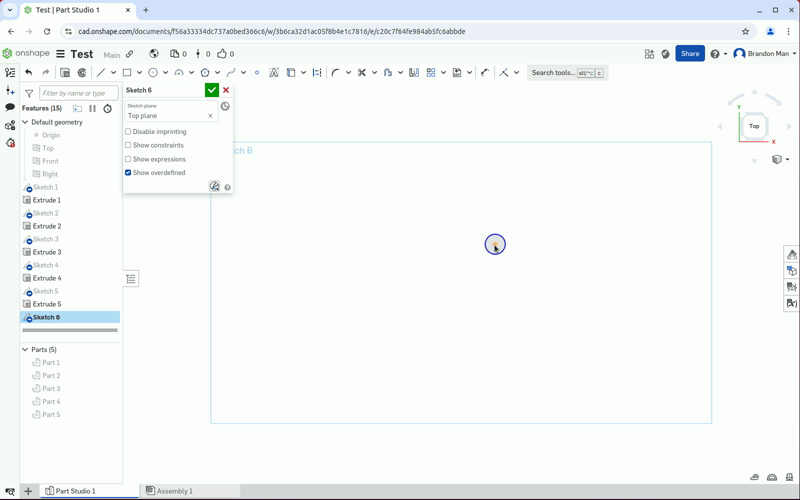
scroll(6)
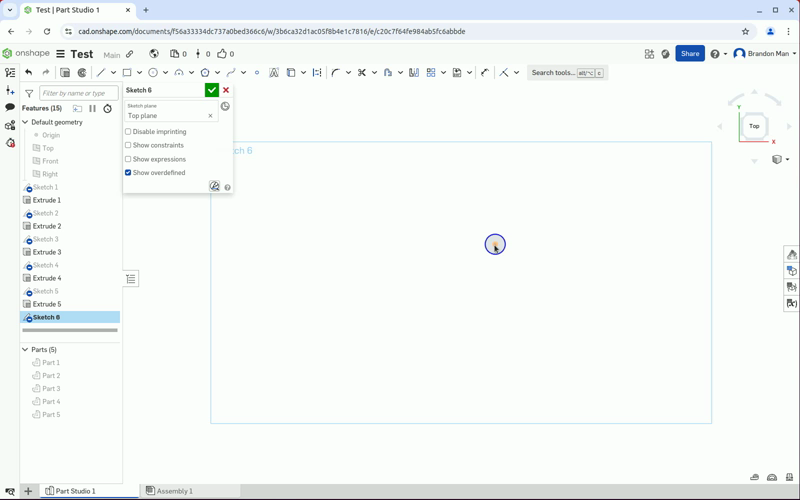
scroll(6)
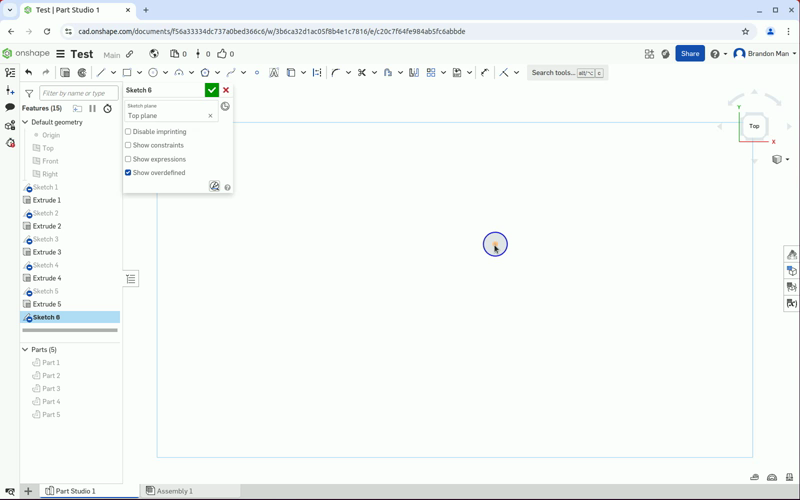
scroll(6)
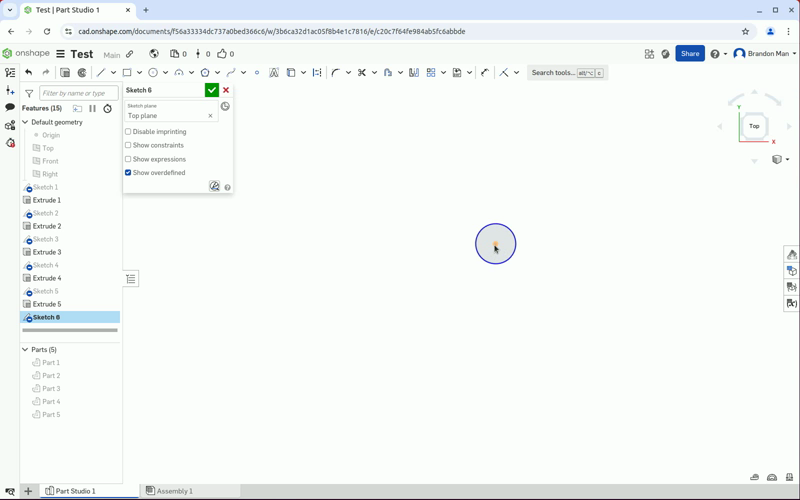
scroll(6)
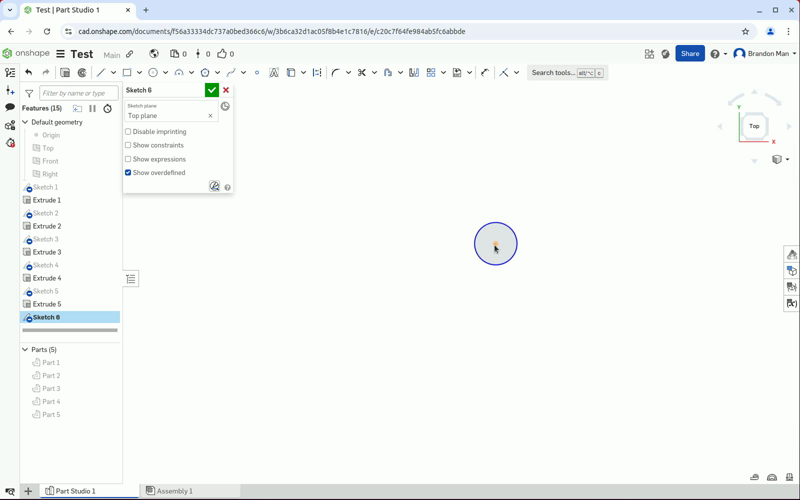
scroll(6)
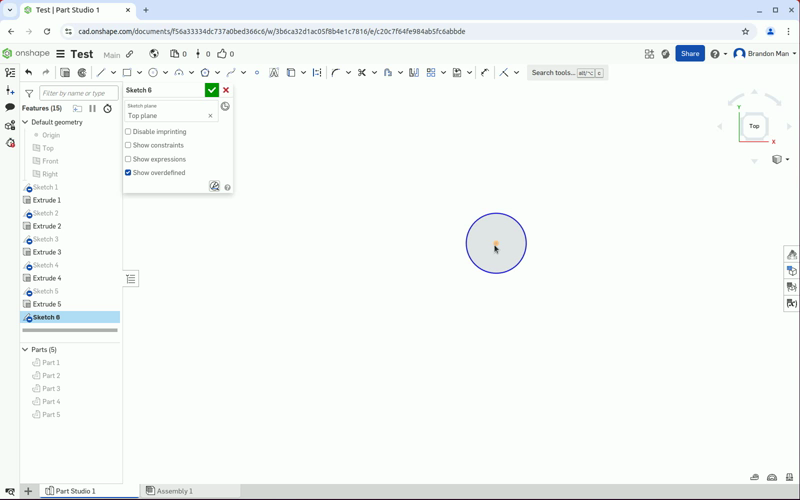
scroll(6)
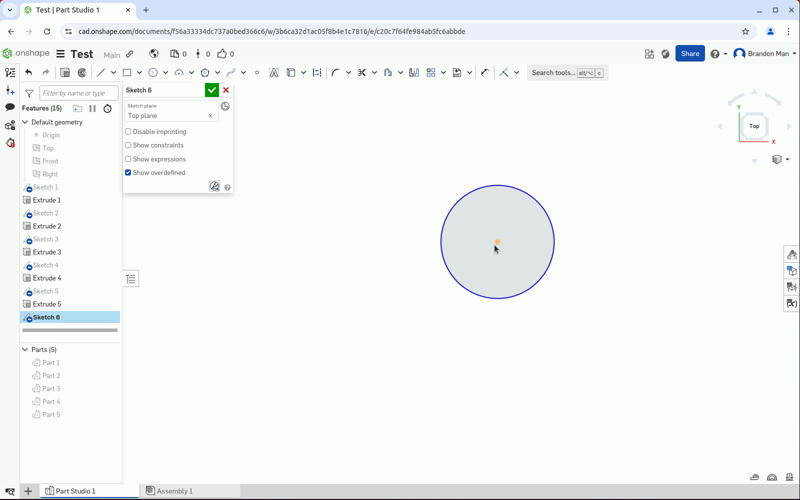
scroll(6)
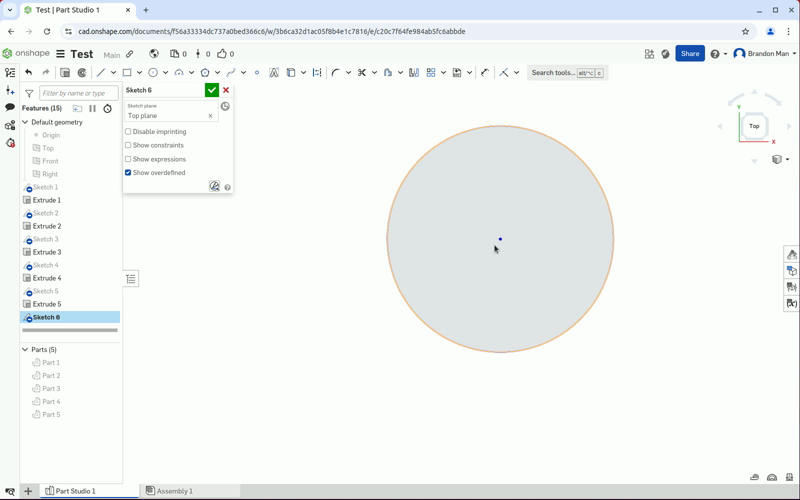
click(494, 244)
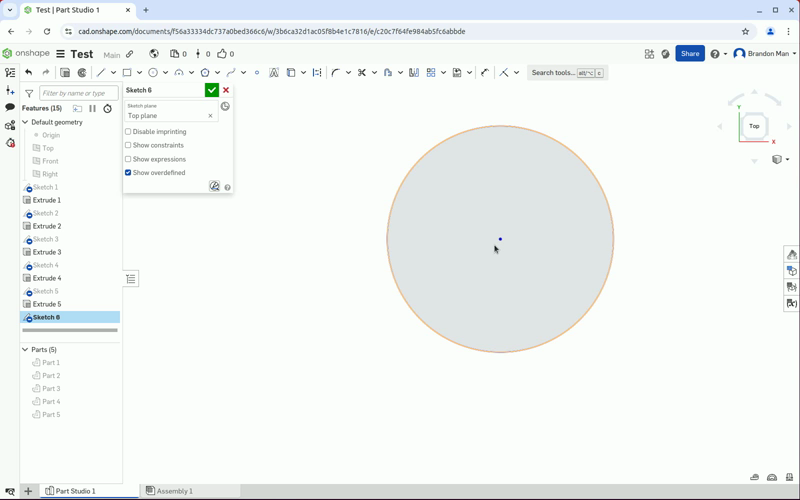
scroll(-6)
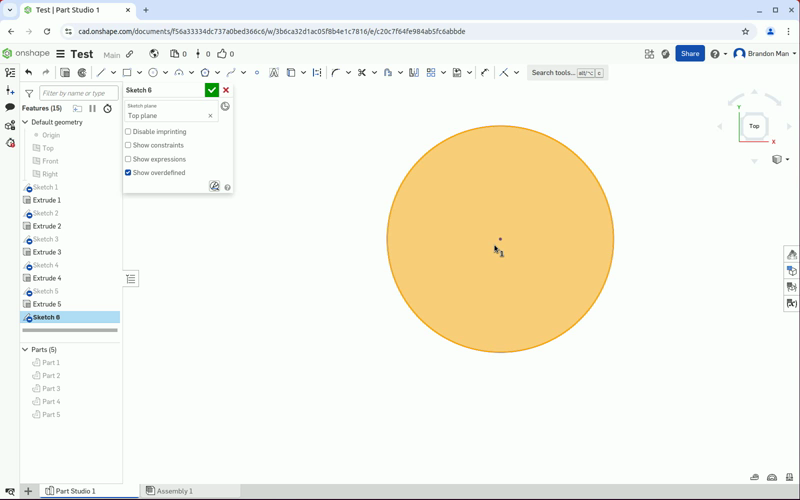
scroll(-6)
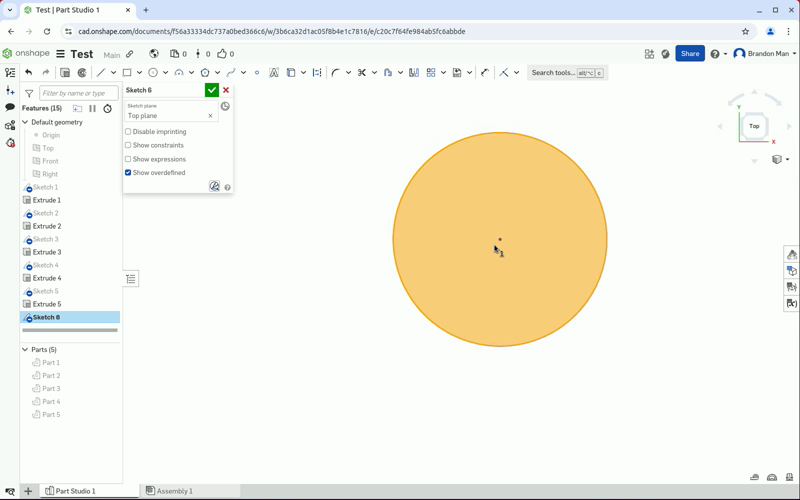
scroll(-6)
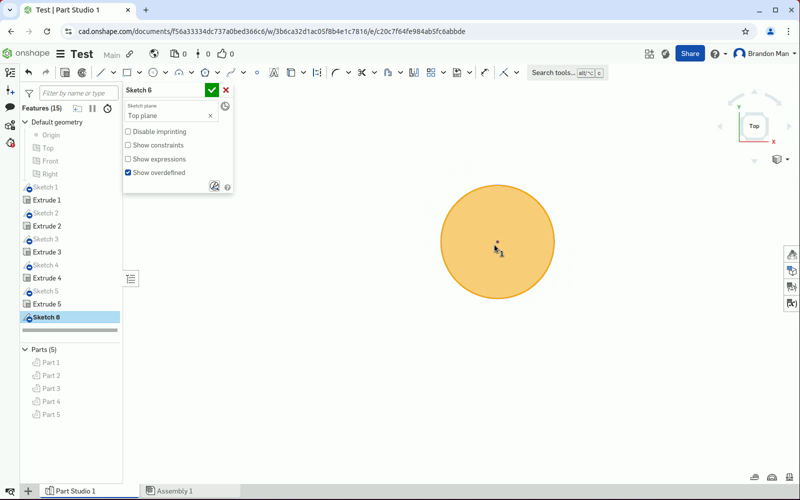
scroll(-6)
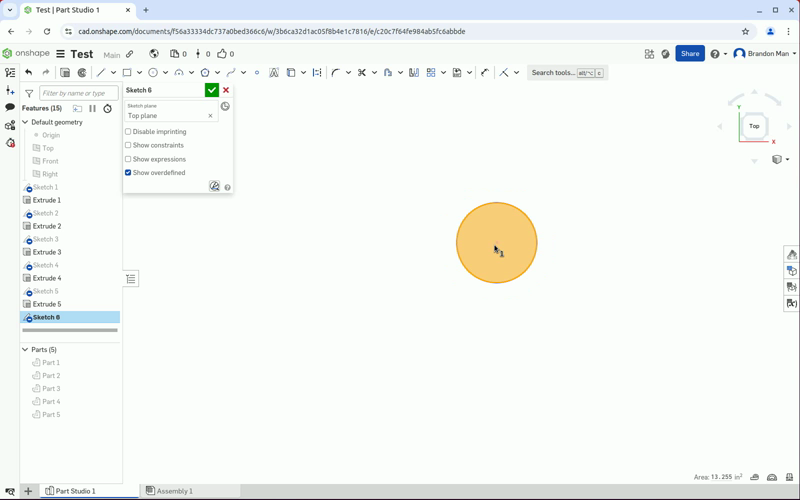
scroll(-6)
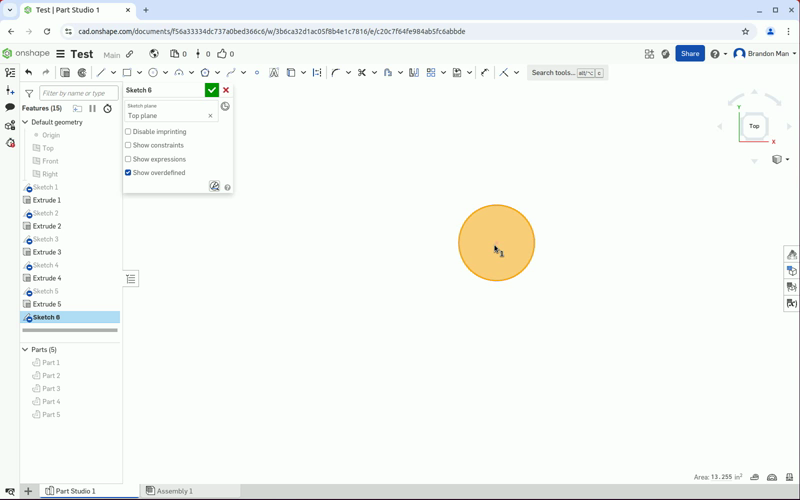
scroll(-6)
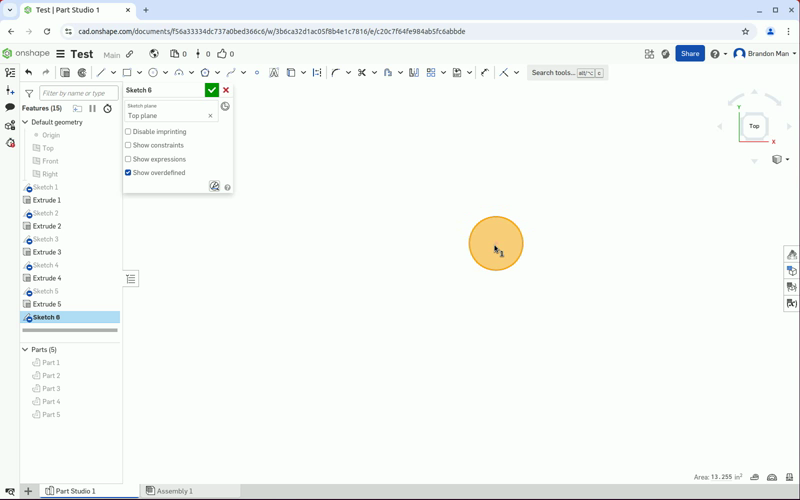
scroll(-6)
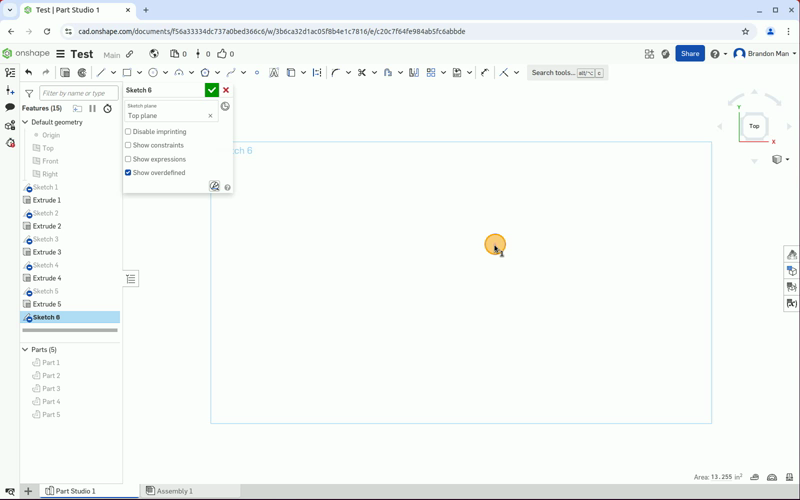
mouse_move(73, 352)
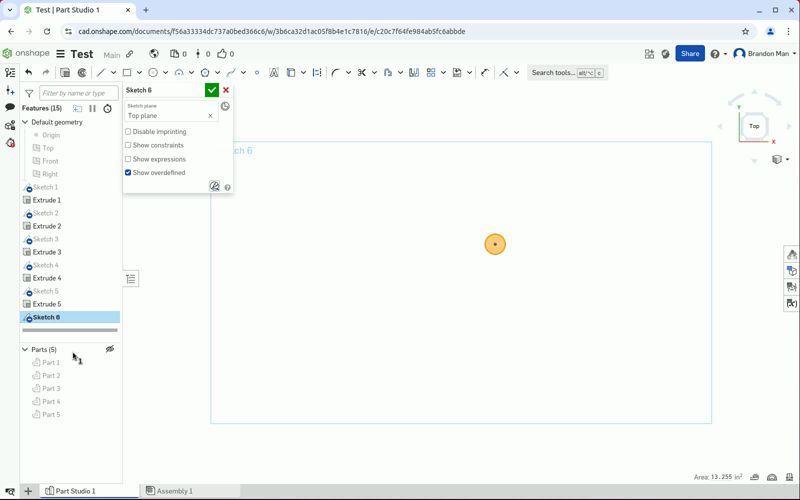
key(shift+y)
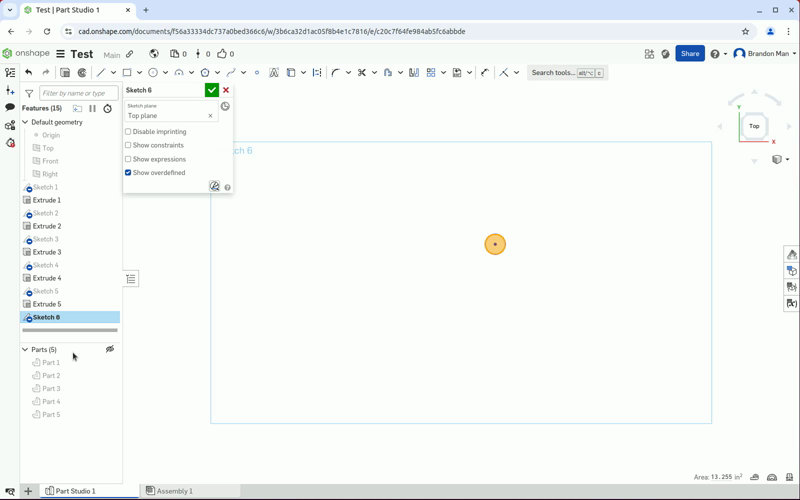
key(shift+e)
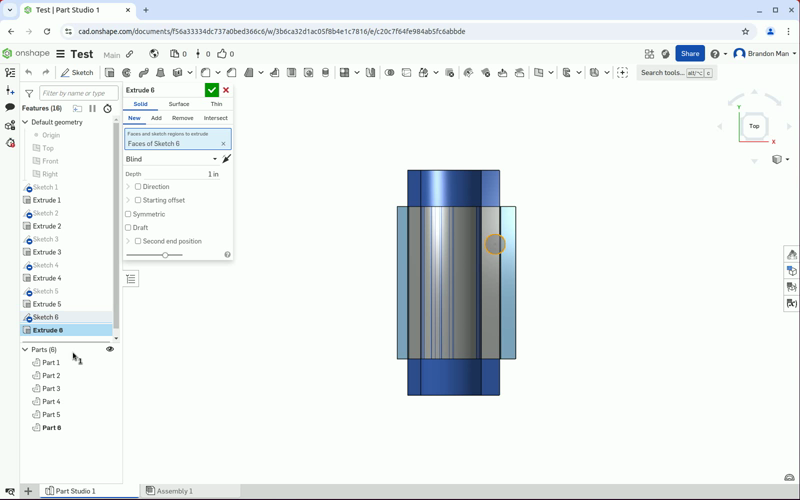
mouse_move(143, 106)
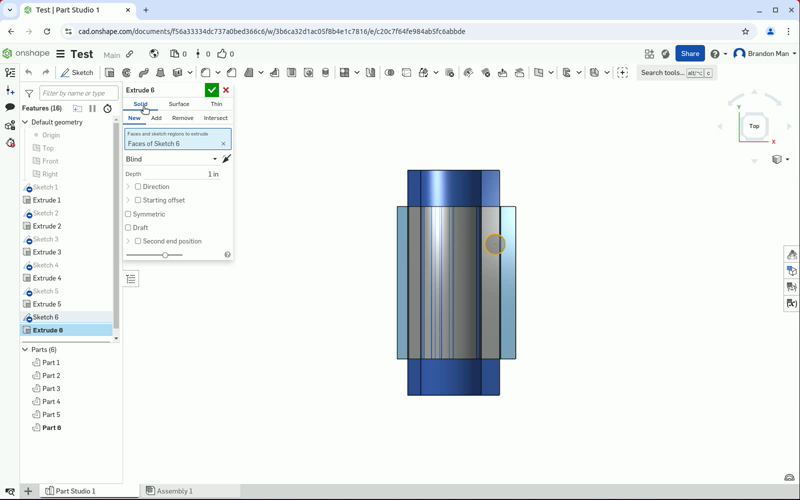
click(143, 106)
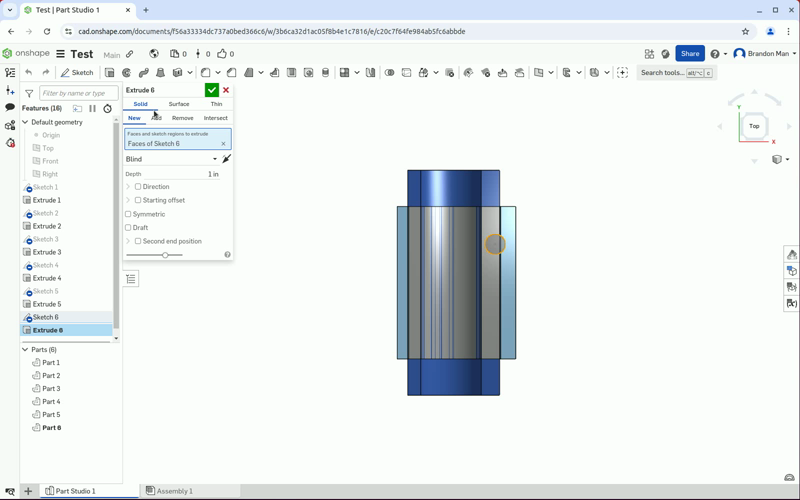
mouse_move(186, 120)
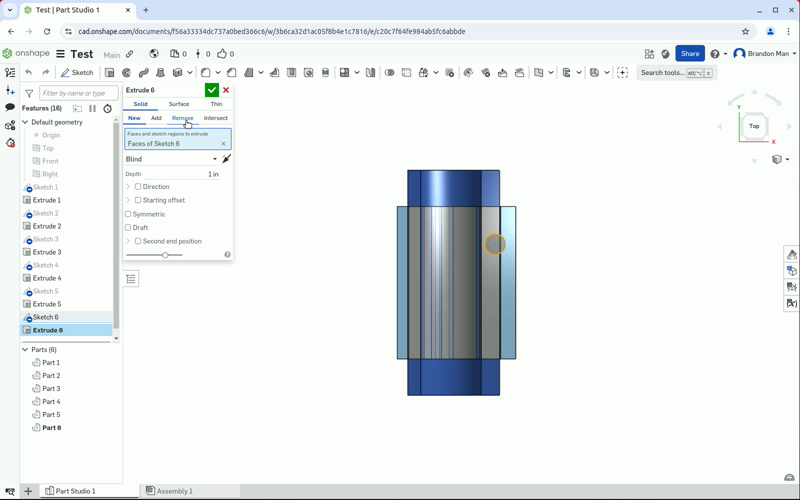
click(186, 120)
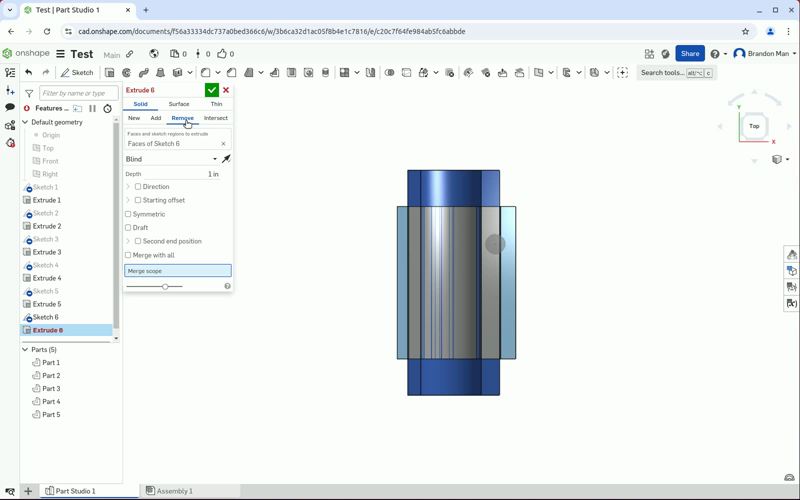
key(tab, 4)
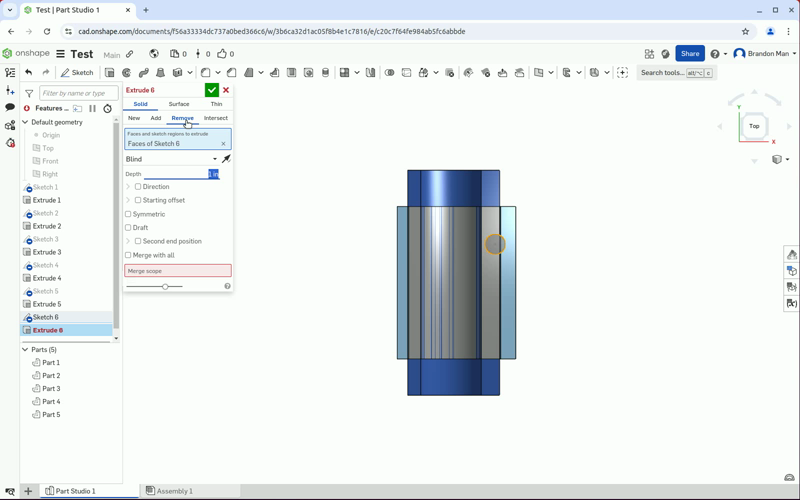
text(-49.106)
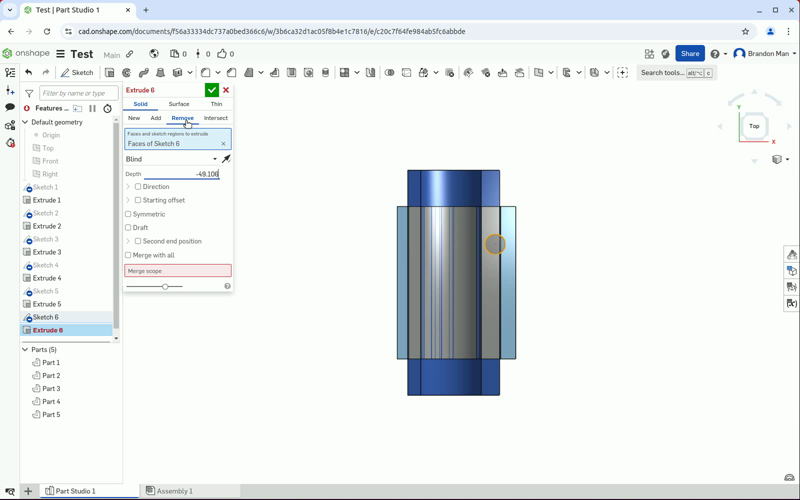
key(tab, 3)
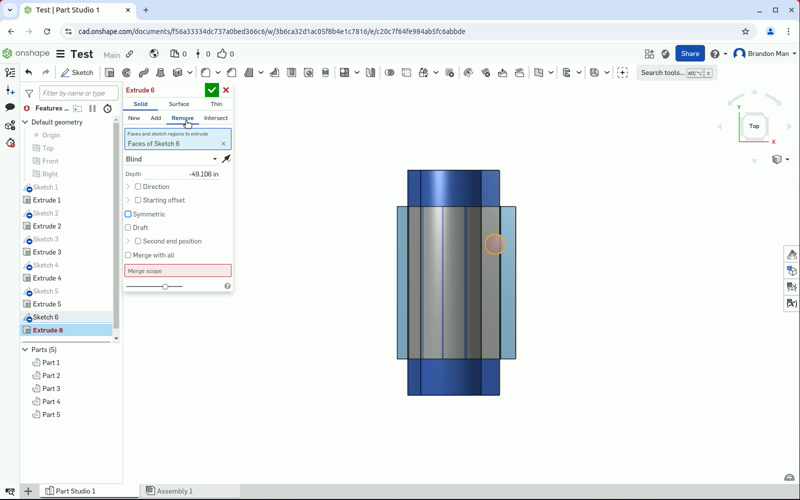
key(space)
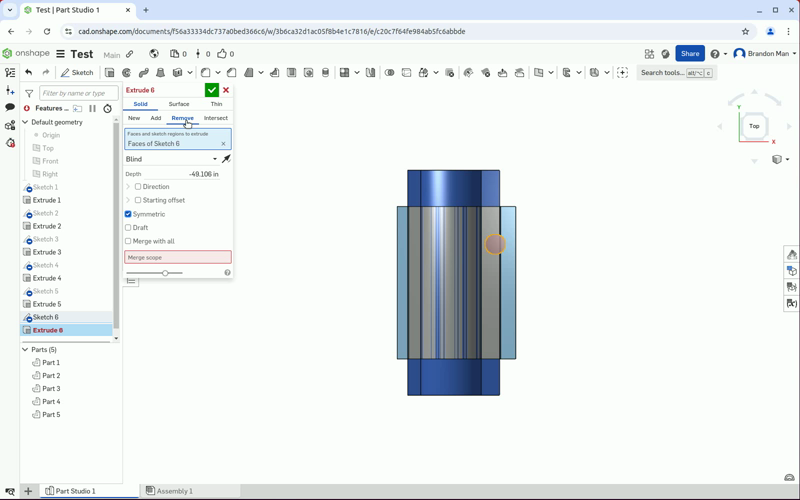
key(tab, 2)
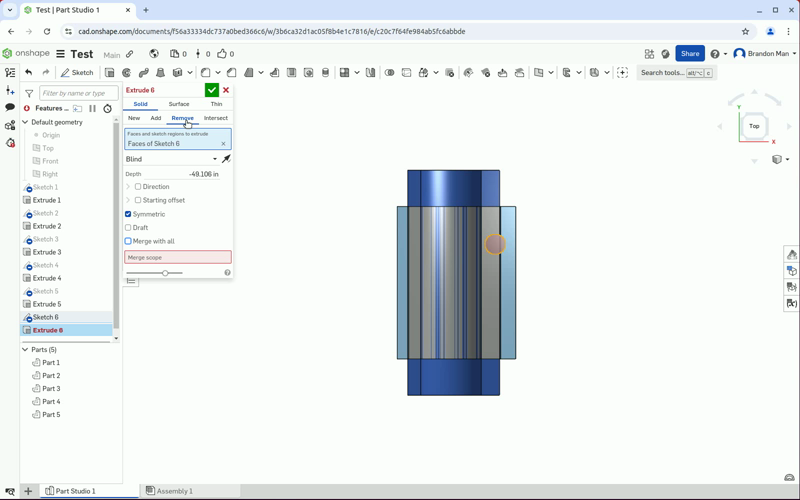
key(space)
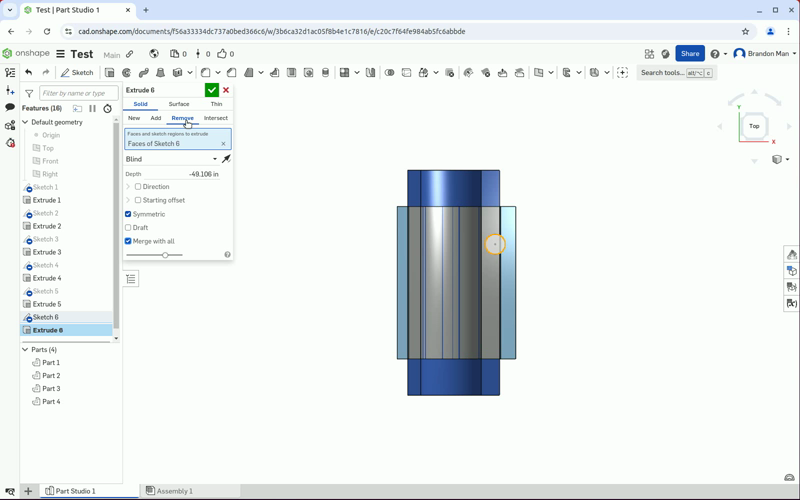
key(enter)
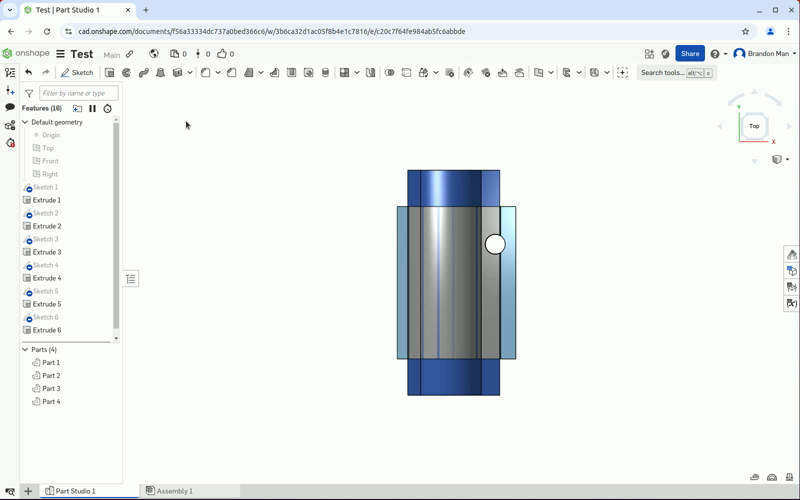
key(shift+h)
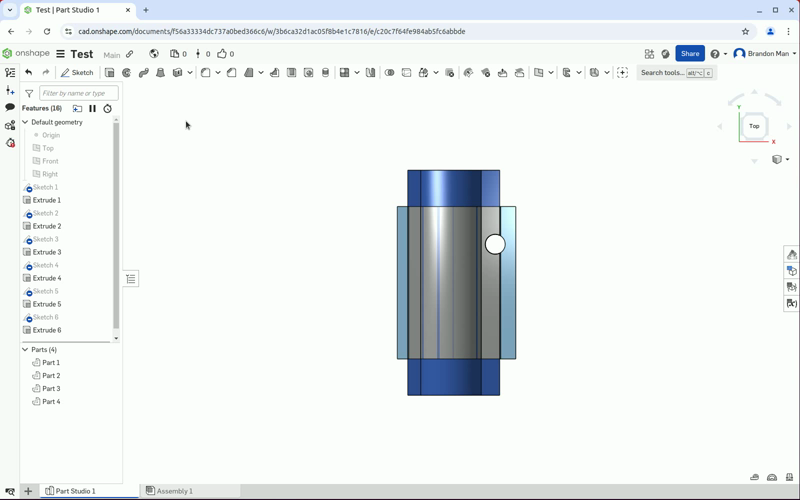
key(shift+h)
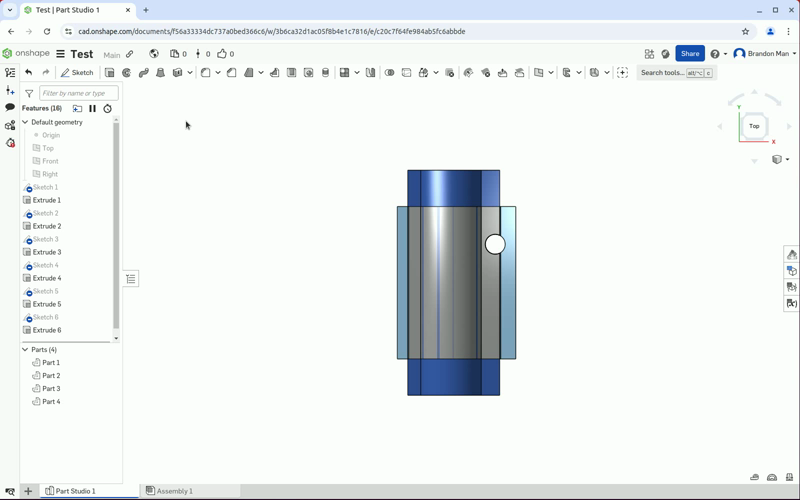
mouse_move(69, 189)
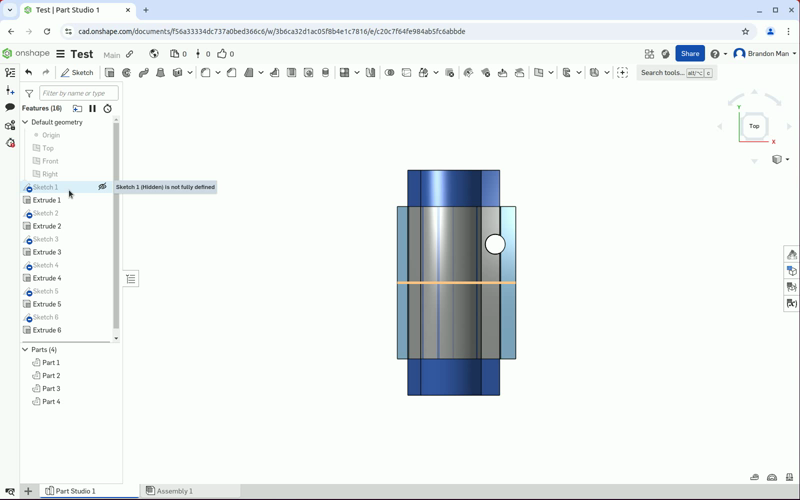
click(69, 189)
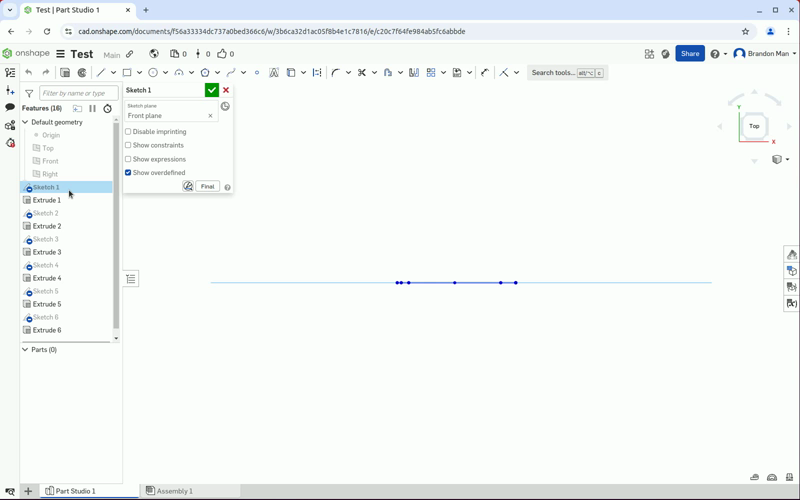
mouse_move(229, 92)
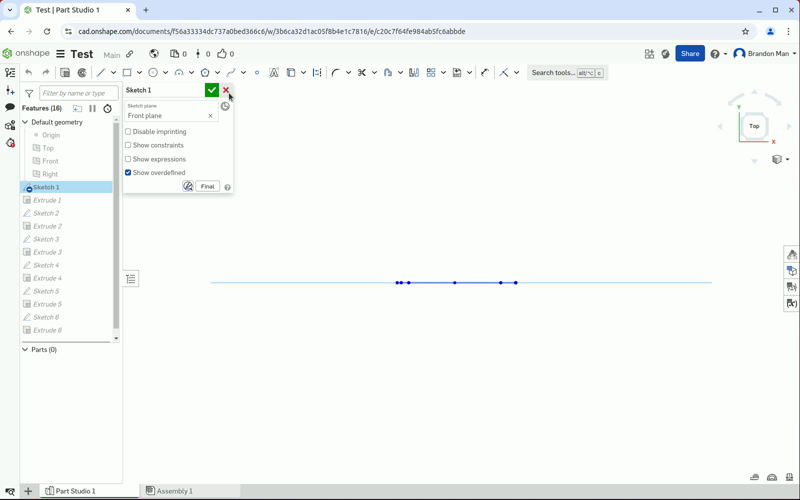
click(229, 92)
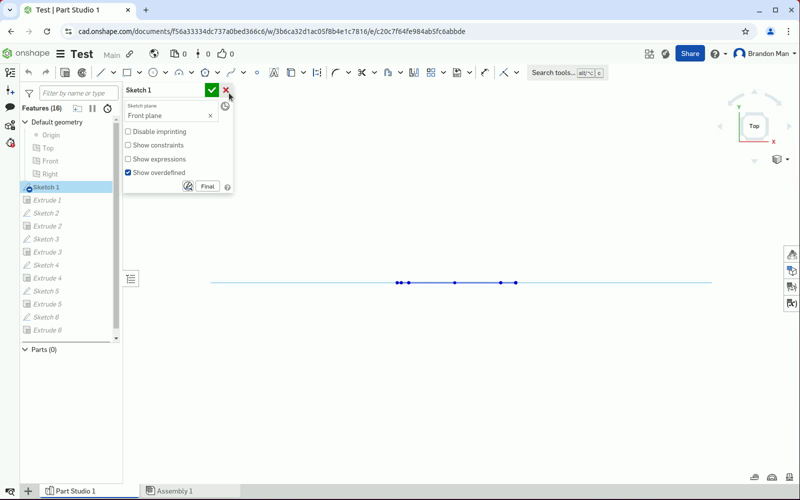
key(shift+s)
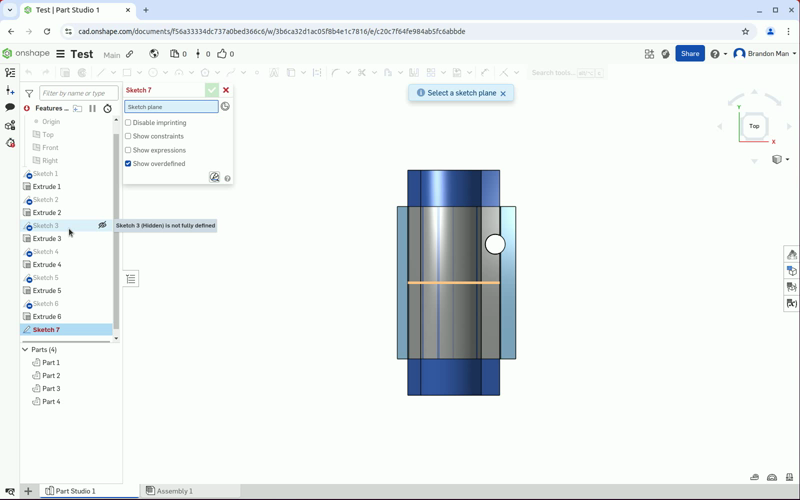
scroll(3)
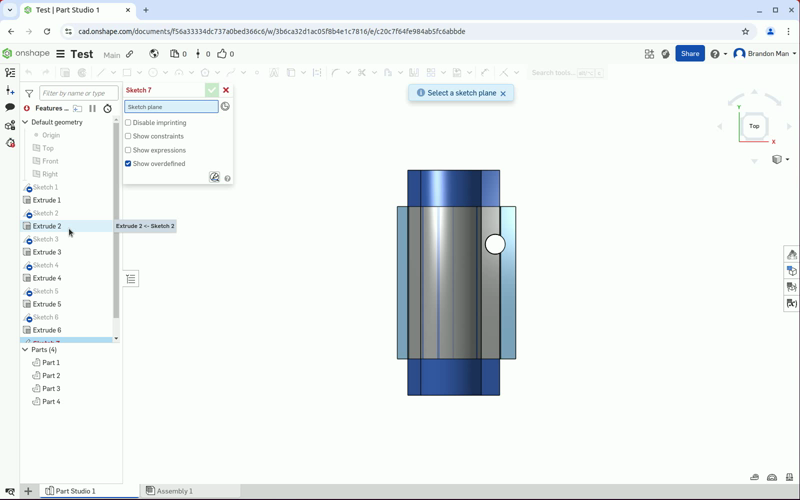
mouse_move(69, 150)
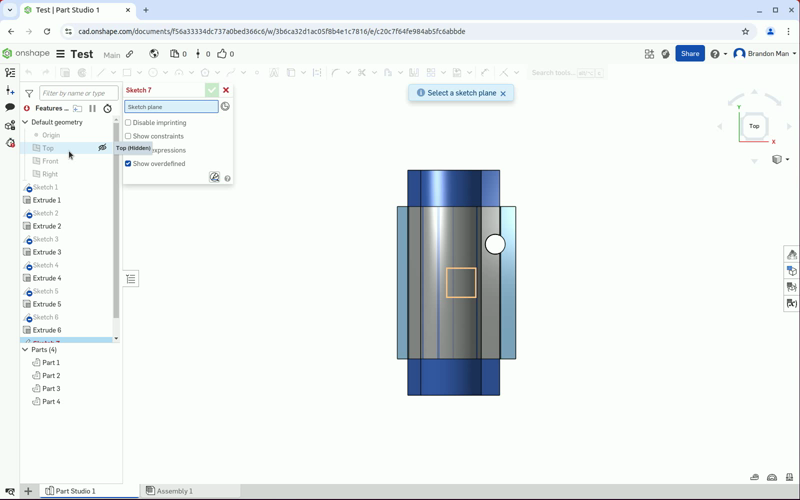
click(69, 150)
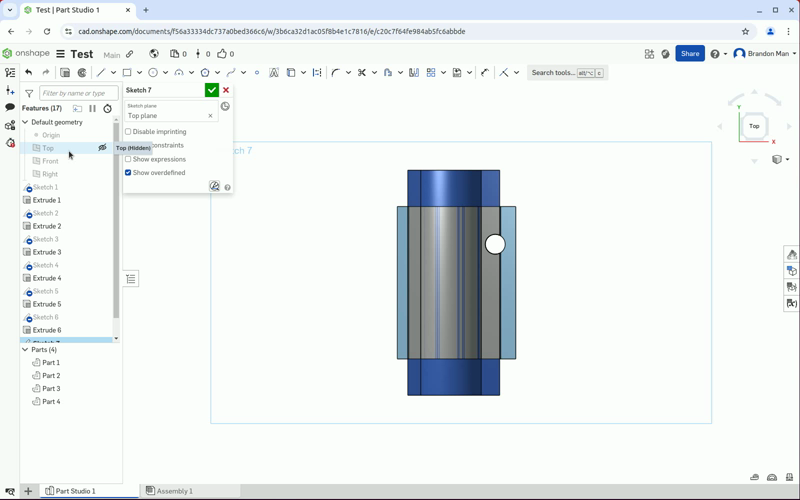
mouse_move(73, 352)
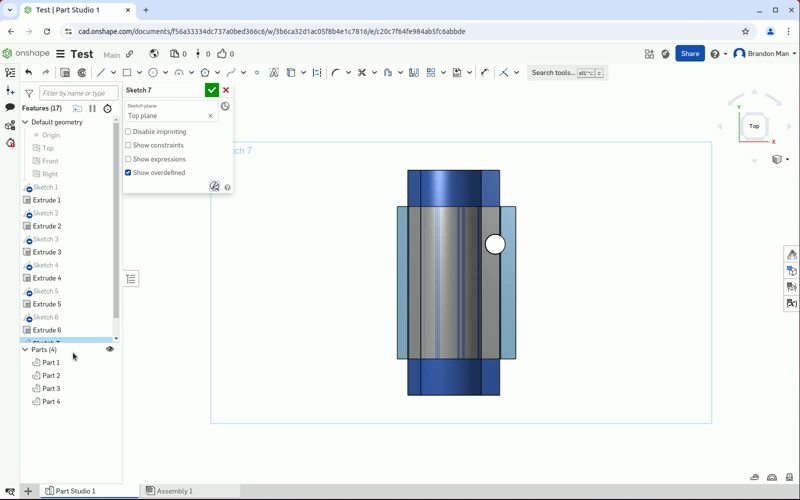
key(y)
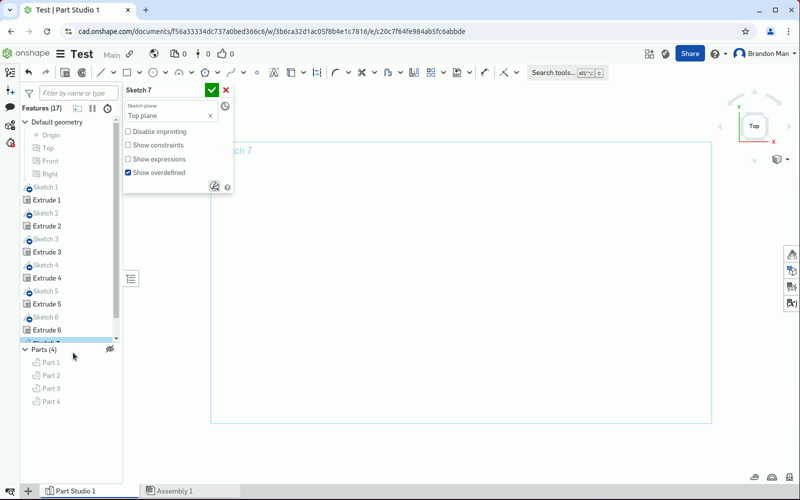
key(c)
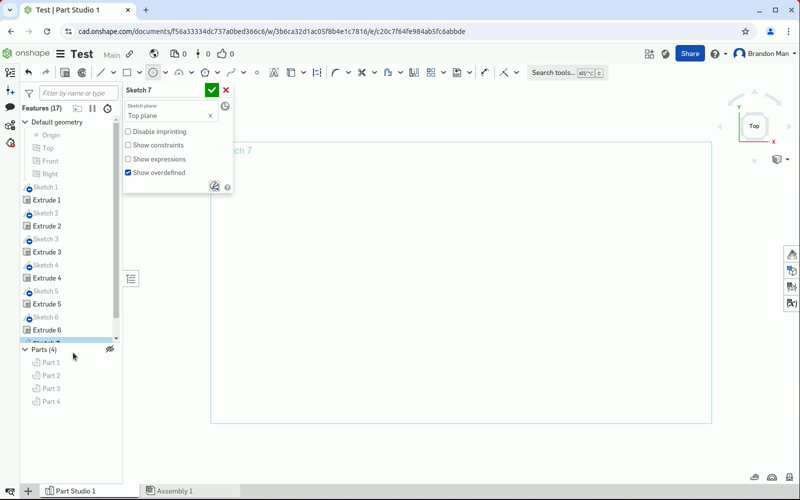
key_down(shift)
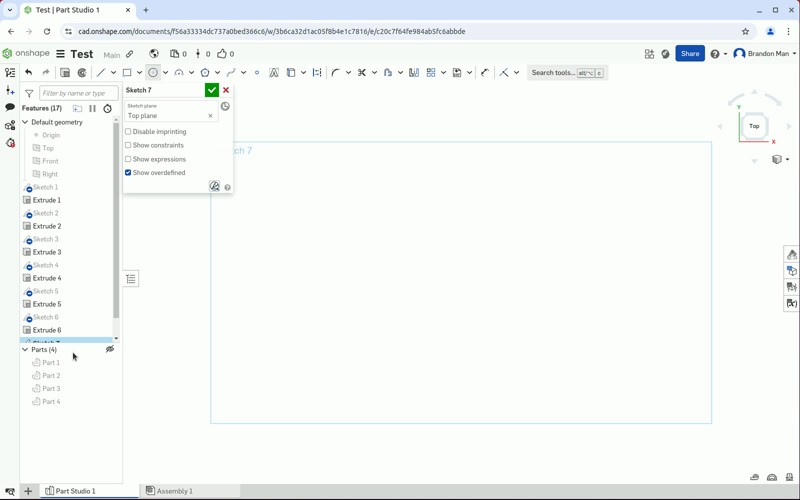
mouse_move(409, 257)
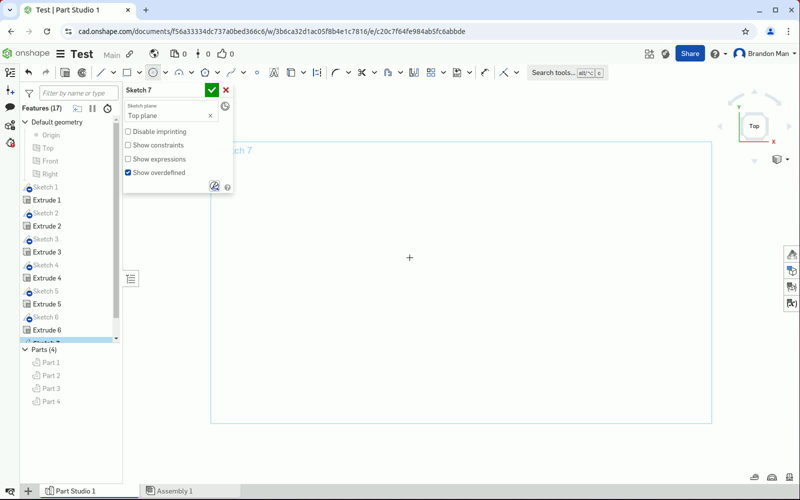
click(409, 257)
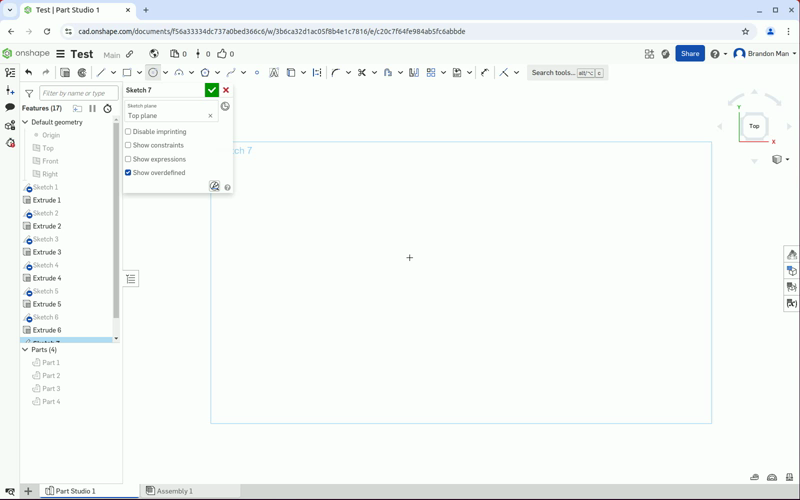
key_up(shift)
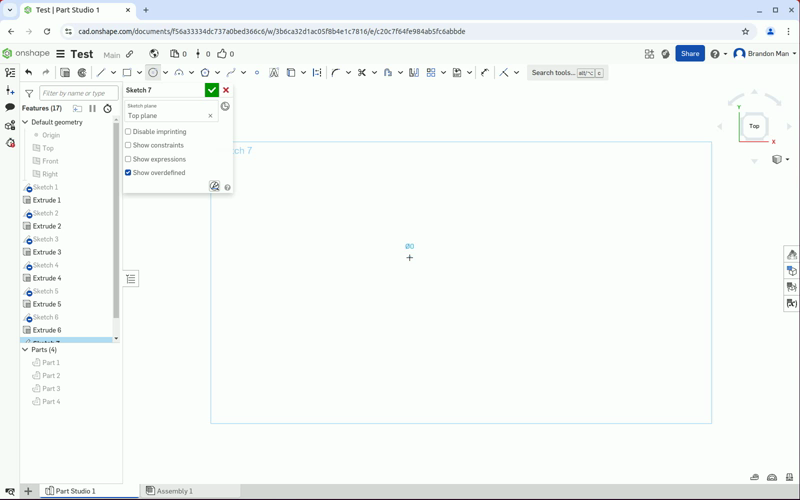
mouse_move(419, 257)
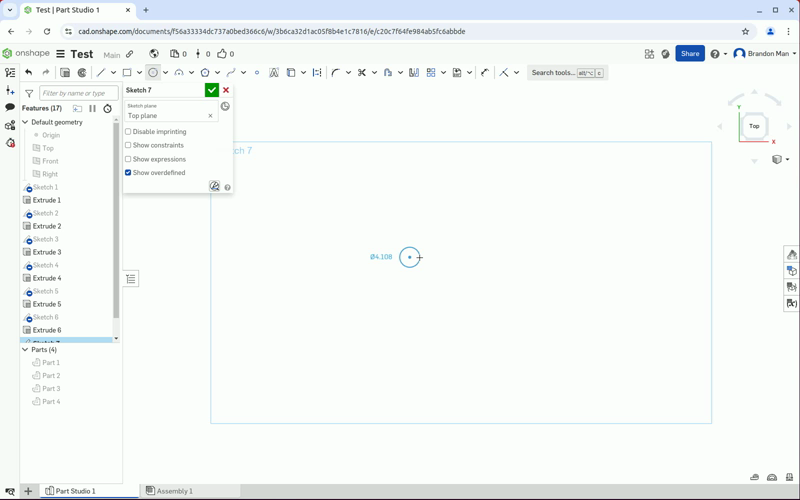
click(419, 257)
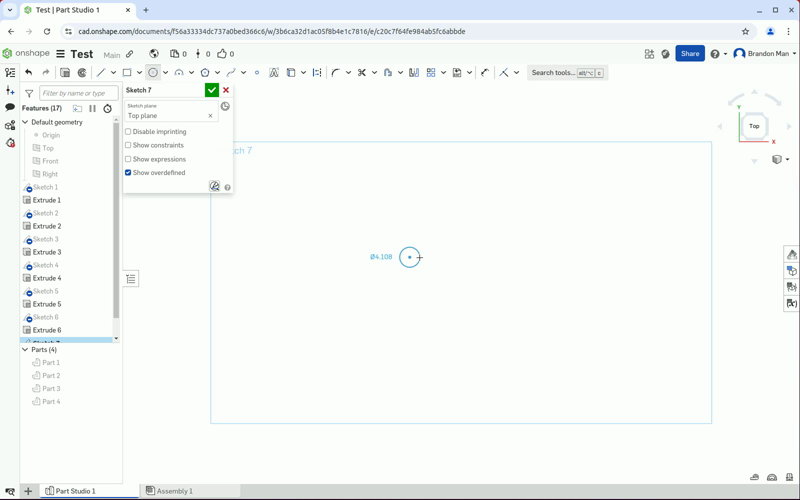
key(esc)
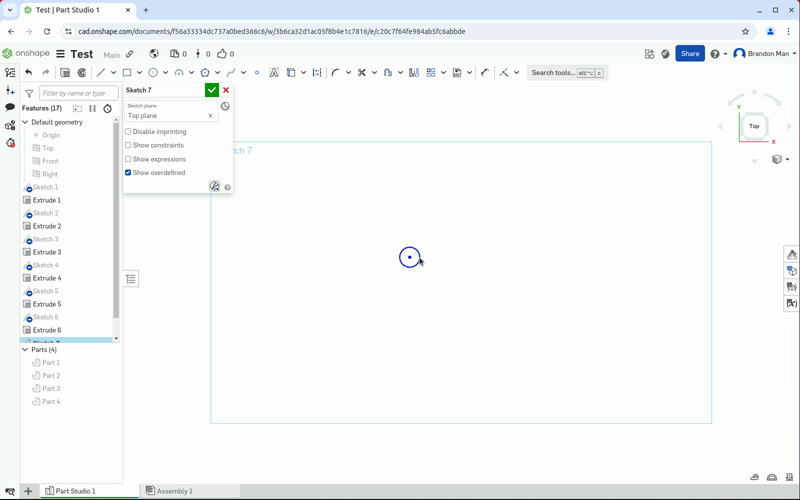
mouse_move(409, 253)
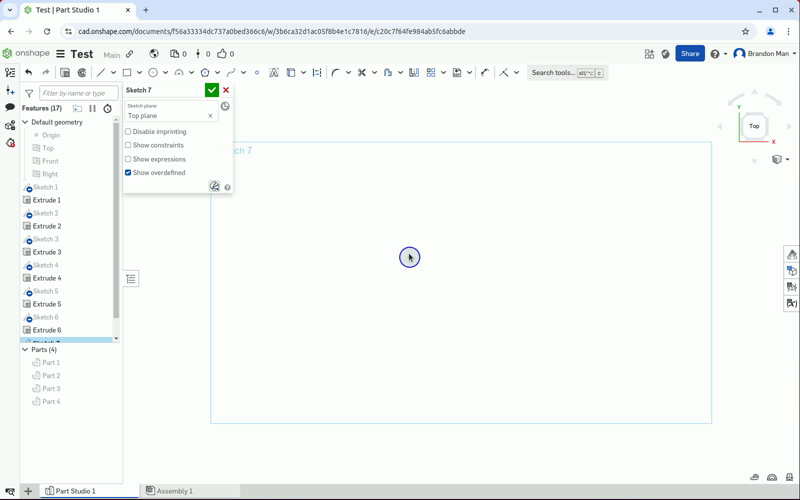
scroll(6)
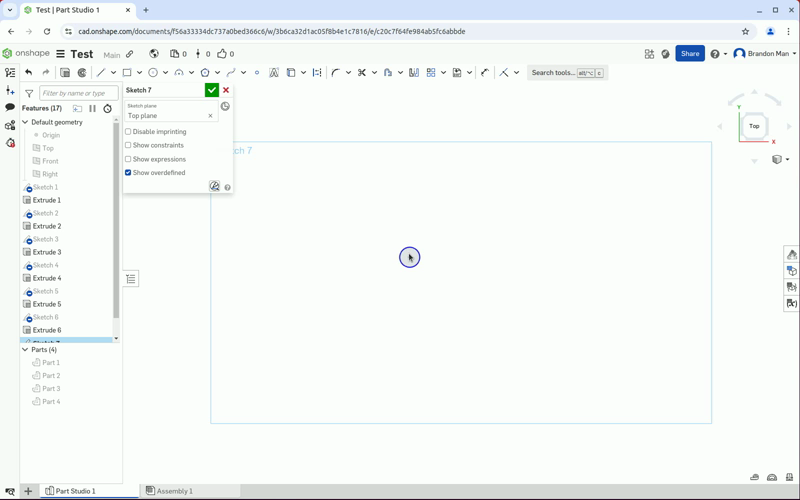
scroll(6)
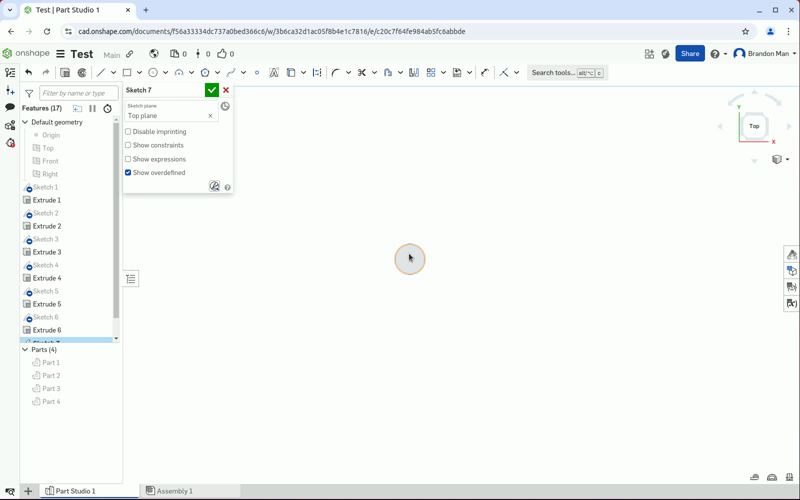
scroll(6)
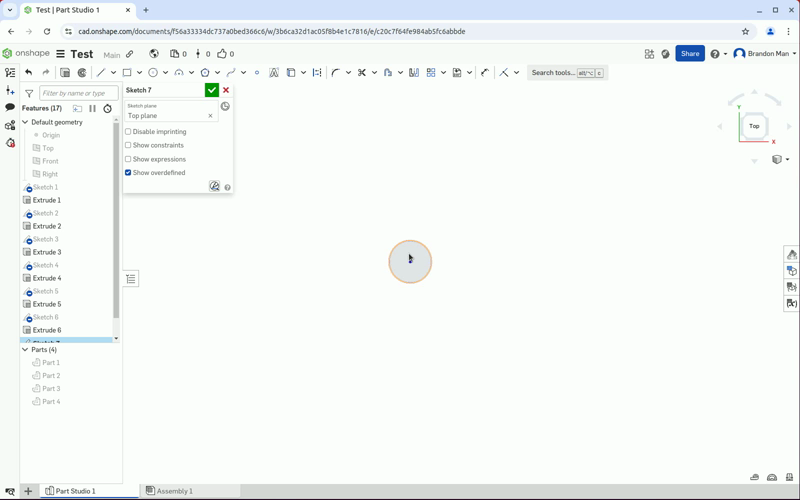
scroll(6)
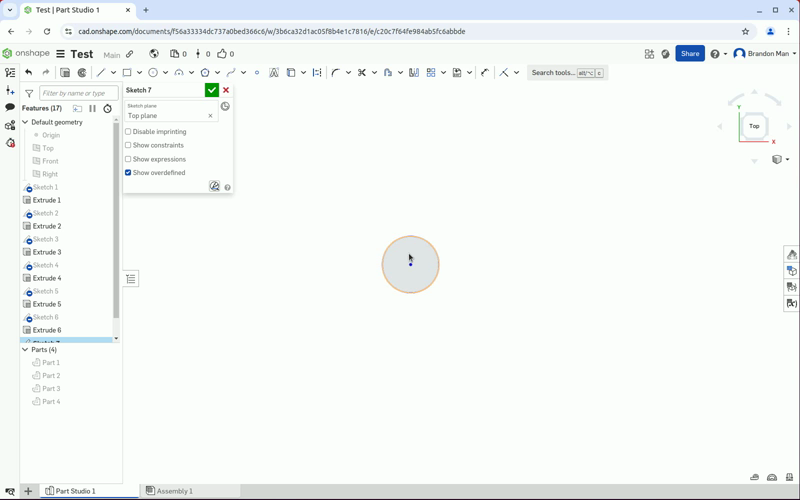
scroll(6)
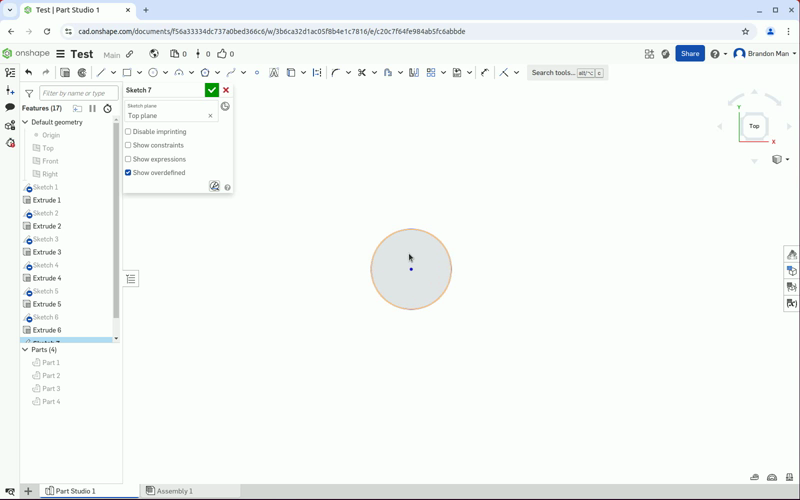
scroll(6)
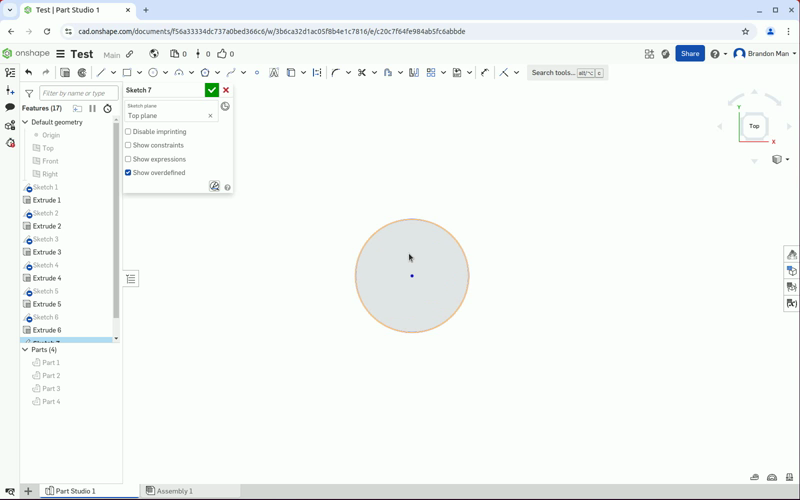
scroll(6)
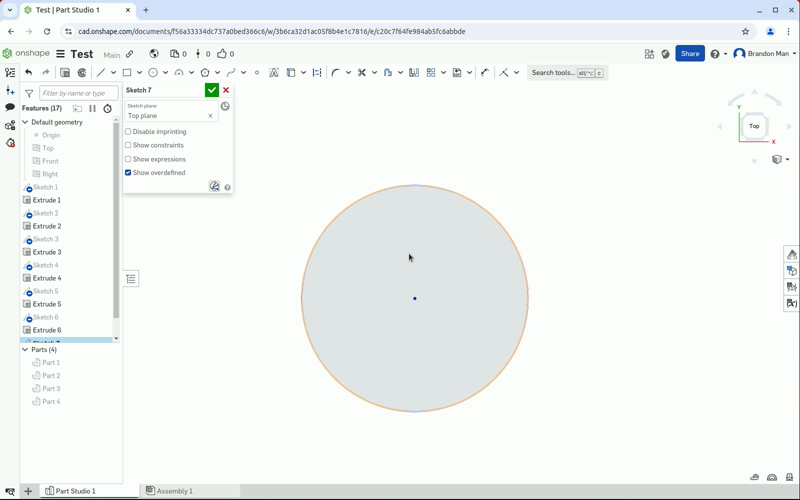
click(409, 253)
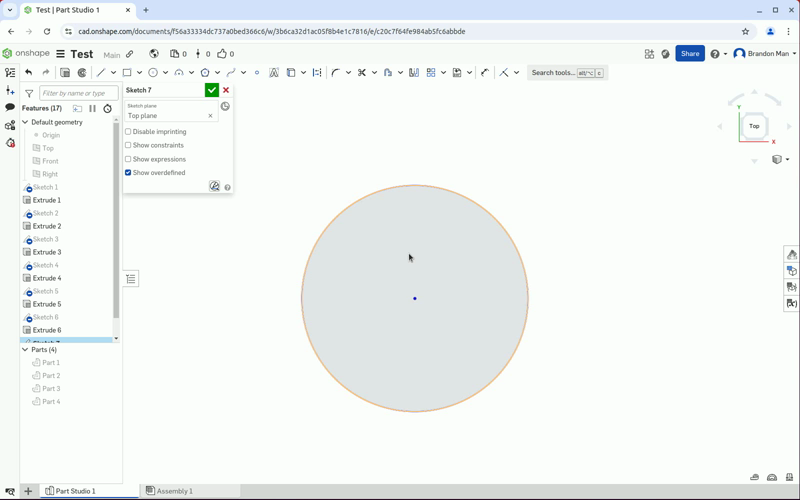
scroll(-6)
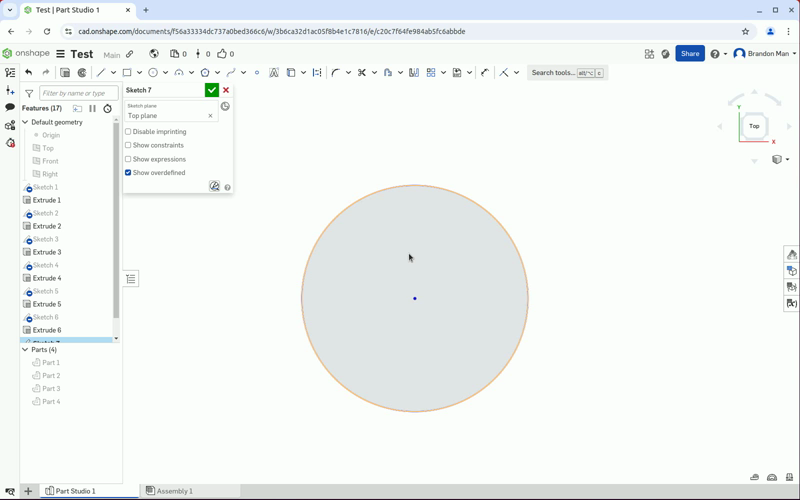
scroll(-6)
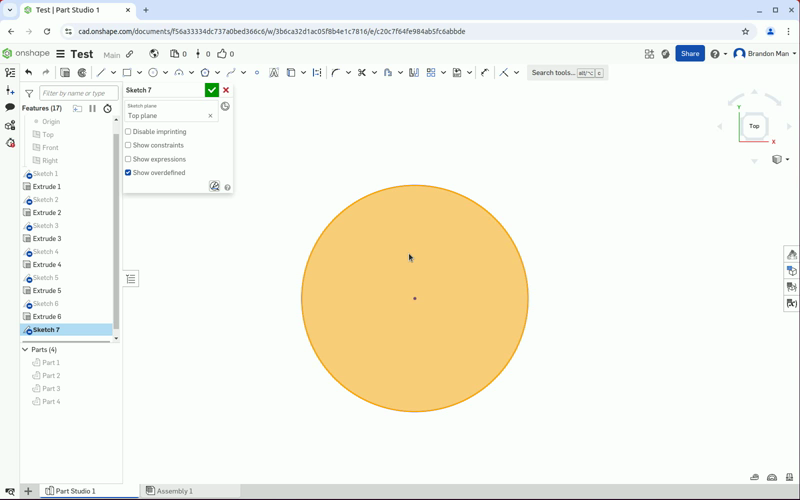
scroll(-6)
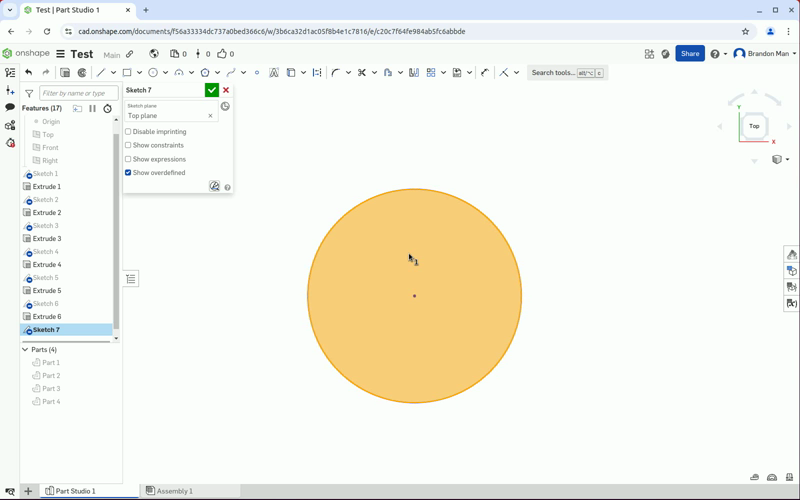
scroll(-6)
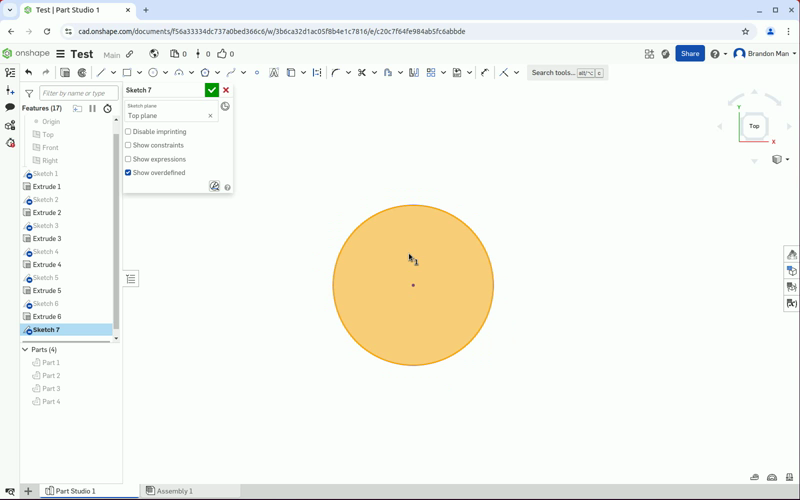
scroll(-6)
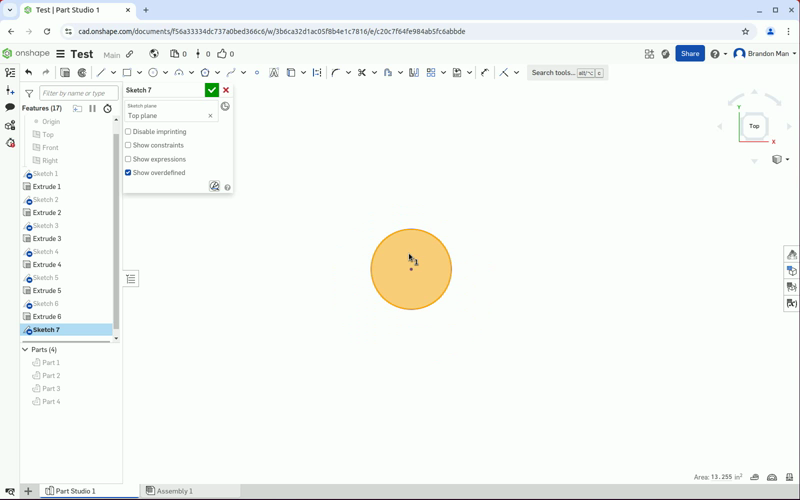
scroll(-6)
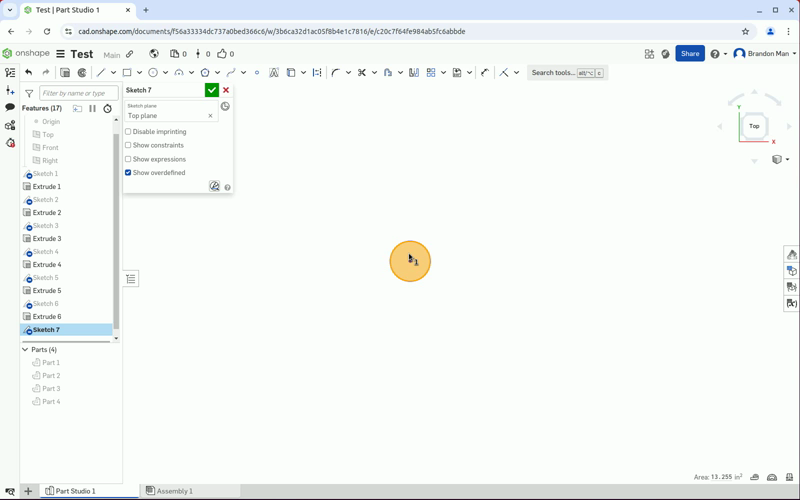
scroll(-6)
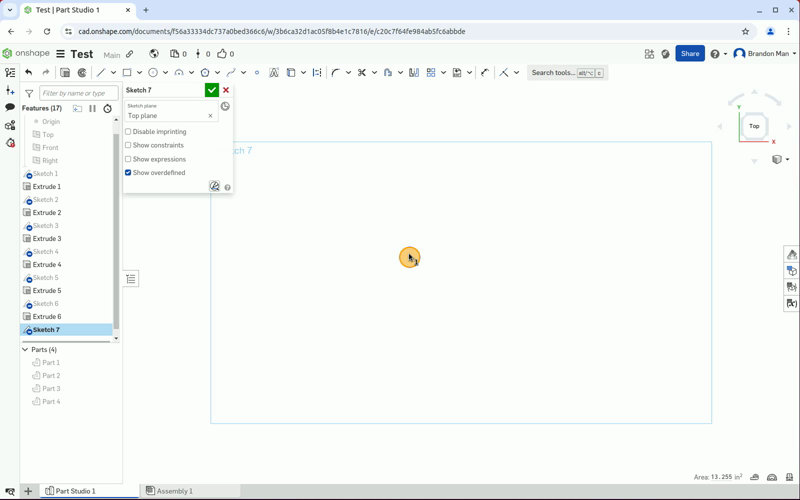
mouse_move(73, 352)
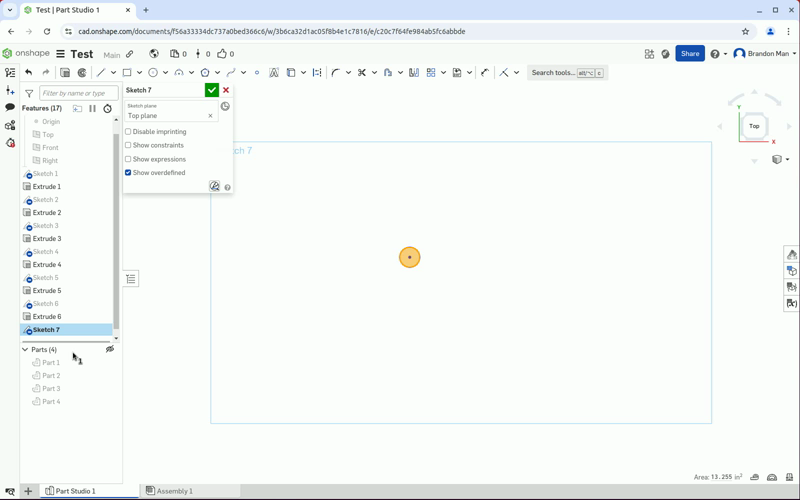
key(shift+y)
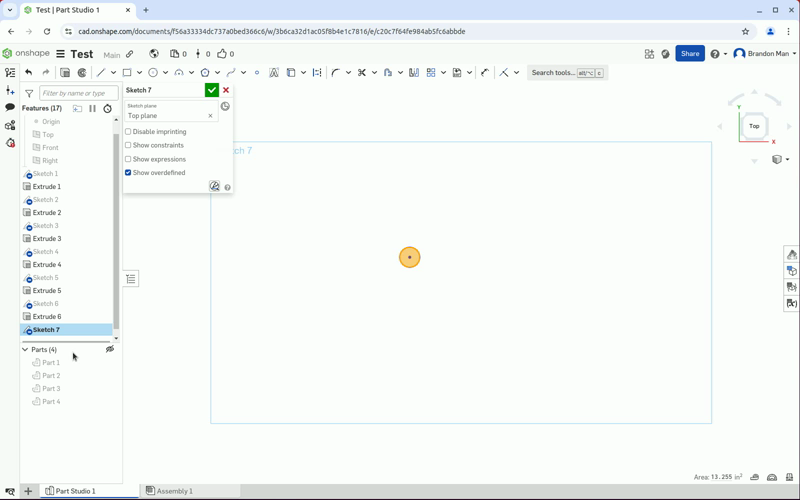
key(shift+e)
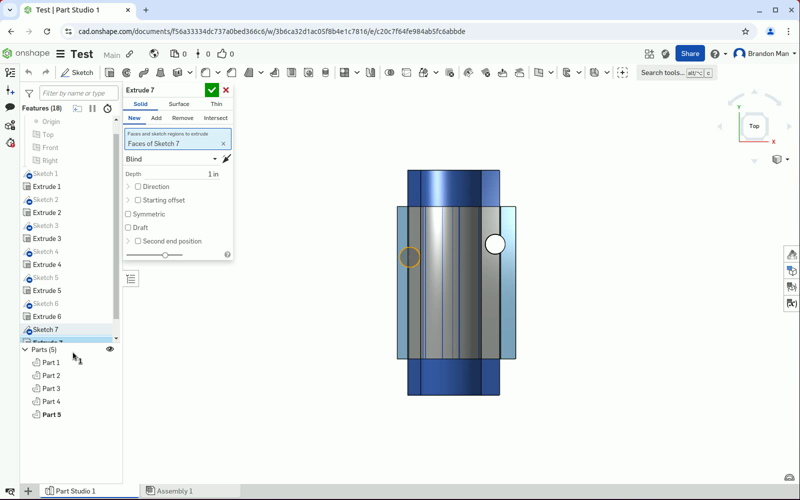
mouse_move(143, 106)
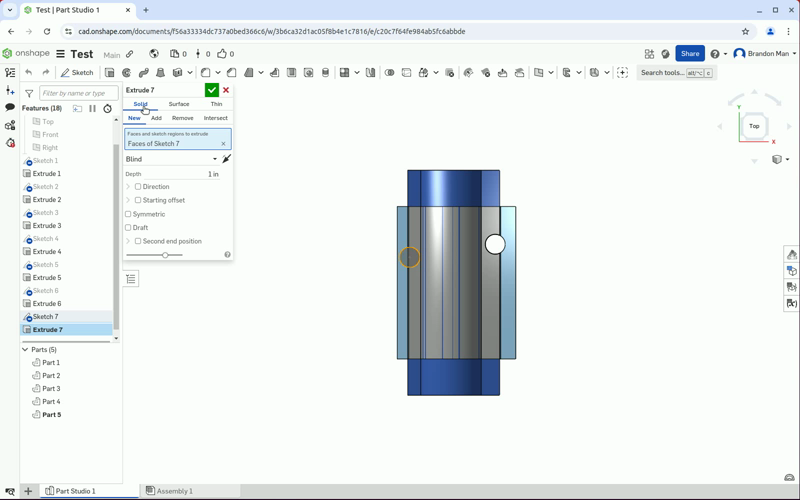
click(143, 106)
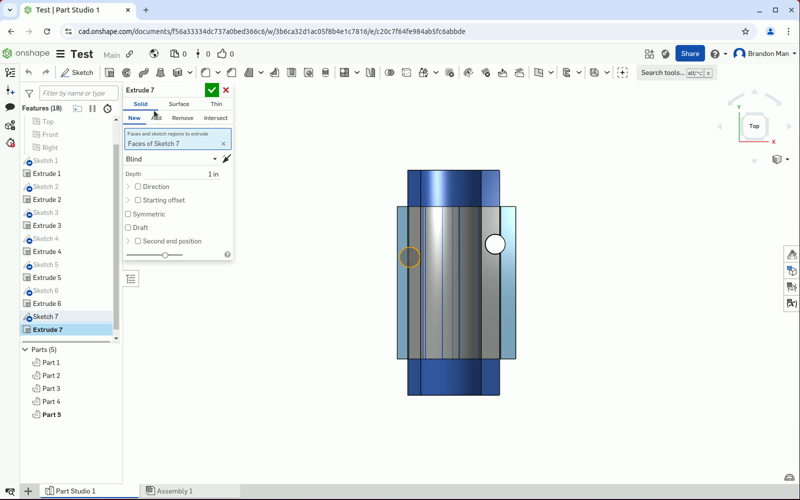
mouse_move(186, 120)
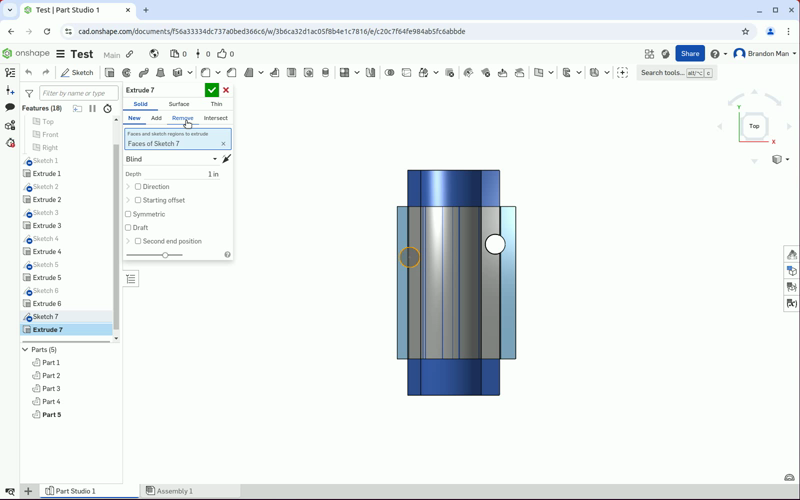
click(186, 120)
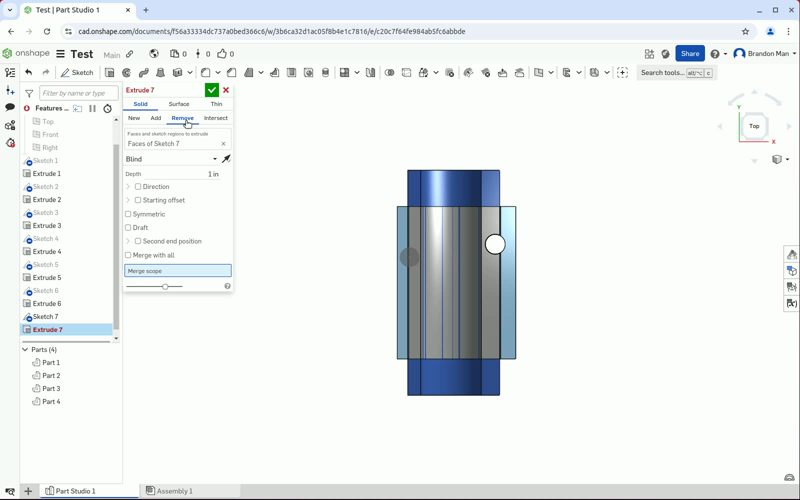
key(tab, 4)
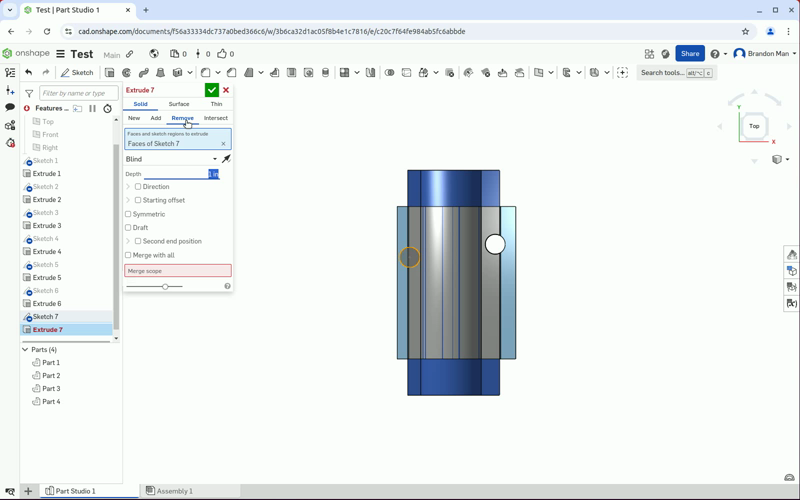
text(-49.106)
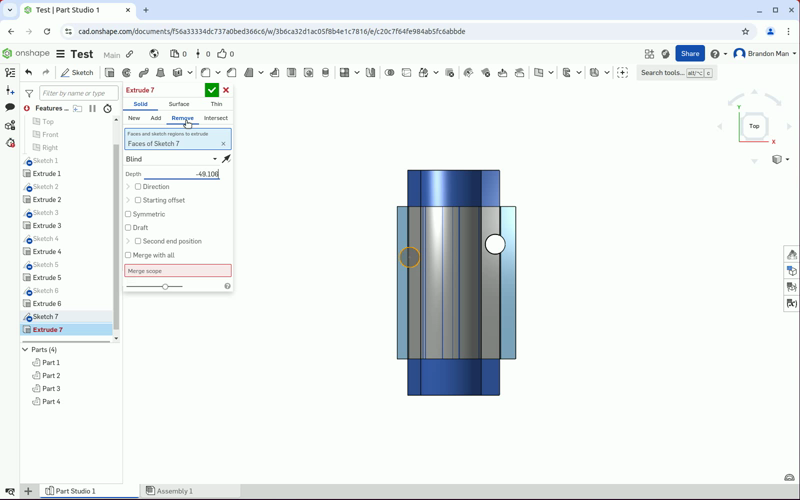
key(tab, 3)
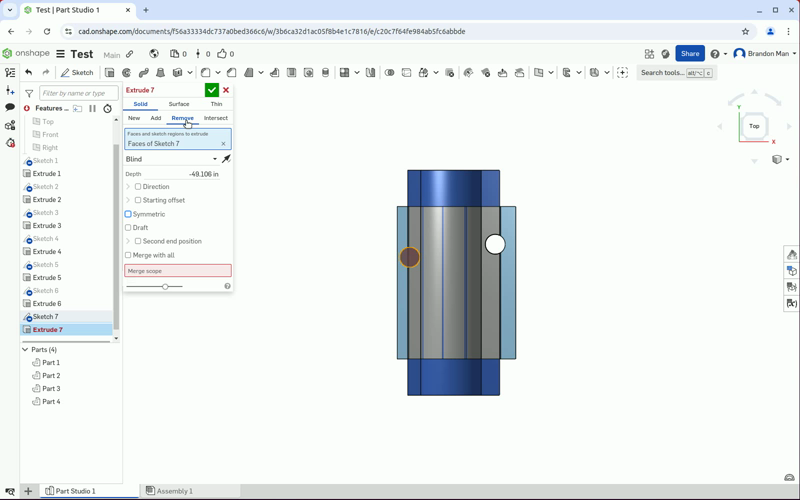
key(space)
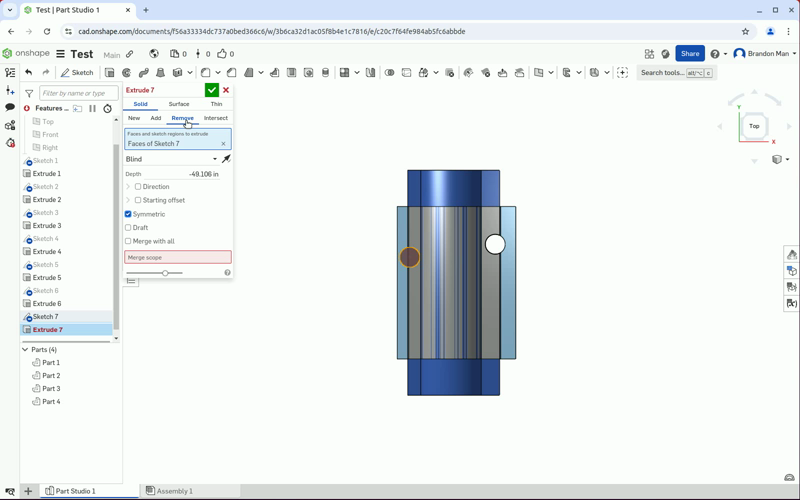
key(tab, 2)
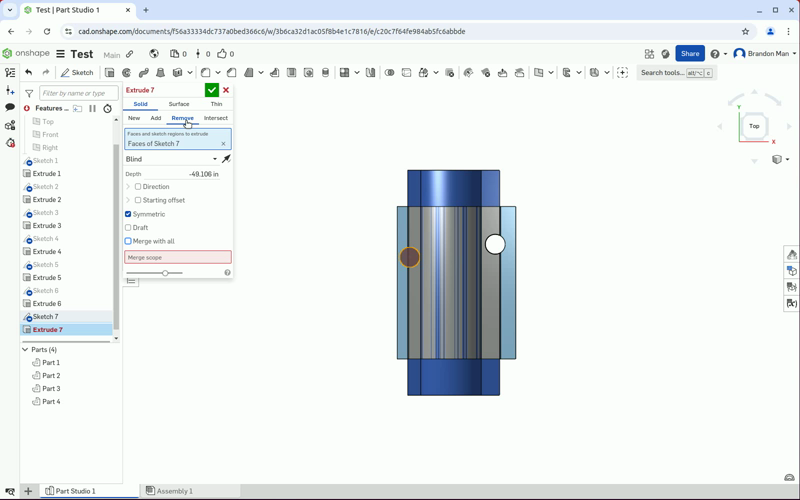
key(space)
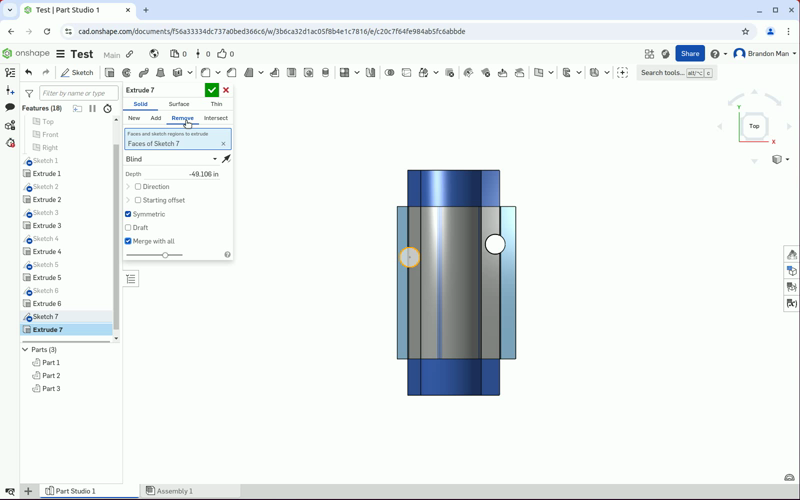
key(enter)
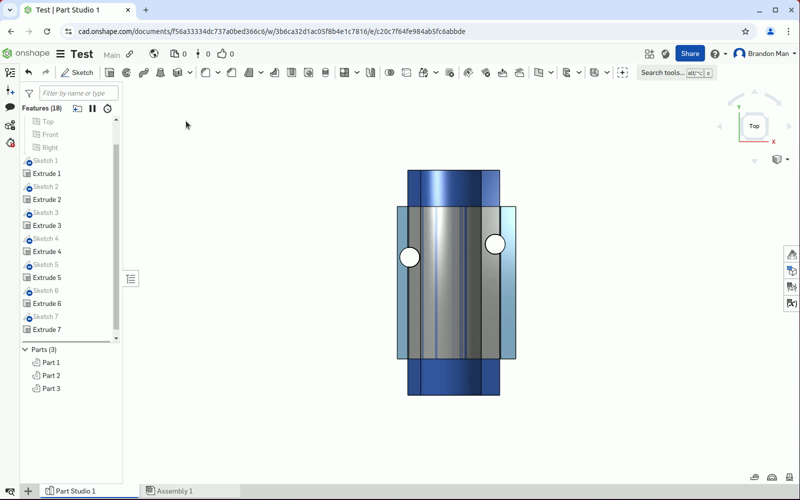
key(shift+h)
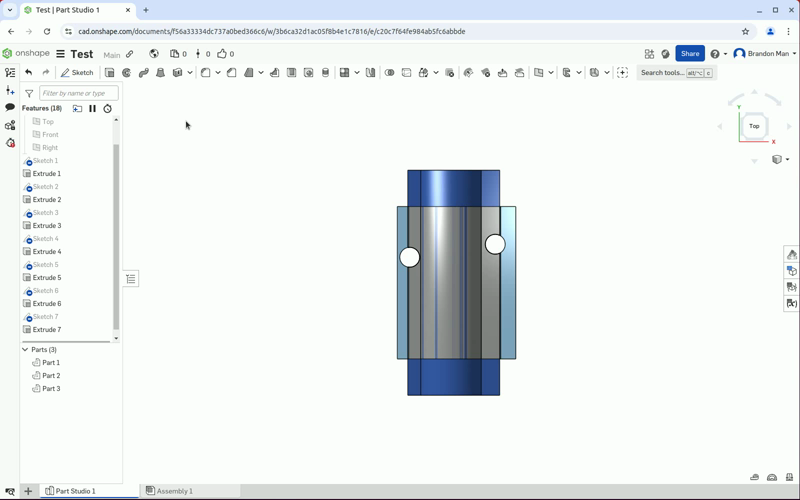
key(shift+h)
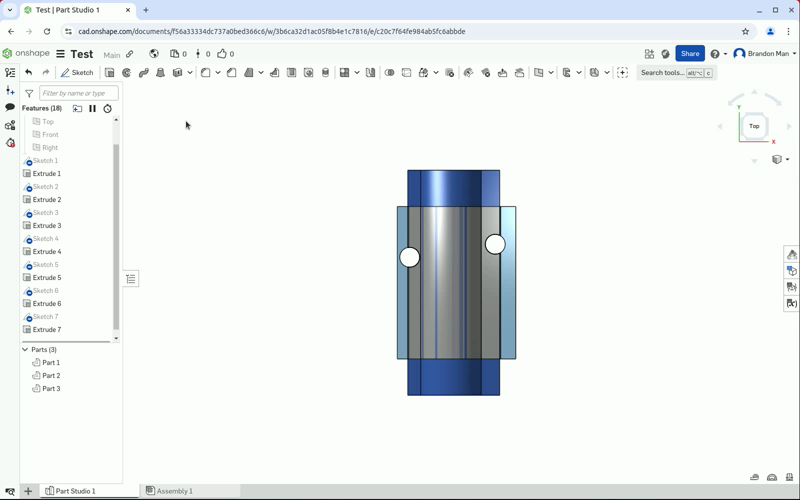
key(shift+7)
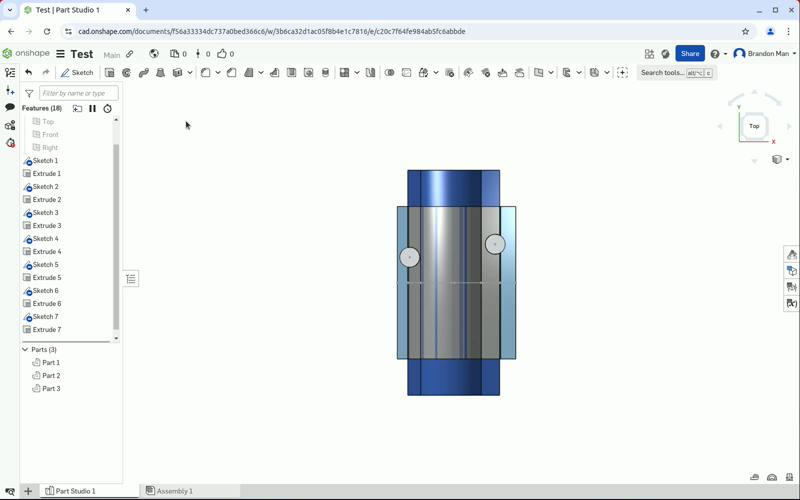
key(up, 3)
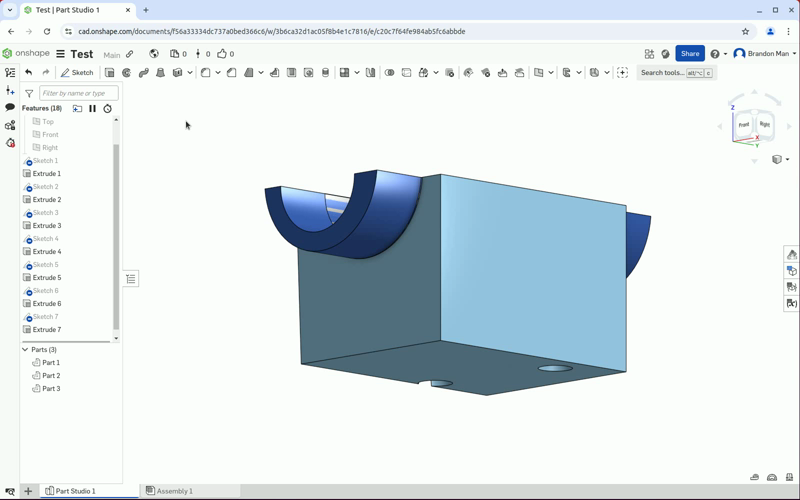
key(left, 3)
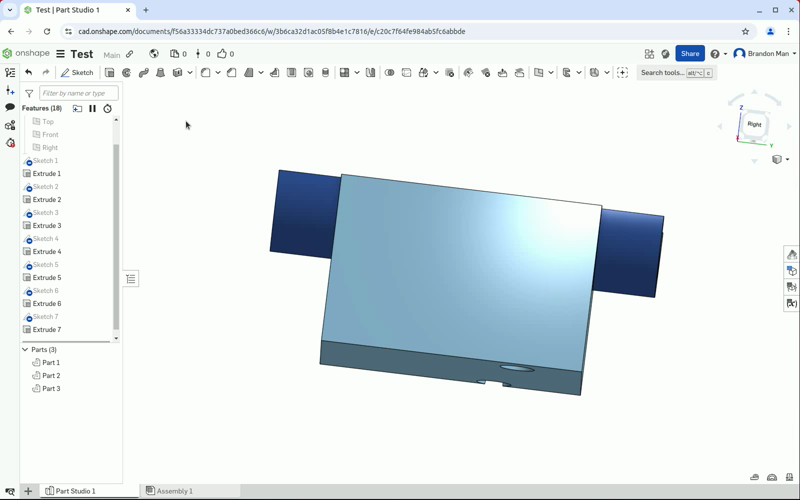
key(right, 3)
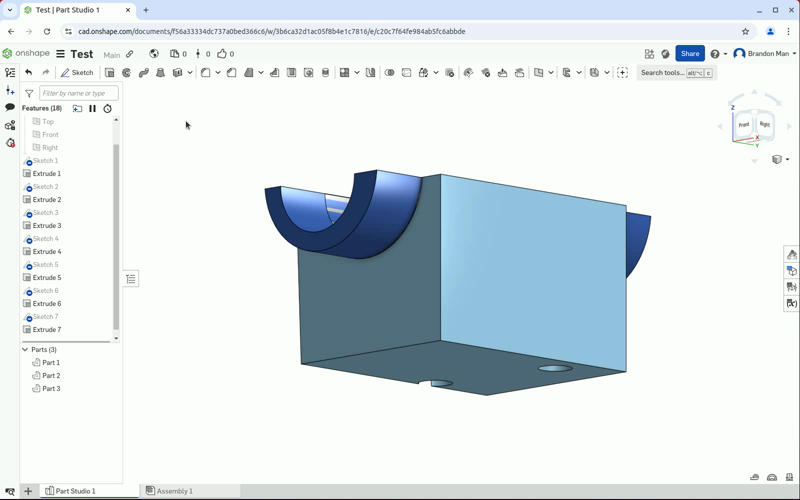
key(down, 3)
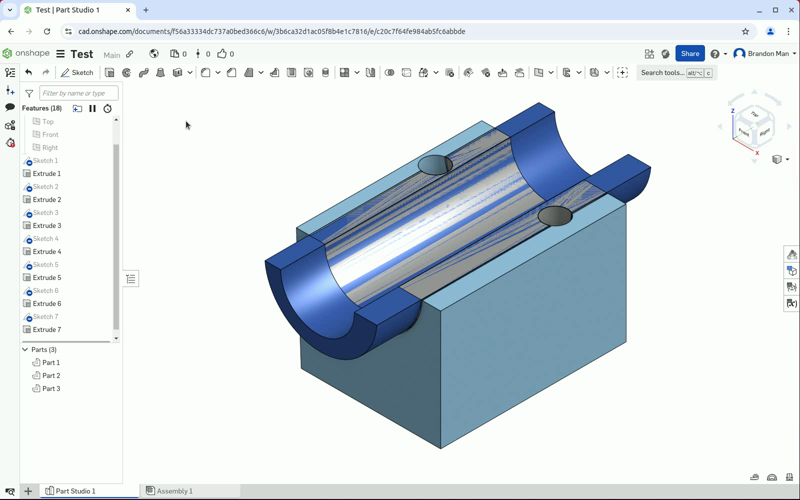
mouse_move(69, 163)
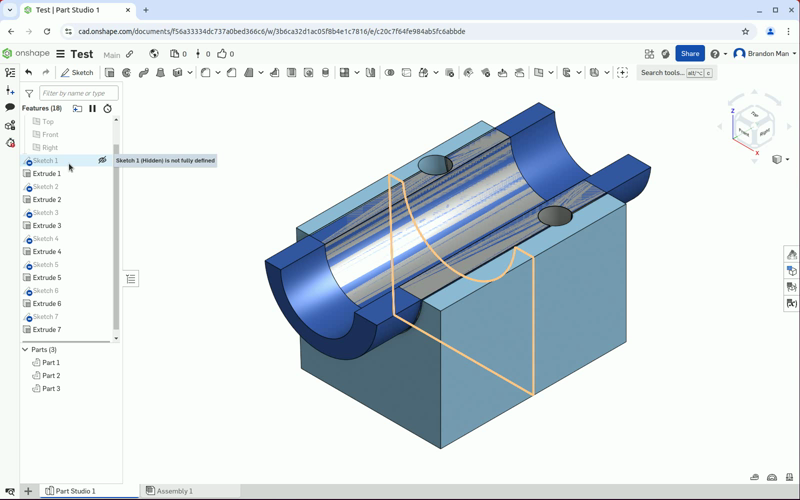
click(69, 163)